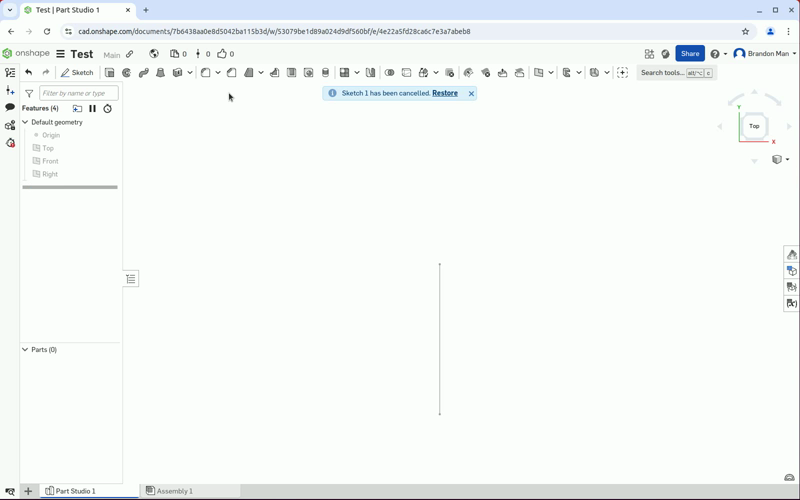
key(shift+h)
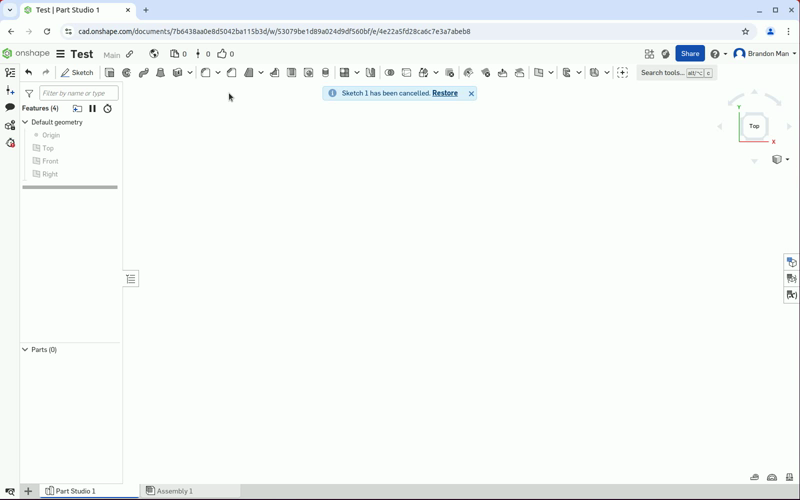
mouse_move(73, 352)
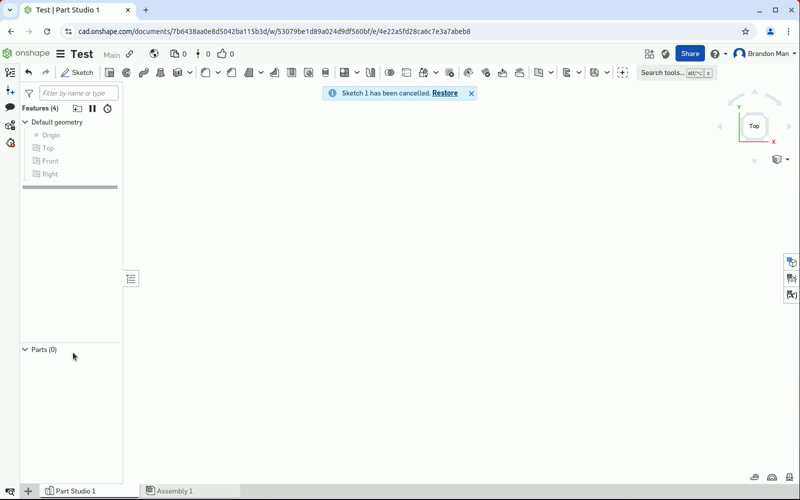
key(y)
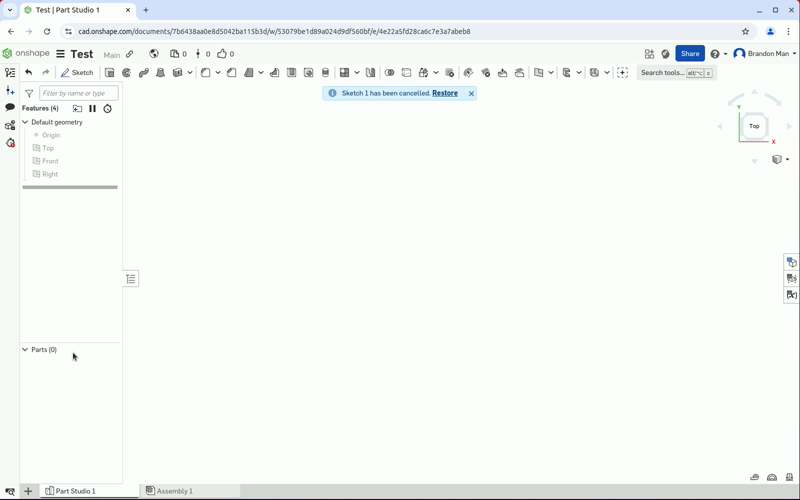
key(shift+p)
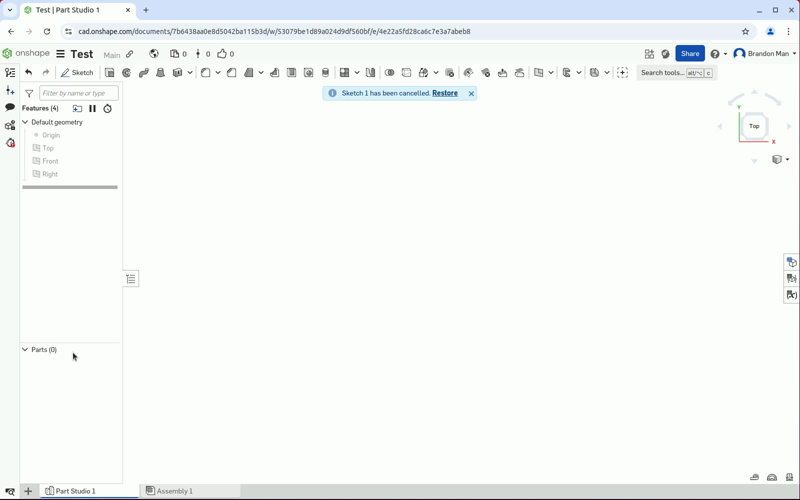
key(space)
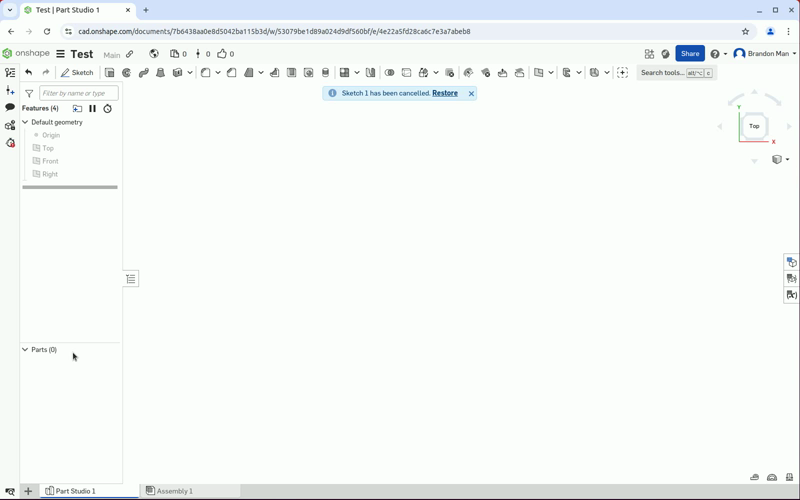
key_down(shift)
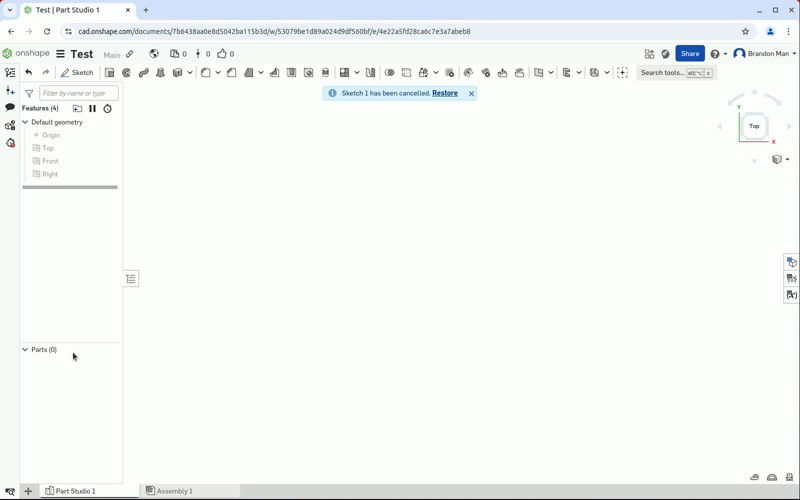
key(up)
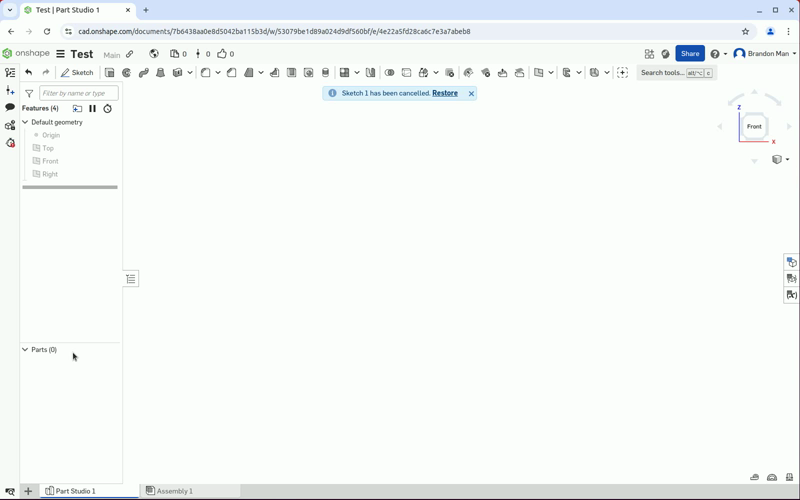
key_up(shift)
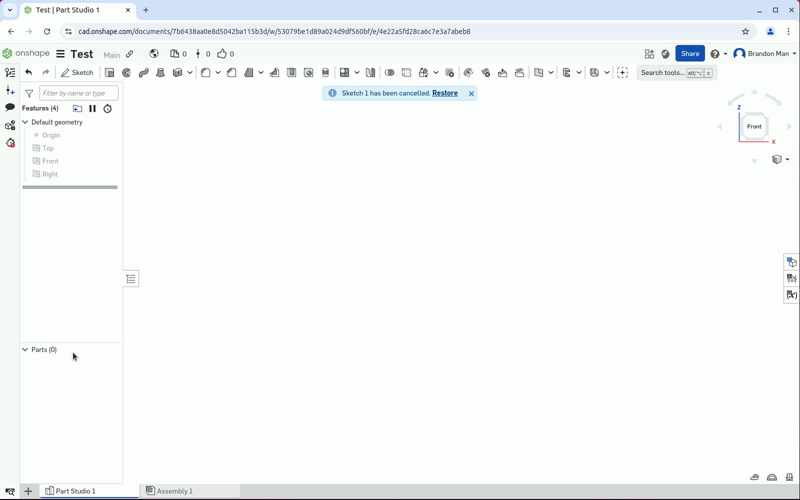
mouse_move(73, 352)
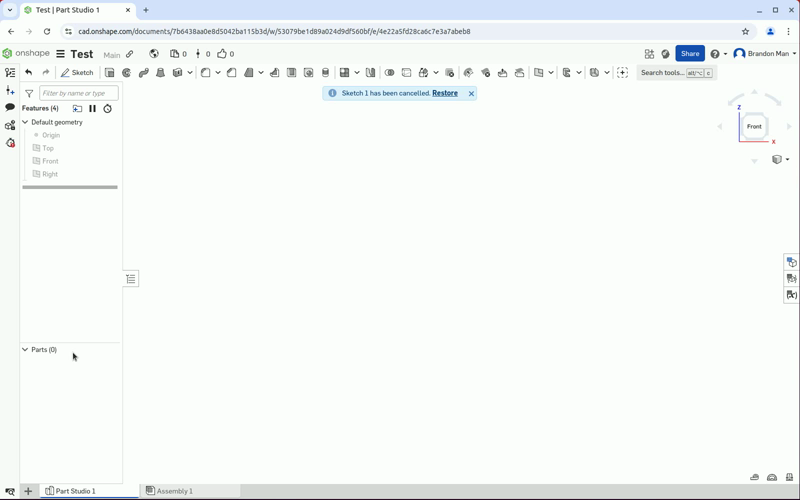
key(shift+y)
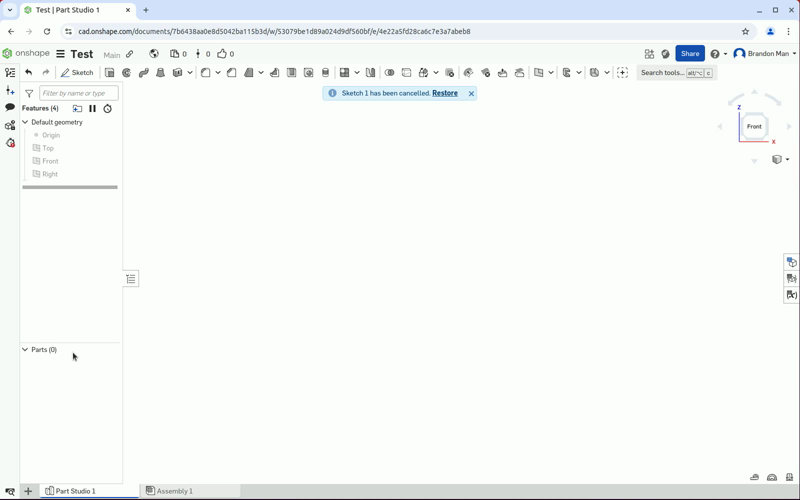
key(shift+s)
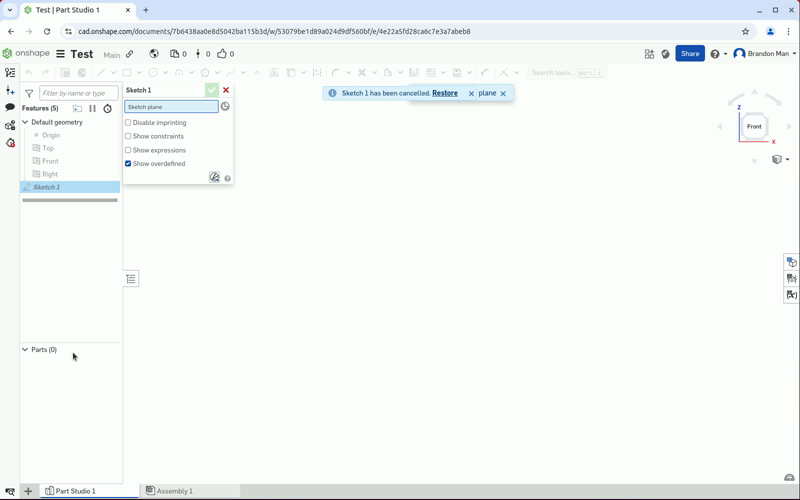
mouse_move(73, 163)
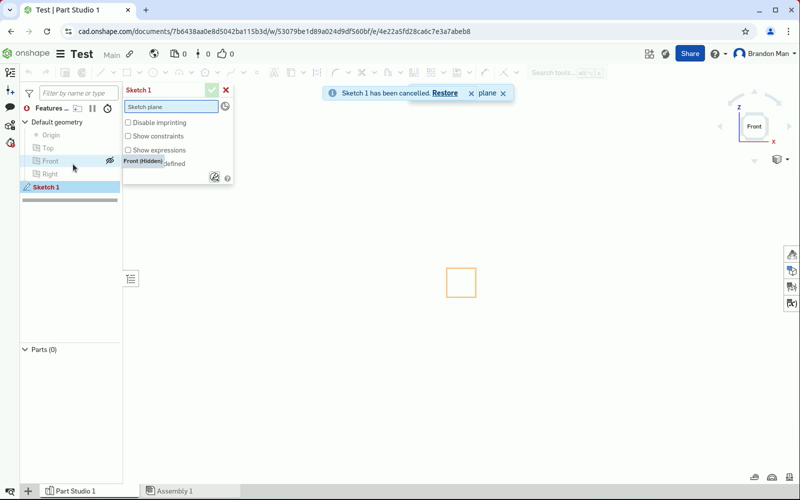
click(73, 163)
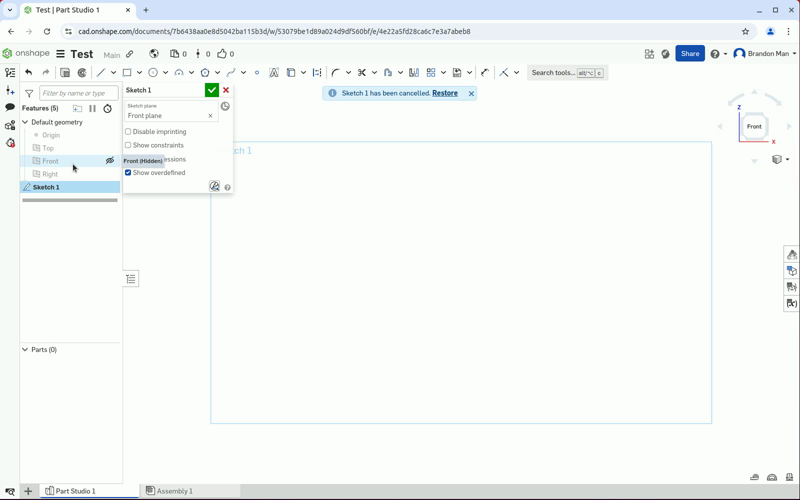
mouse_move(73, 352)
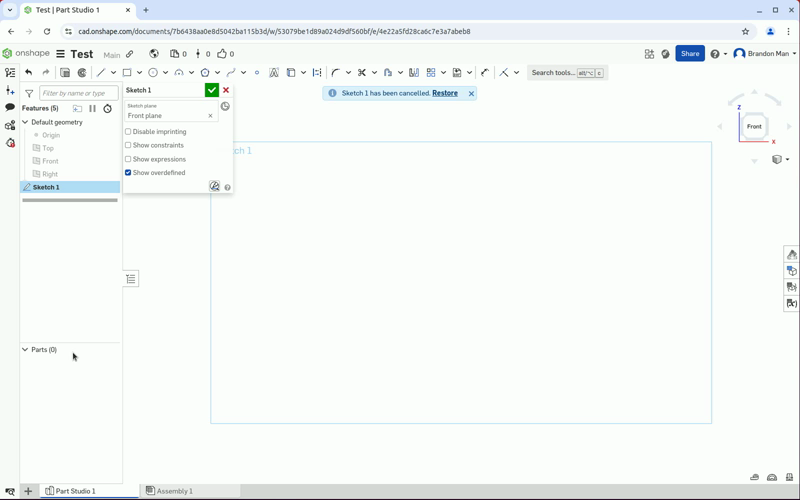
key(y)
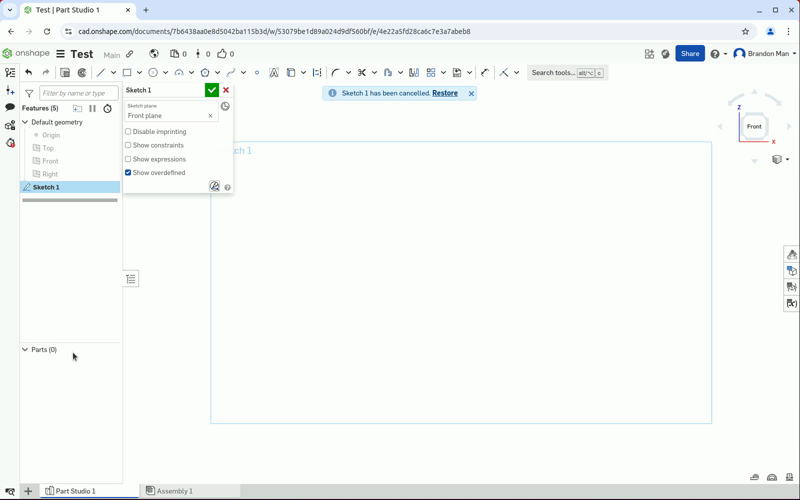
key(l)
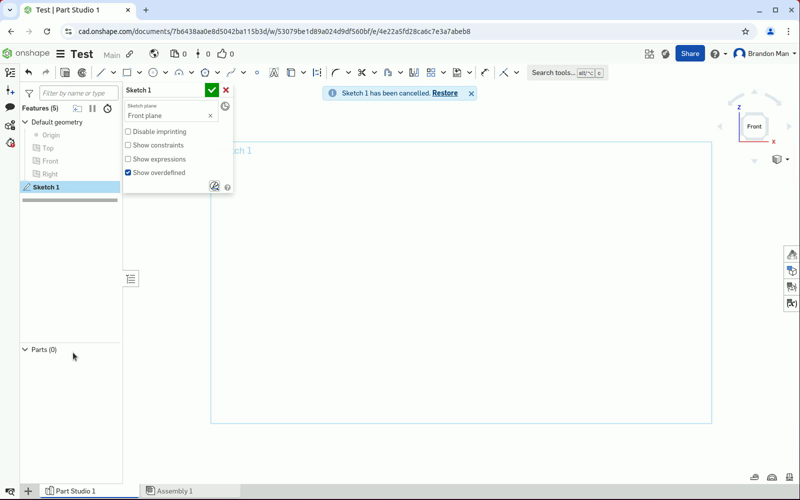
key_down(shift)
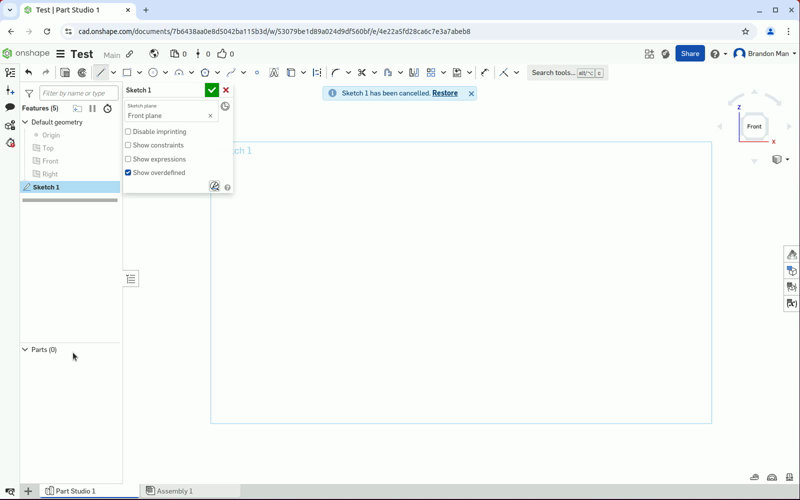
mouse_move(376, 395)
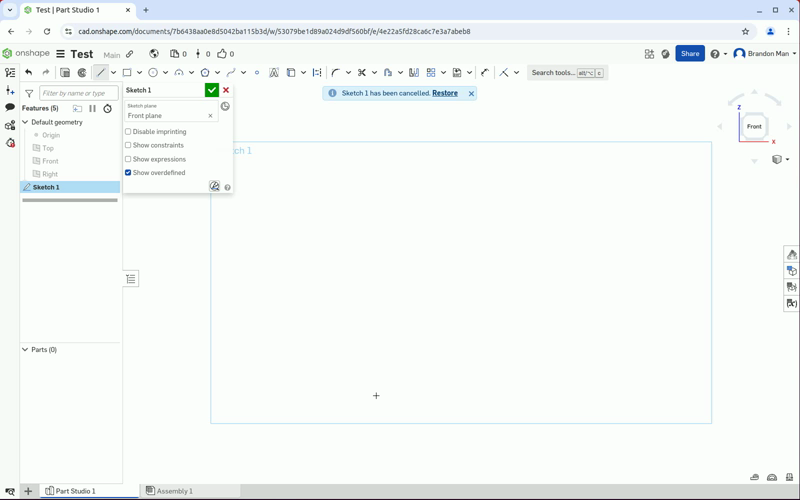
click(376, 395)
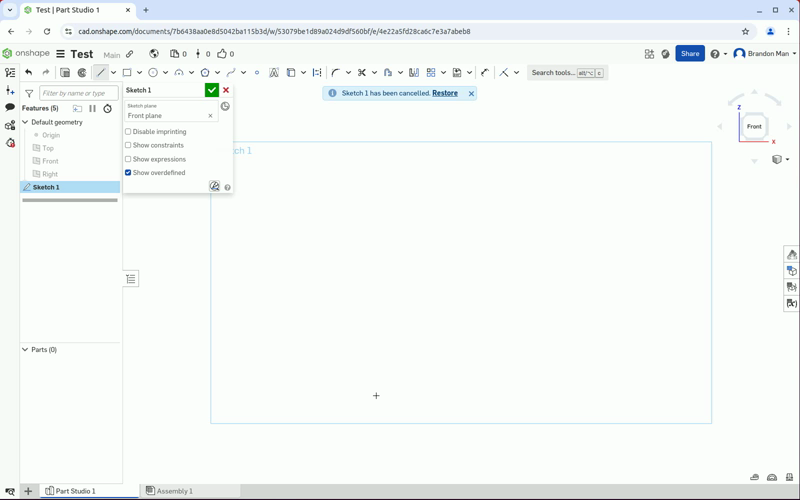
key_up(shift)
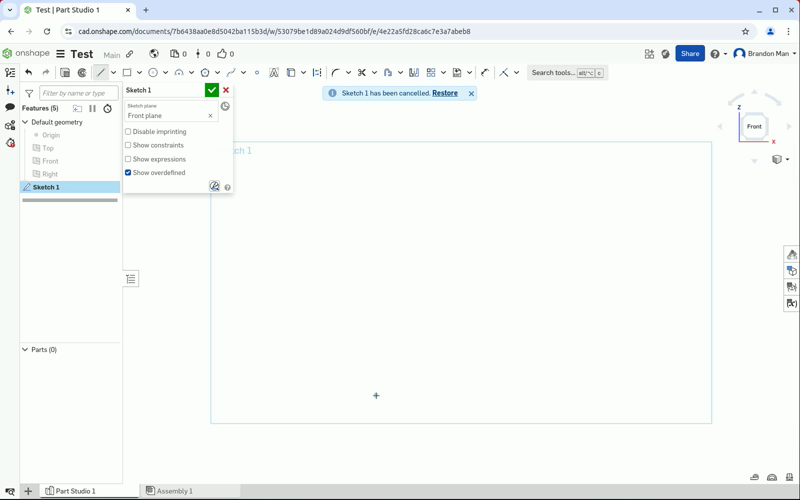
key_down(shift)
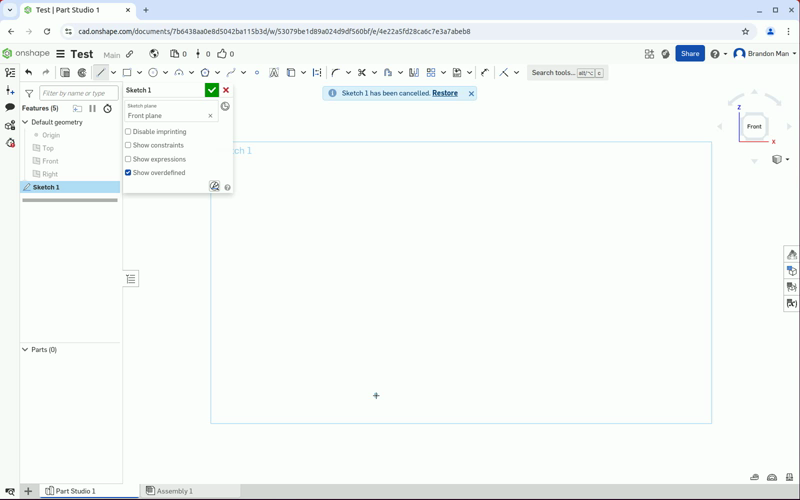
mouse_move(543, 395)
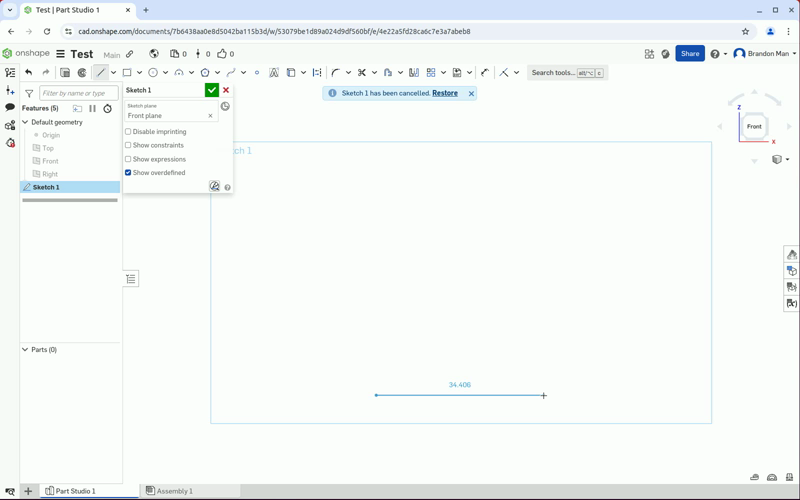
click(543, 395)
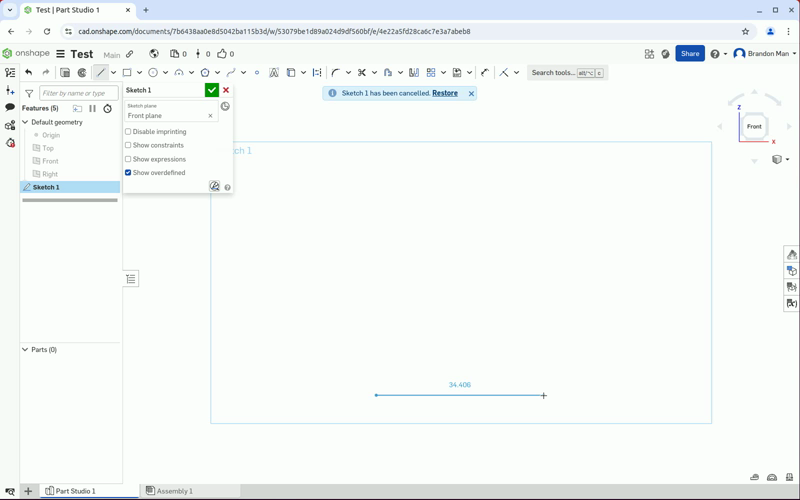
key_up(shift)
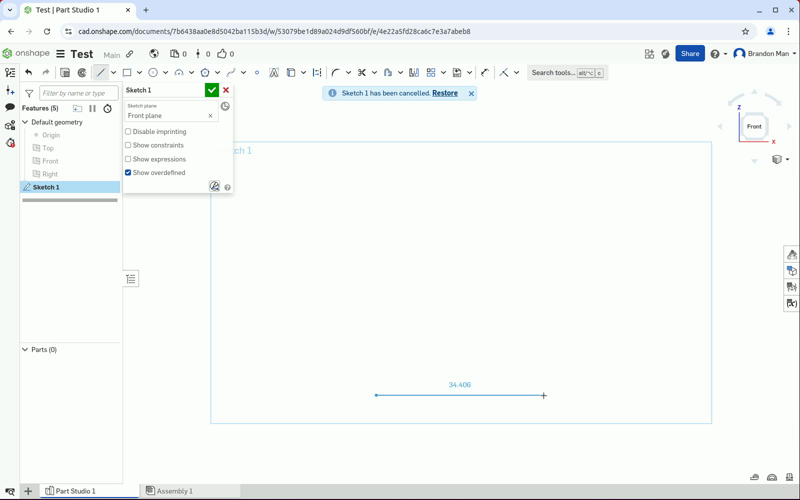
key_down(shift)
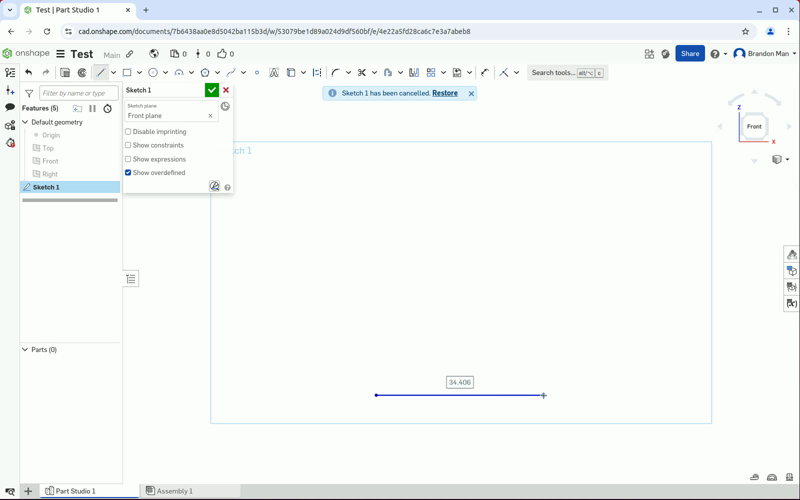
mouse_move(543, 171)
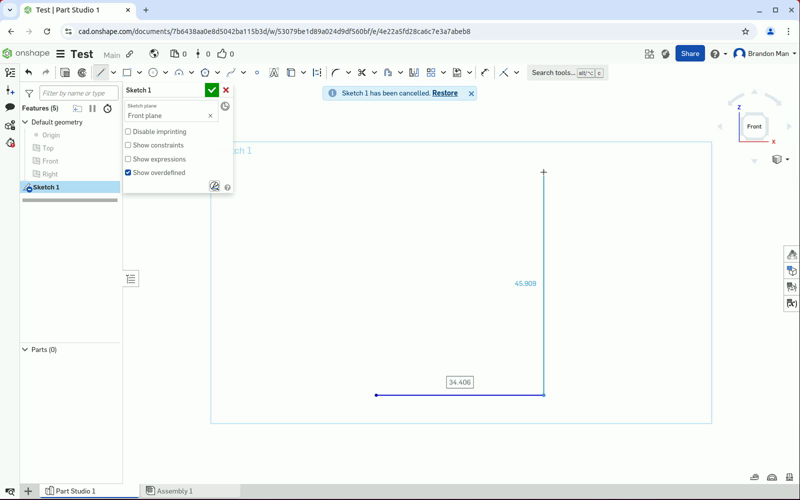
click(543, 171)
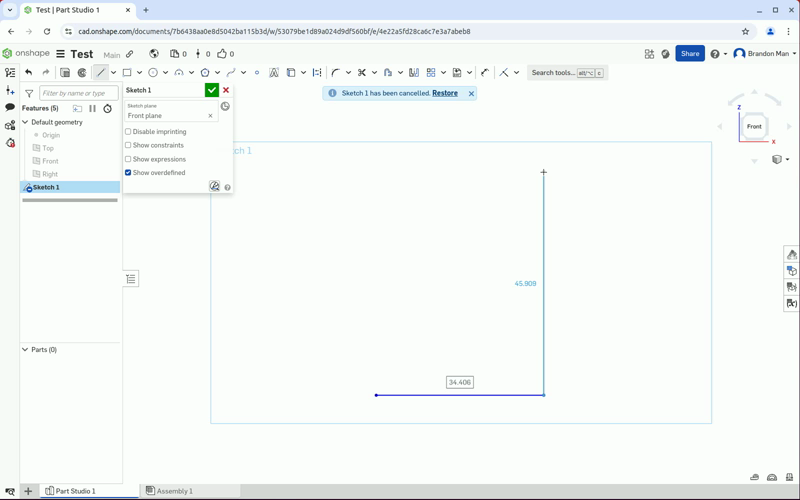
key_up(shift)
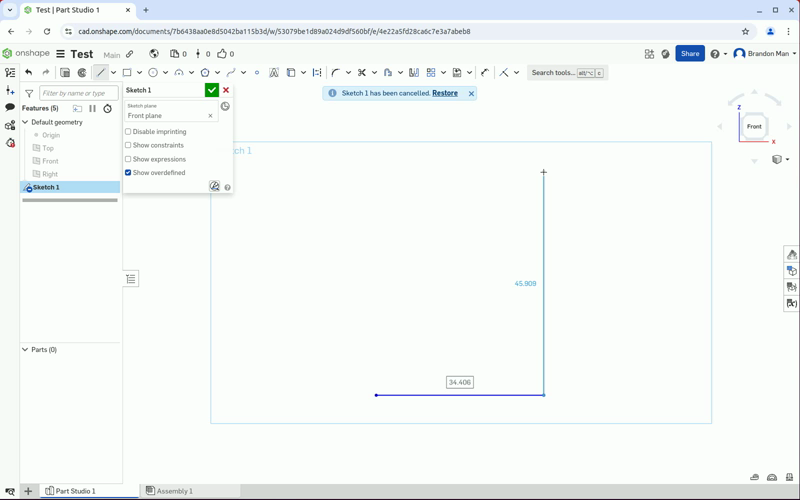
key_down(shift)
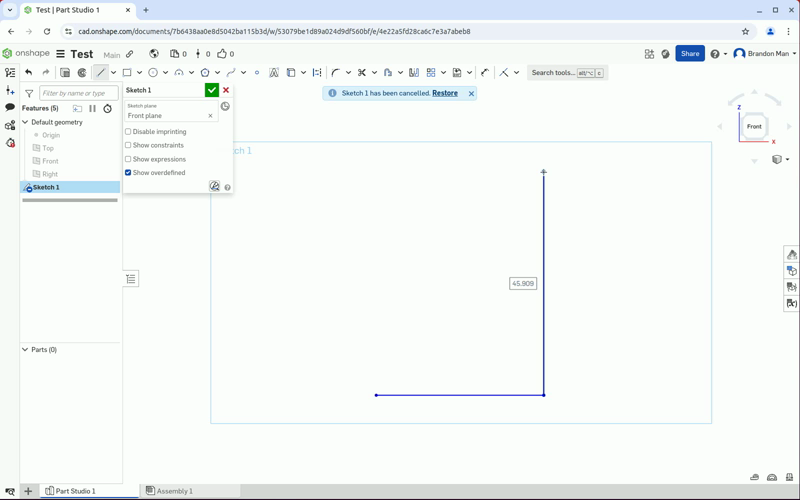
mouse_move(376, 171)
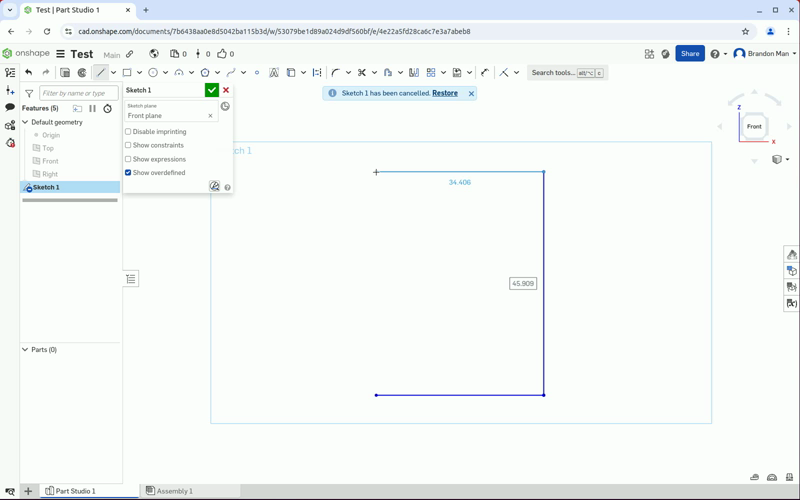
click(376, 171)
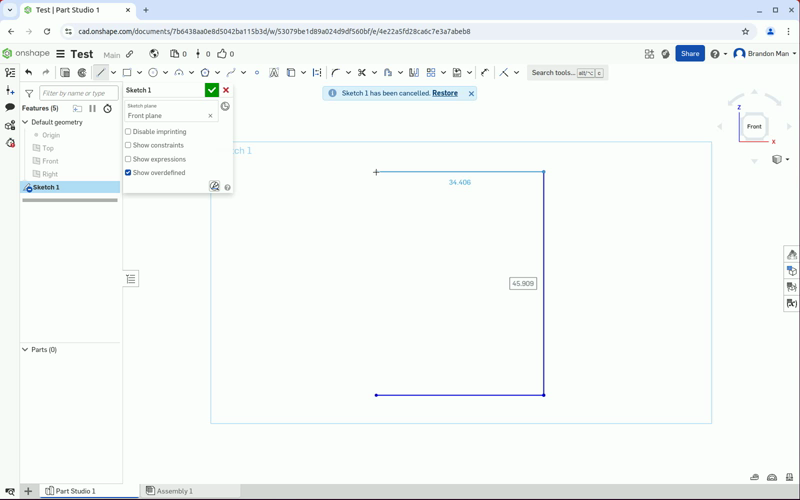
key_up(shift)
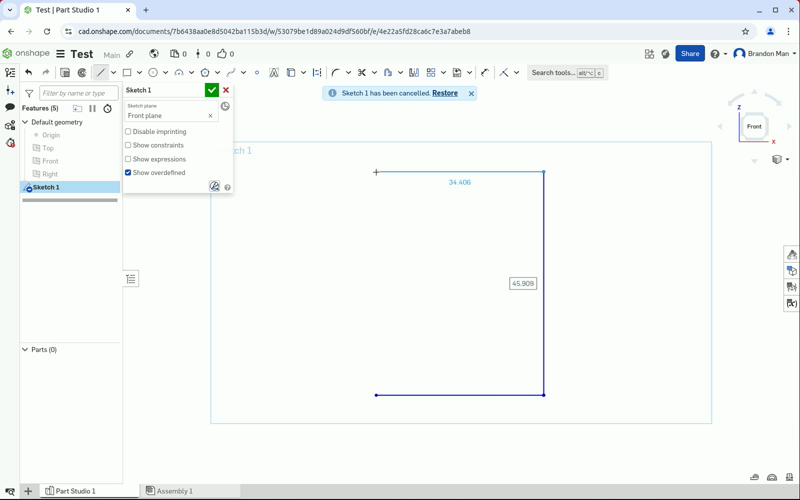
key_down(shift)
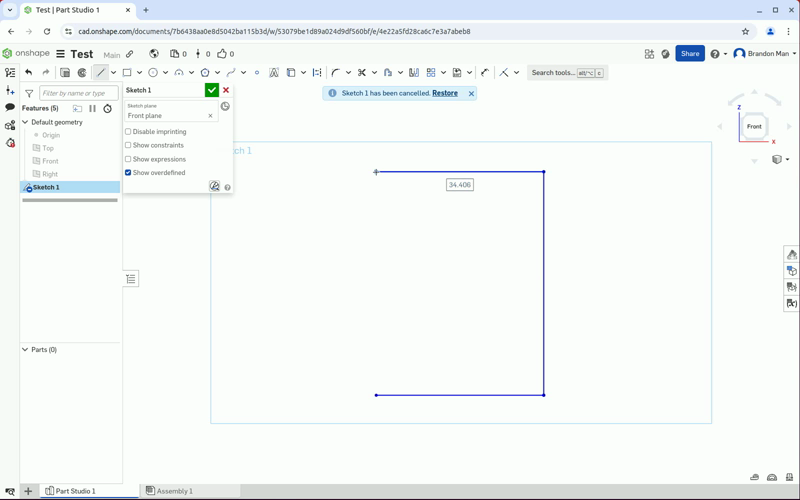
mouse_move(376, 395)
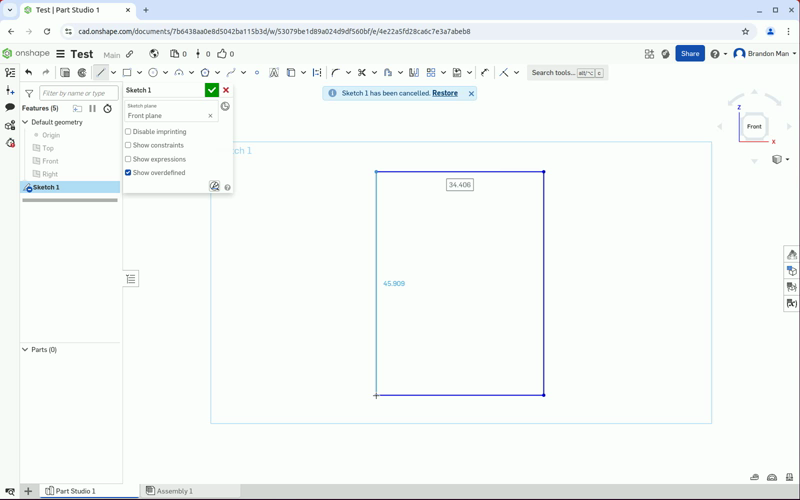
key_up(shift)
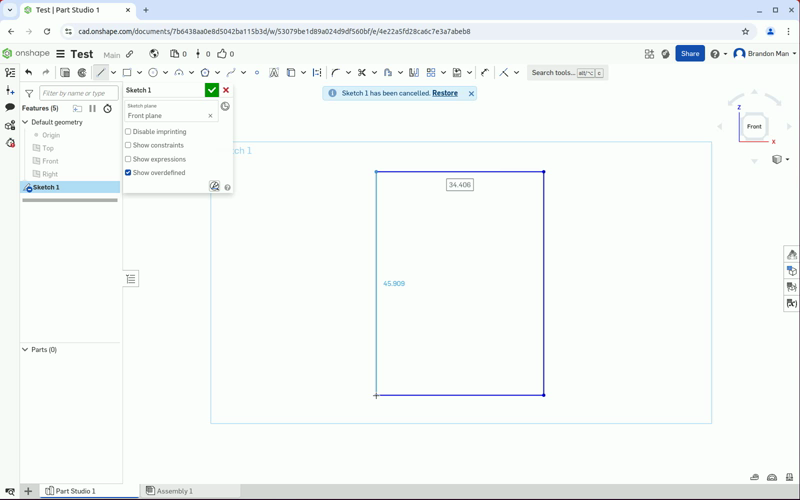
click(376, 395)
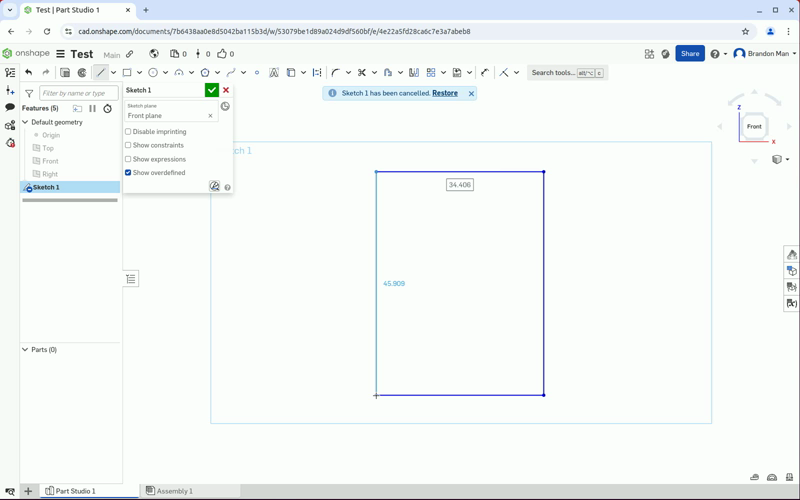
key(esc)
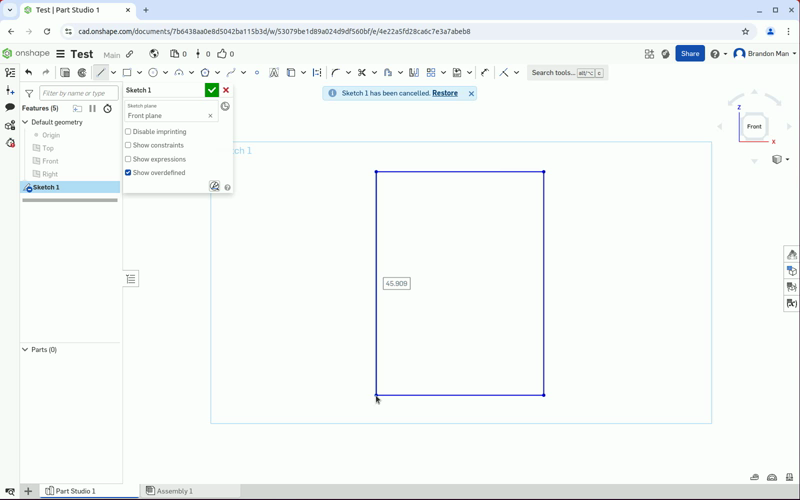
mouse_move(436, 199)
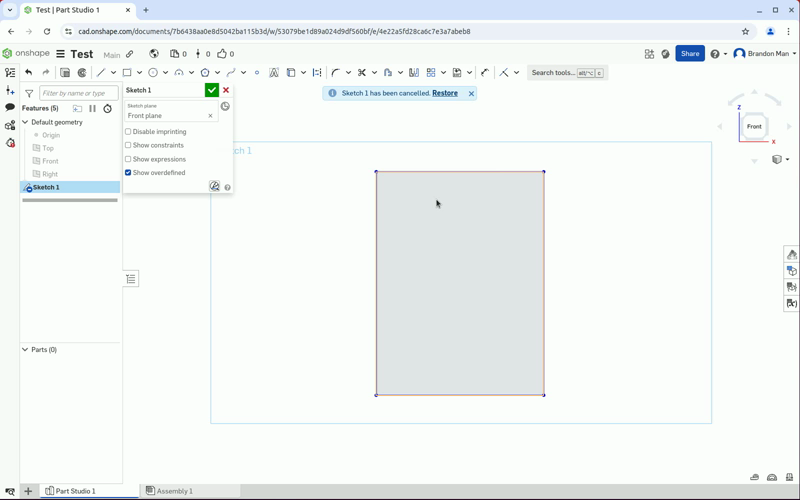
click(436, 199)
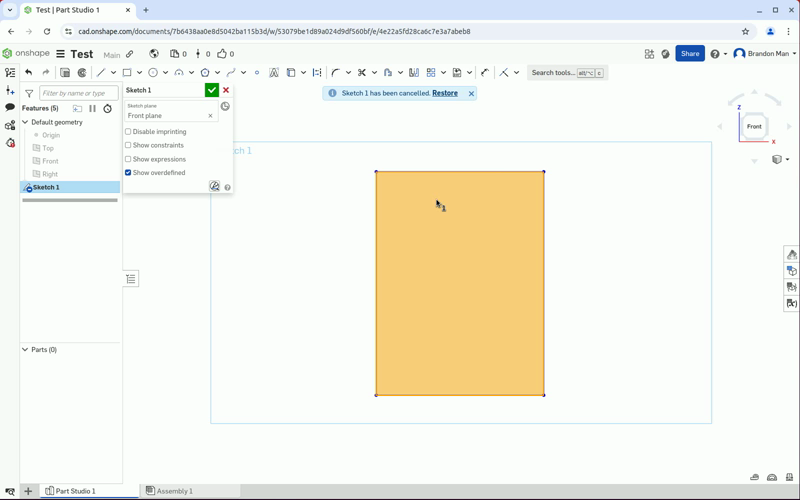
mouse_move(73, 352)
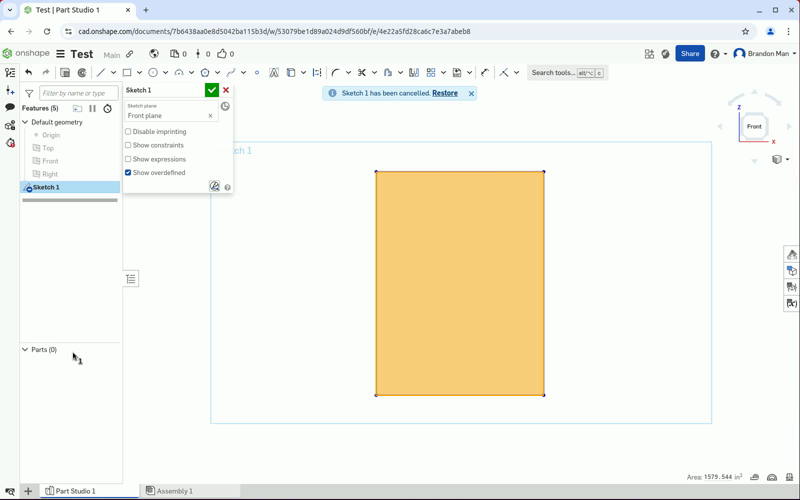
key(shift+y)
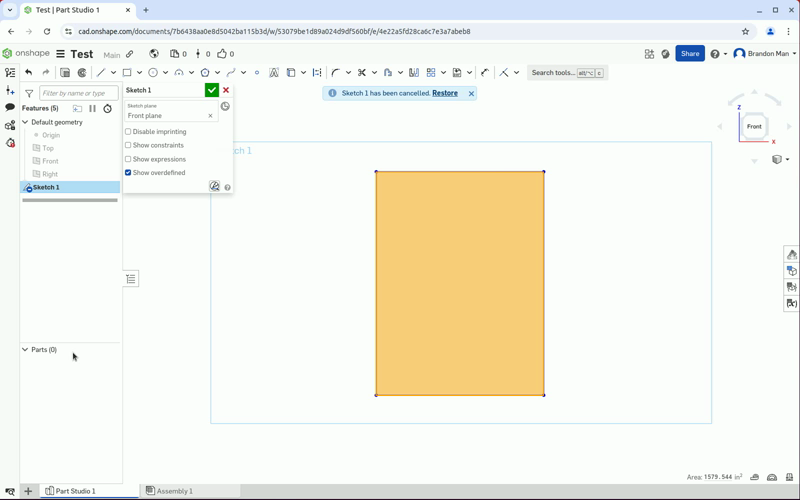
key(shift+e)
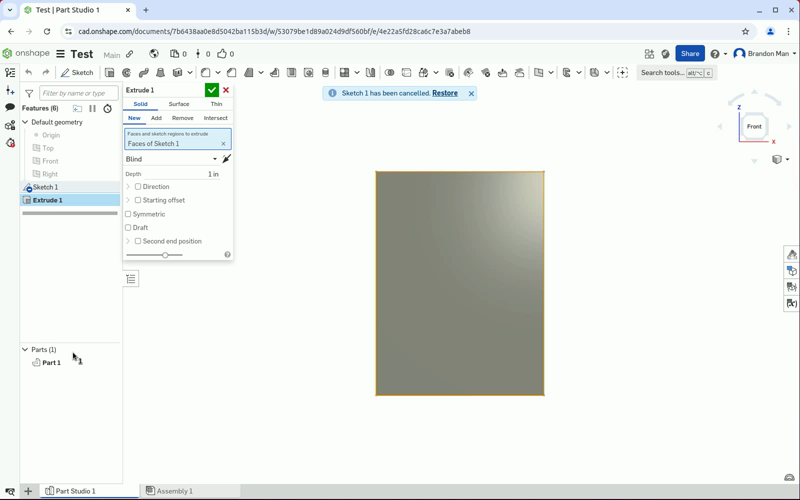
mouse_move(143, 106)
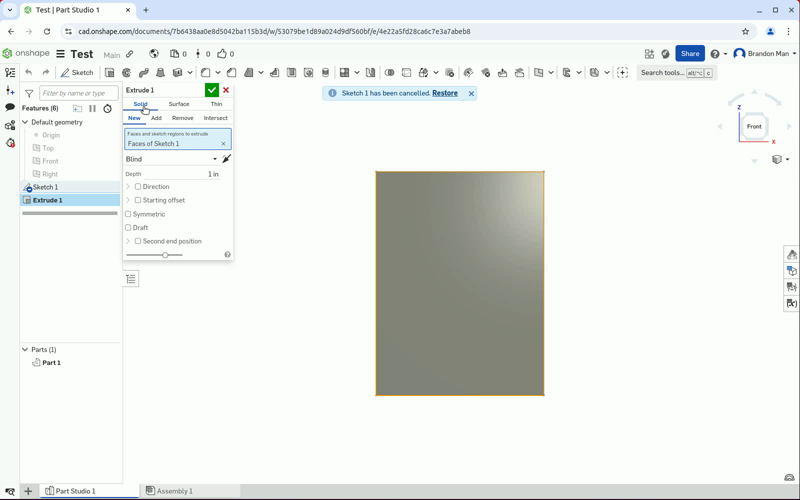
click(143, 106)
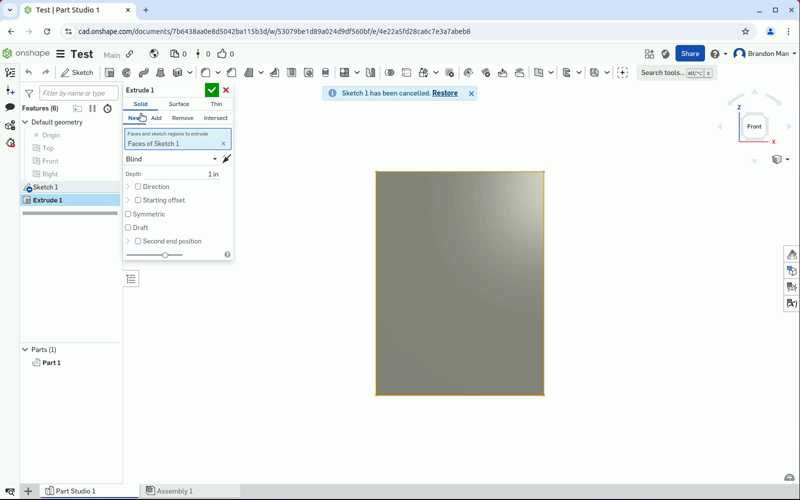
mouse_move(137, 120)
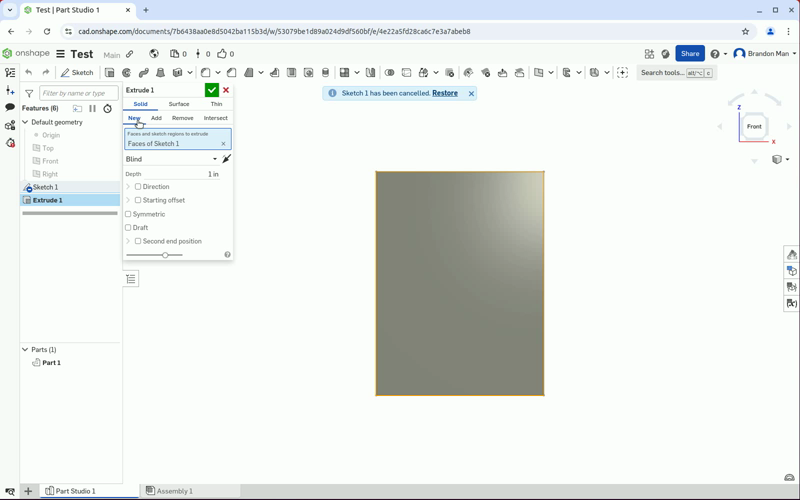
click(137, 120)
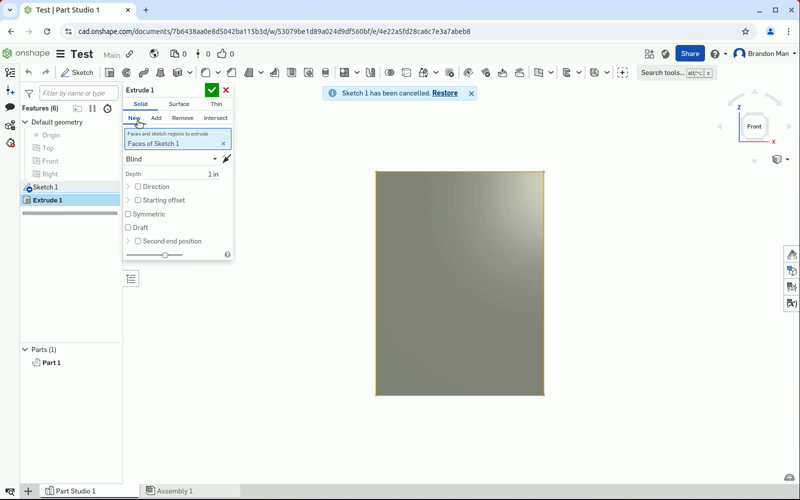
key(tab, 4)
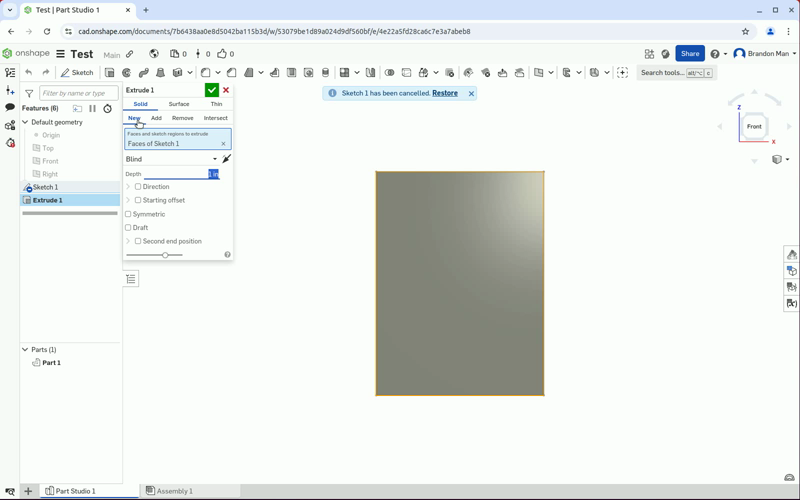
text(-1.444)
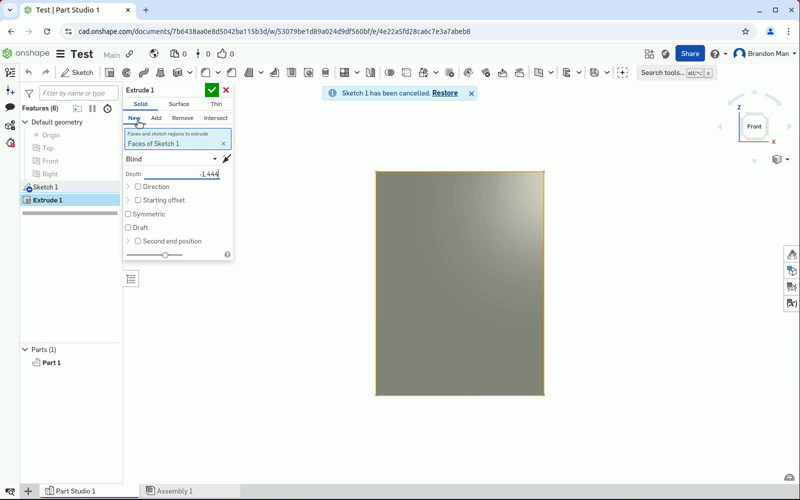
key(enter)
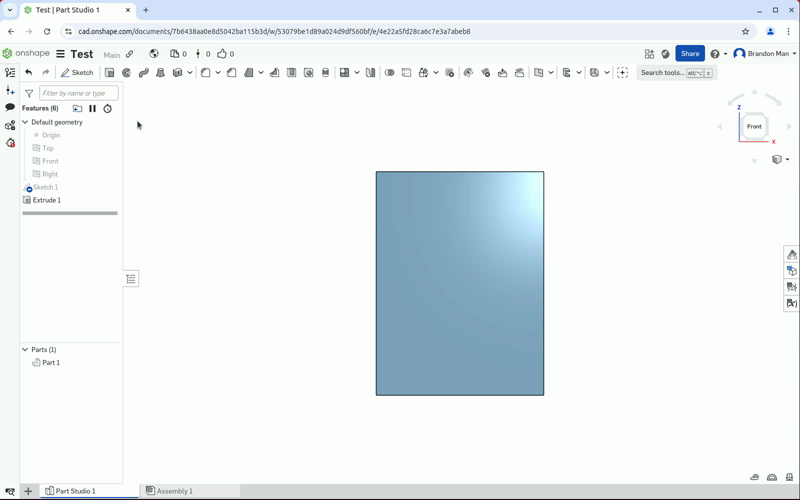
key(shift+h)
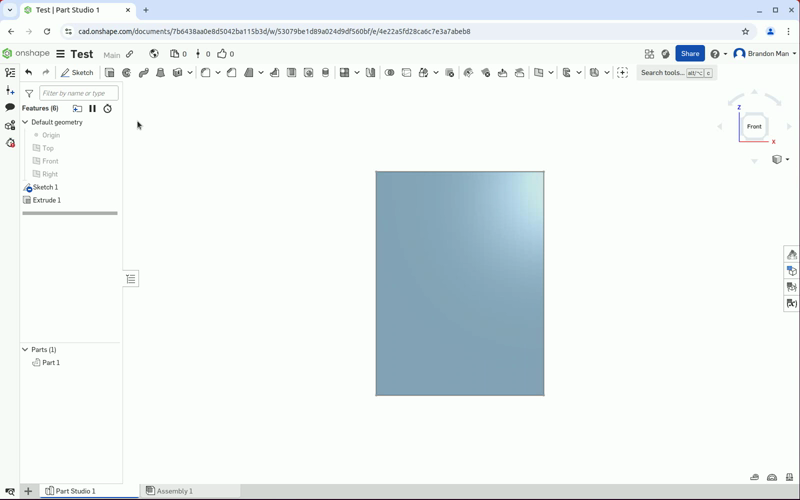
key(shift+h)
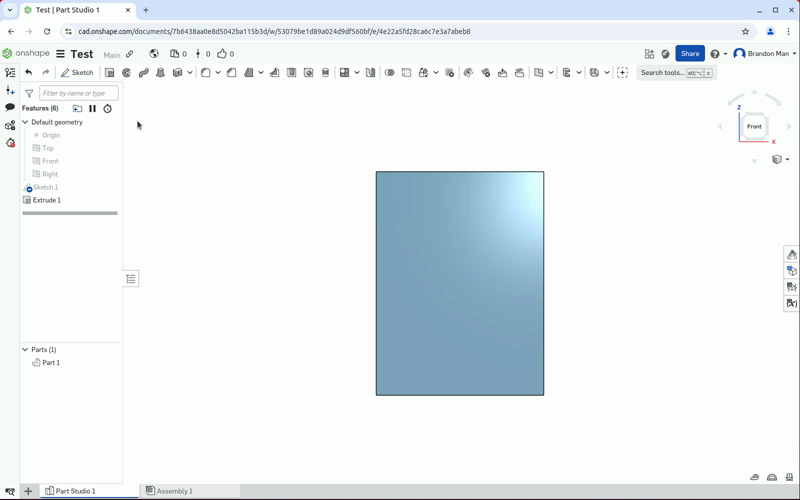
mouse_move(73, 189)
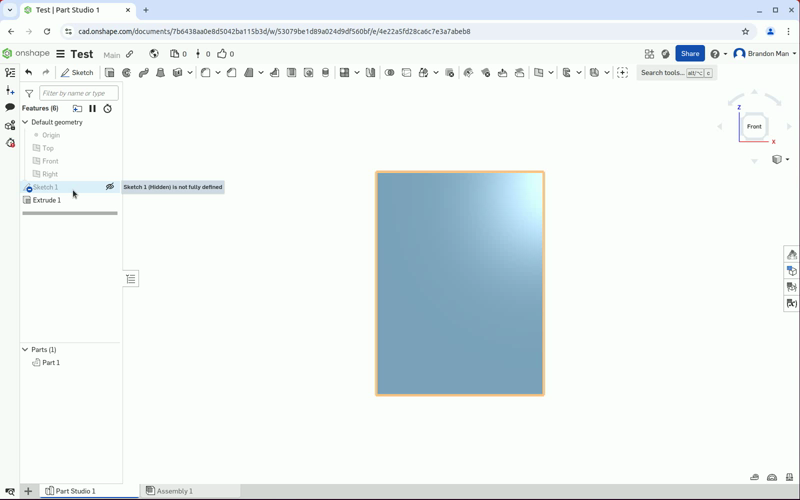
click(73, 189)
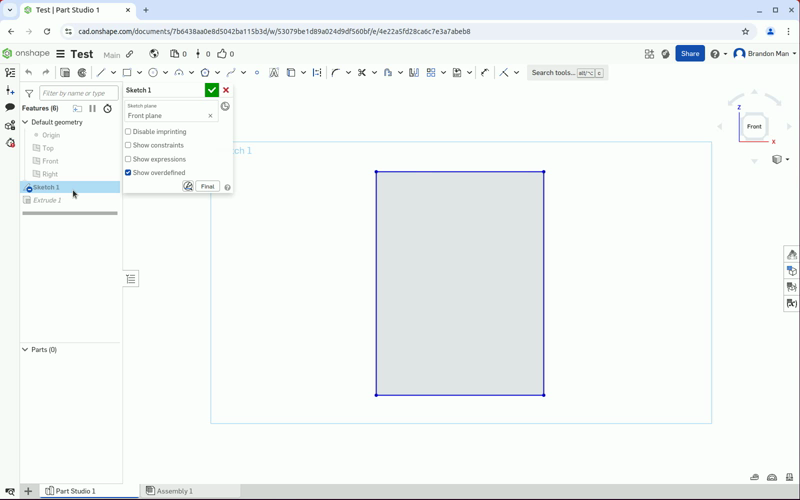
mouse_move(229, 92)
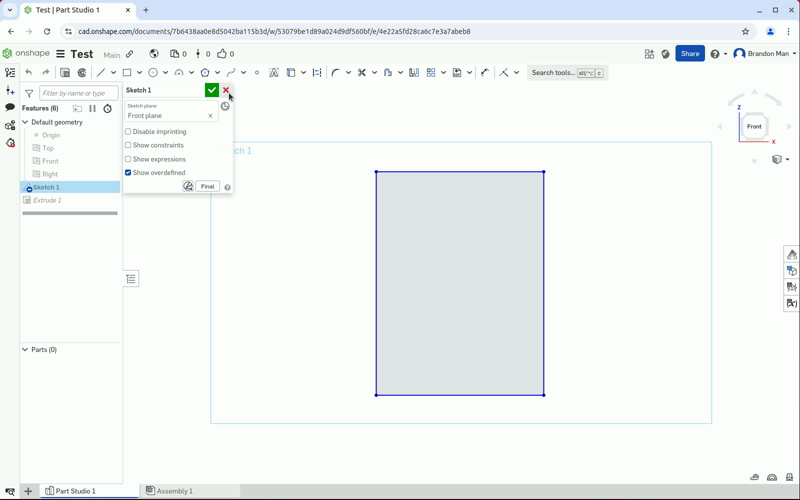
click(229, 92)
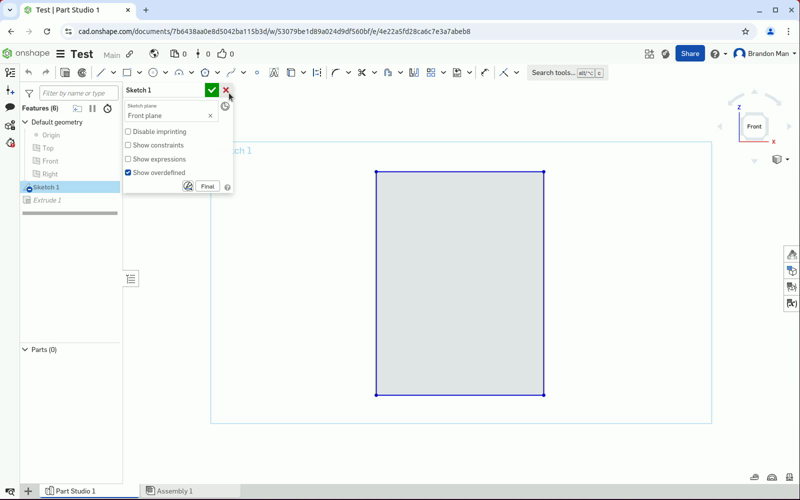
key(shift+s)
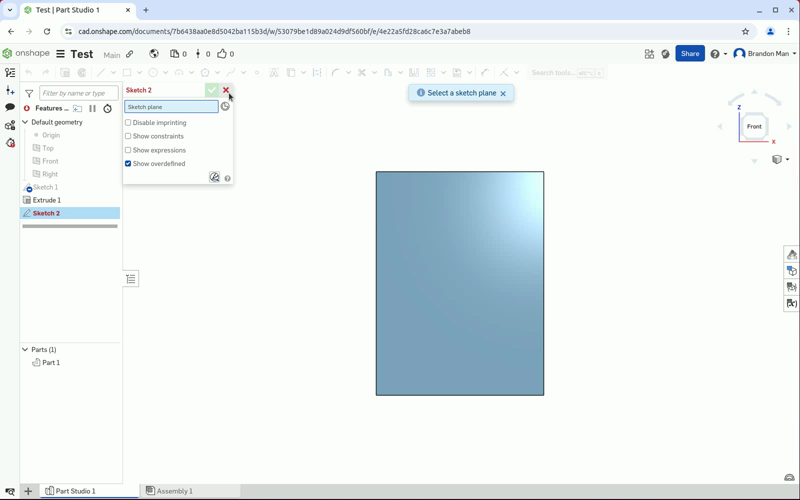
mouse_move(73, 163)
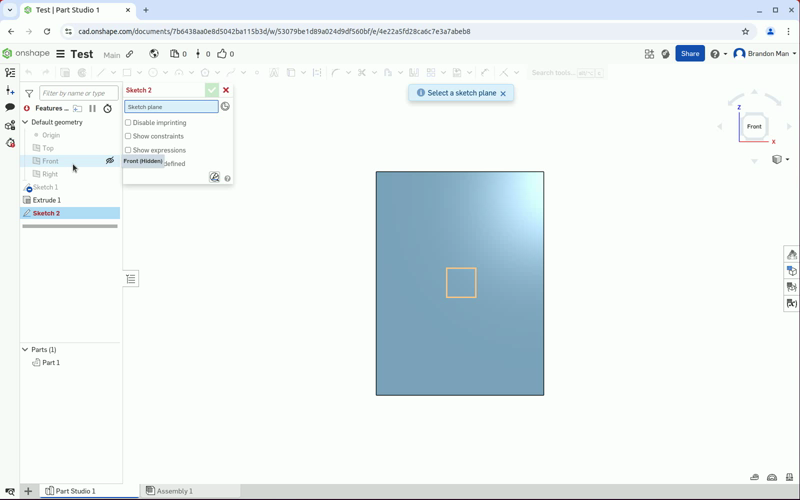
click(73, 163)
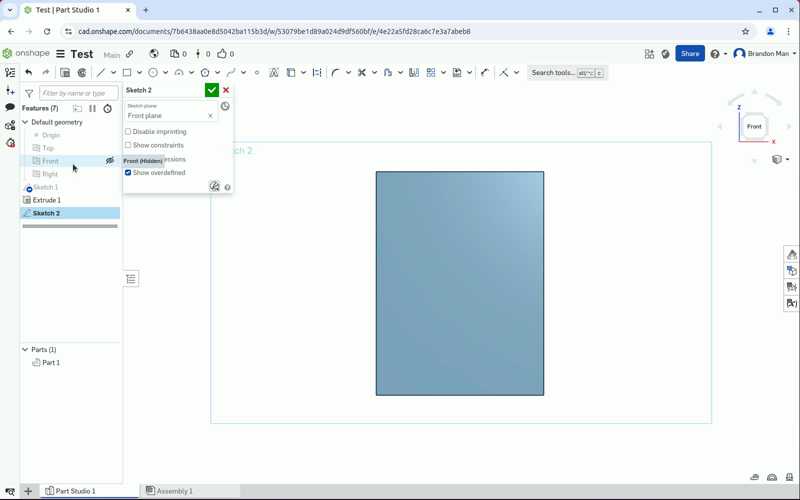
mouse_move(73, 352)
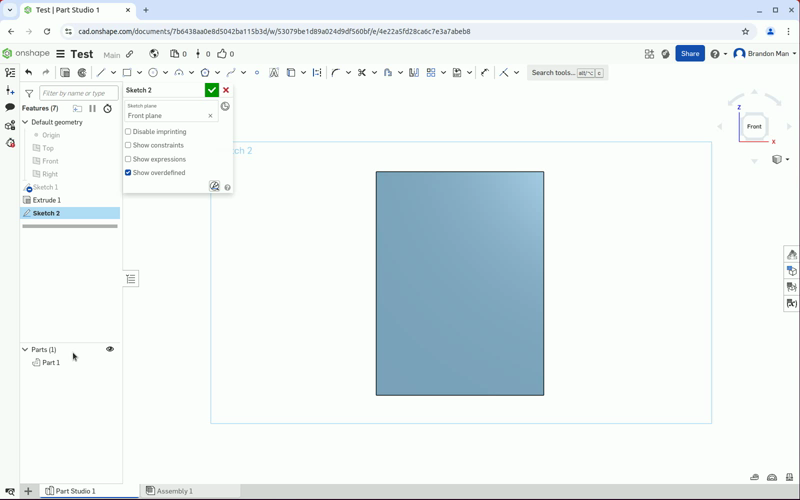
key(y)
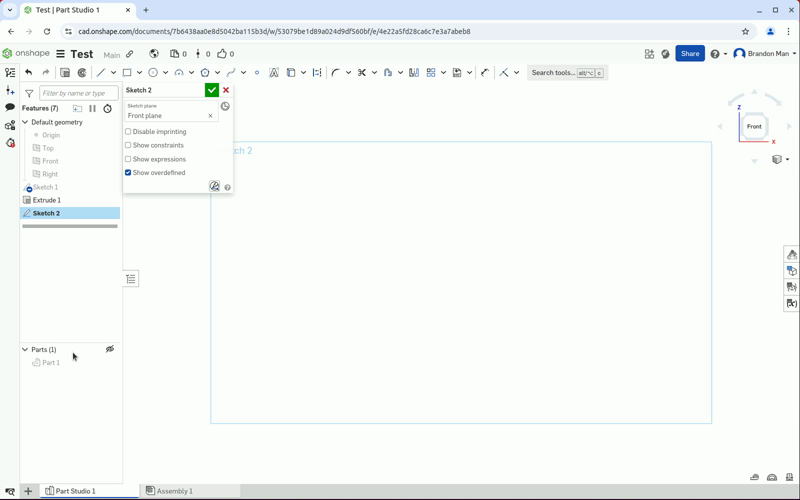
key(l)
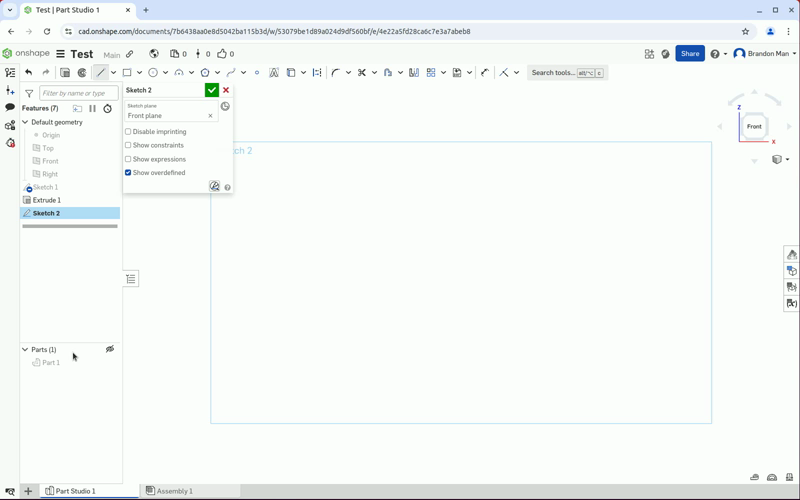
key_down(shift)
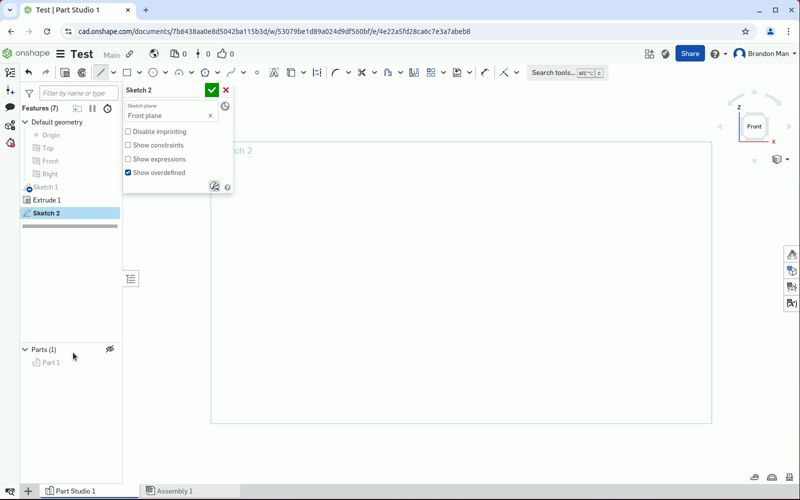
mouse_move(390, 193)
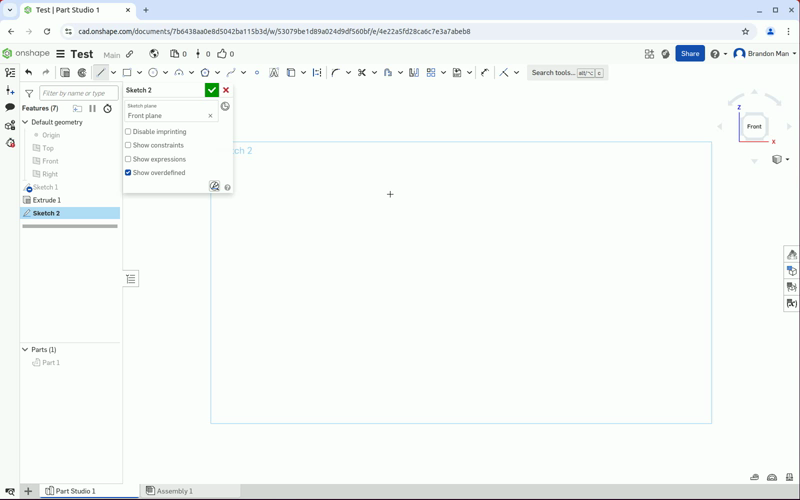
click(390, 193)
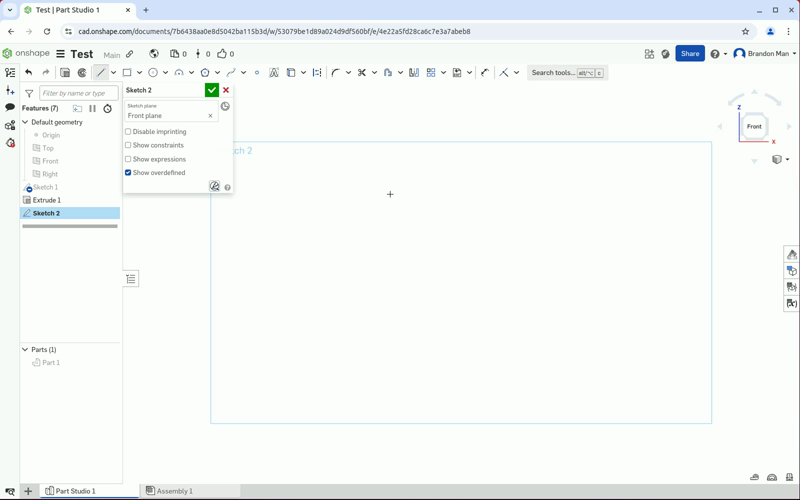
key_up(shift)
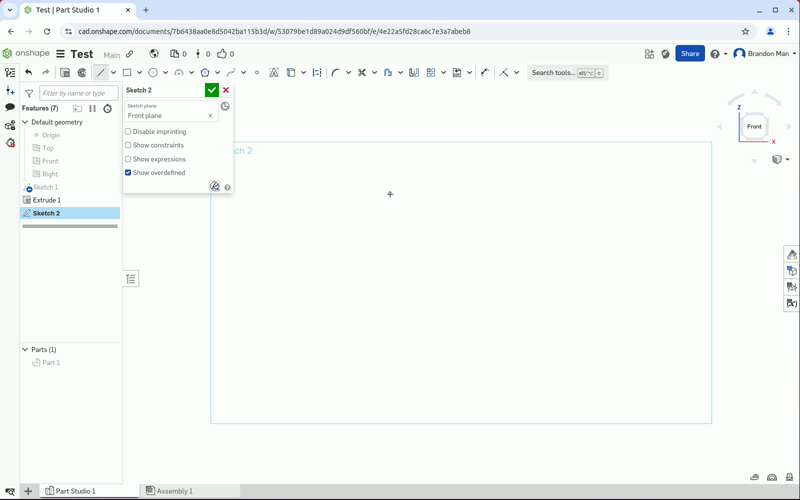
key_down(shift)
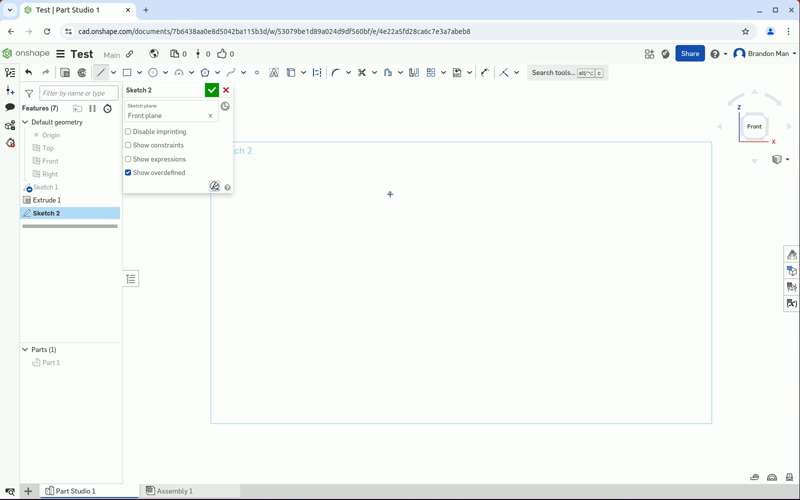
mouse_move(420, 193)
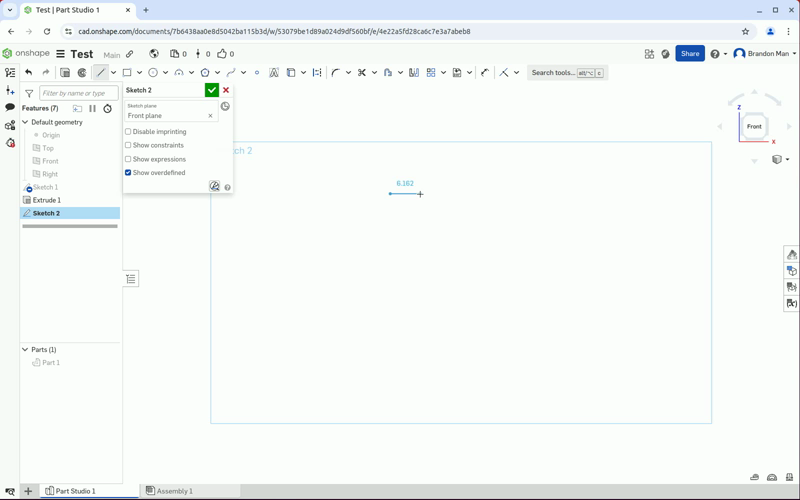
mouse_move(390, 191)
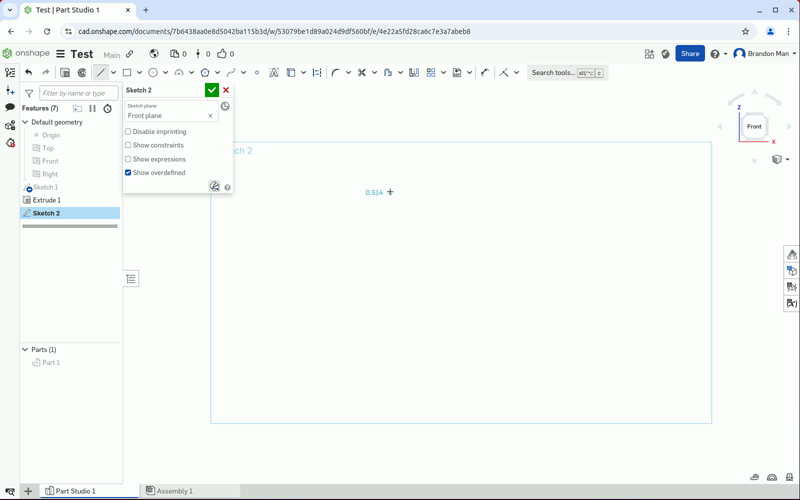
scroll(6)
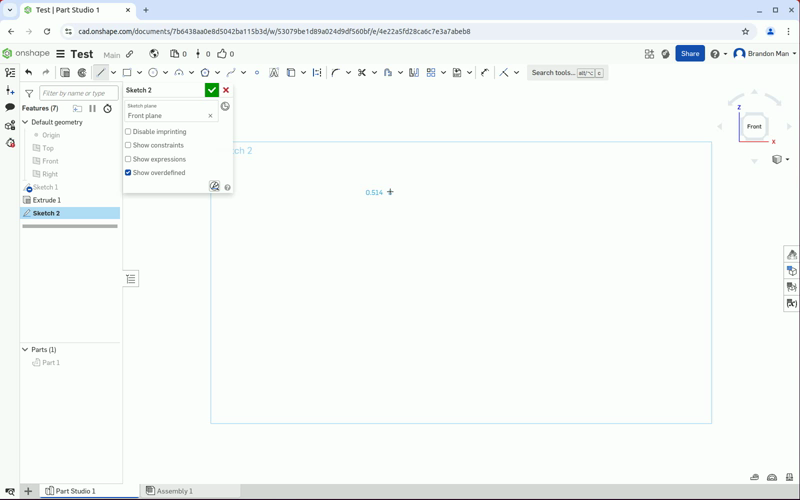
scroll(6)
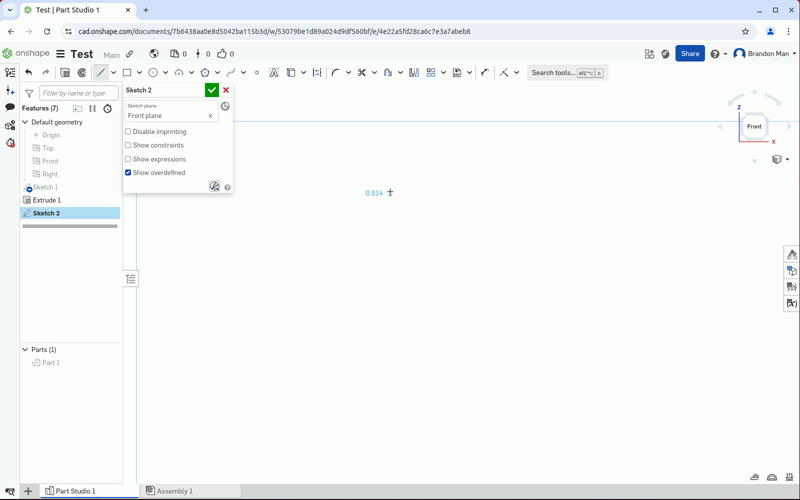
scroll(6)
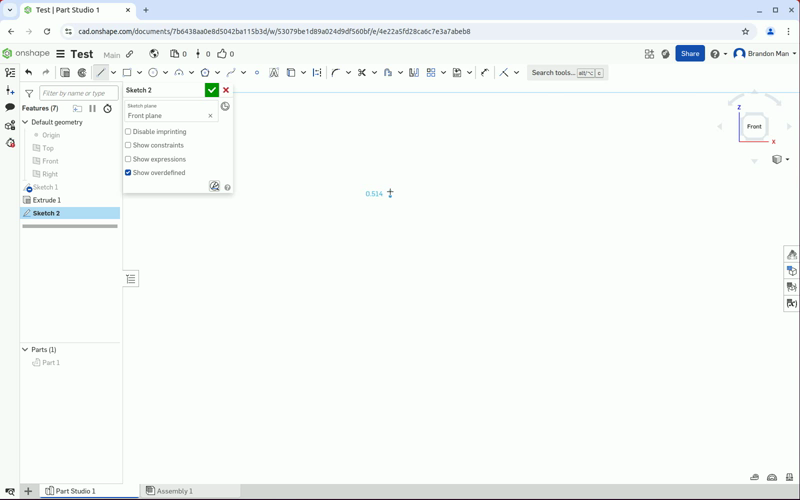
scroll(6)
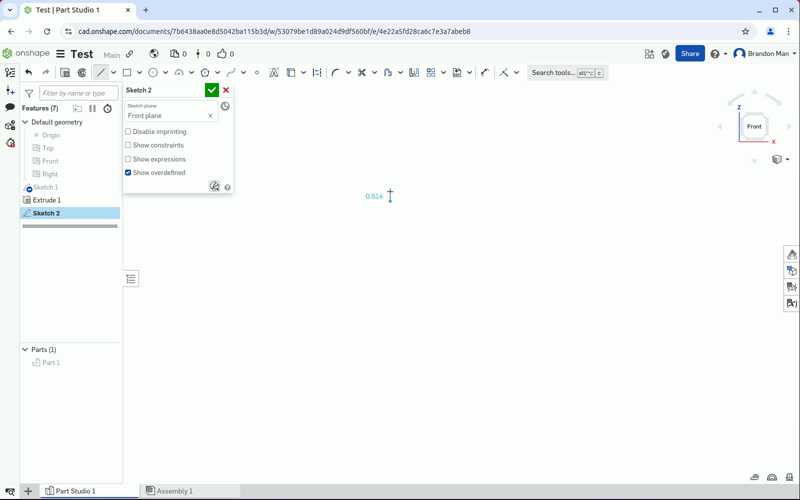
scroll(6)
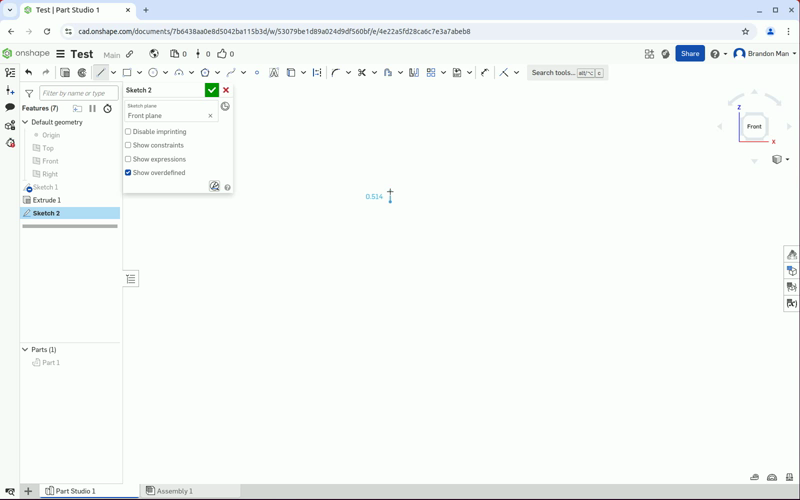
scroll(6)
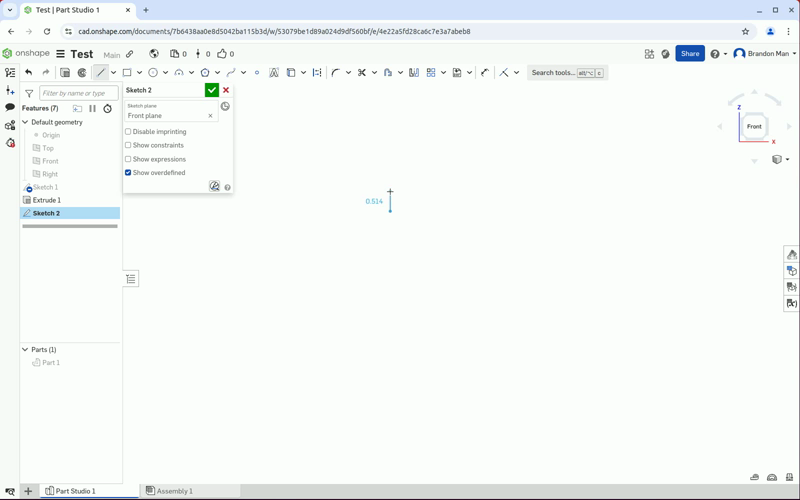
scroll(6)
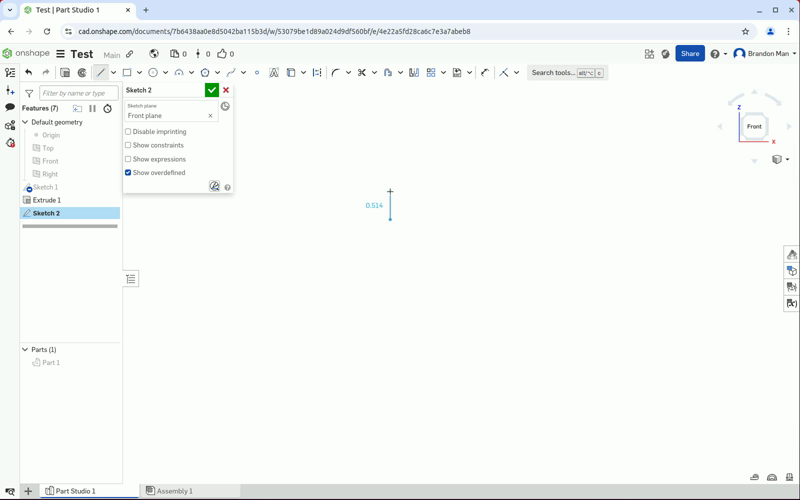
click(390, 191)
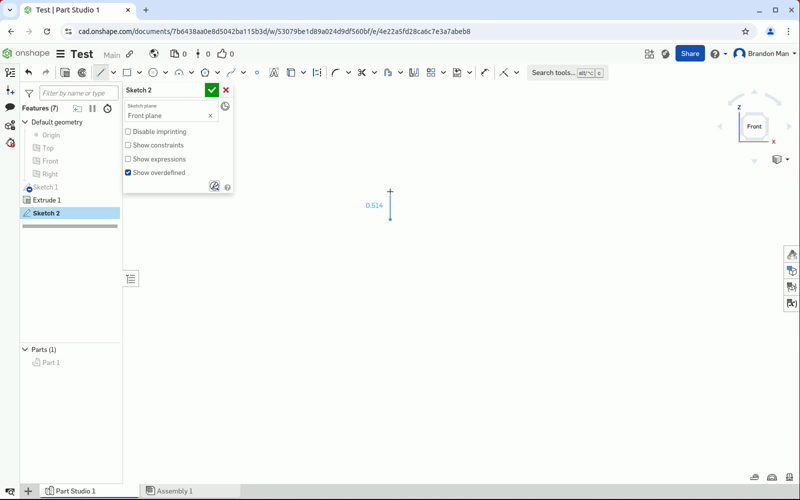
scroll(-6)
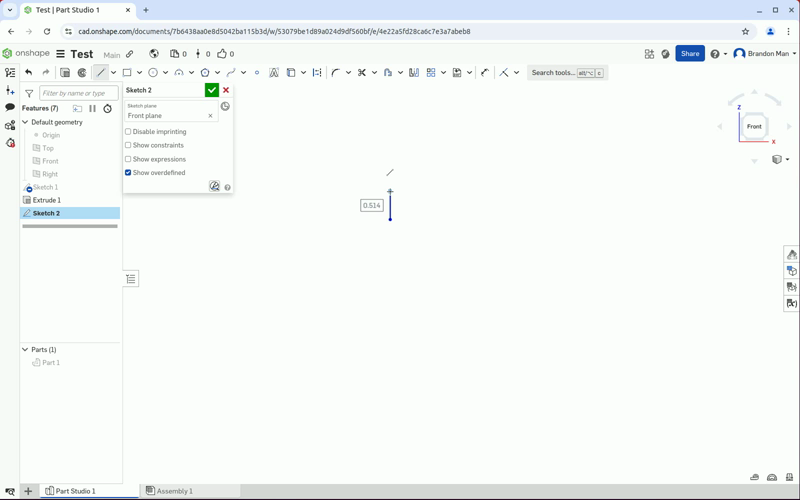
scroll(-6)
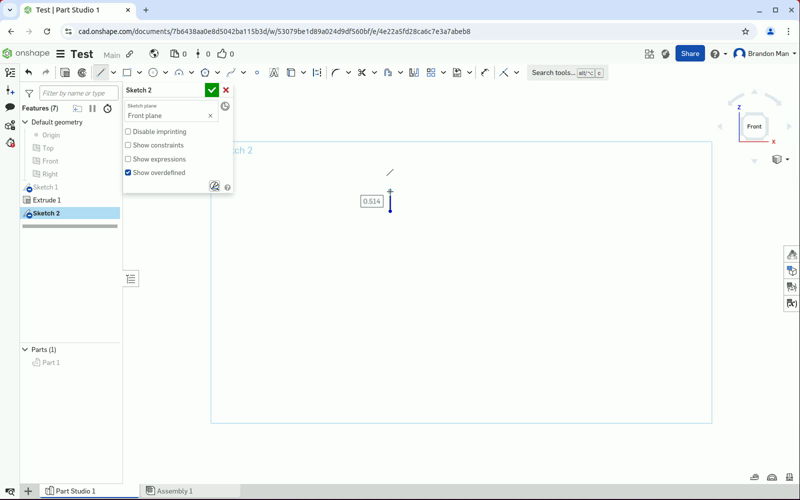
scroll(-6)
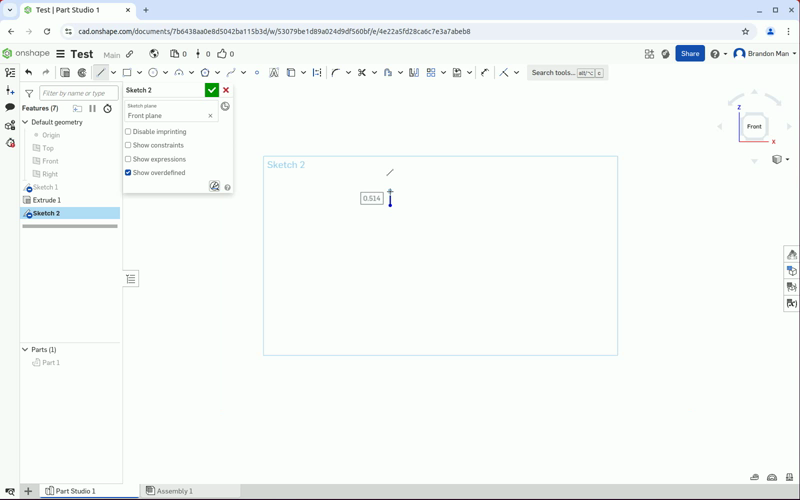
scroll(-6)
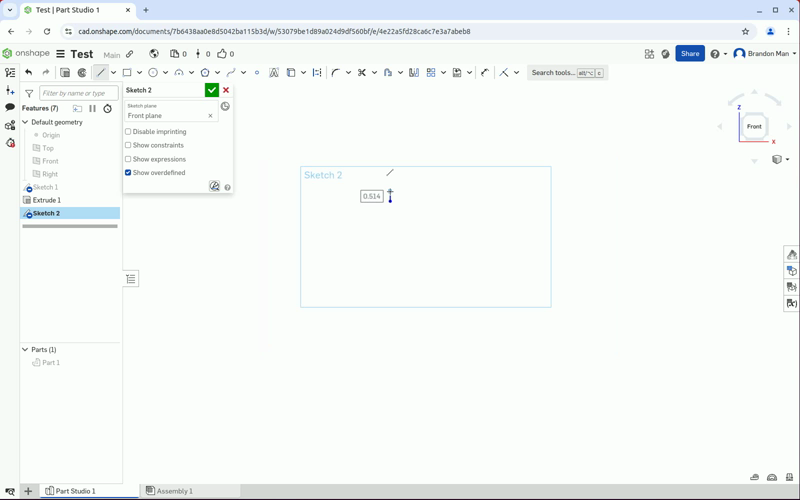
scroll(-6)
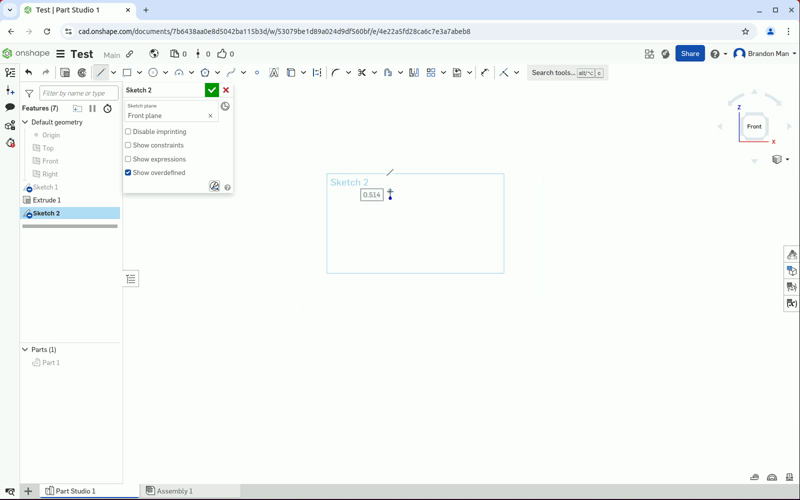
scroll(-6)
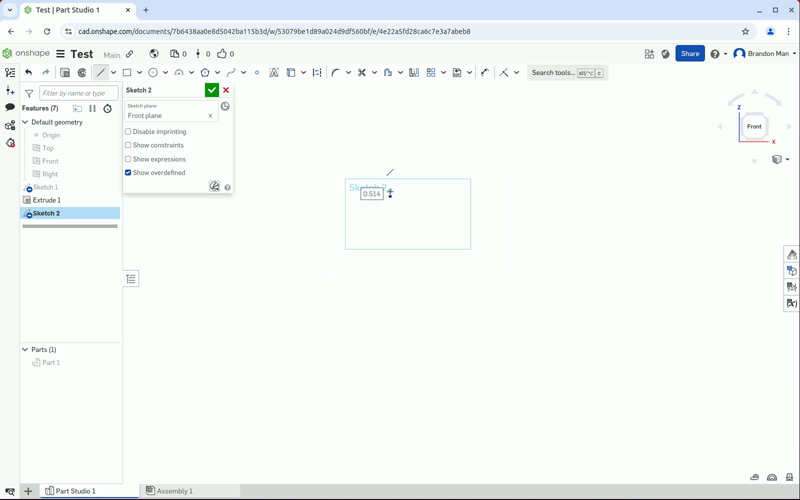
scroll(-6)
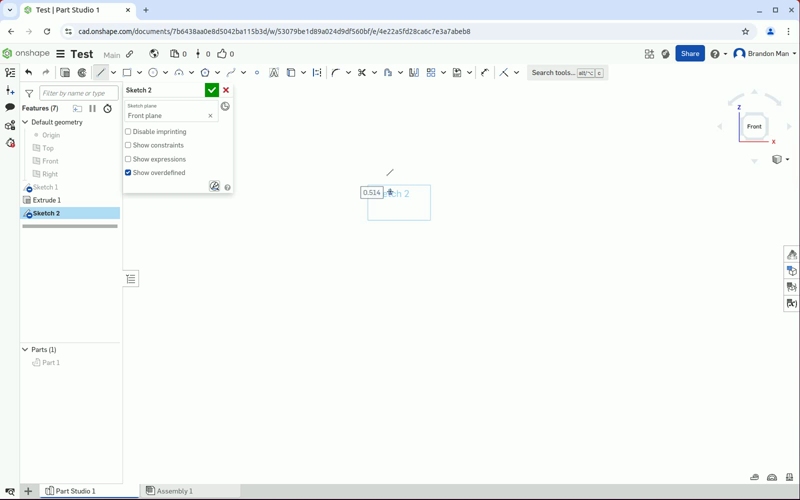
key_up(shift)
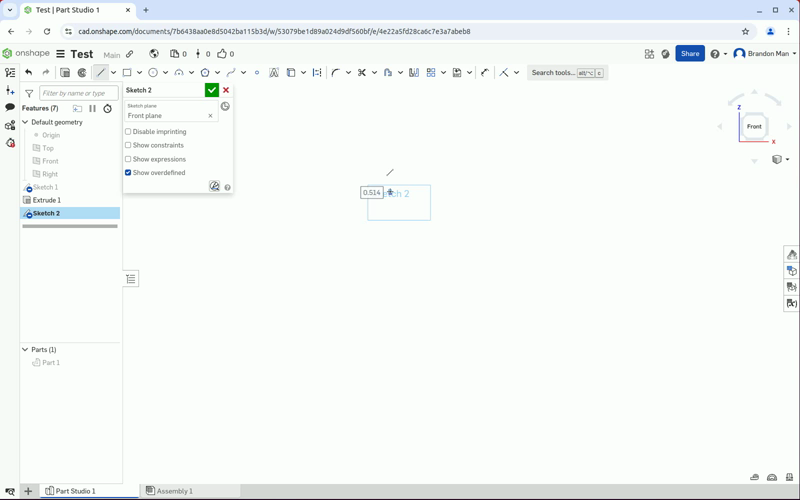
key_down(shift)
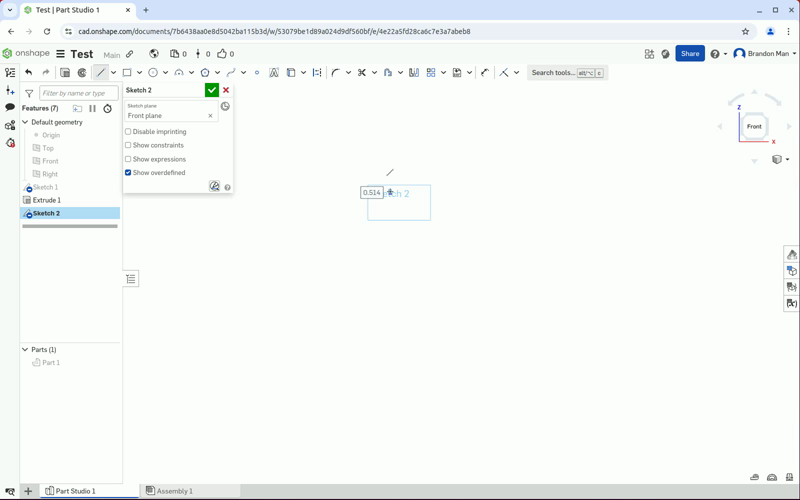
mouse_move(420, 191)
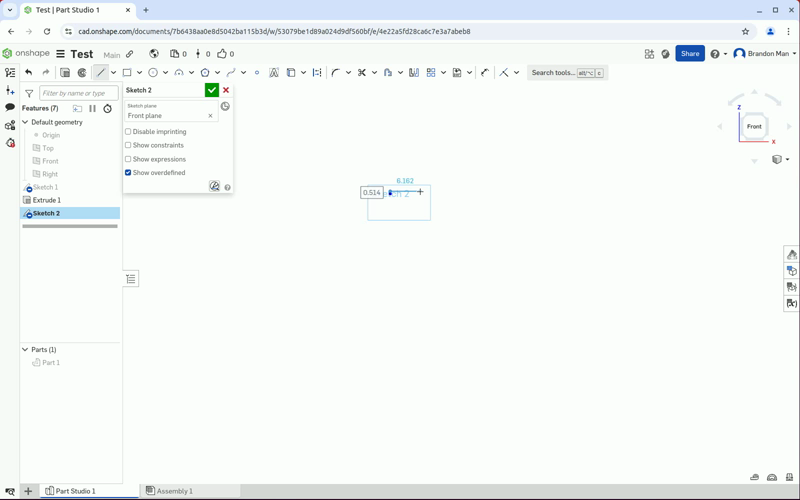
mouse_move(390, 189)
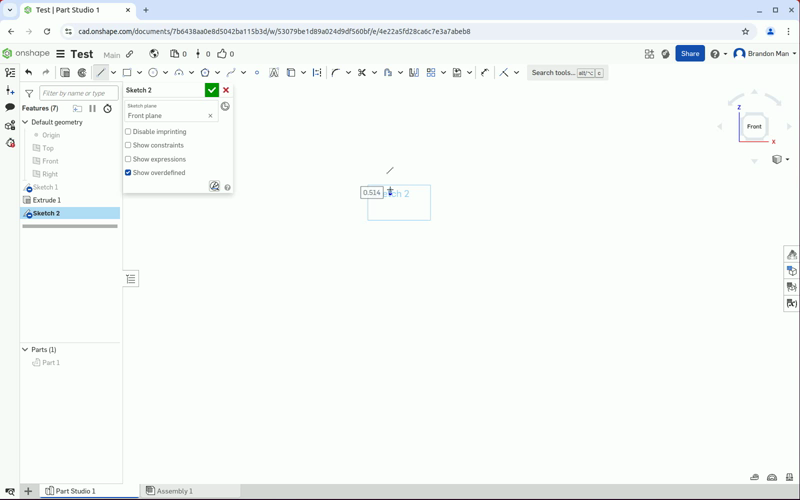
scroll(6)
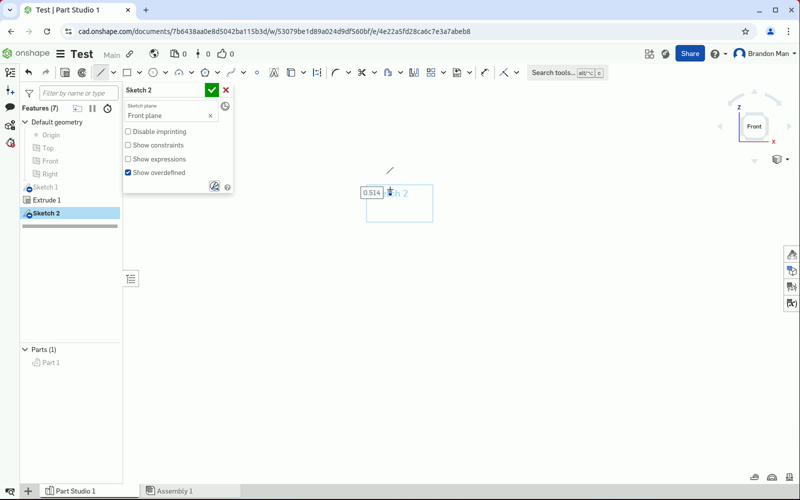
scroll(6)
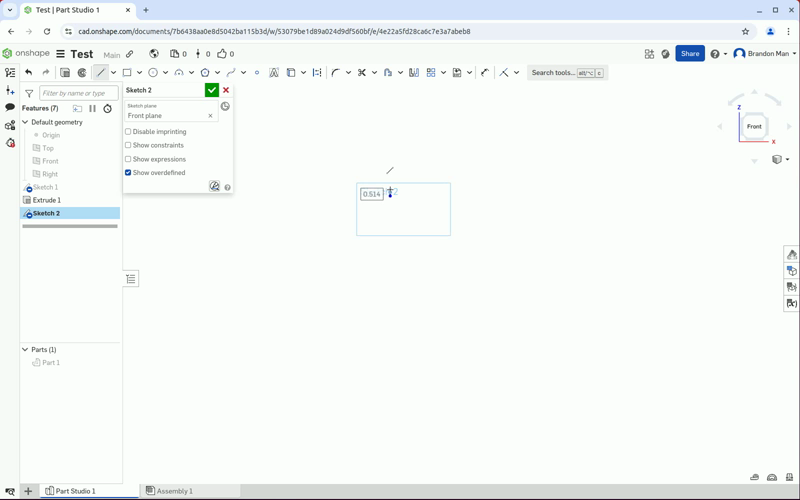
scroll(6)
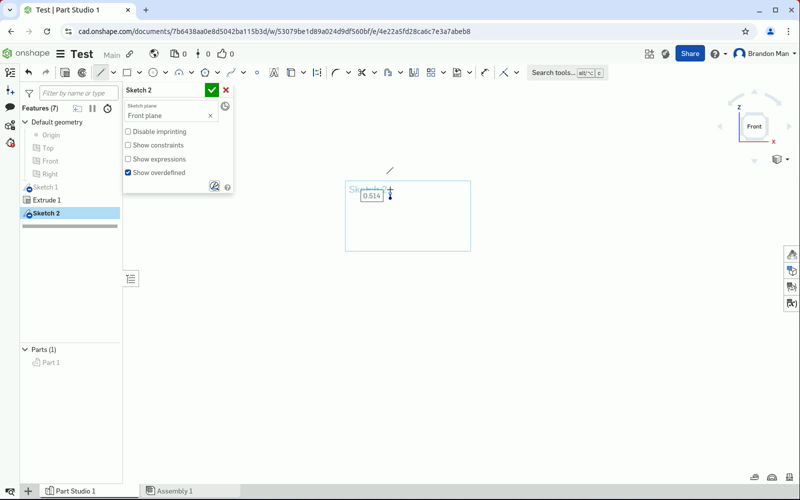
scroll(6)
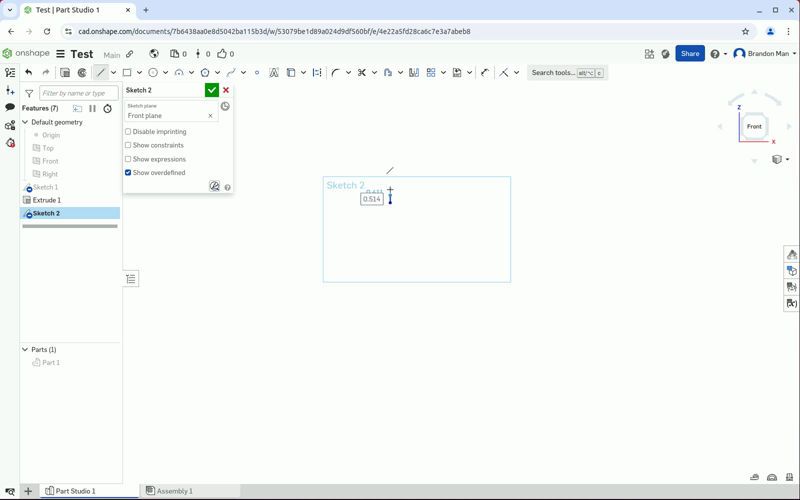
scroll(6)
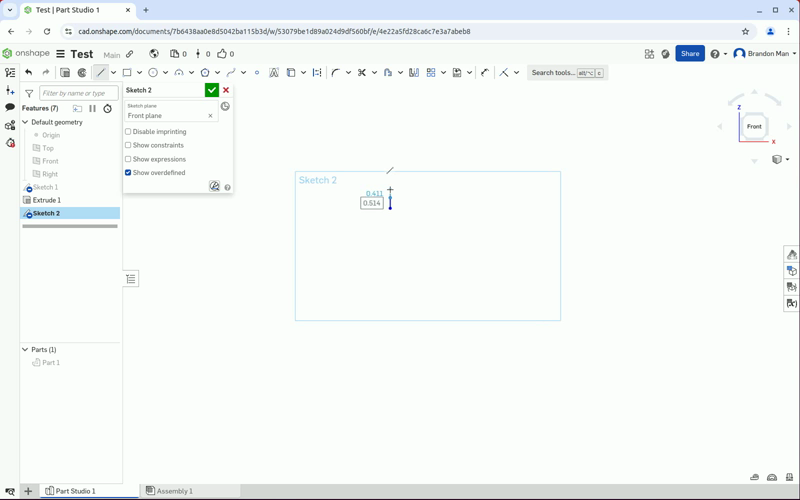
scroll(6)
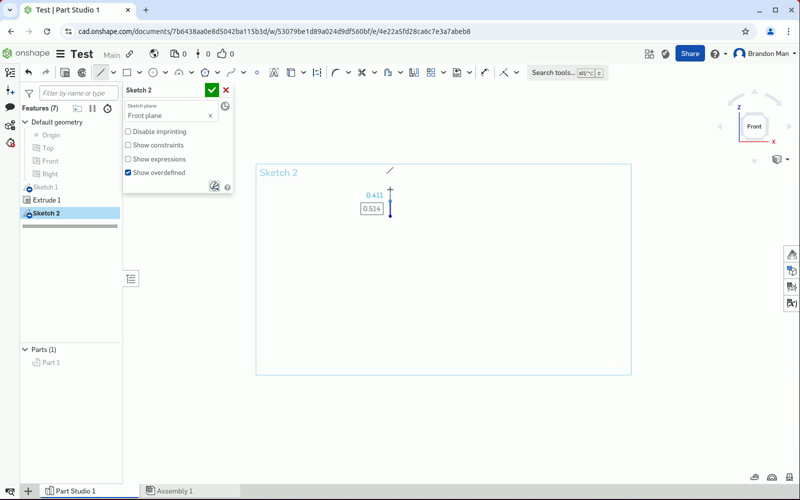
scroll(6)
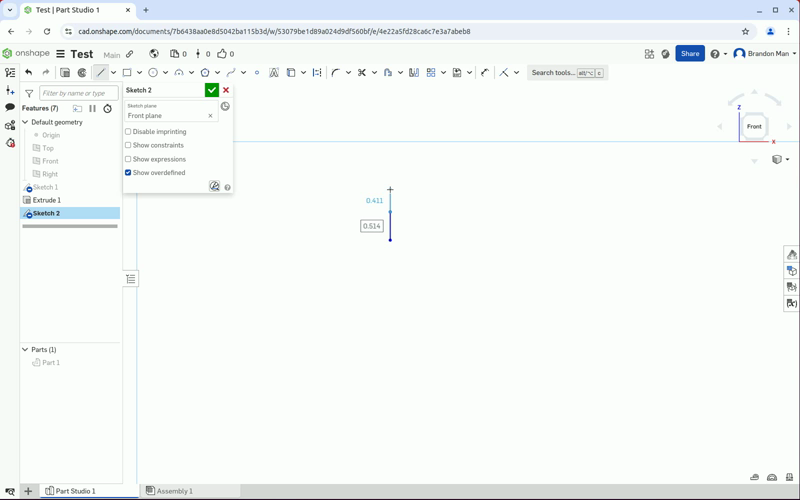
click(390, 189)
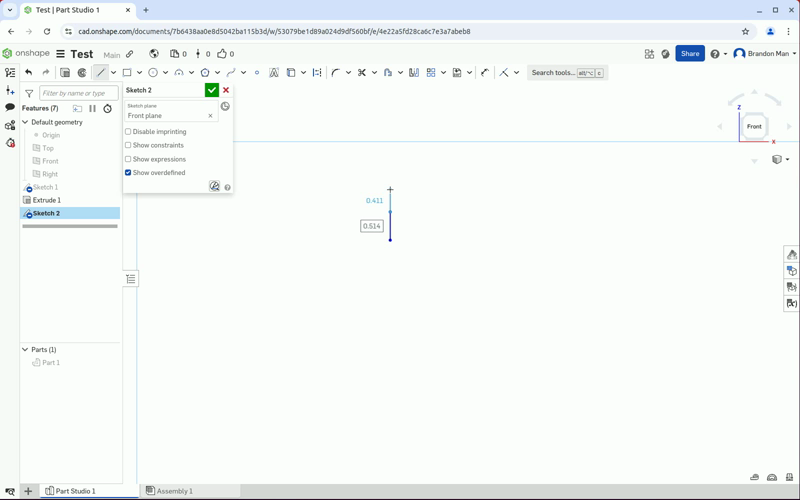
scroll(-6)
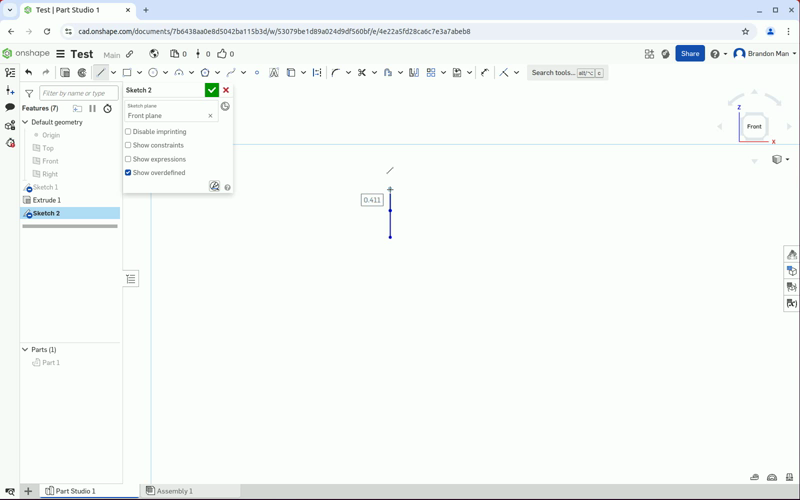
scroll(-6)
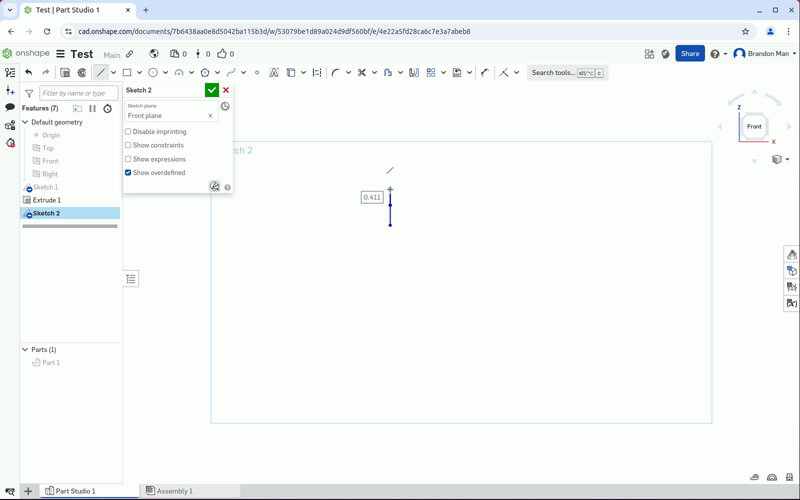
scroll(-6)
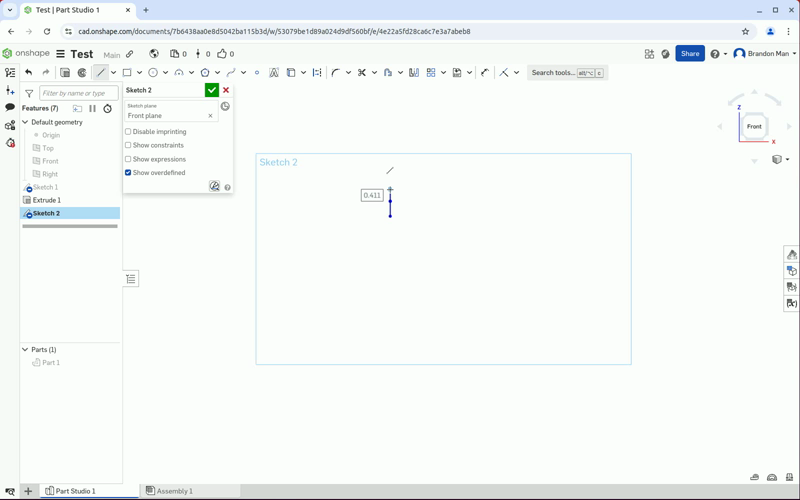
scroll(-6)
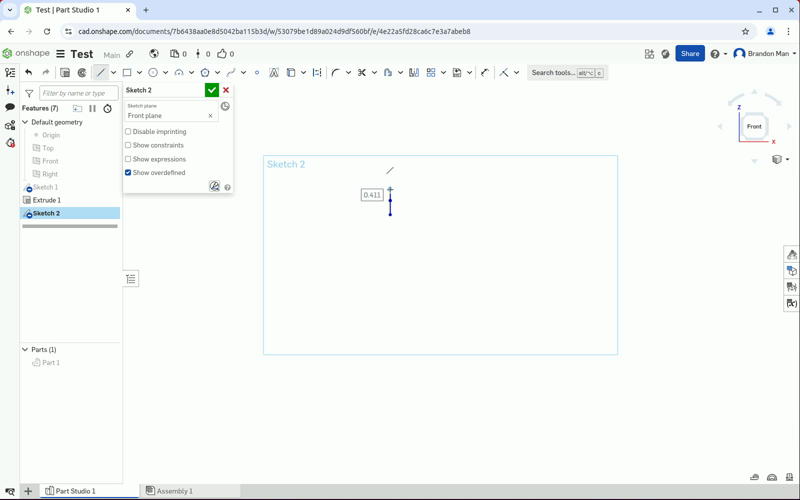
scroll(-6)
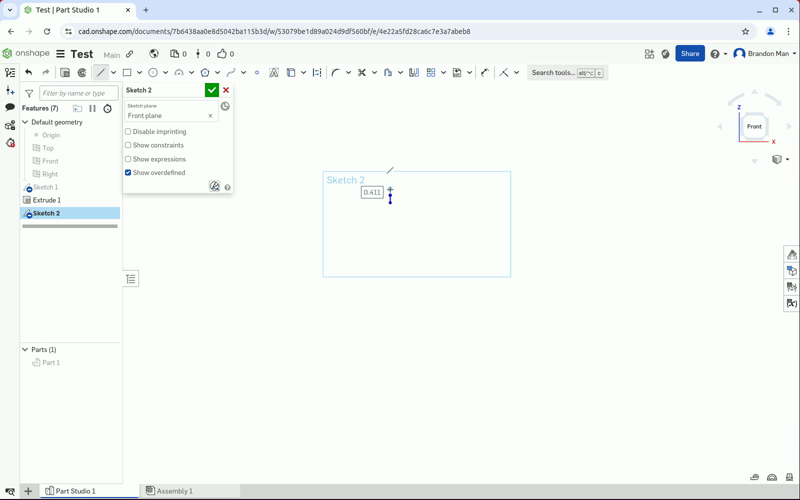
scroll(-6)
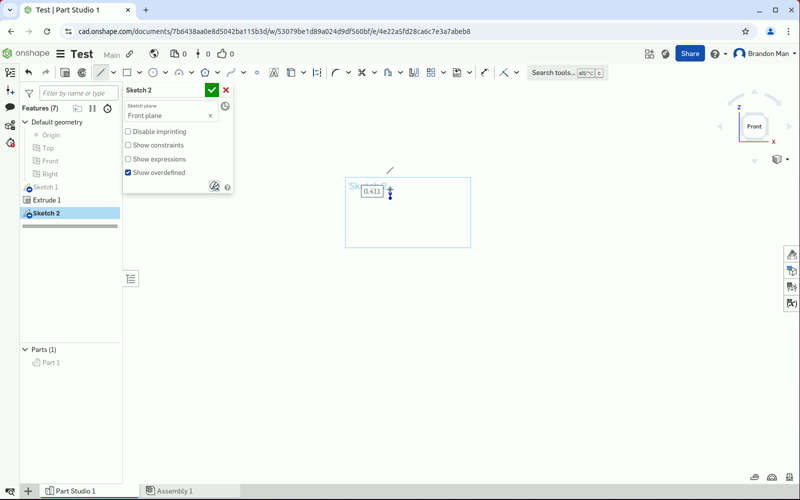
scroll(-6)
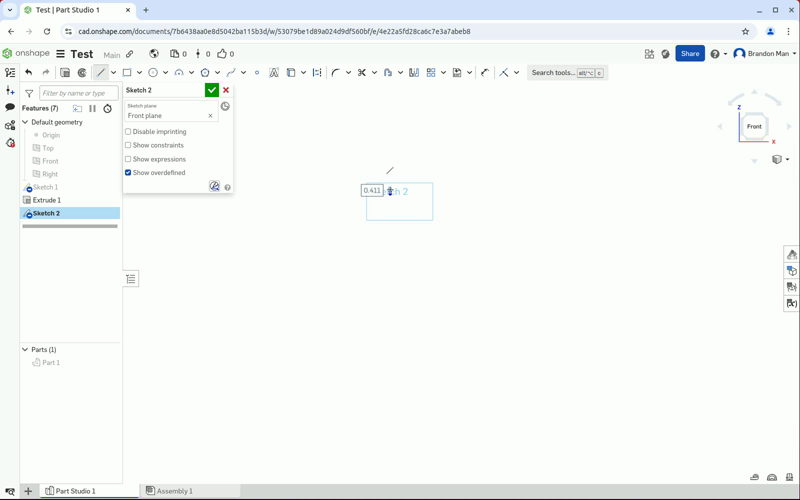
key_up(shift)
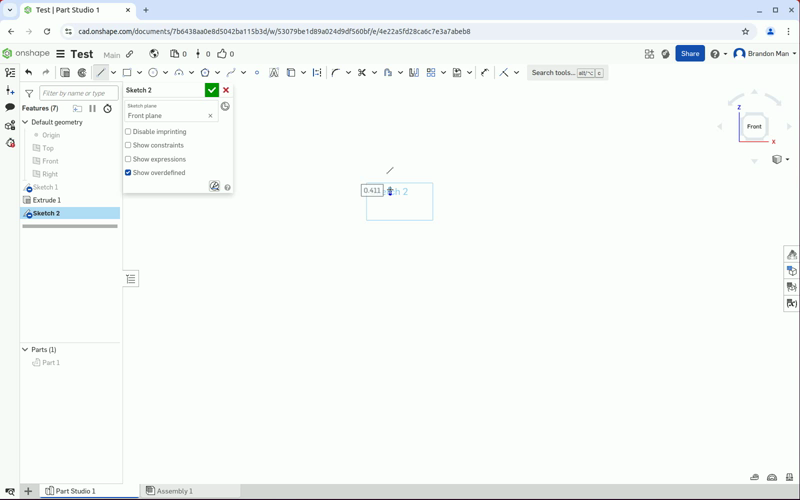
key(esc)
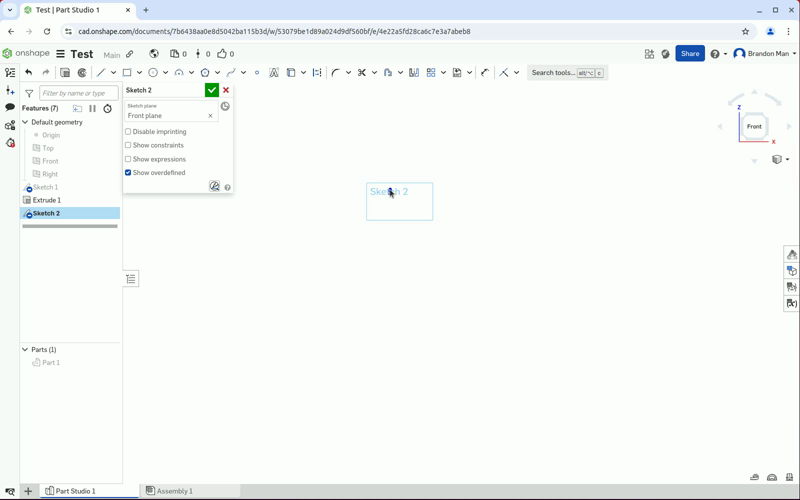
key(a)
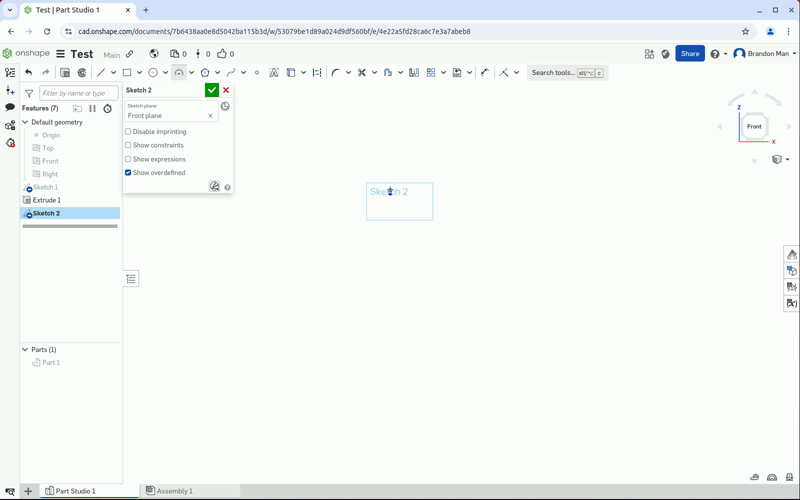
mouse_move(390, 189)
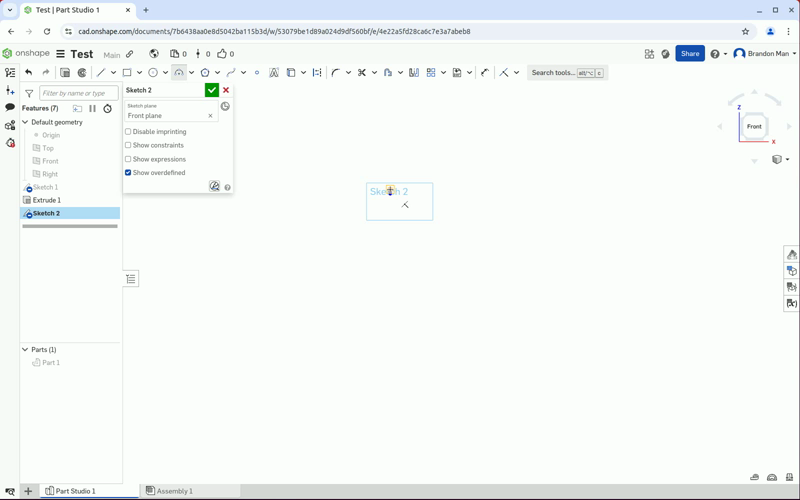
scroll(6)
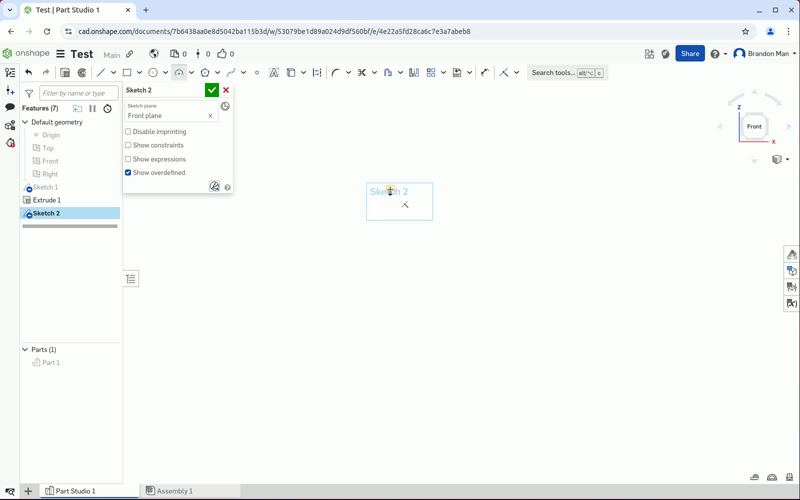
scroll(6)
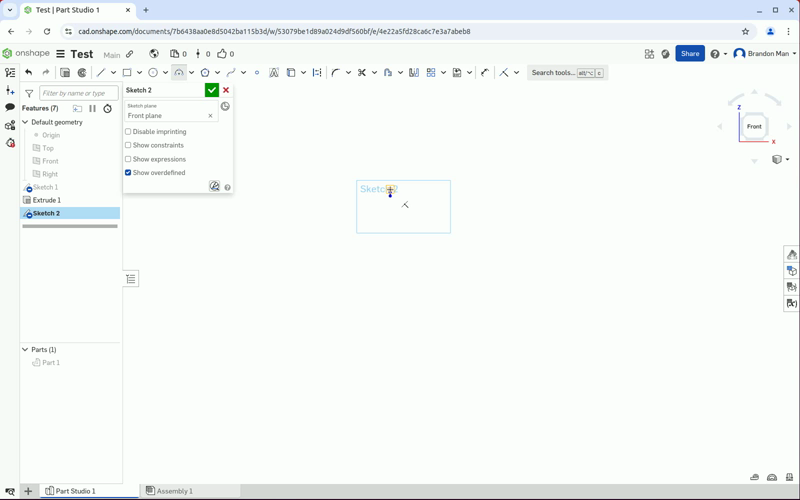
scroll(6)
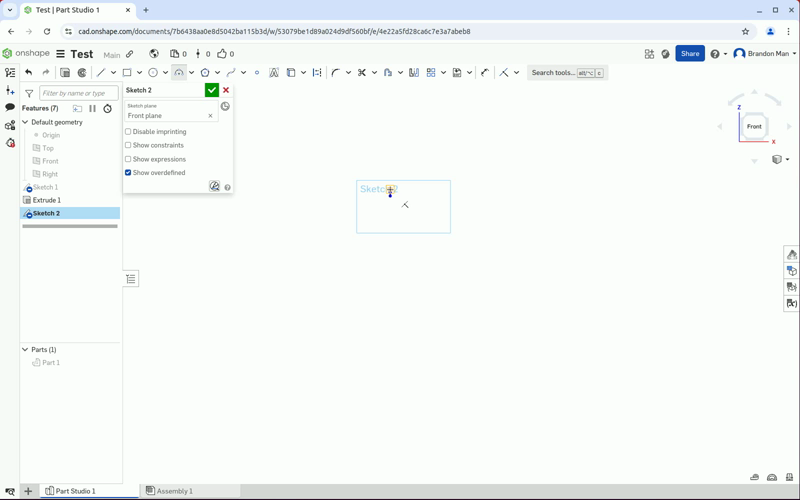
scroll(6)
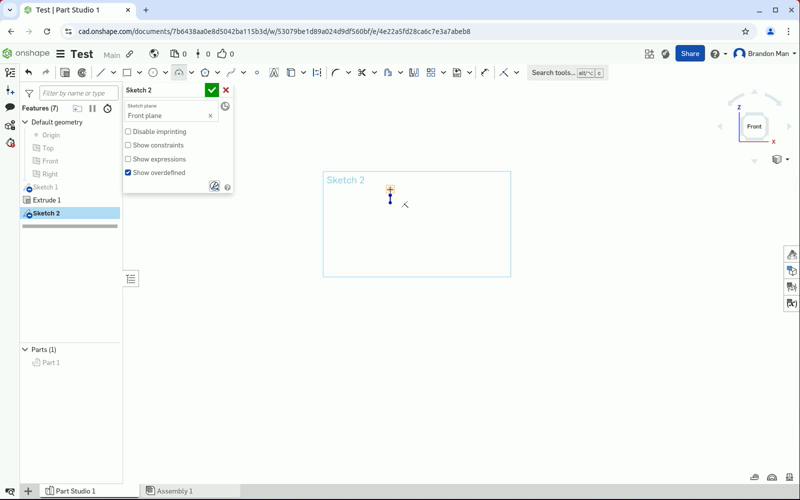
scroll(6)
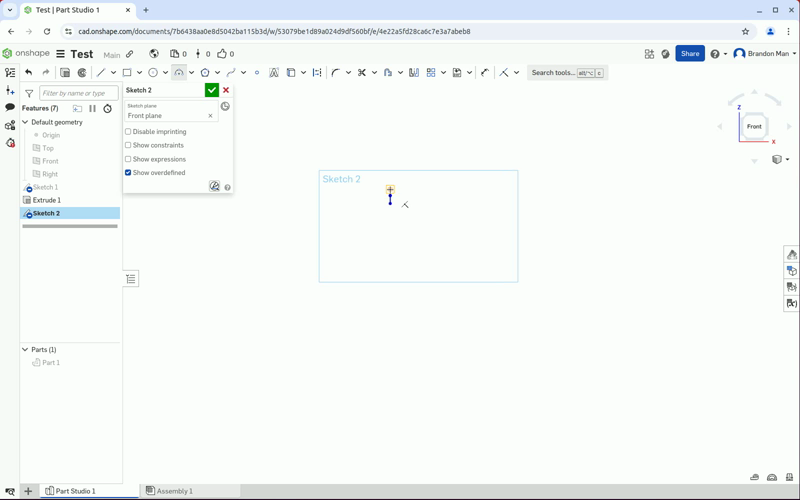
scroll(6)
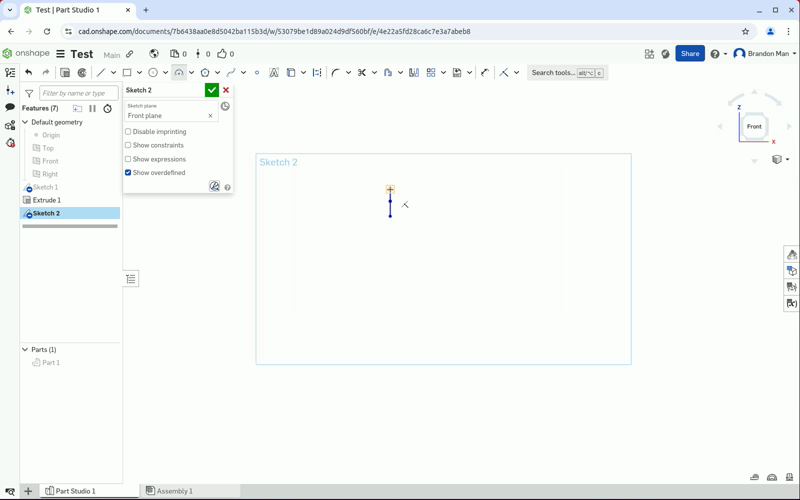
scroll(6)
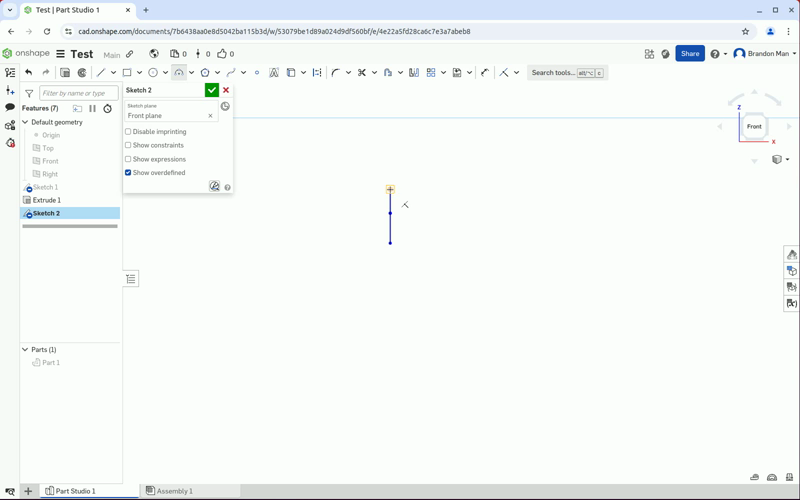
click(390, 189)
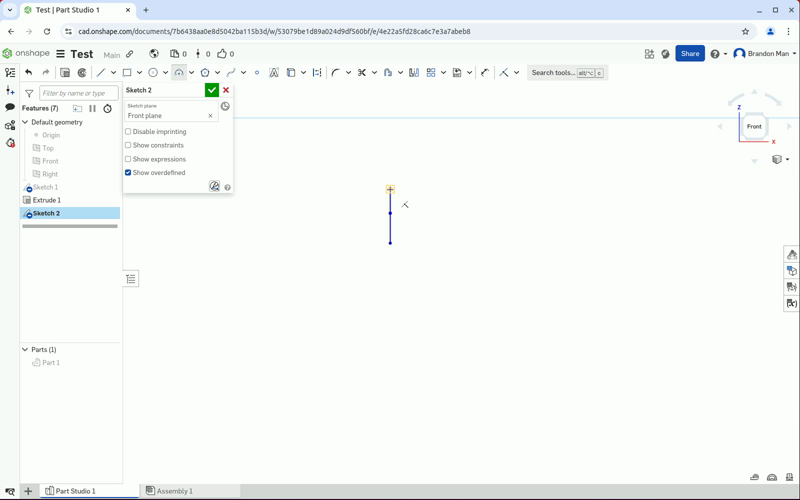
scroll(-6)
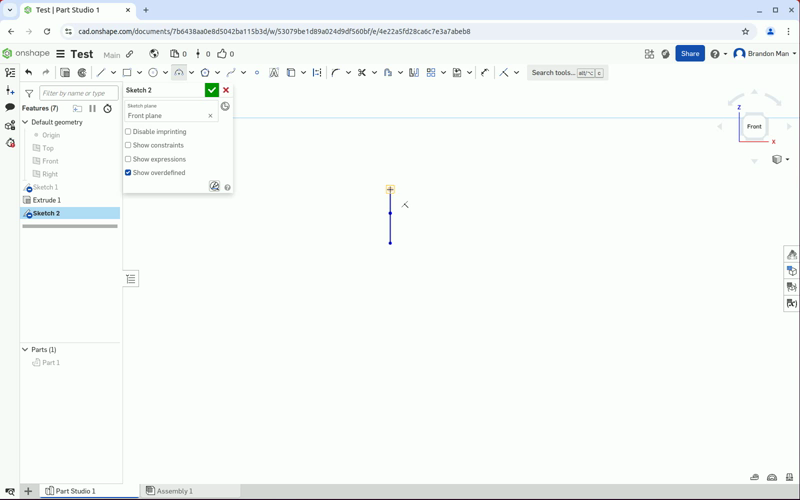
scroll(-6)
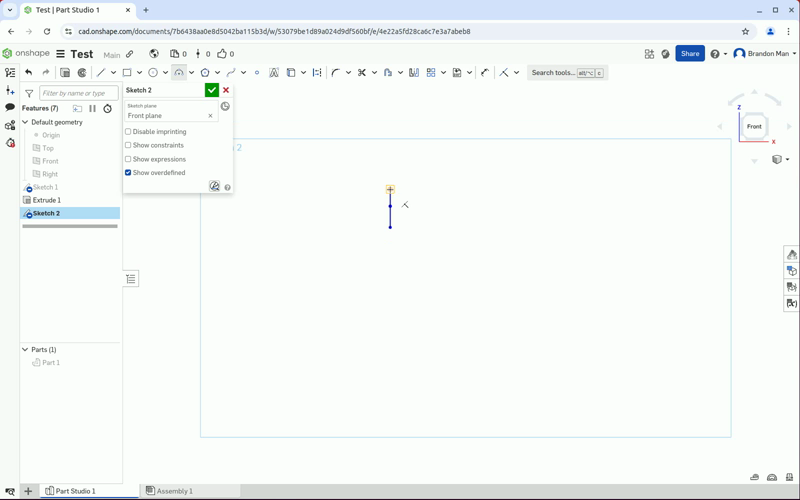
scroll(-6)
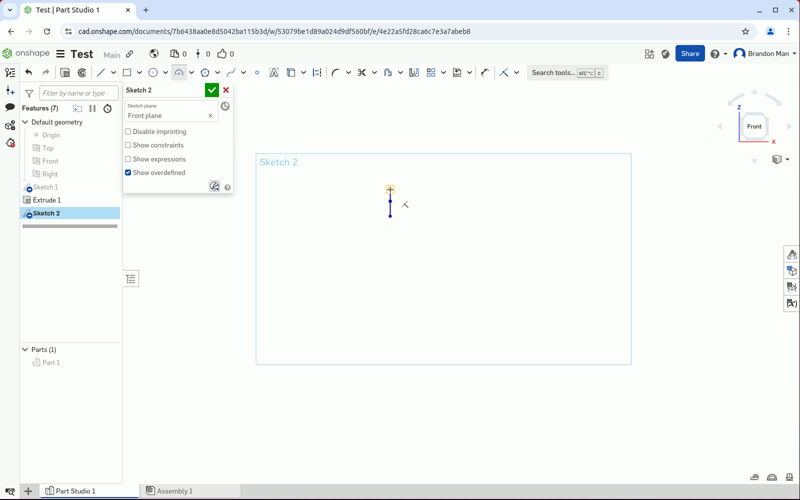
scroll(-6)
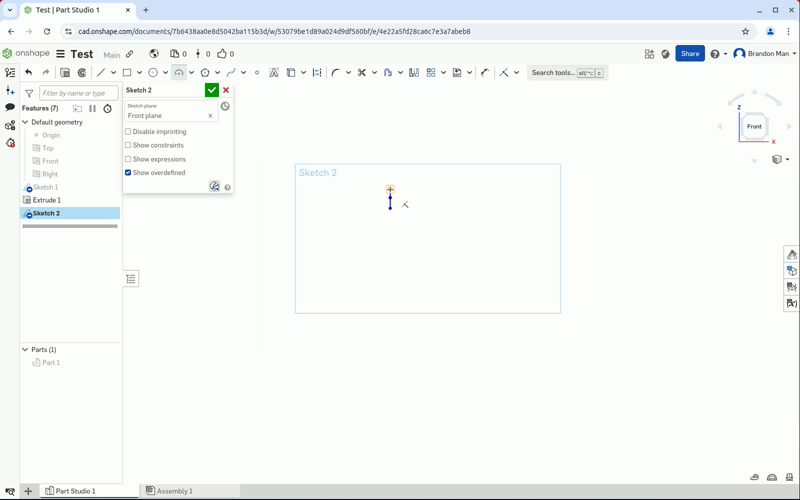
scroll(-6)
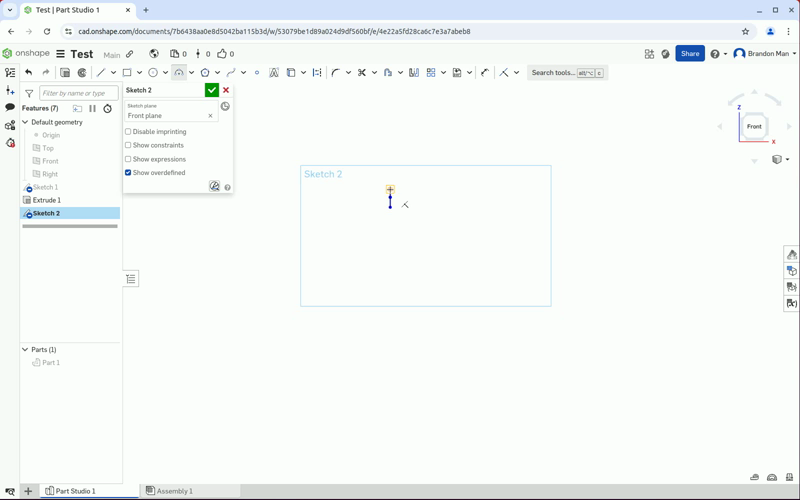
scroll(-6)
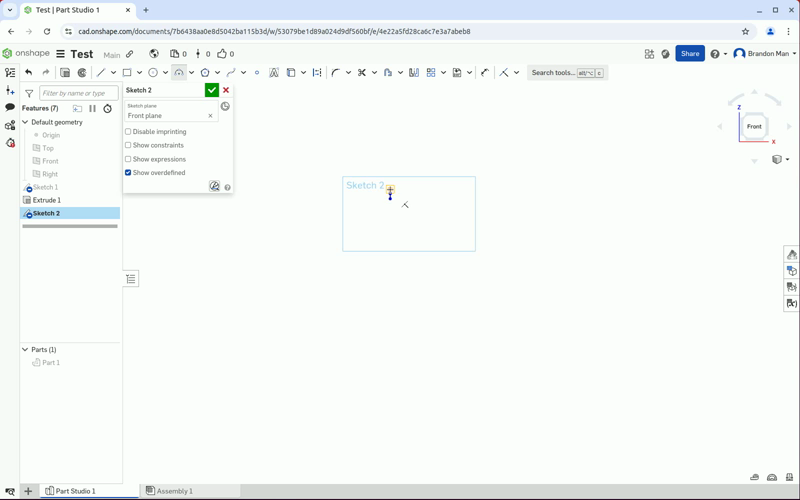
scroll(-6)
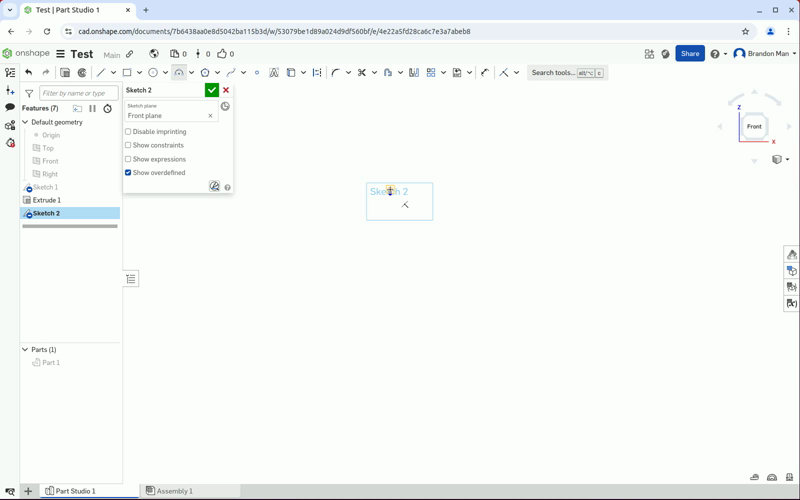
mouse_move(390, 193)
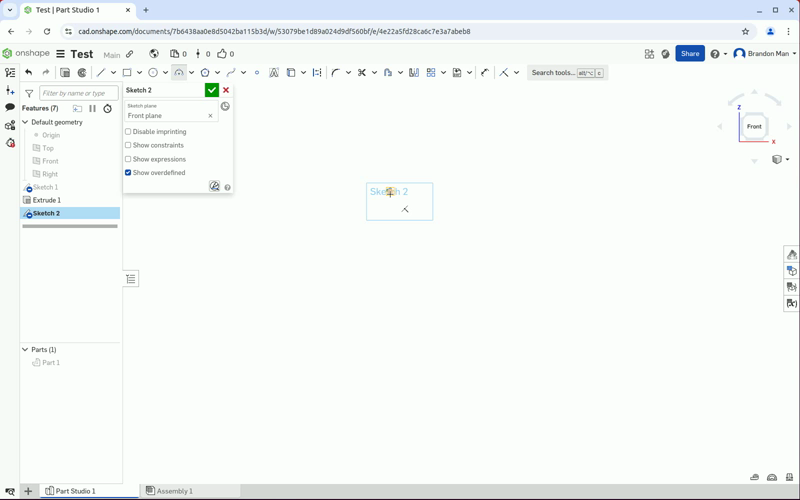
scroll(6)
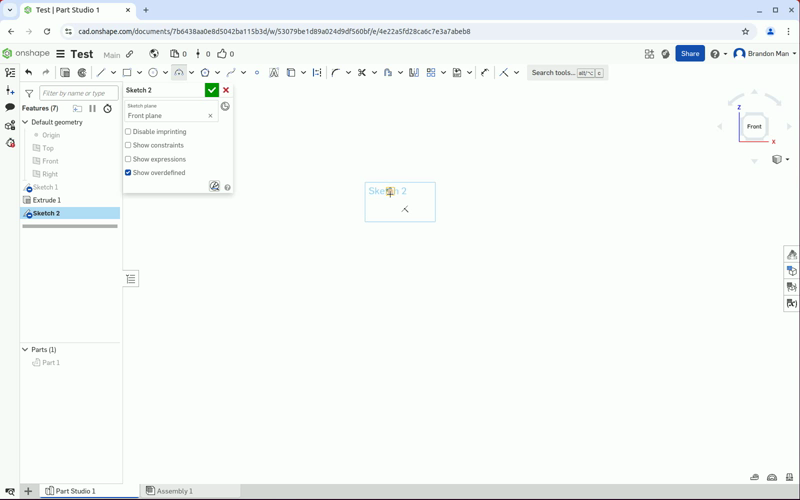
scroll(6)
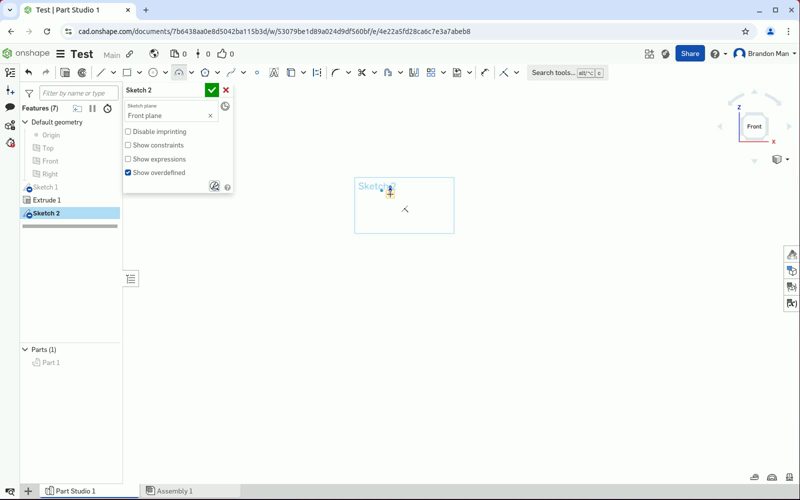
scroll(6)
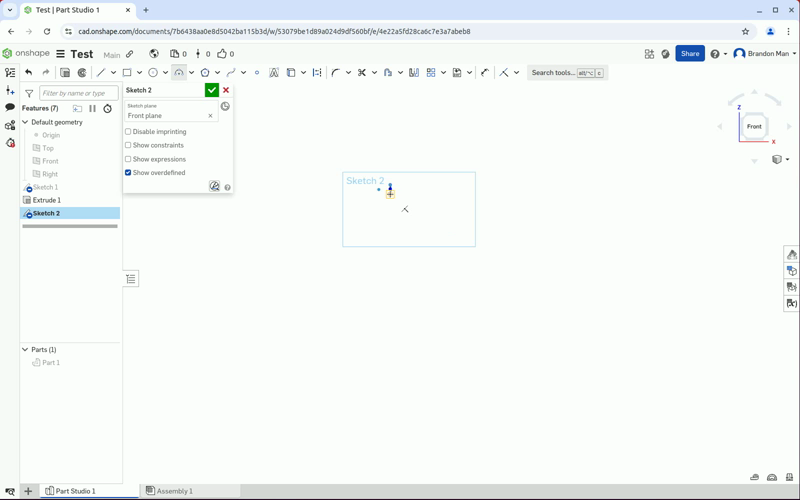
scroll(6)
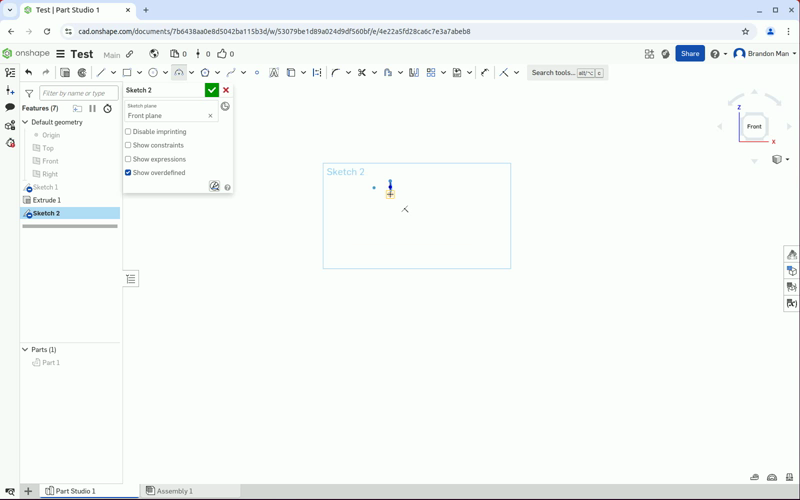
scroll(6)
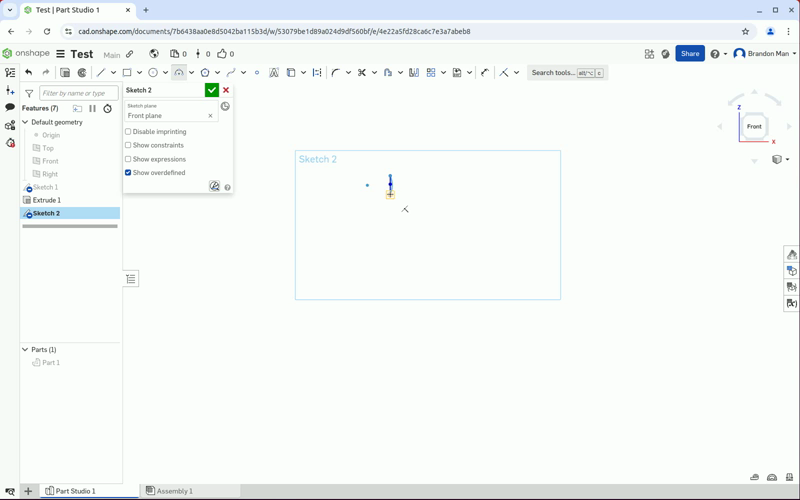
scroll(6)
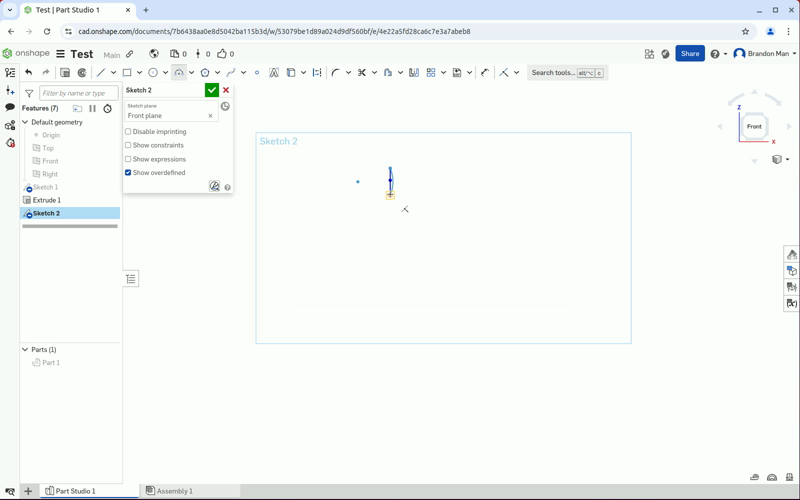
scroll(6)
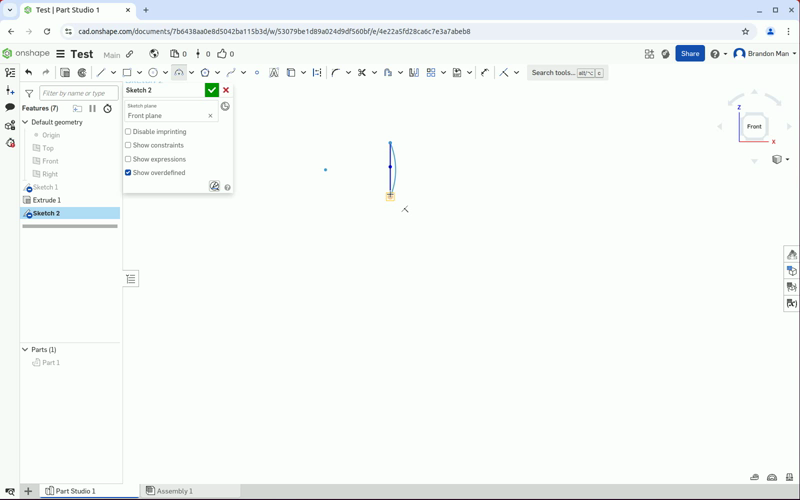
click(390, 193)
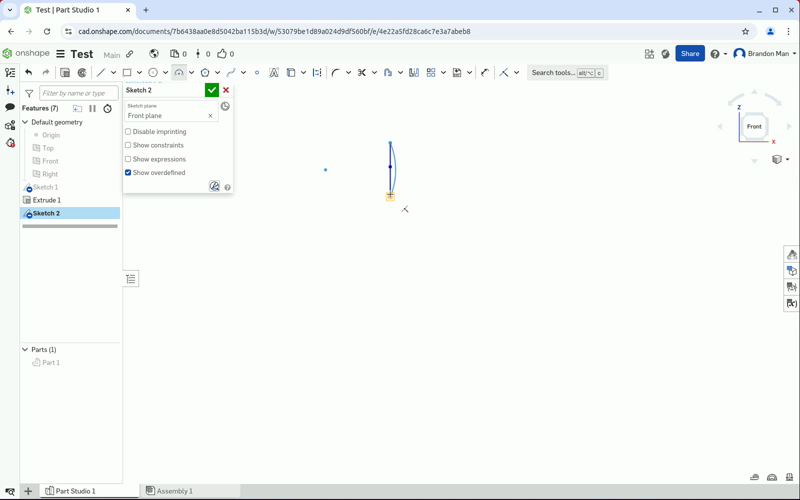
scroll(-6)
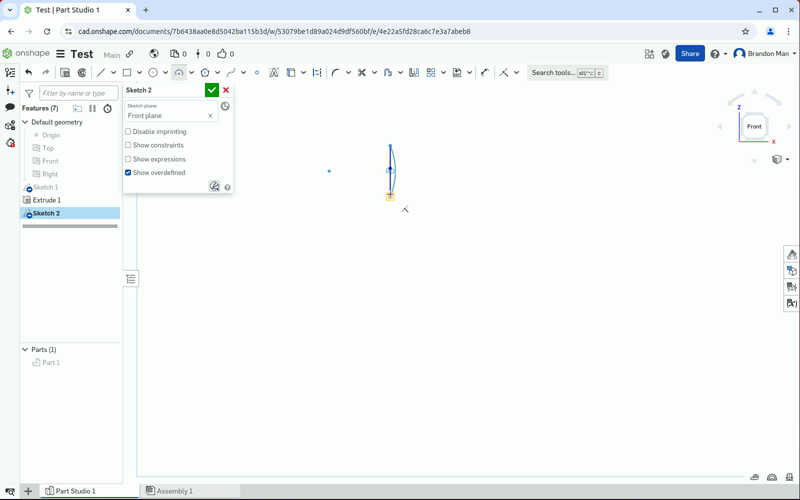
scroll(-6)
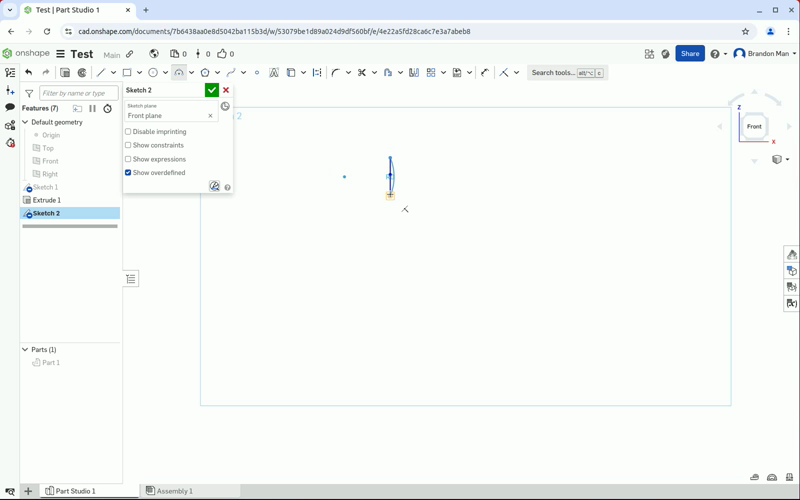
scroll(-6)
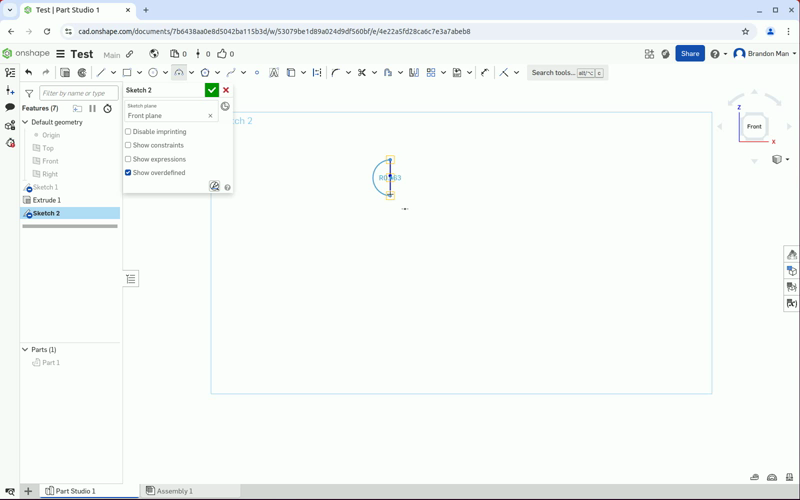
scroll(-6)
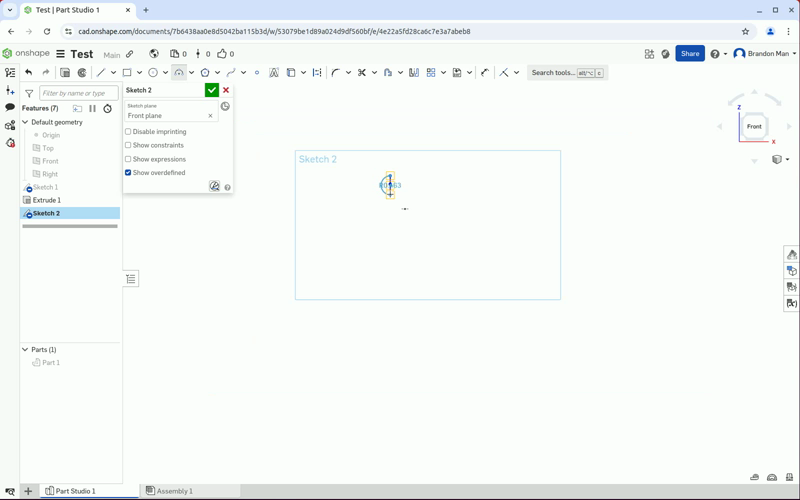
scroll(-6)
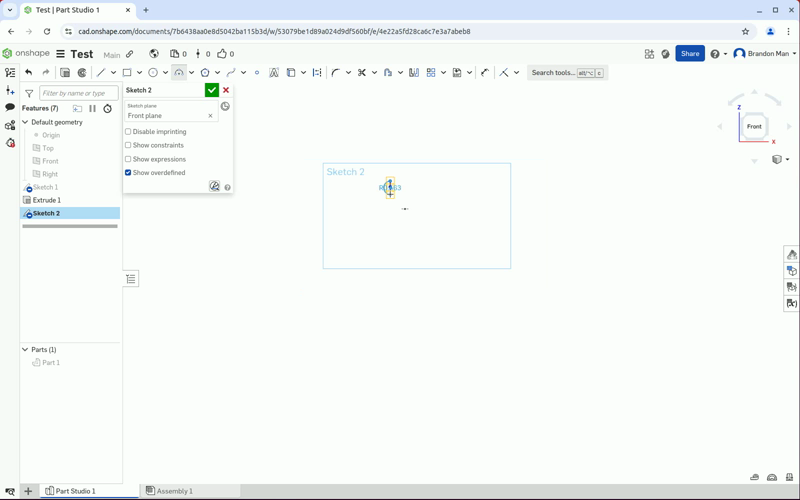
scroll(-6)
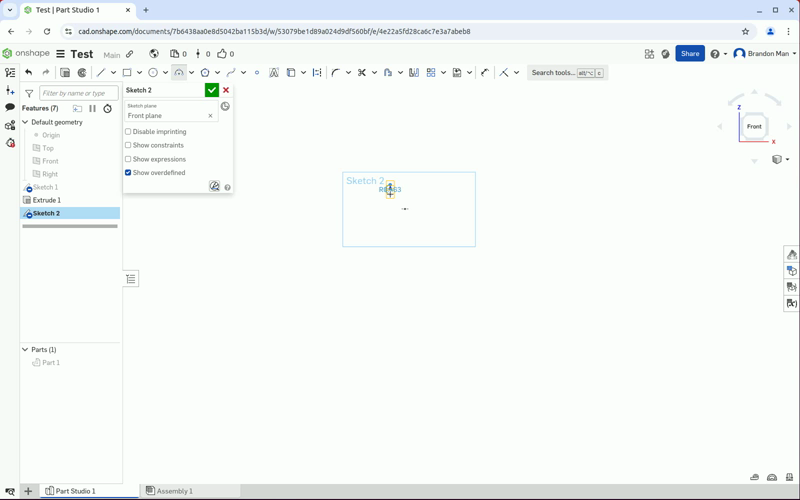
scroll(-6)
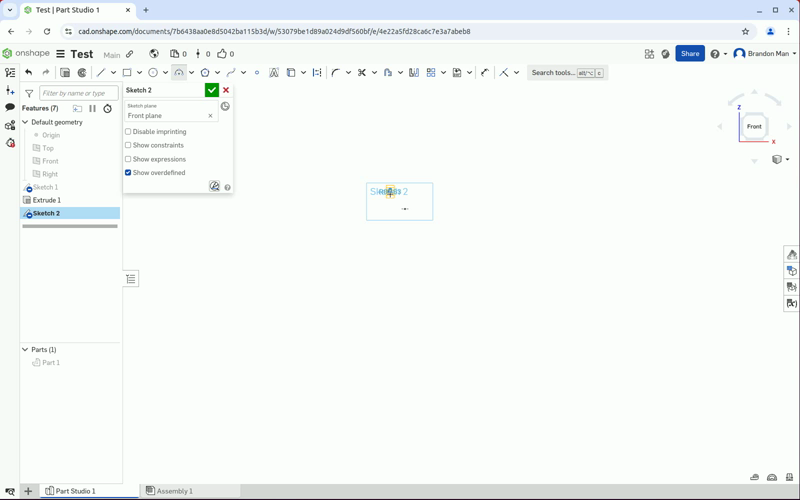
key_down(shift)
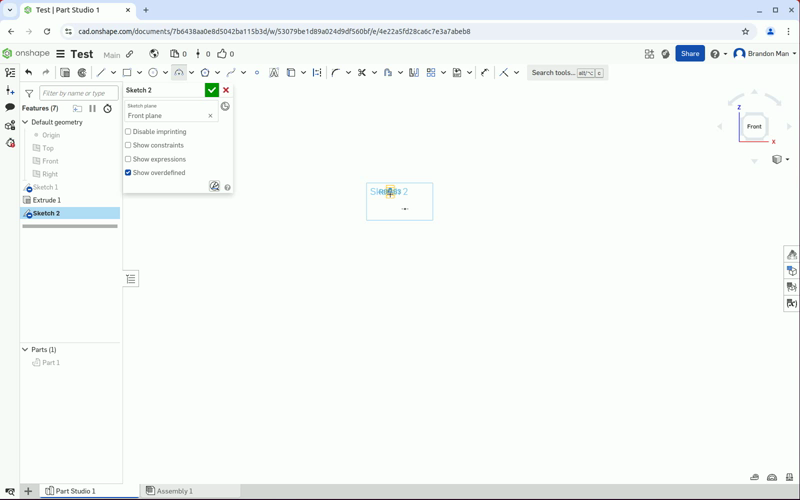
mouse_move(388, 191)
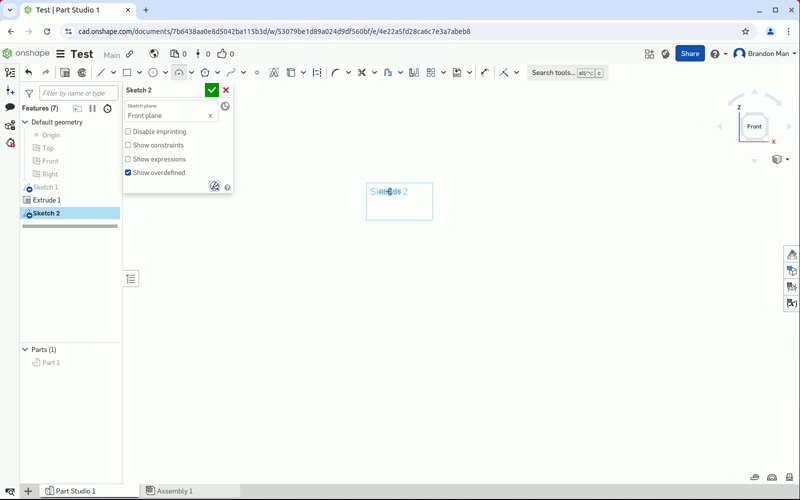
scroll(6)
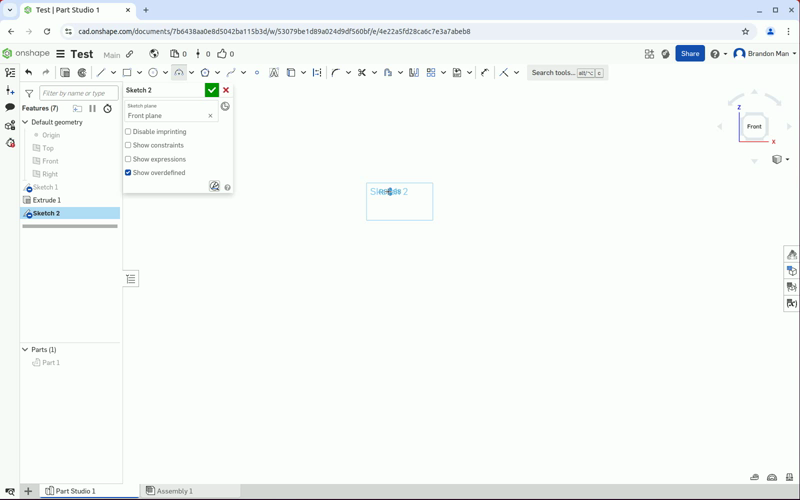
scroll(6)
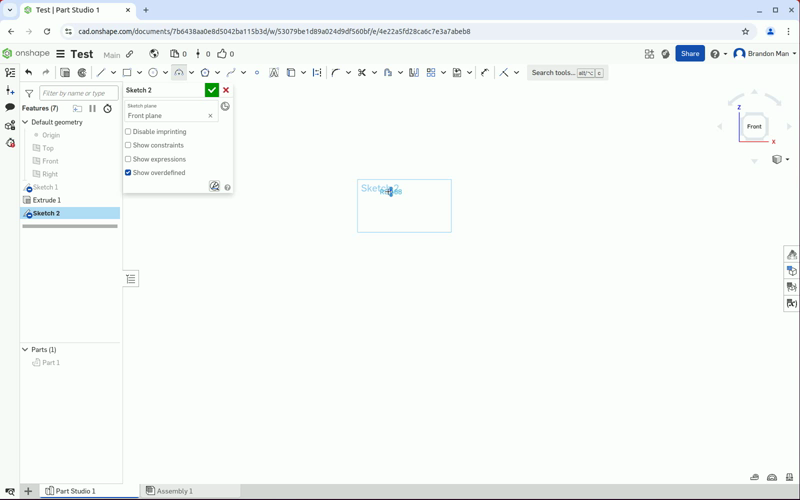
scroll(6)
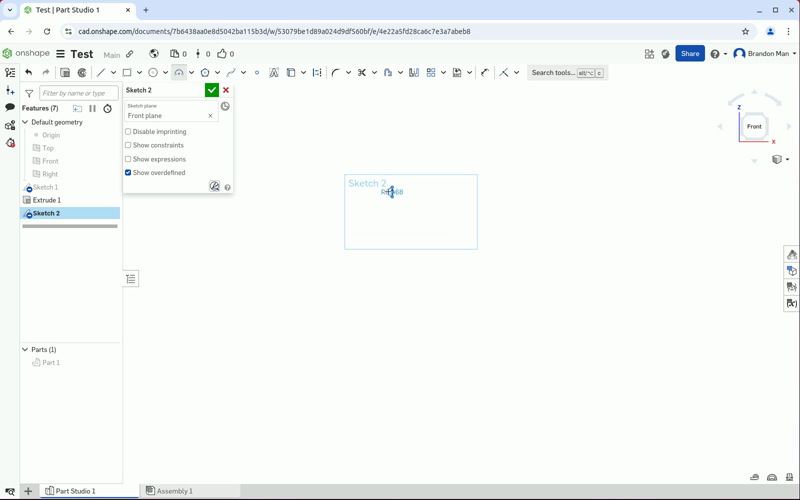
scroll(6)
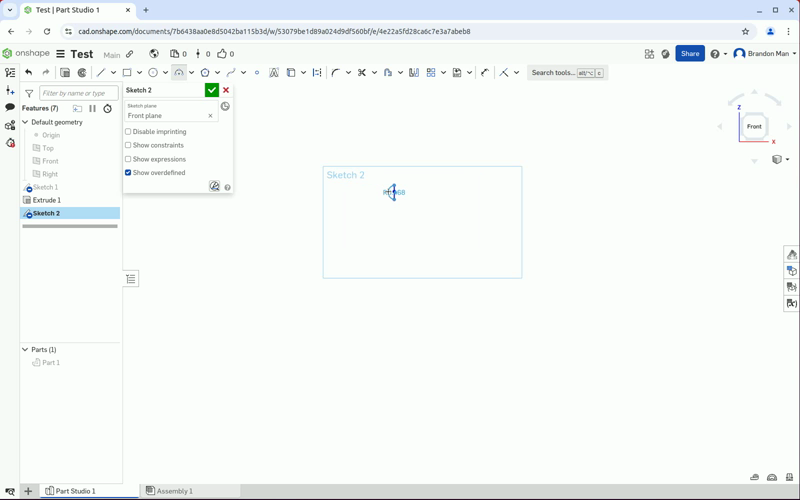
scroll(6)
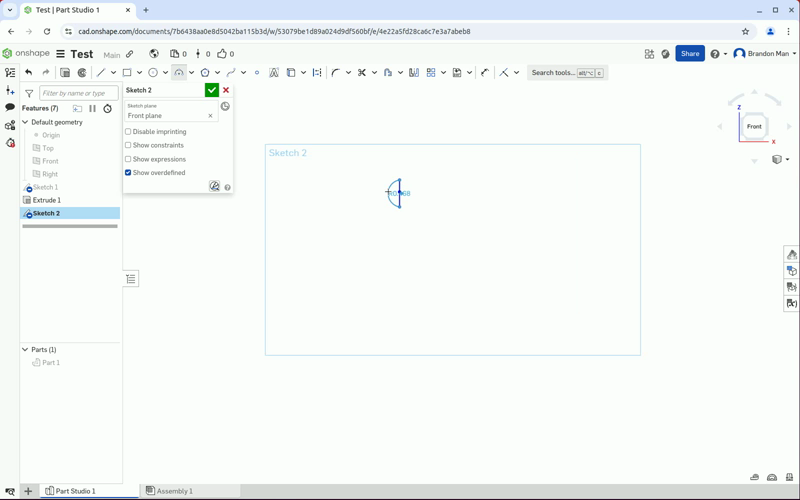
scroll(6)
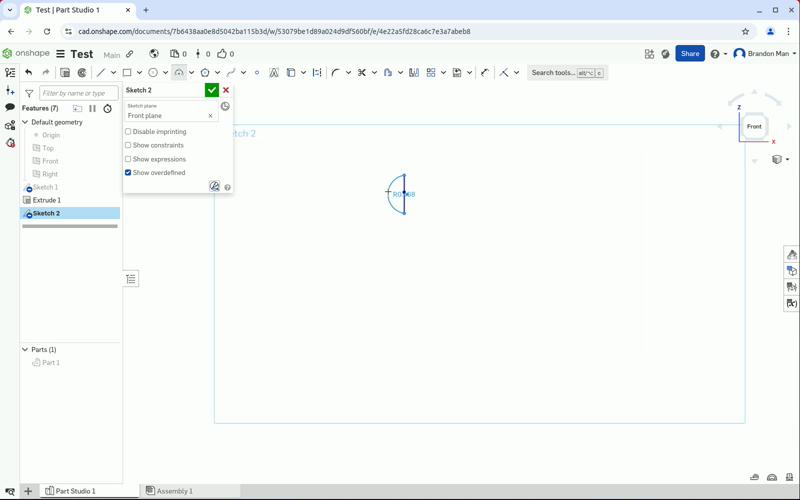
scroll(6)
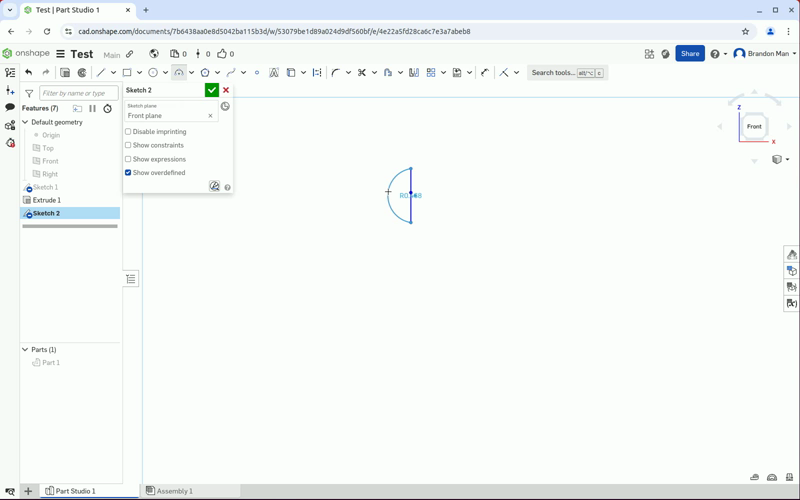
click(388, 191)
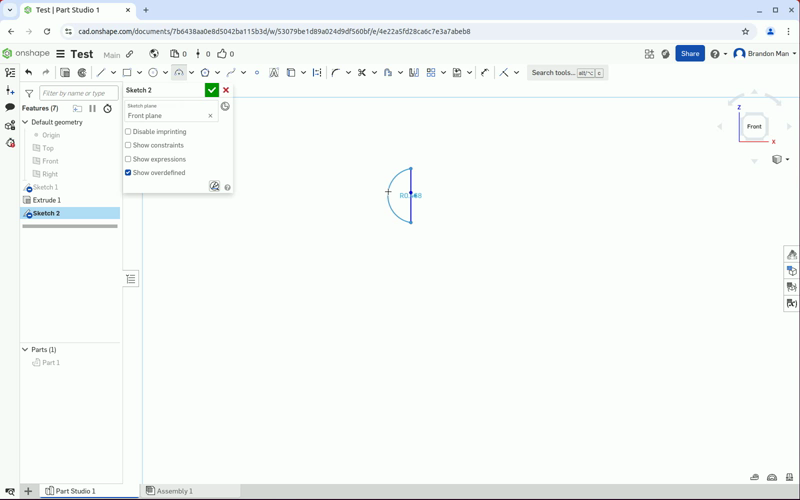
scroll(-6)
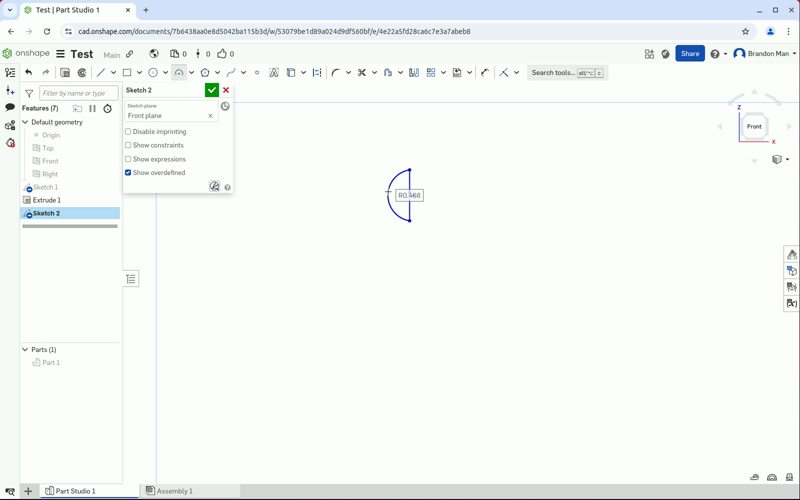
scroll(-6)
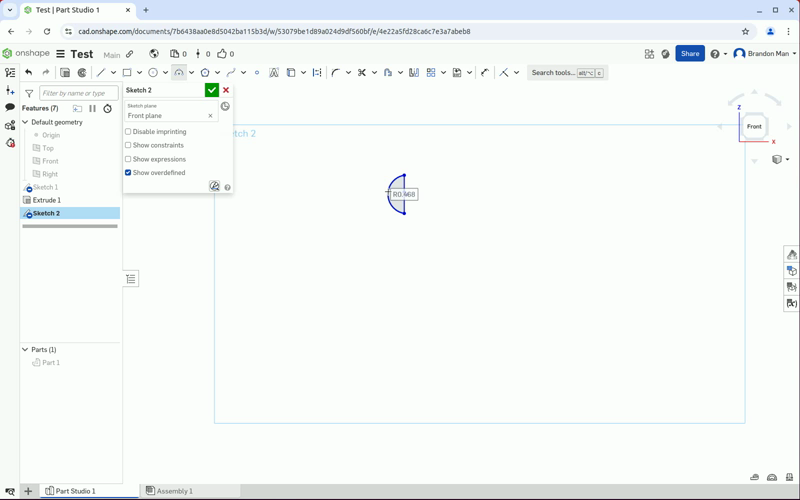
scroll(-6)
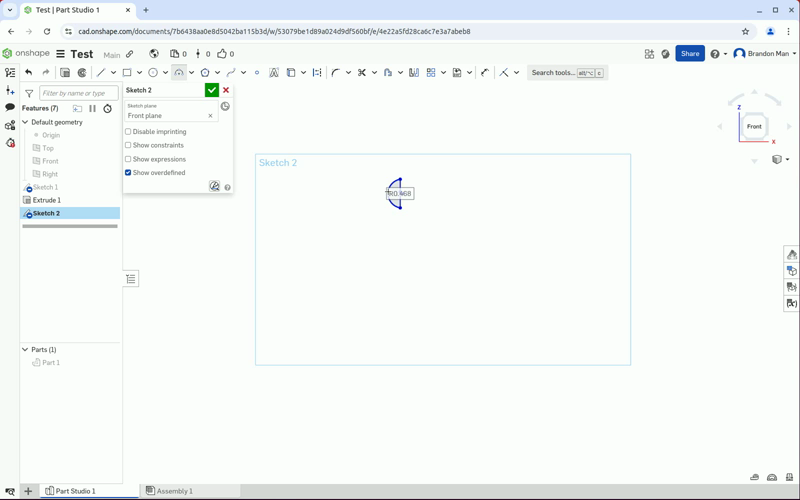
scroll(-6)
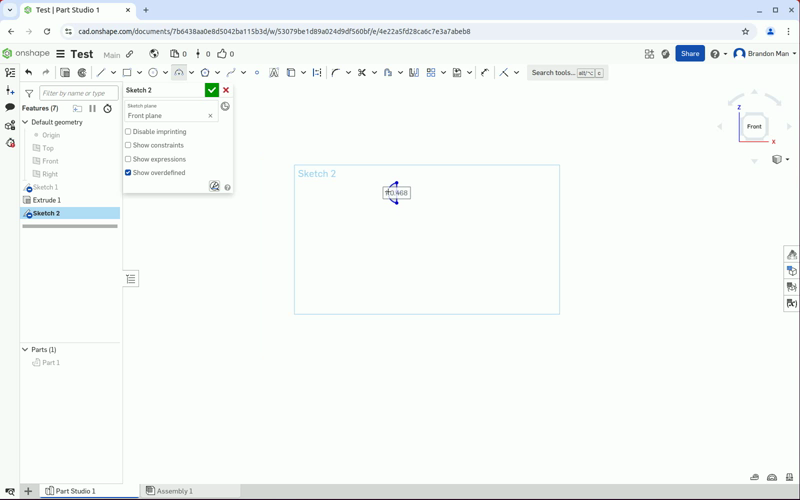
scroll(-6)
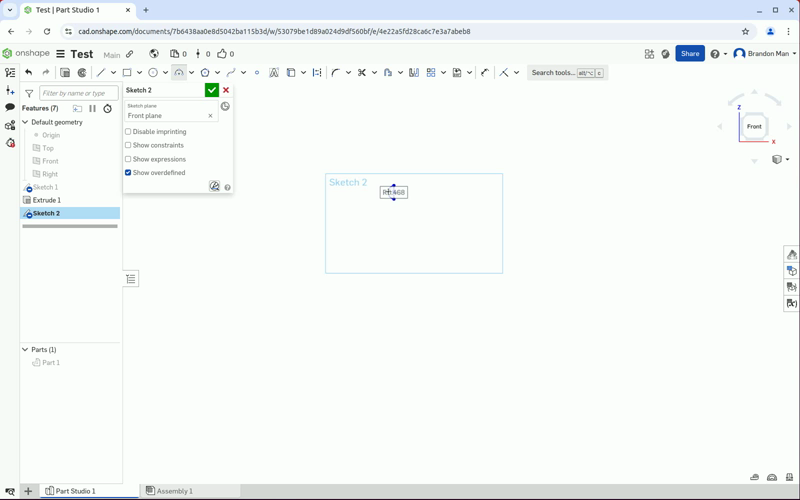
scroll(-6)
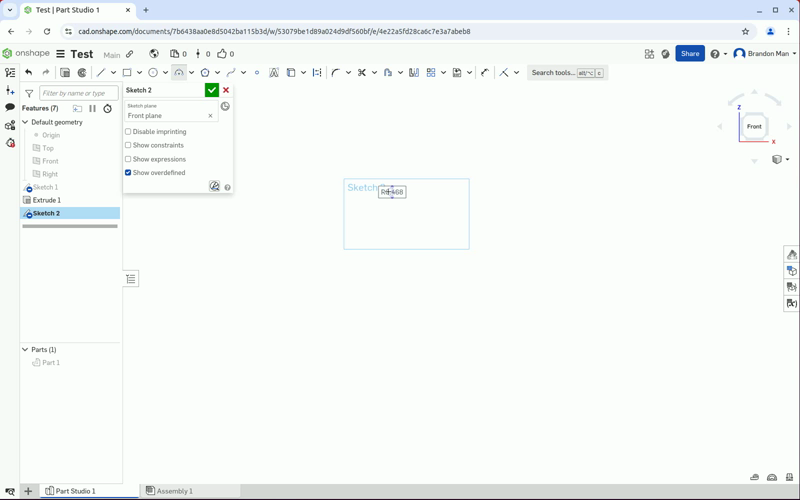
scroll(-6)
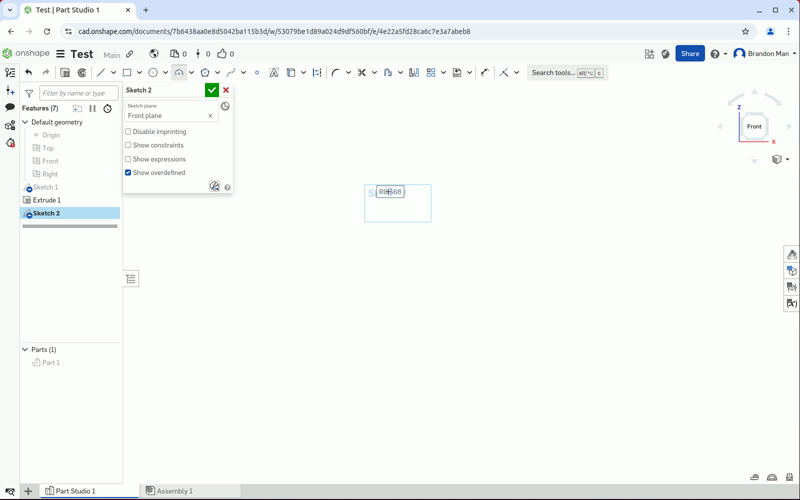
key_up(shift)
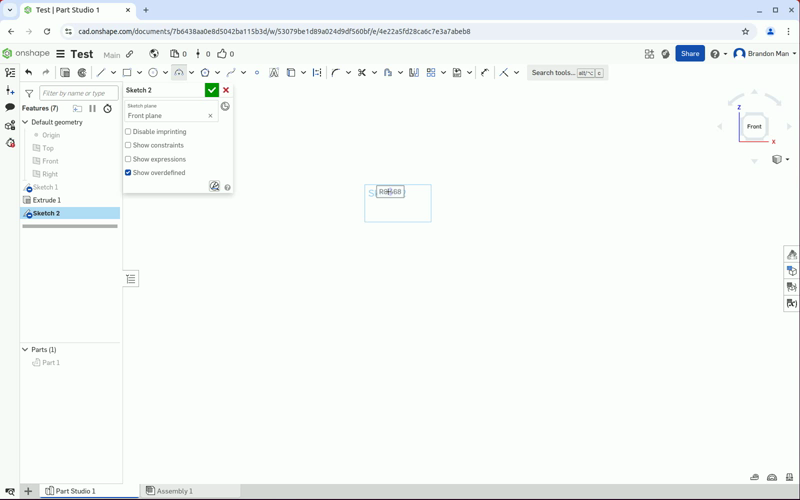
key(esc)
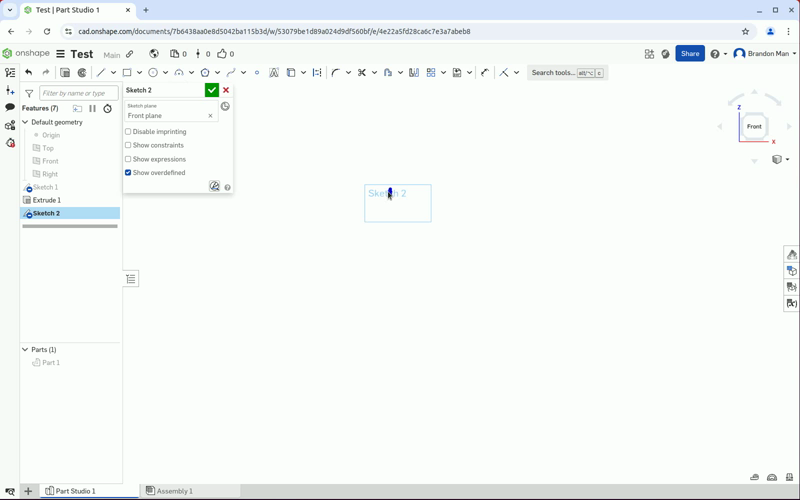
mouse_move(389, 190)
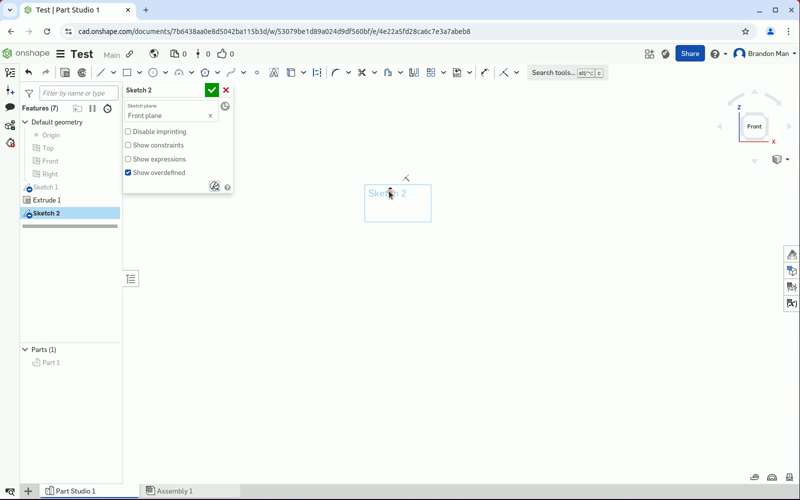
scroll(6)
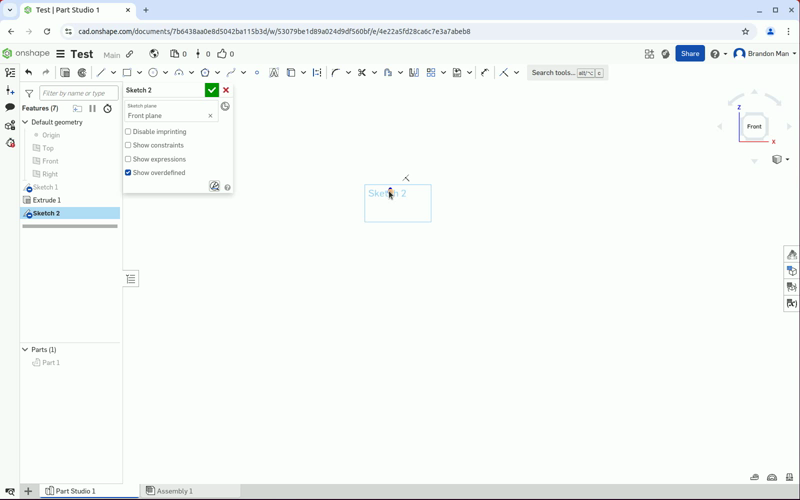
scroll(6)
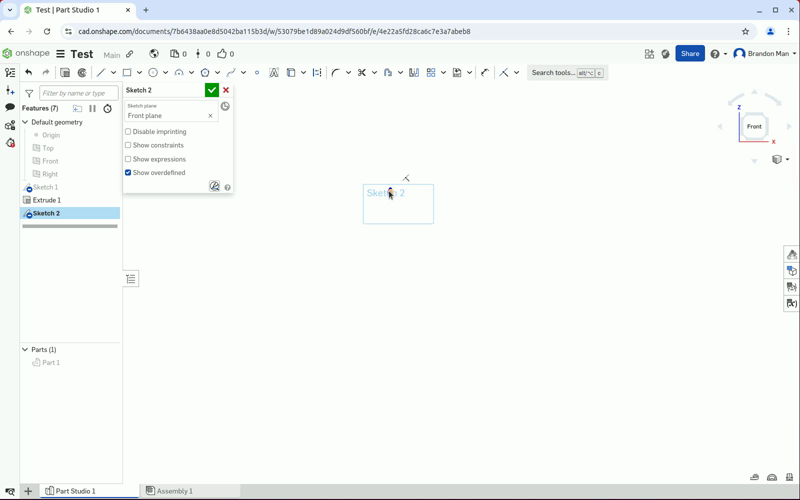
scroll(6)
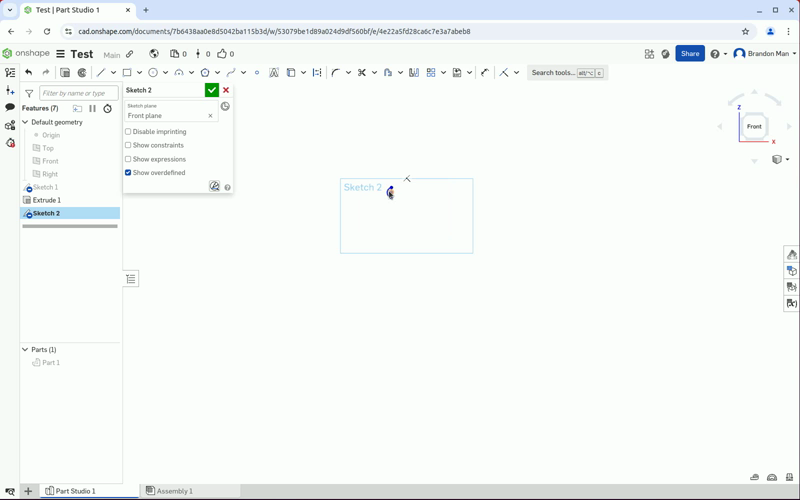
scroll(6)
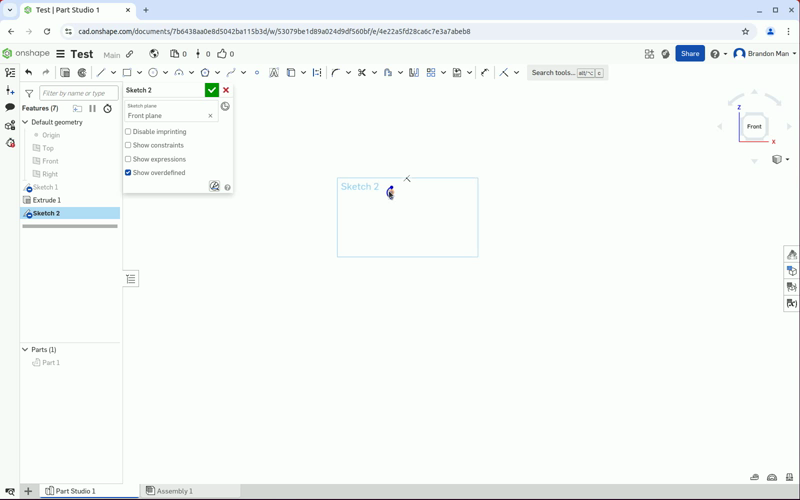
scroll(6)
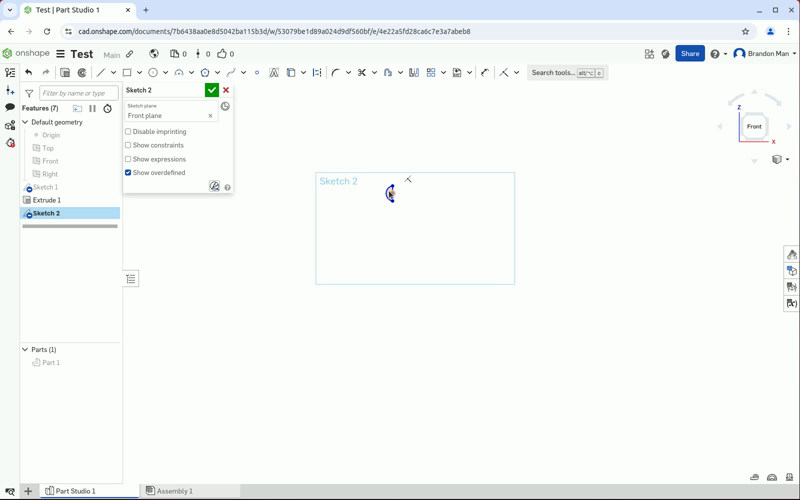
scroll(6)
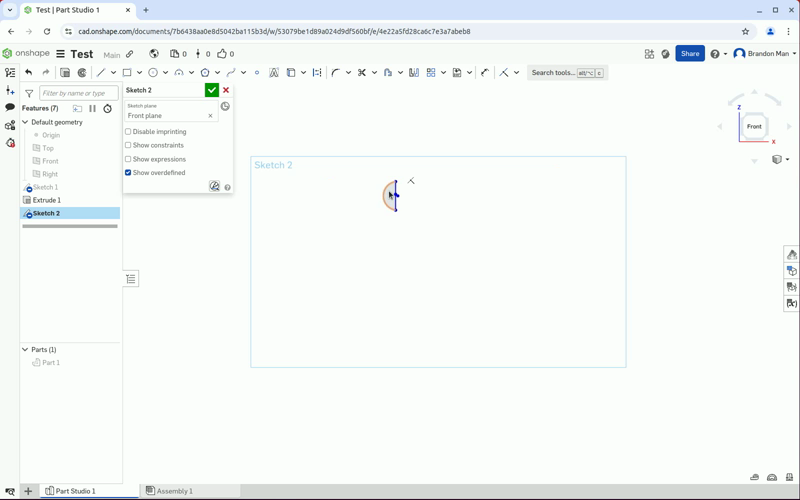
scroll(6)
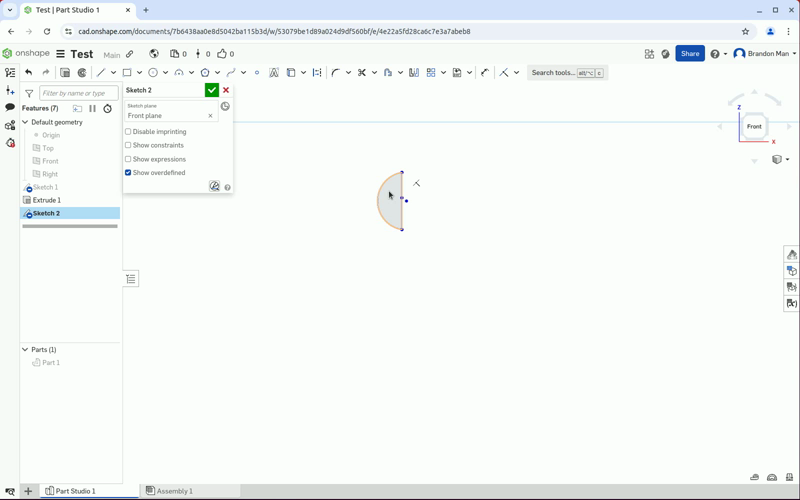
click(389, 190)
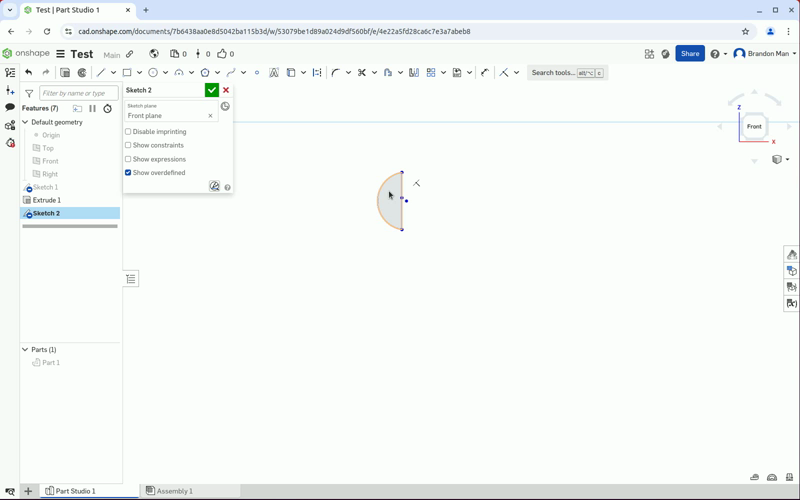
scroll(-6)
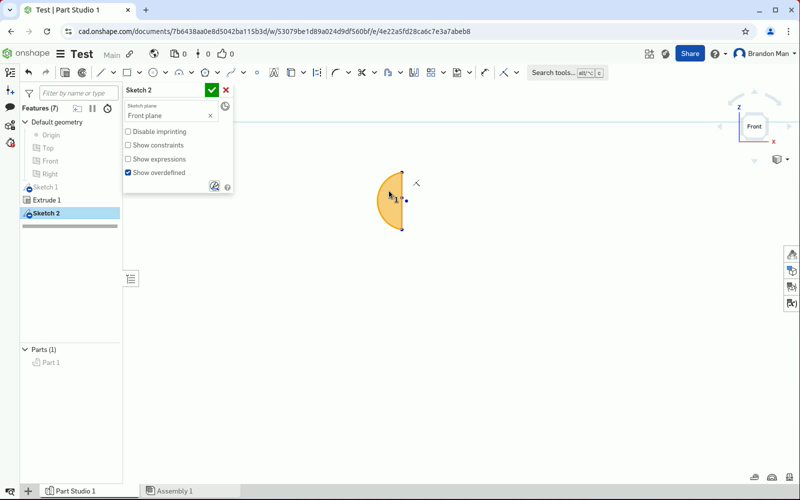
scroll(-6)
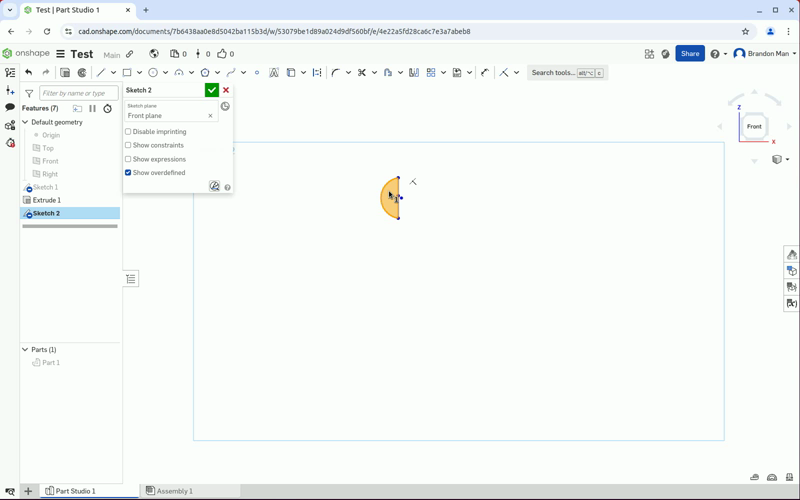
scroll(-6)
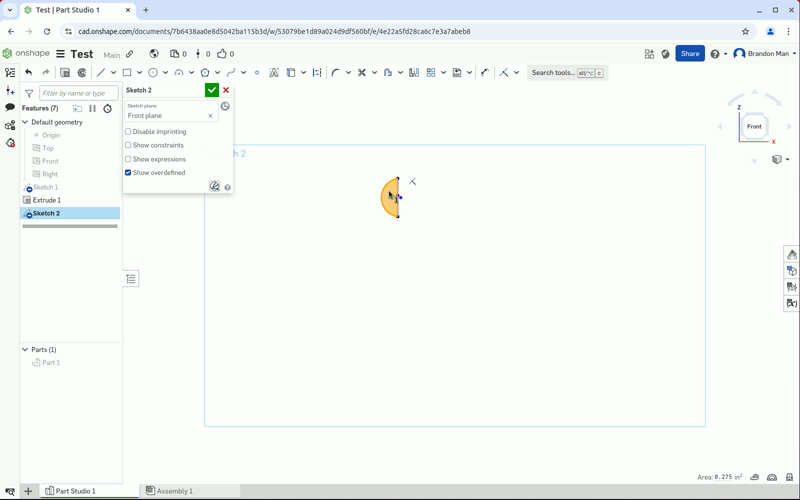
scroll(-6)
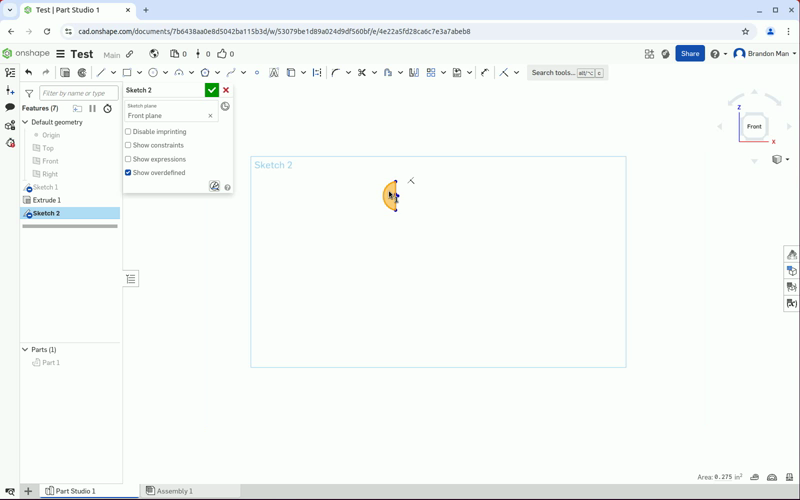
scroll(-6)
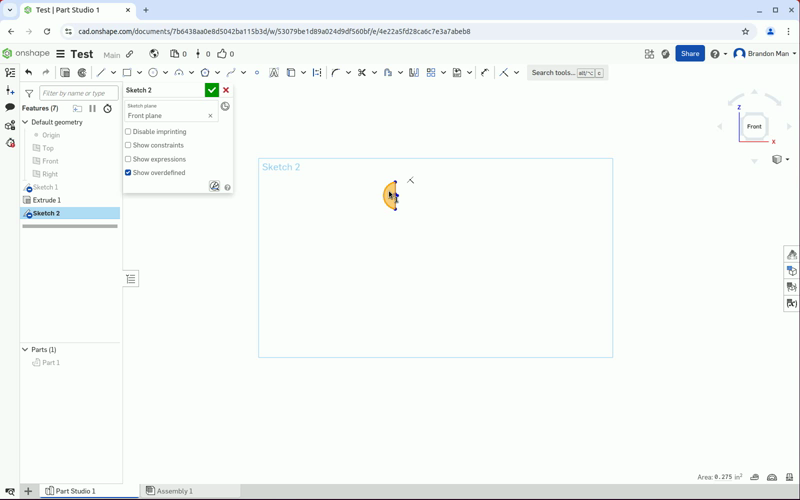
scroll(-6)
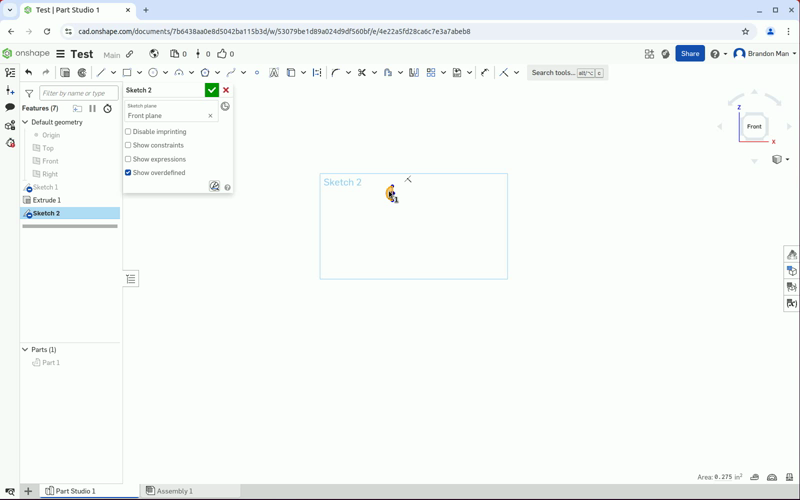
scroll(-6)
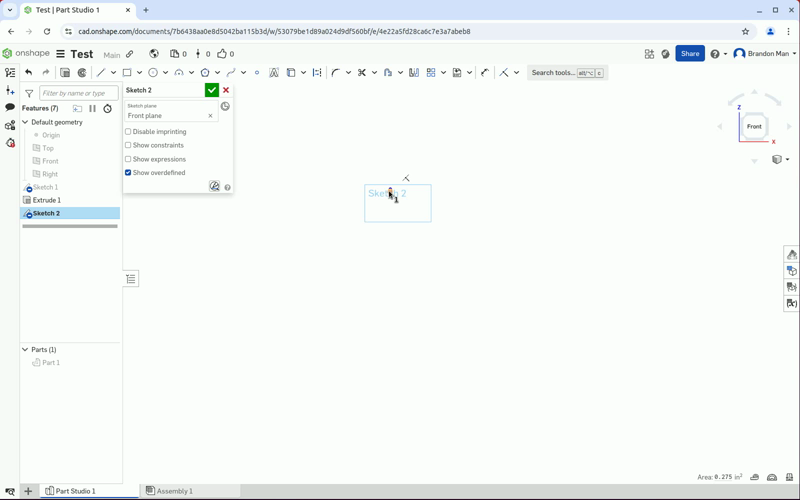
mouse_move(73, 352)
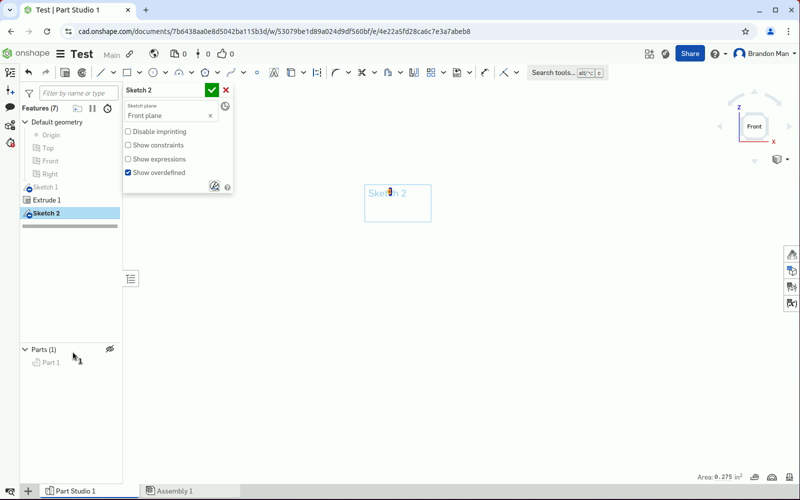
key(shift+y)
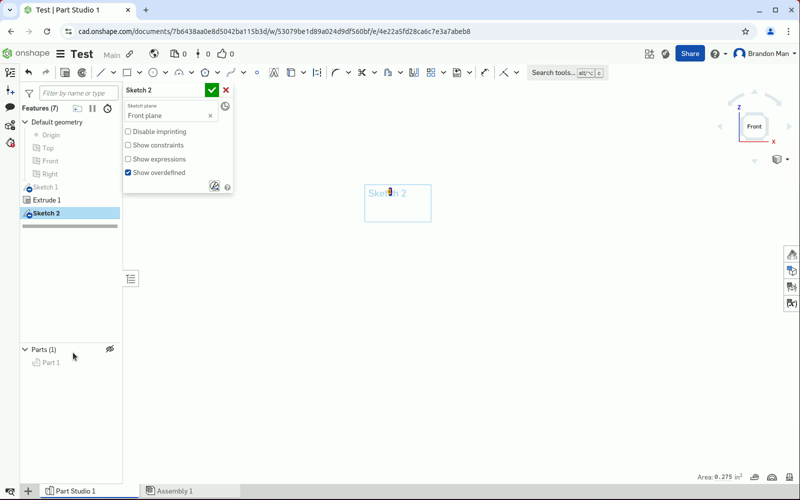
key(shift+e)
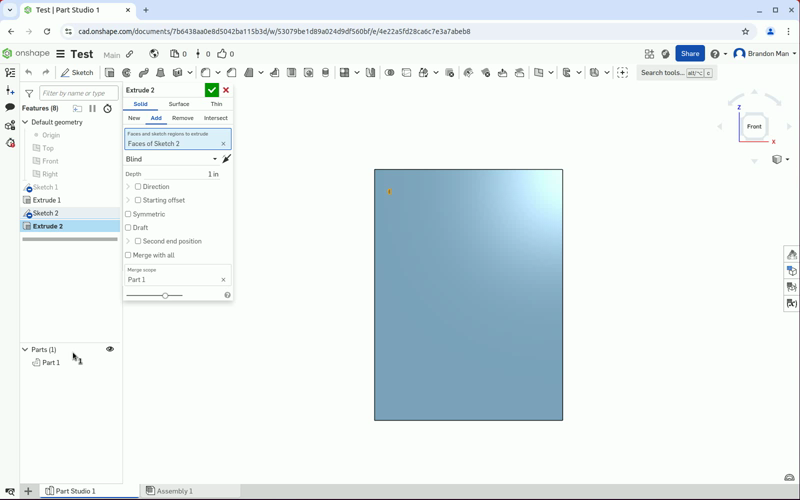
mouse_move(143, 106)
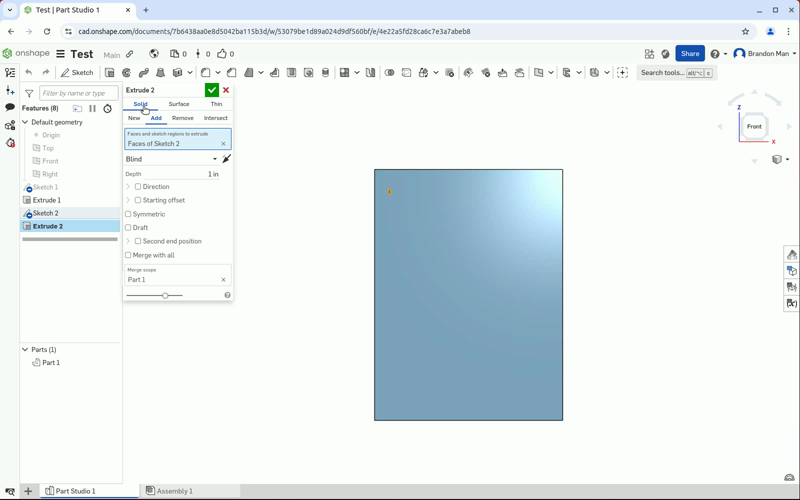
click(143, 106)
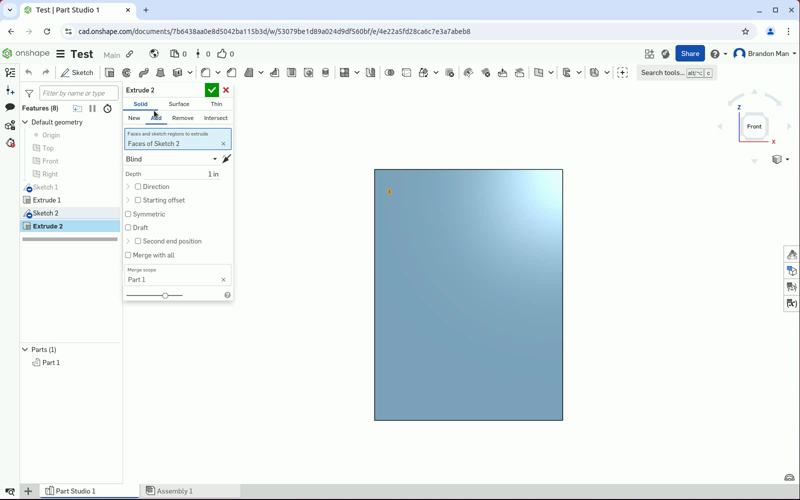
mouse_move(186, 120)
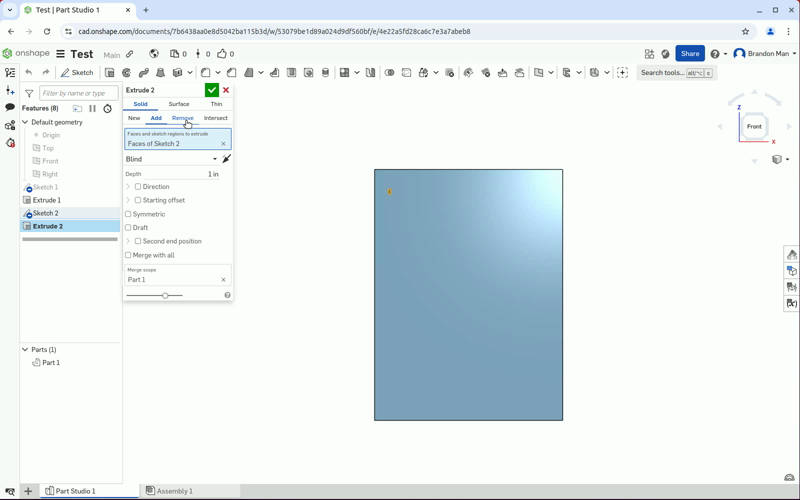
click(186, 120)
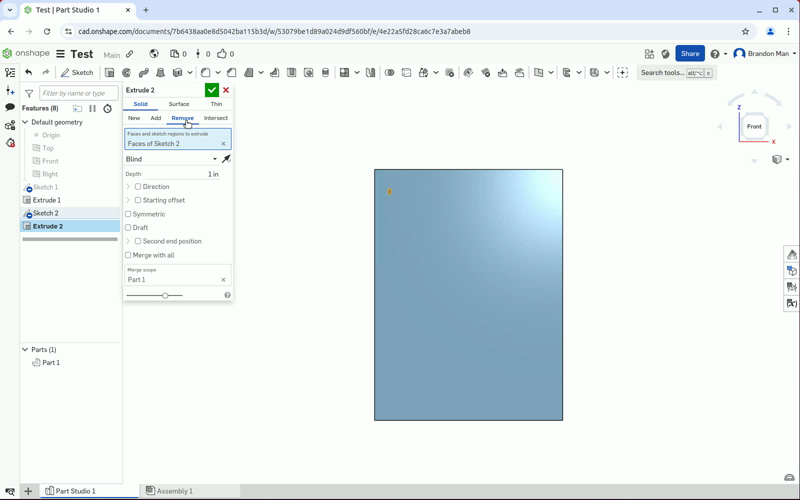
key(tab, 4)
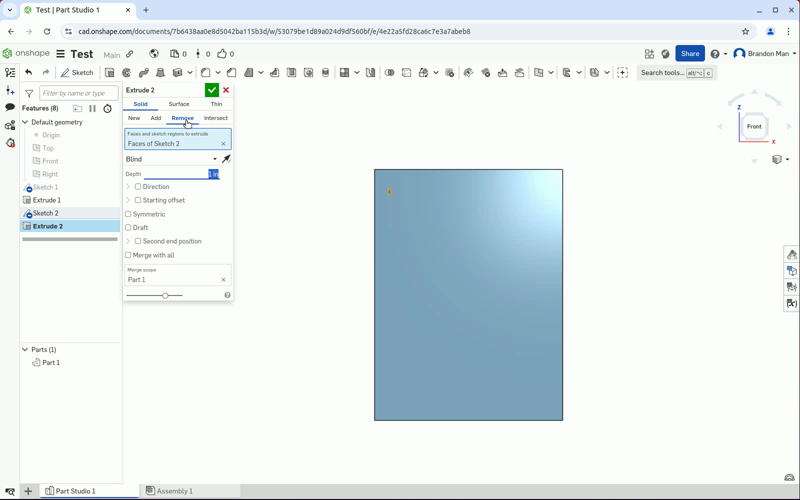
text(2.889)
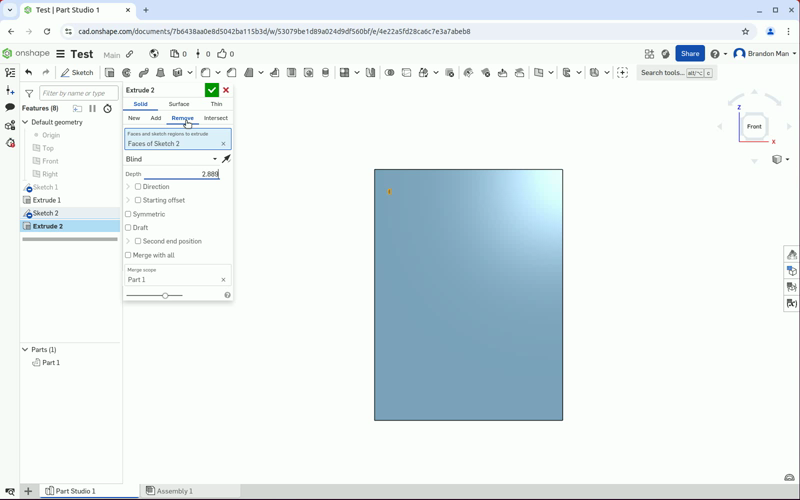
key(tab, 6)
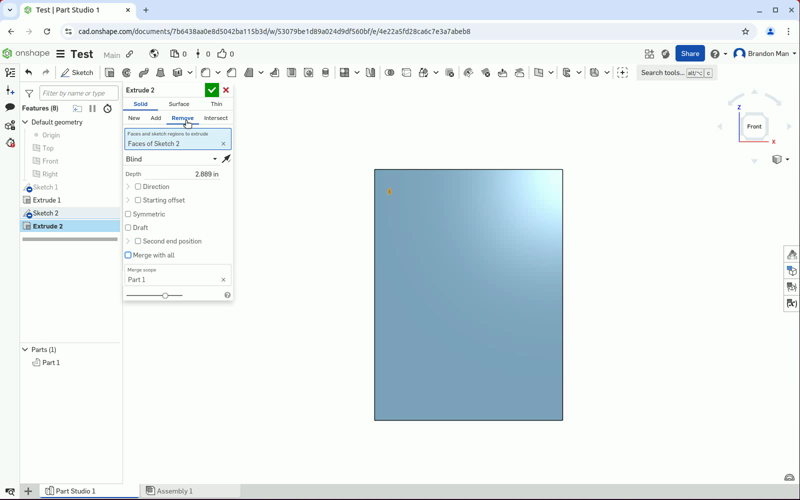
key(space)
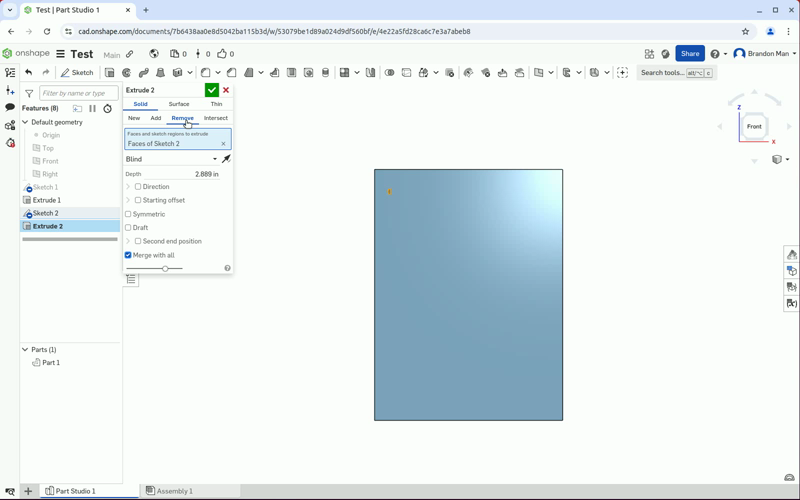
key(enter)
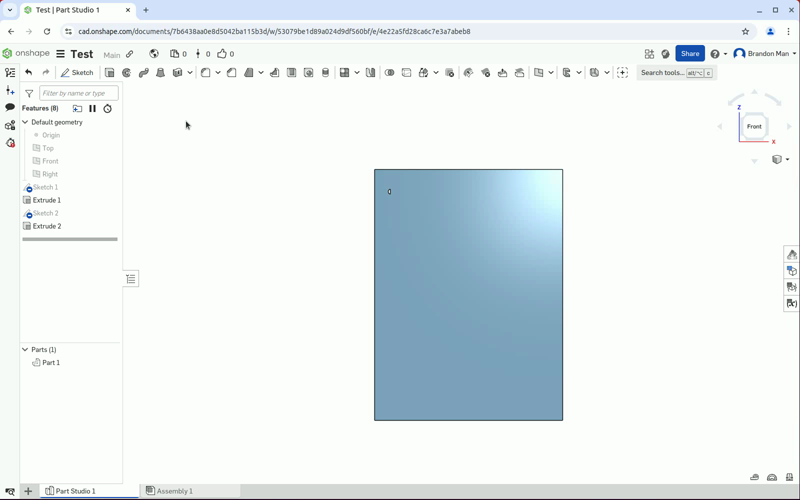
key(shift+h)
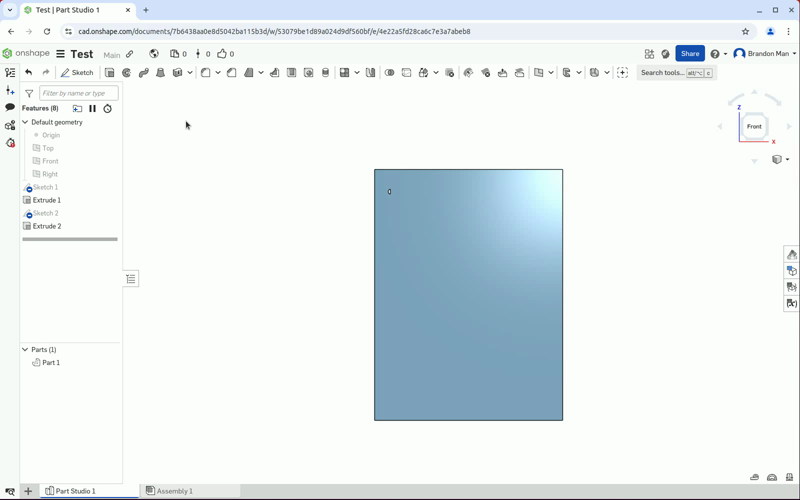
key(shift+h)
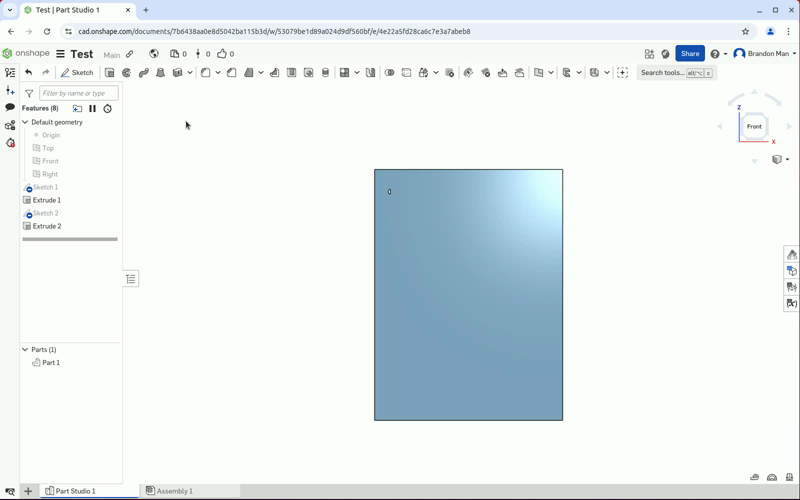
mouse_move(73, 189)
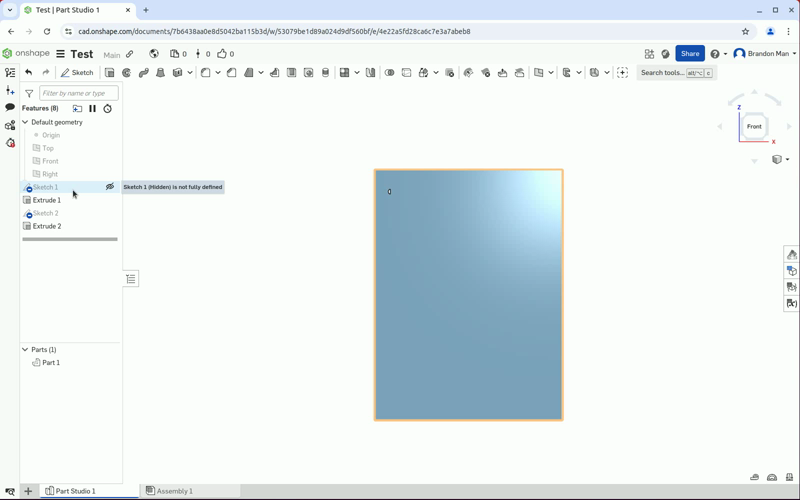
click(73, 189)
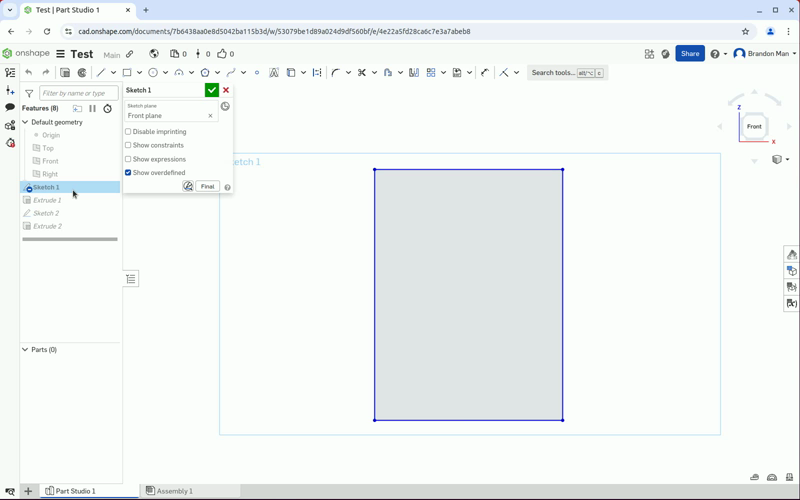
mouse_move(229, 92)
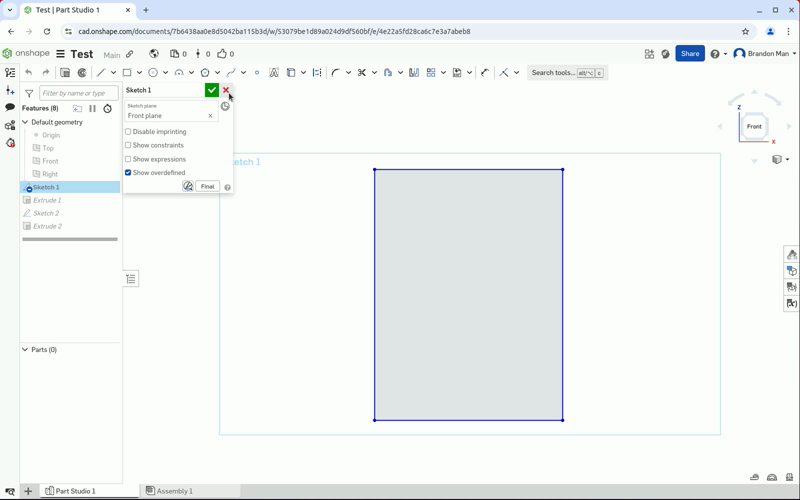
click(229, 92)
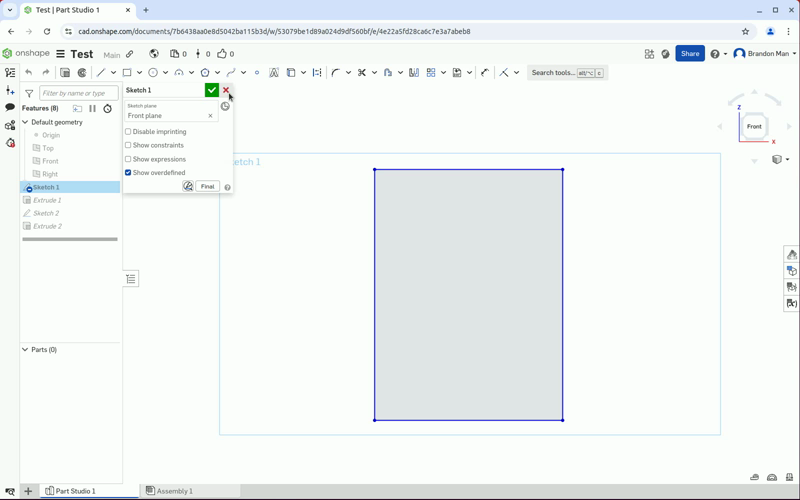
key(shift+s)
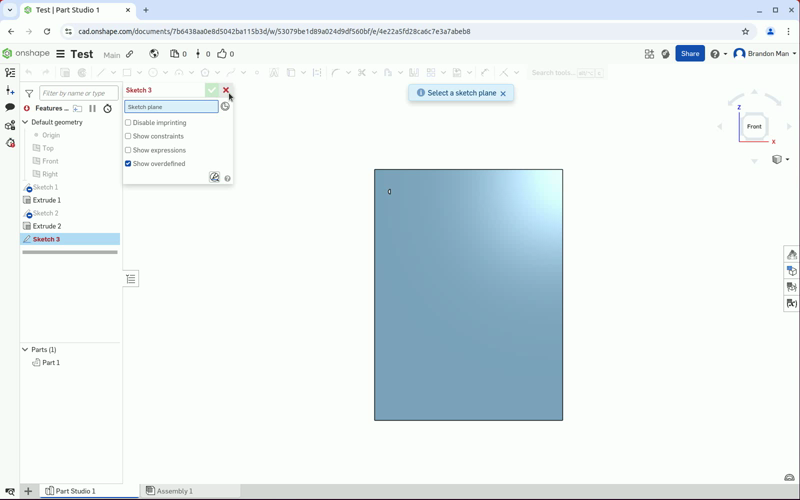
mouse_move(73, 163)
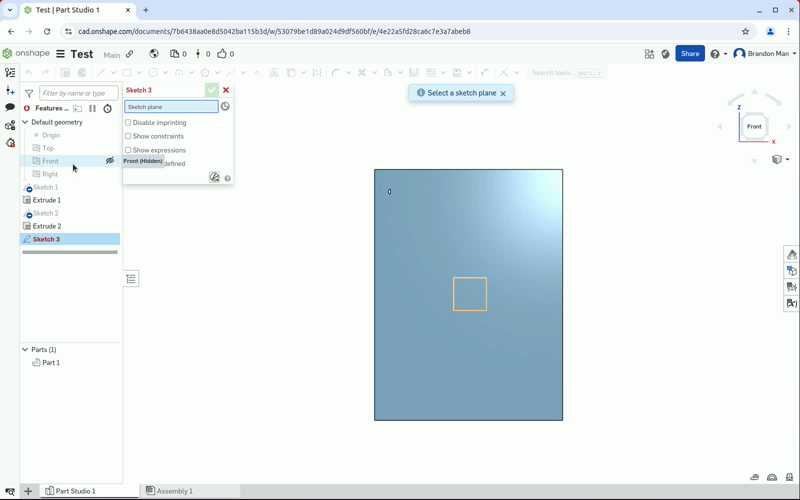
click(73, 163)
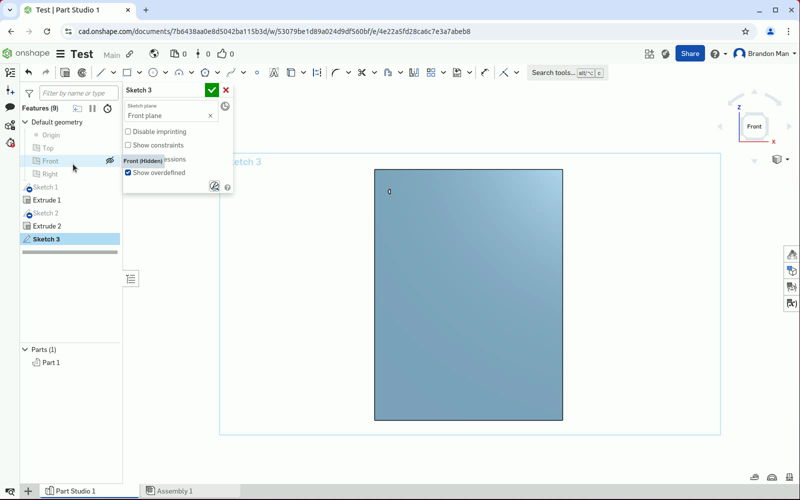
mouse_move(73, 352)
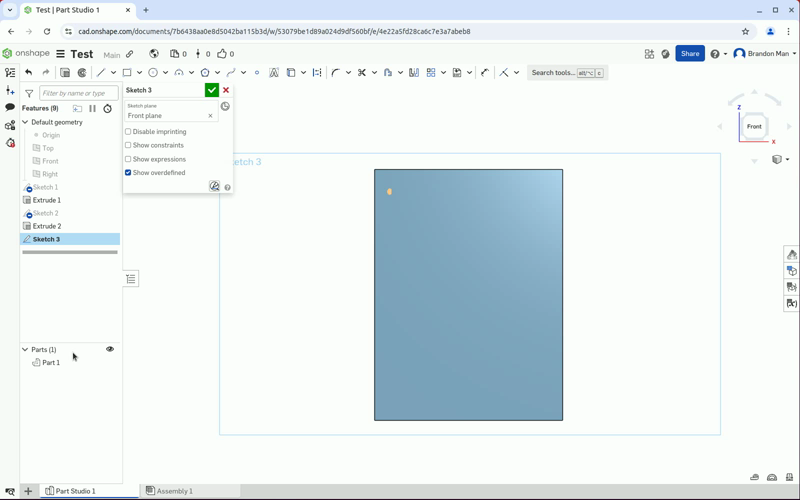
key(y)
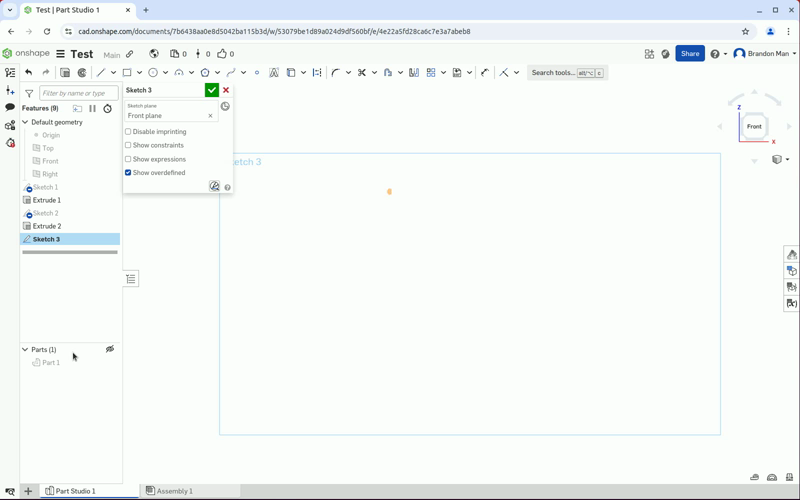
key(c)
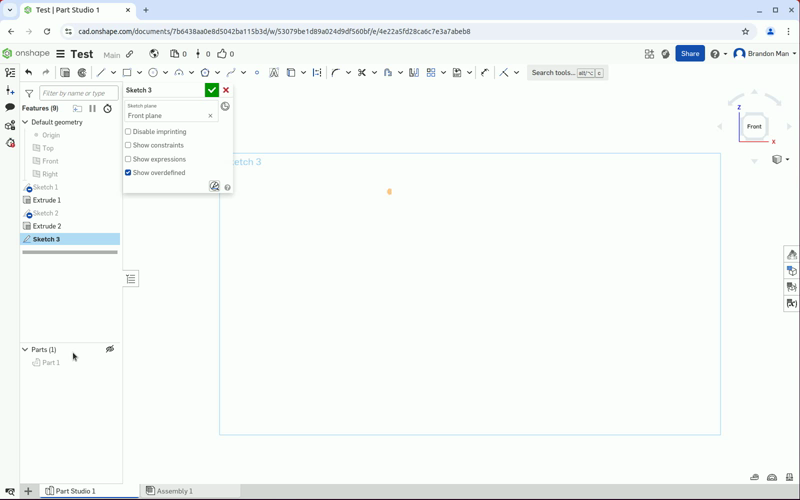
key_down(shift)
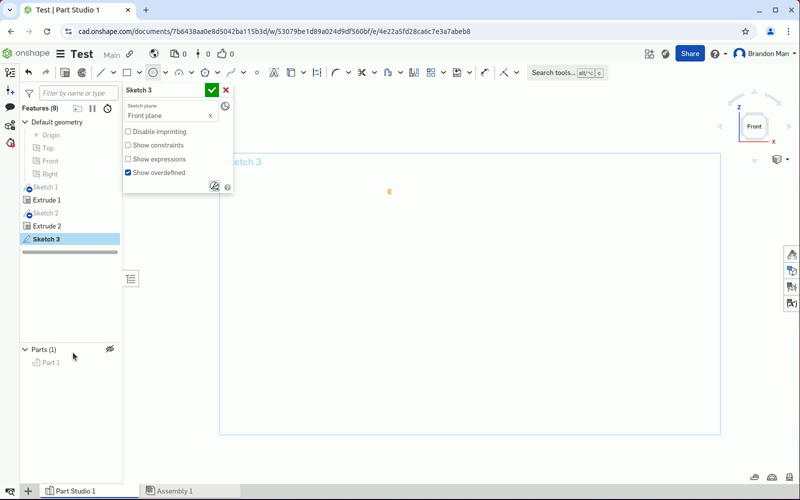
mouse_move(391, 205)
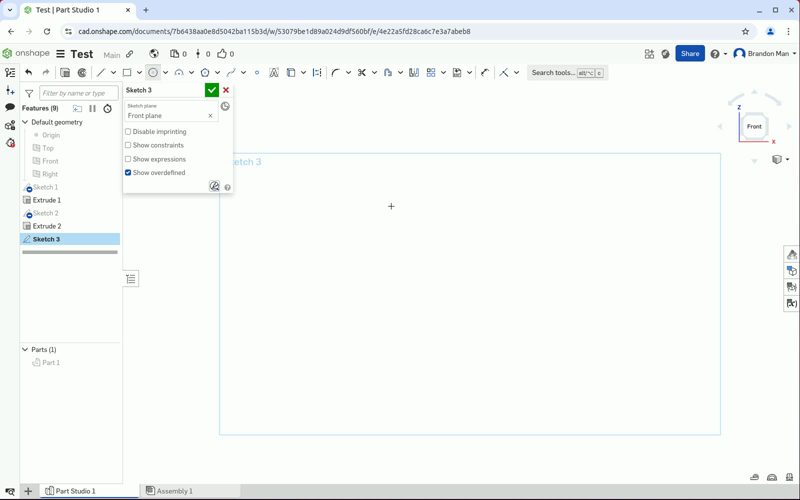
click(391, 205)
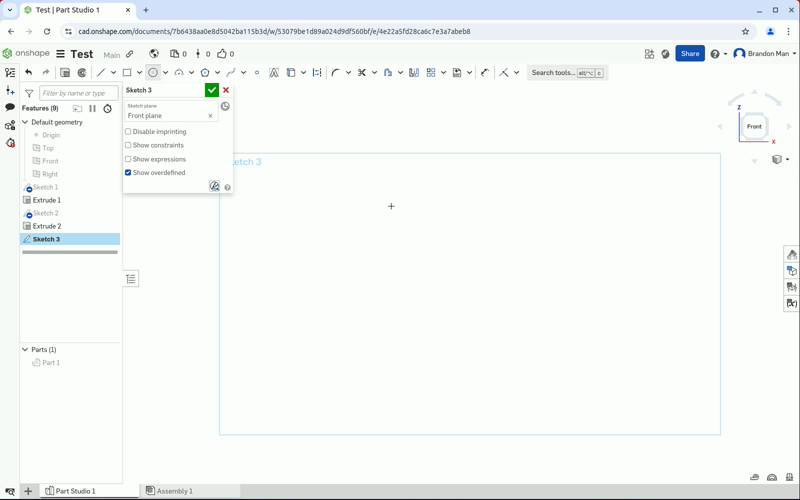
key_up(shift)
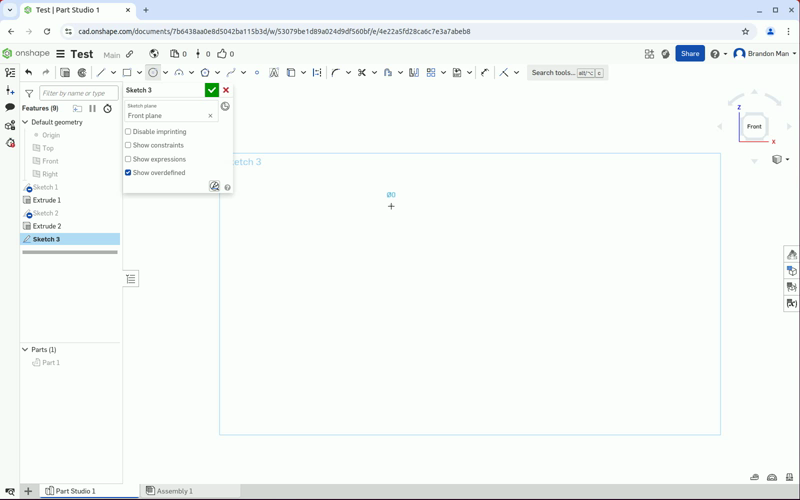
mouse_move(393, 205)
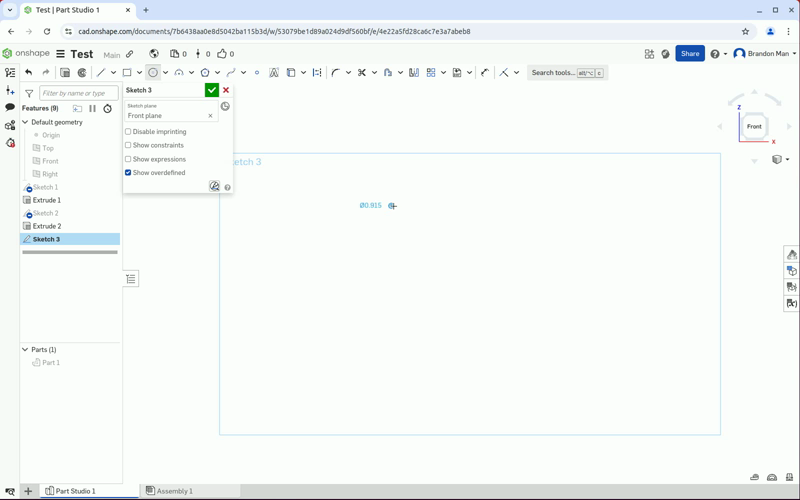
scroll(6)
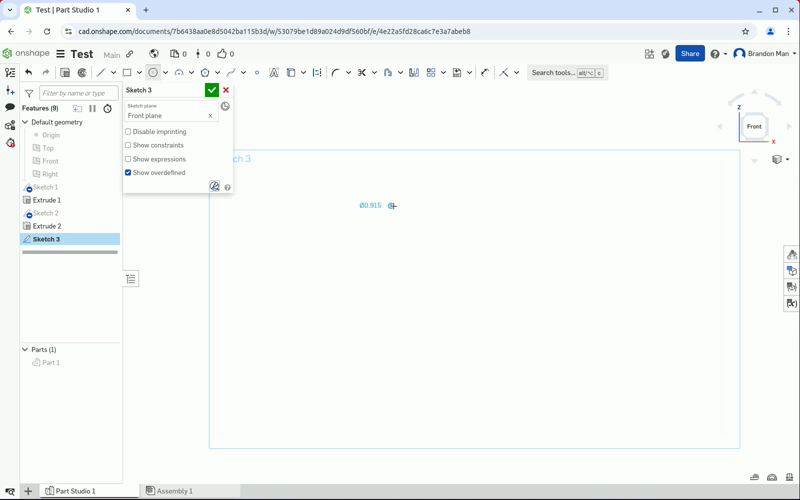
scroll(6)
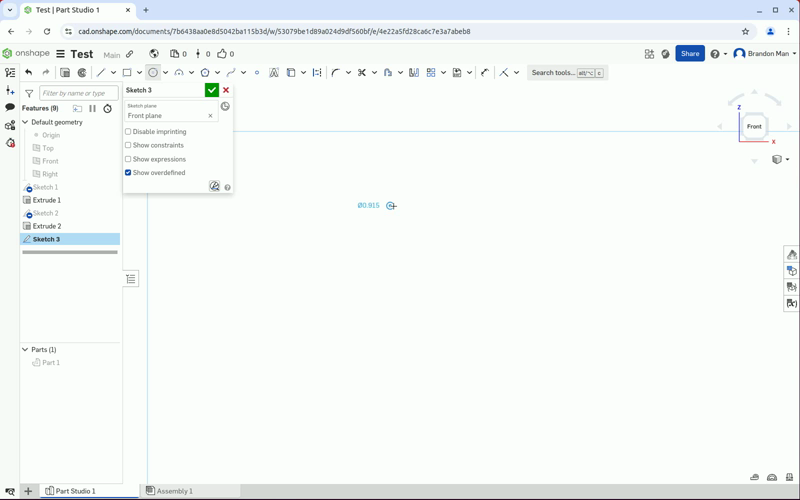
scroll(6)
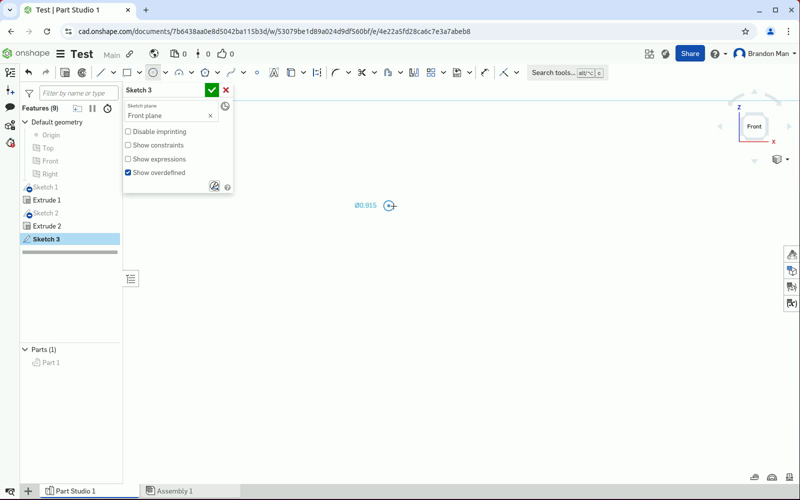
scroll(6)
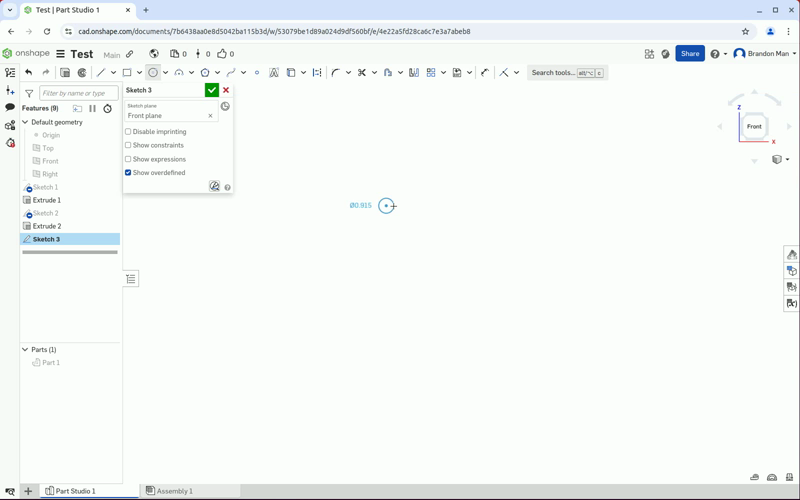
scroll(6)
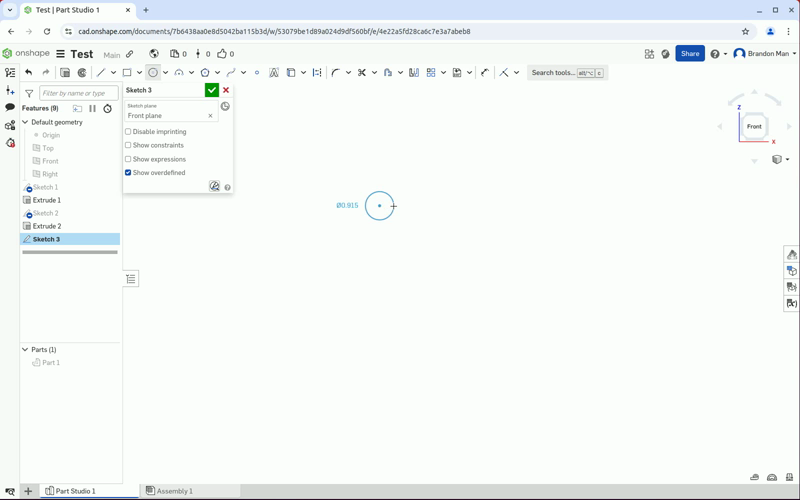
scroll(6)
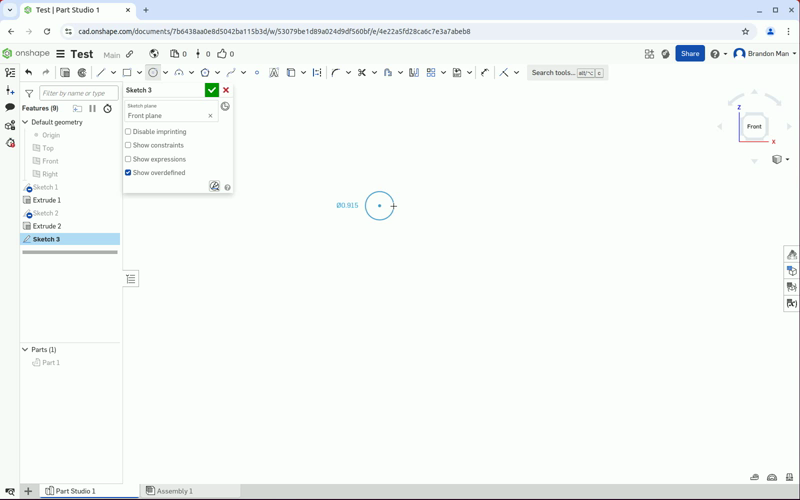
scroll(6)
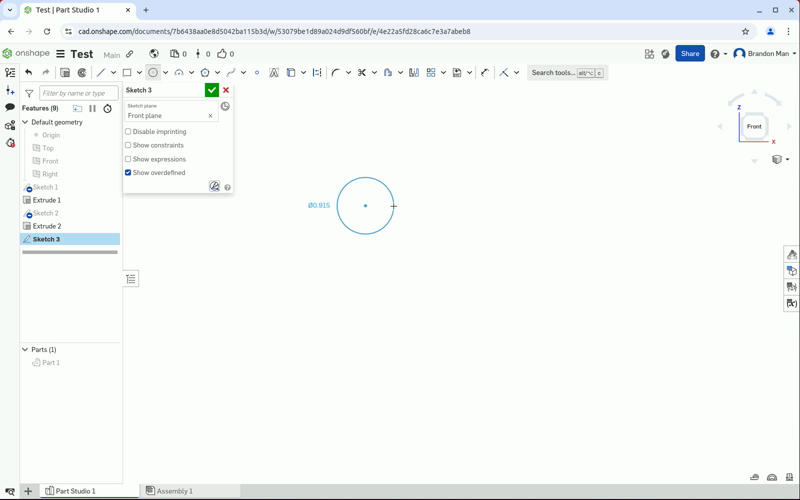
click(393, 205)
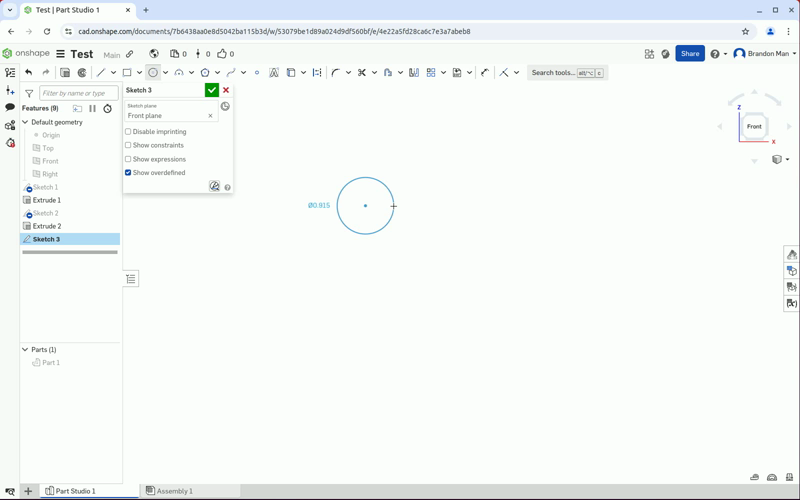
scroll(-6)
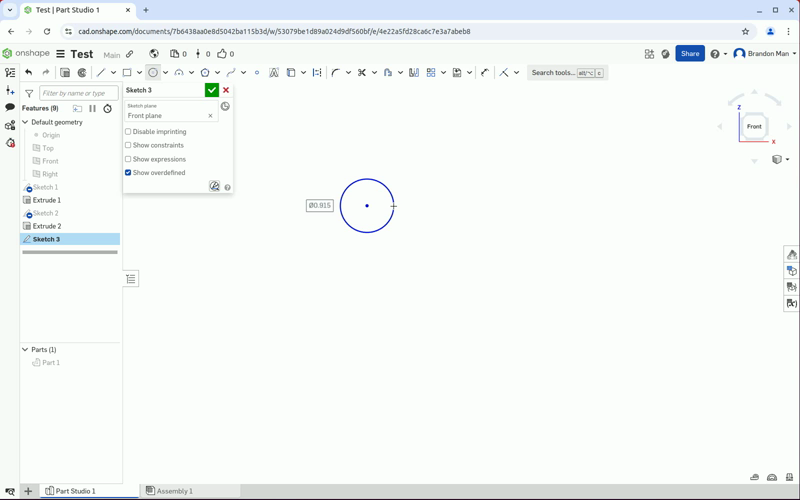
scroll(-6)
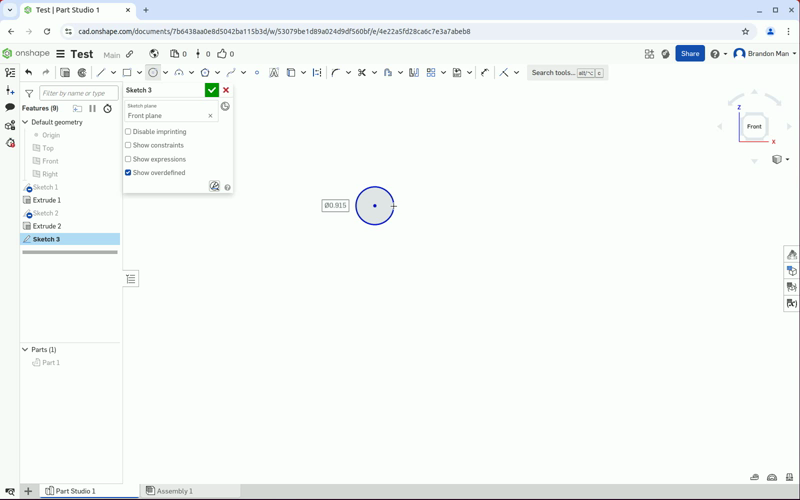
scroll(-6)
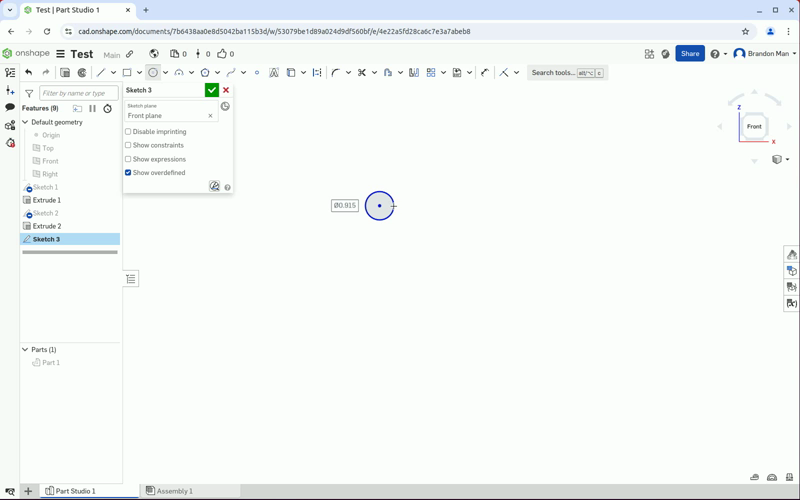
scroll(-6)
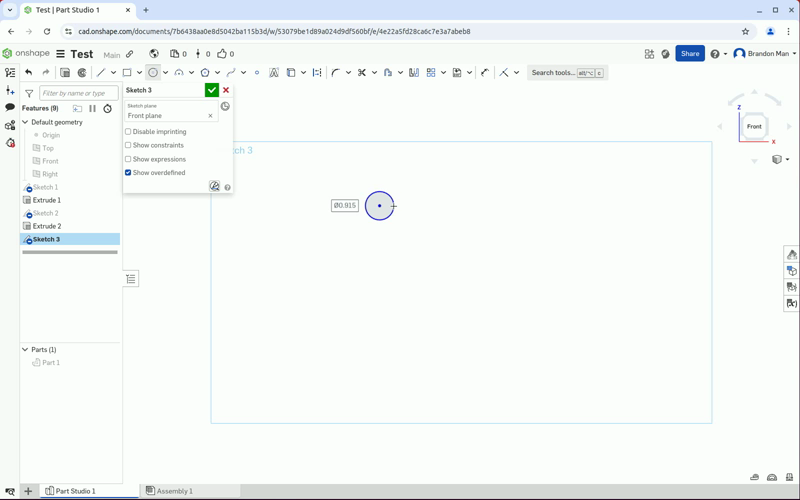
scroll(-6)
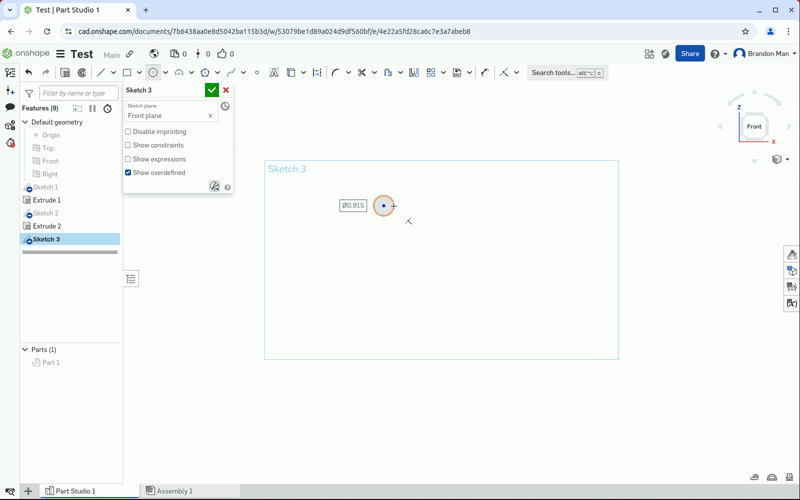
scroll(-6)
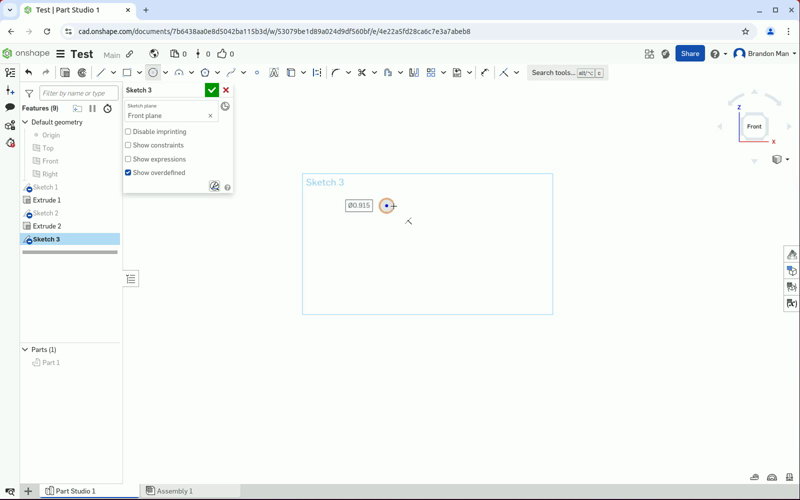
scroll(-6)
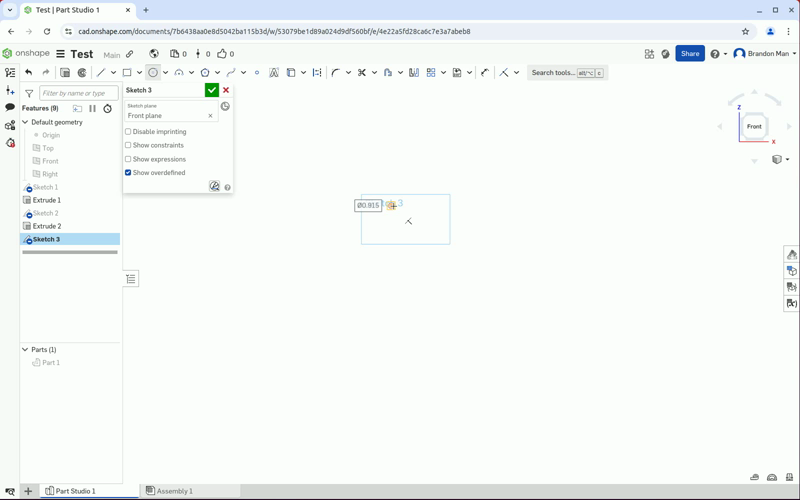
key(esc)
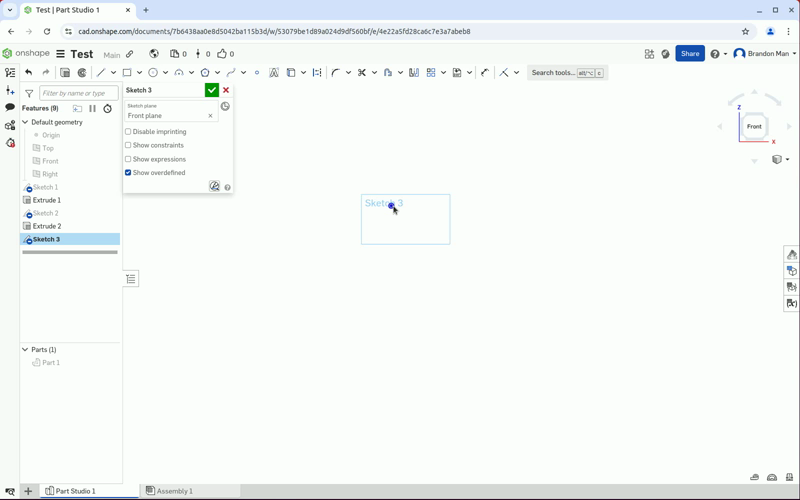
mouse_move(392, 203)
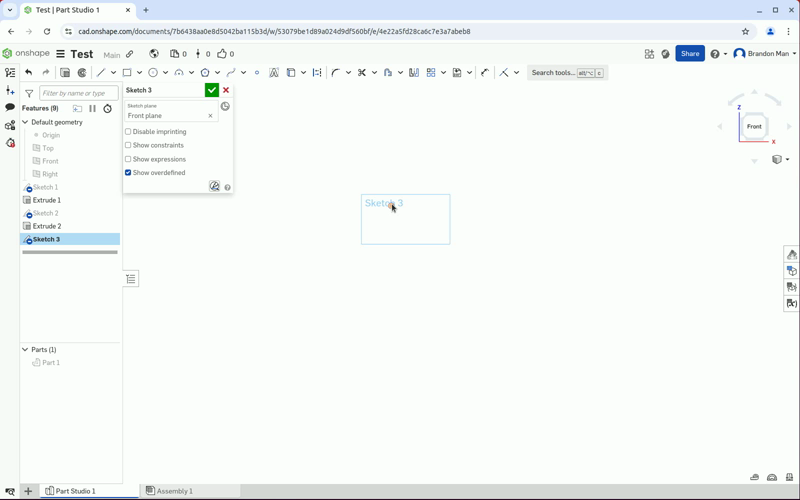
scroll(6)
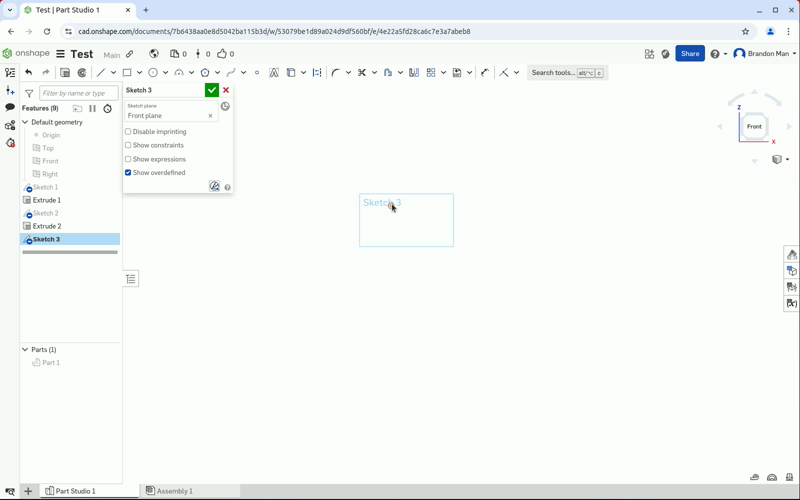
scroll(6)
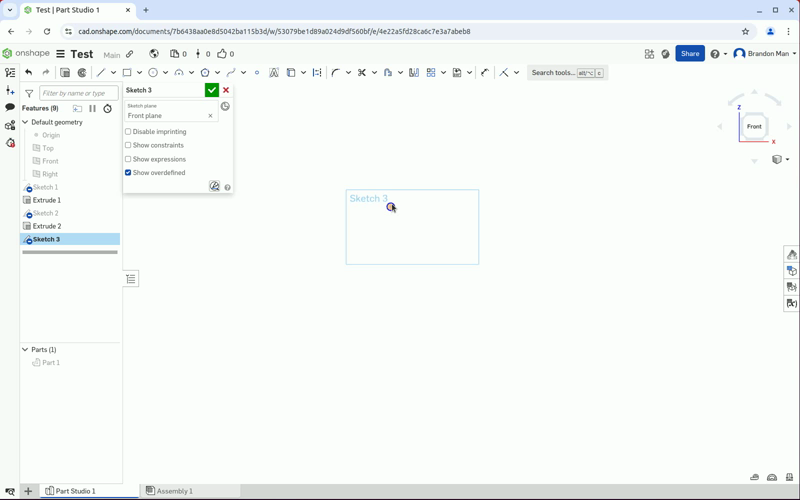
scroll(6)
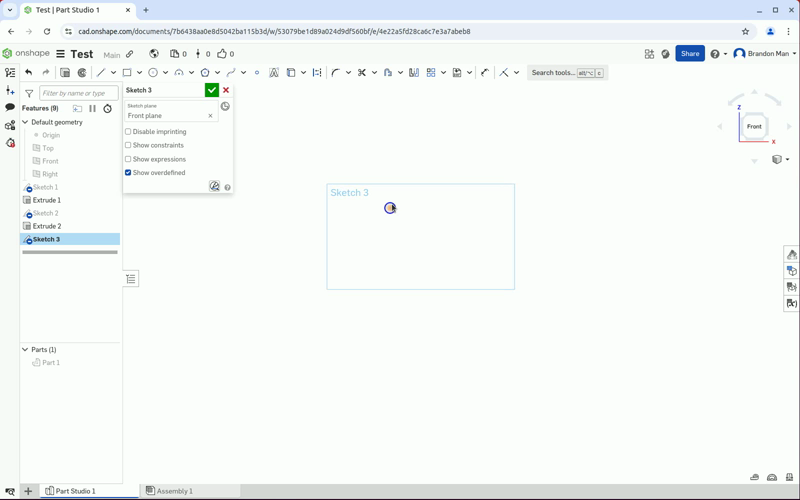
scroll(6)
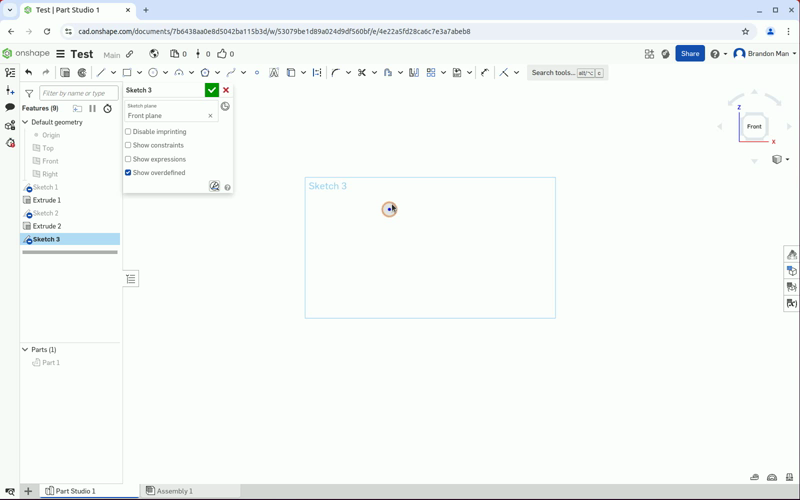
scroll(6)
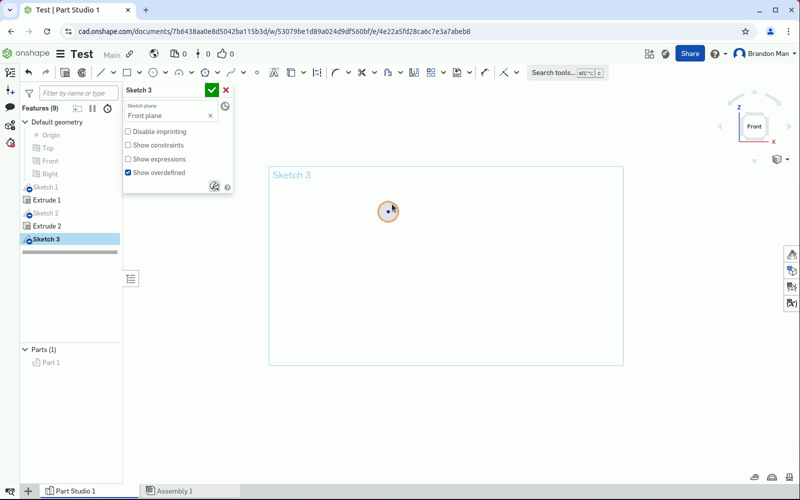
scroll(6)
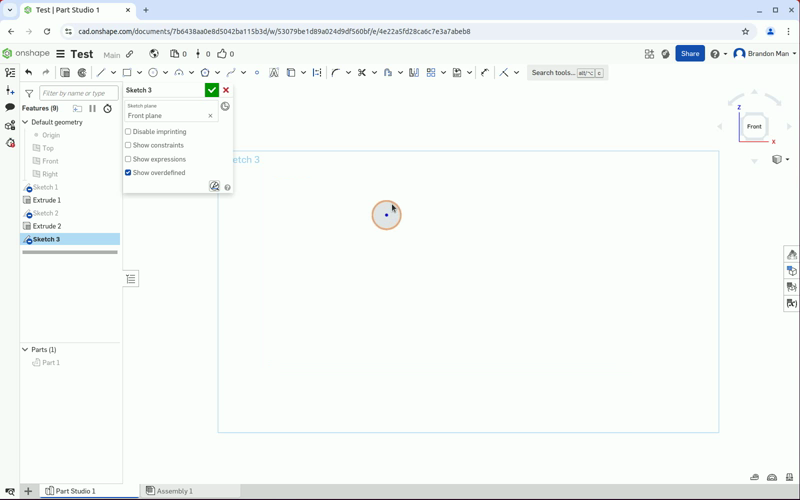
scroll(6)
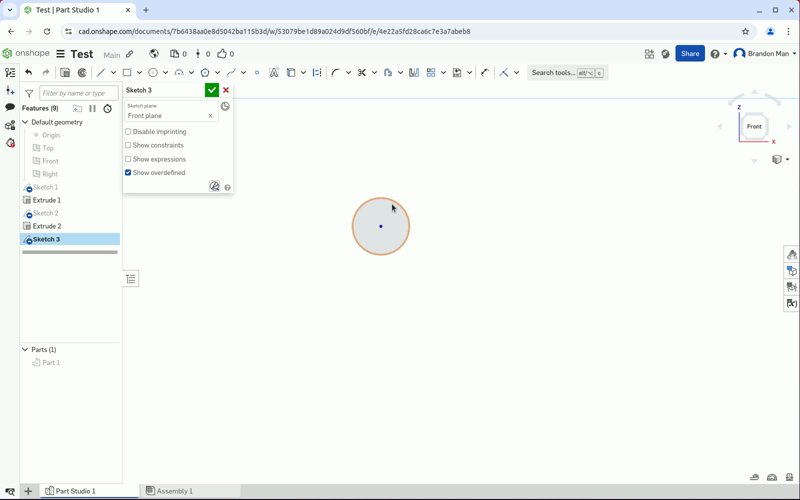
click(392, 203)
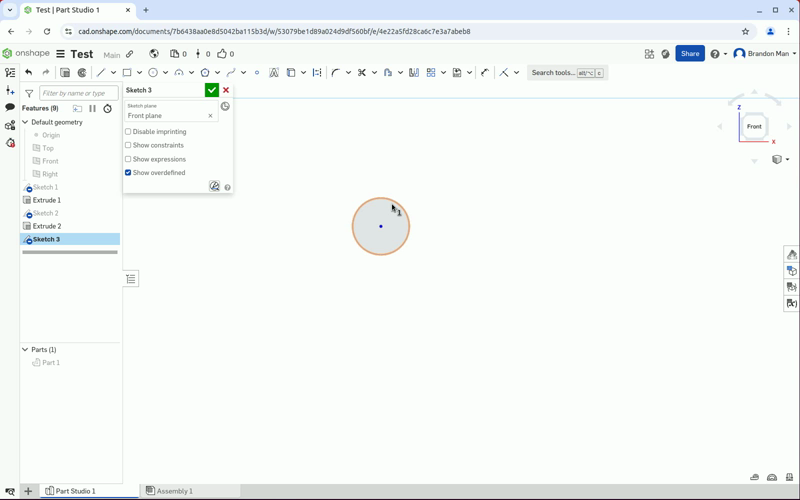
scroll(-6)
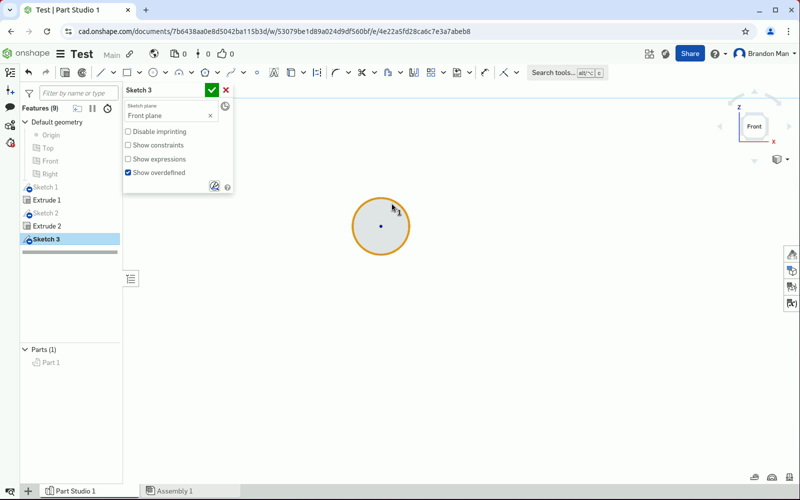
scroll(-6)
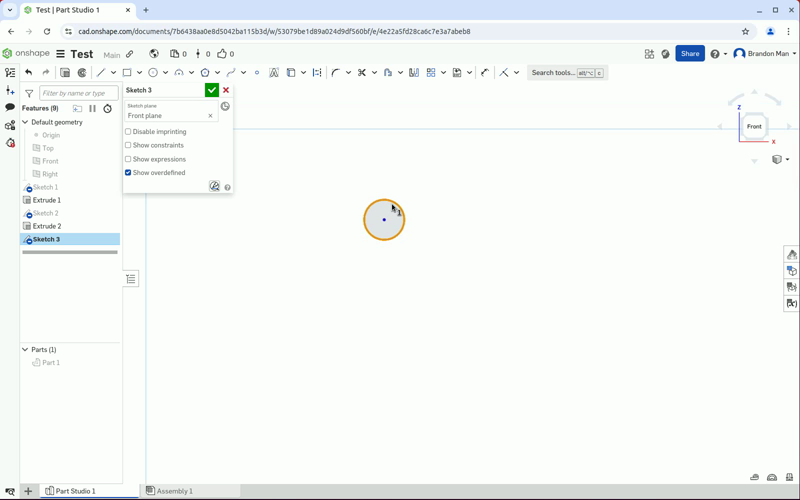
scroll(-6)
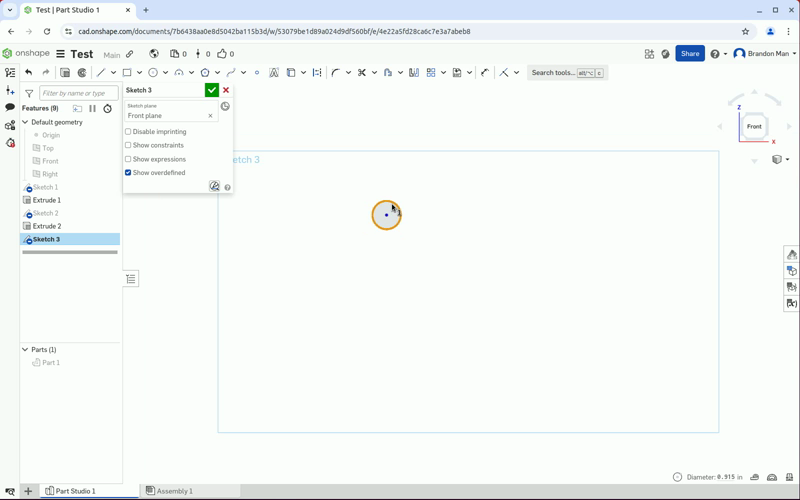
scroll(-6)
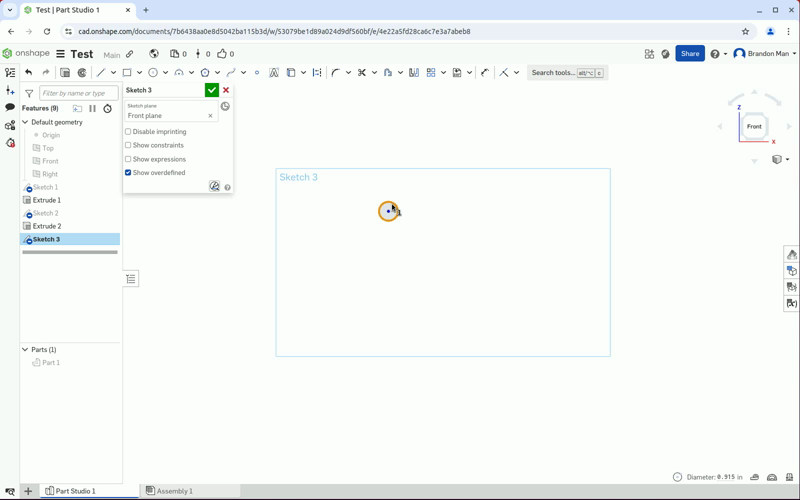
scroll(-6)
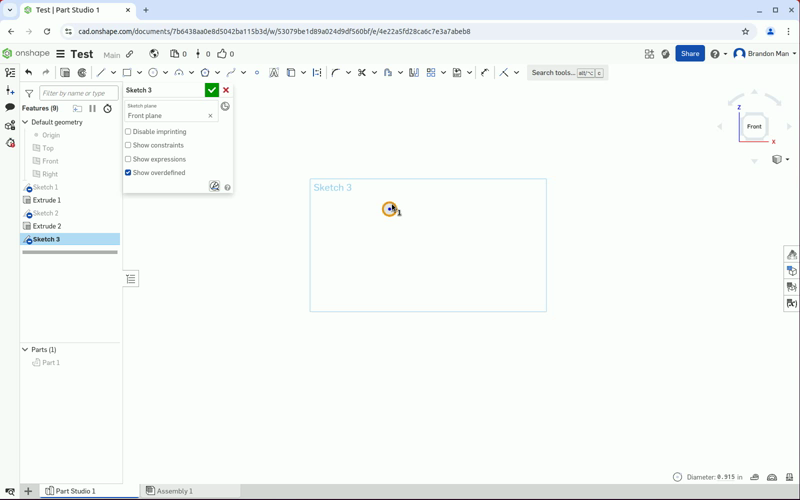
scroll(-6)
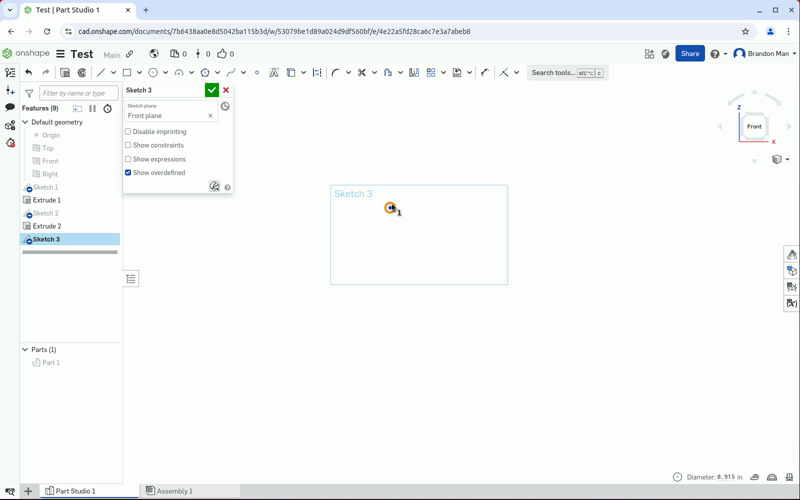
scroll(-6)
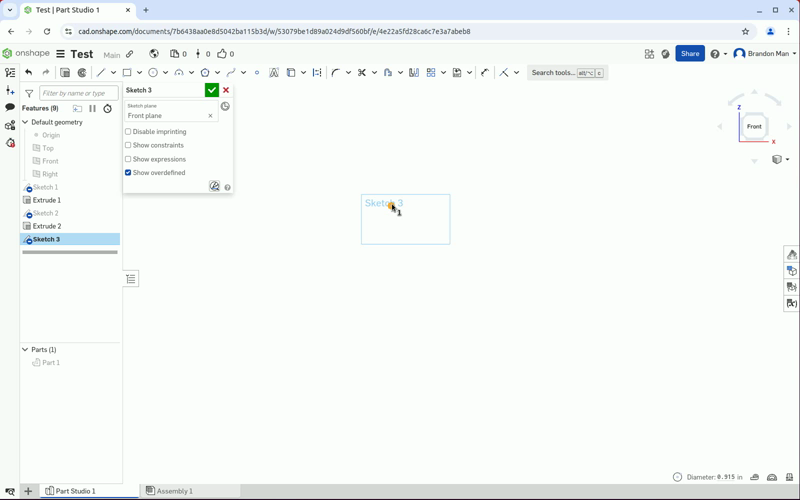
mouse_move(73, 352)
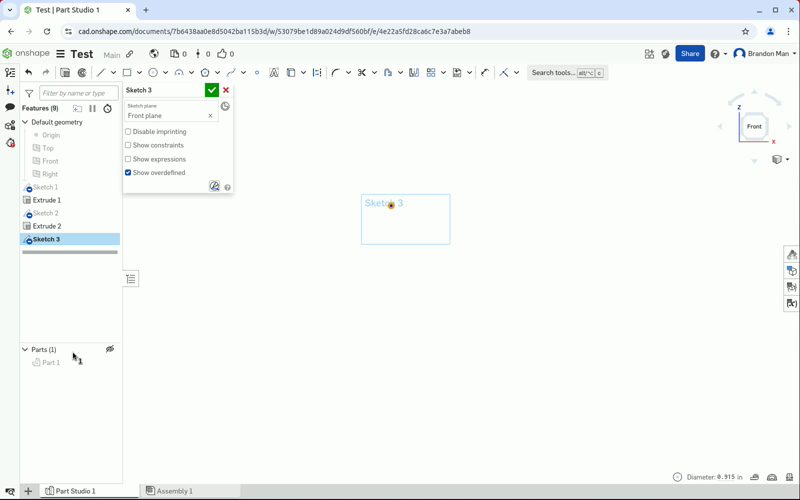
key(shift+y)
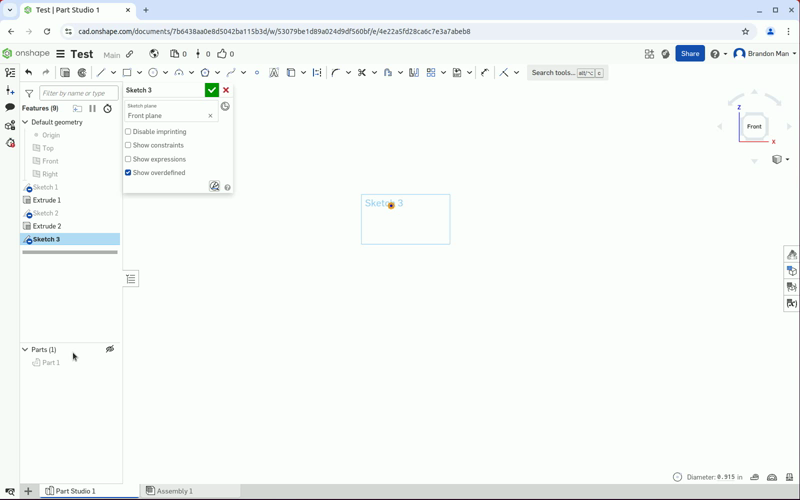
key(shift+e)
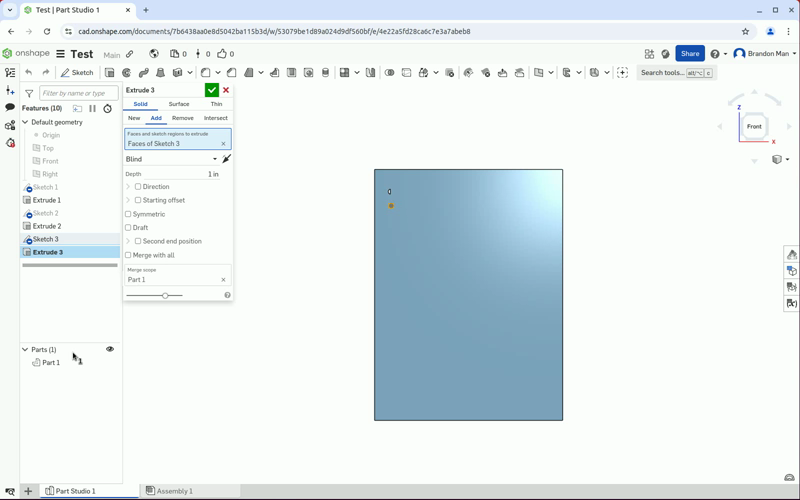
mouse_move(143, 106)
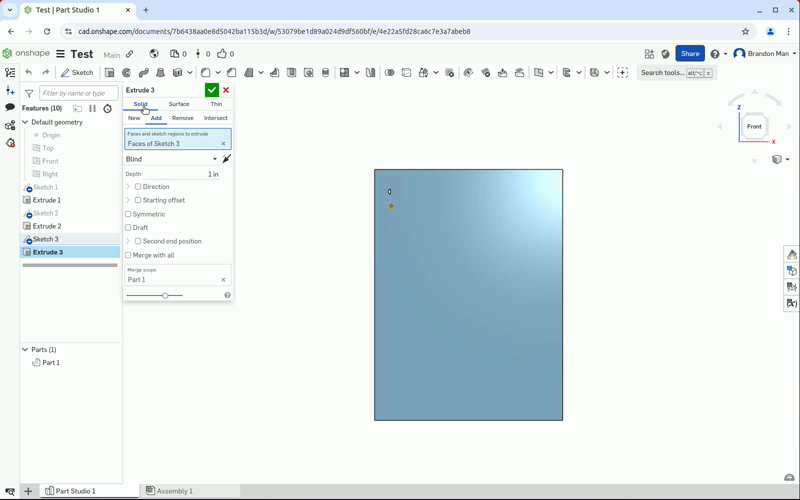
click(143, 106)
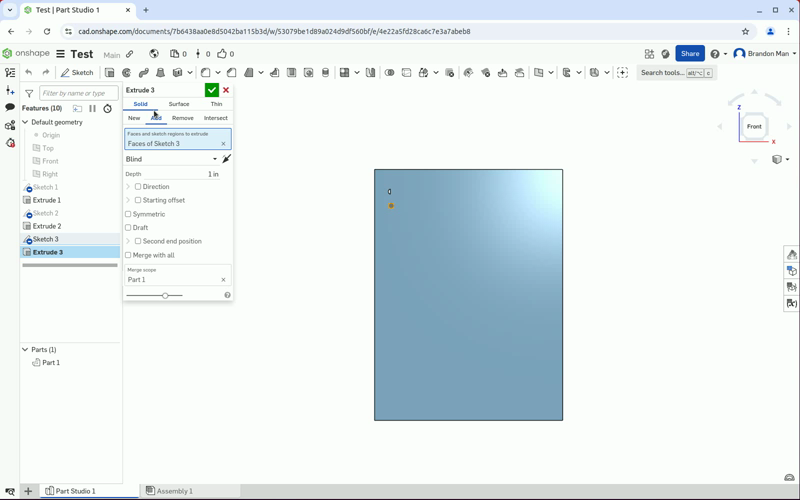
mouse_move(186, 120)
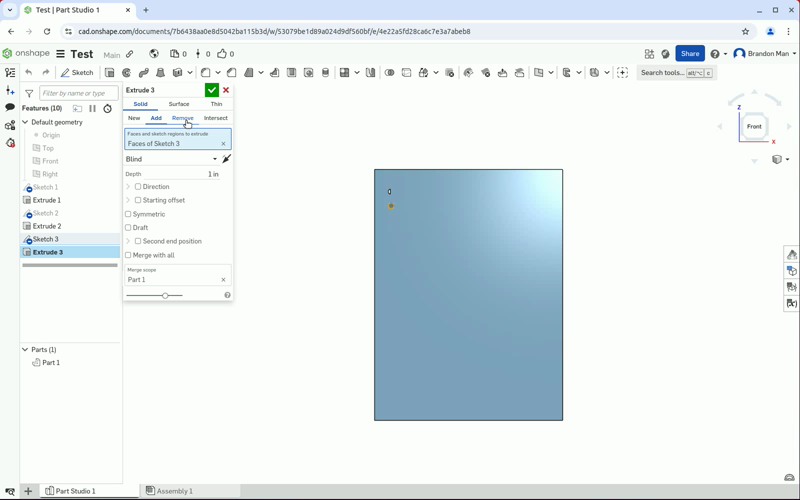
click(186, 120)
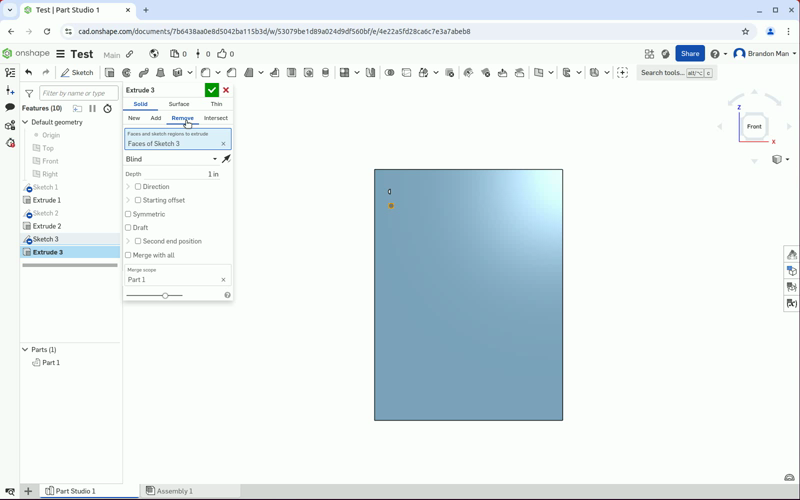
key(tab, 4)
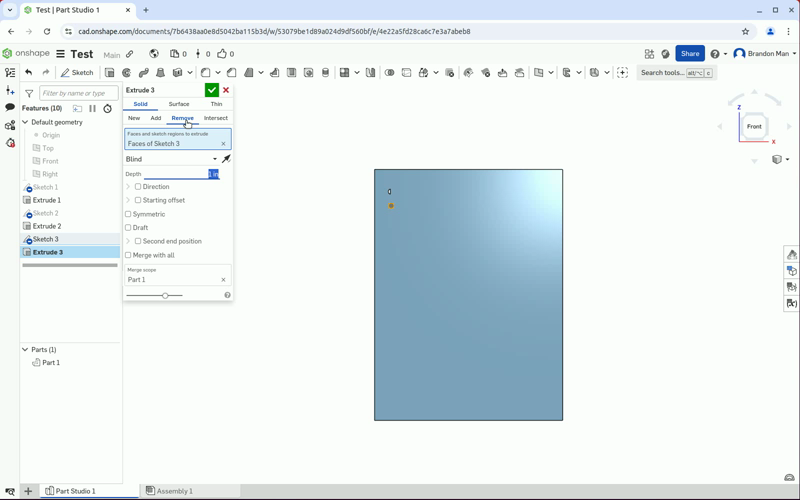
text(2.889)
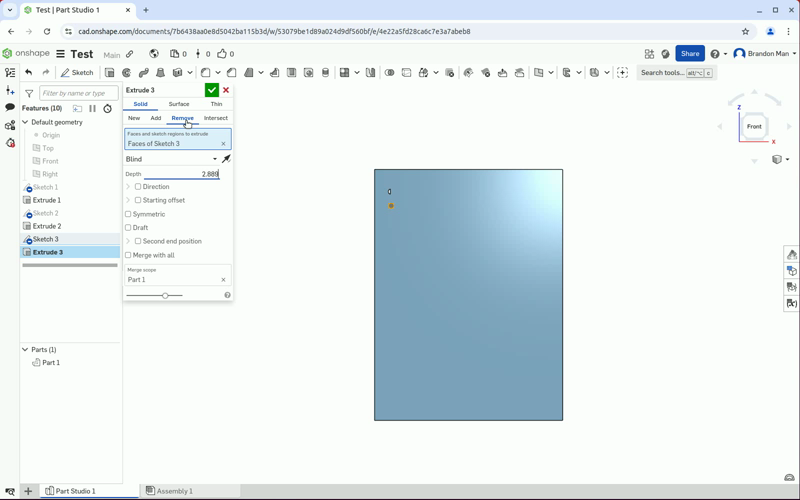
key(tab, 6)
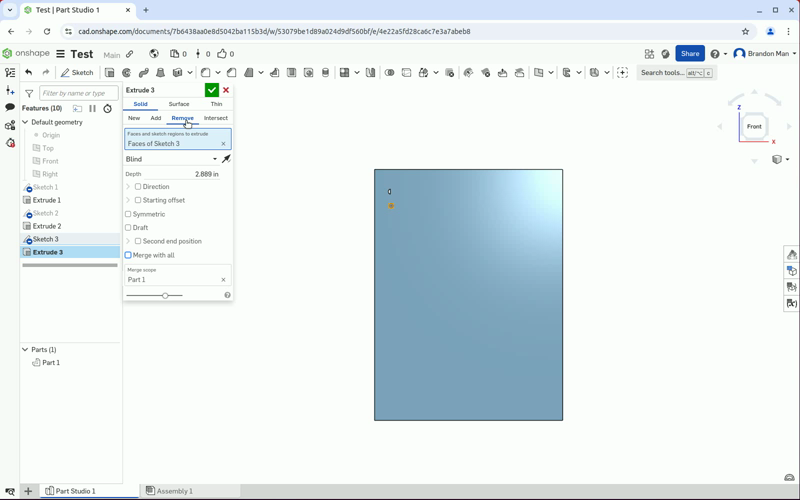
key(space)
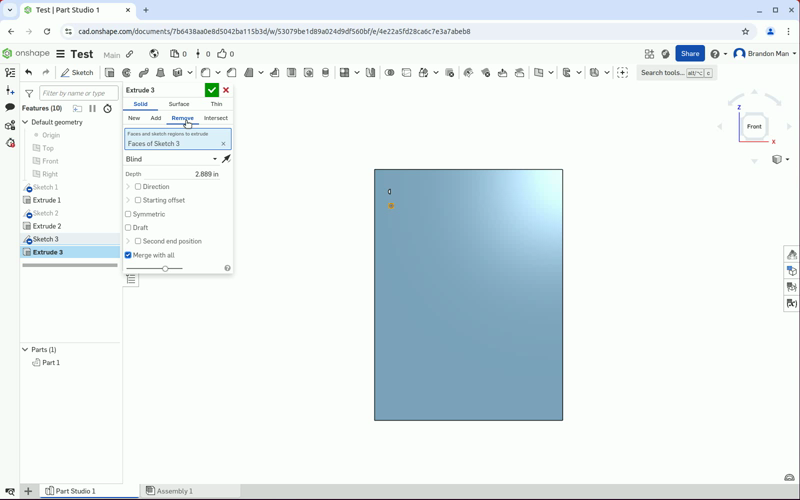
key(enter)
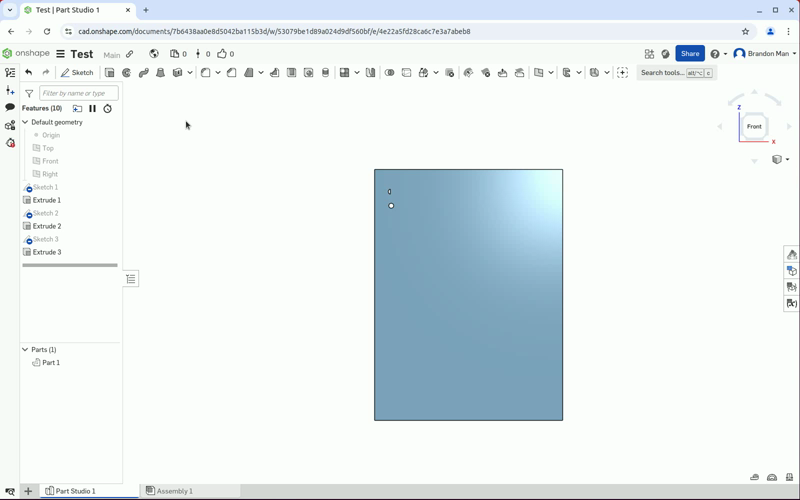
key(shift+h)
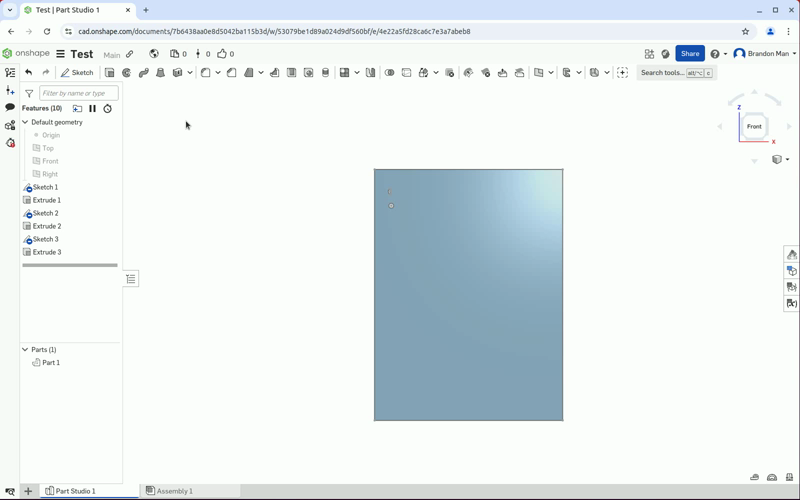
key(shift+h)
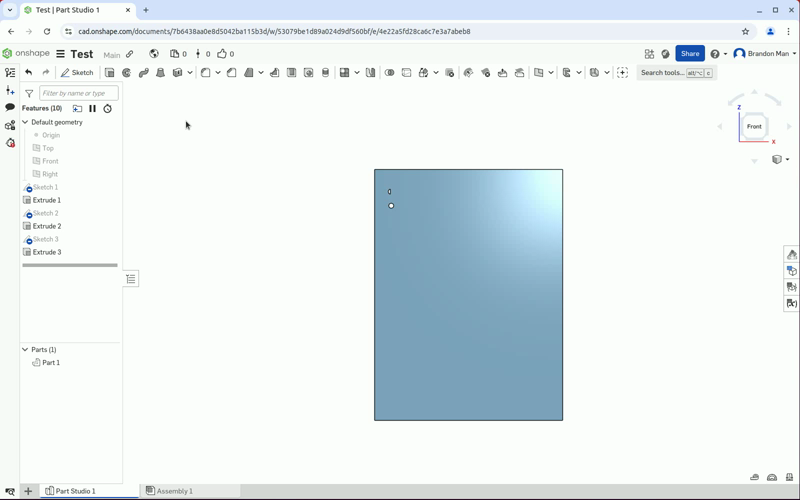
mouse_move(73, 189)
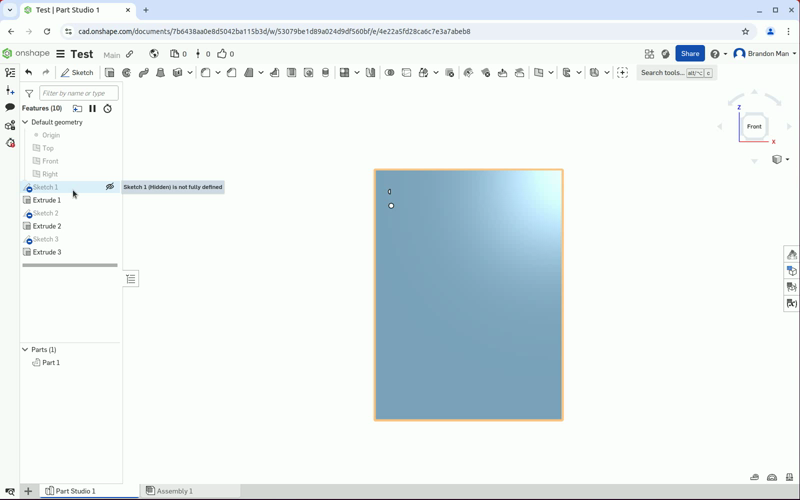
click(73, 189)
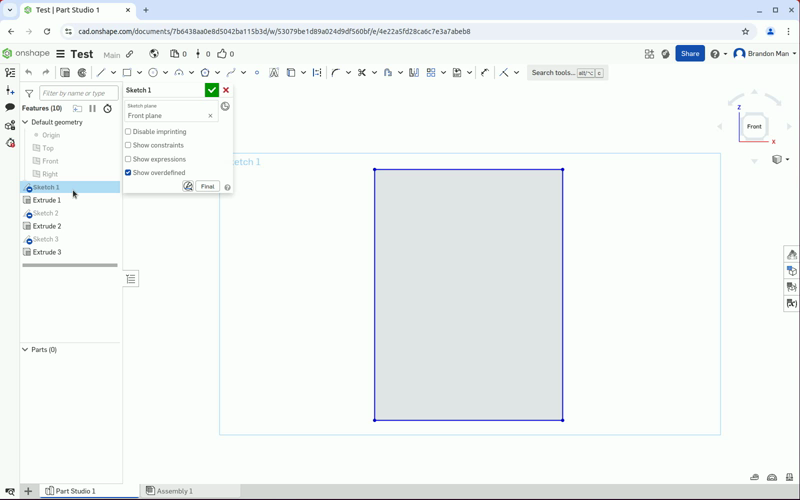
mouse_move(229, 92)
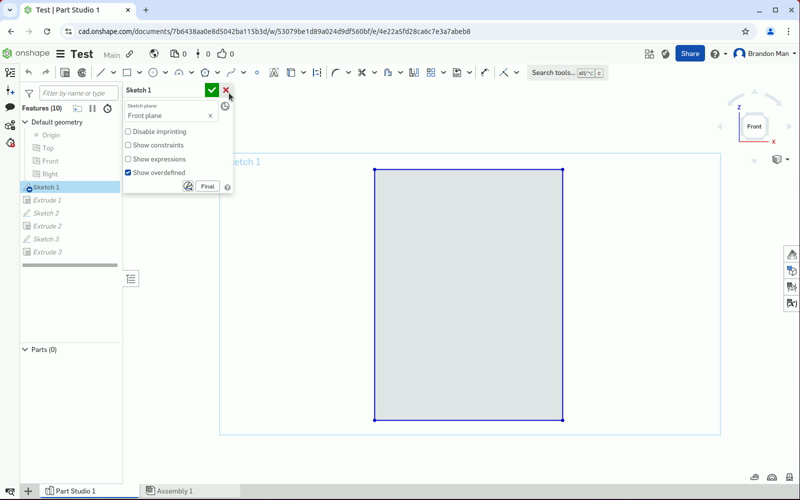
click(229, 92)
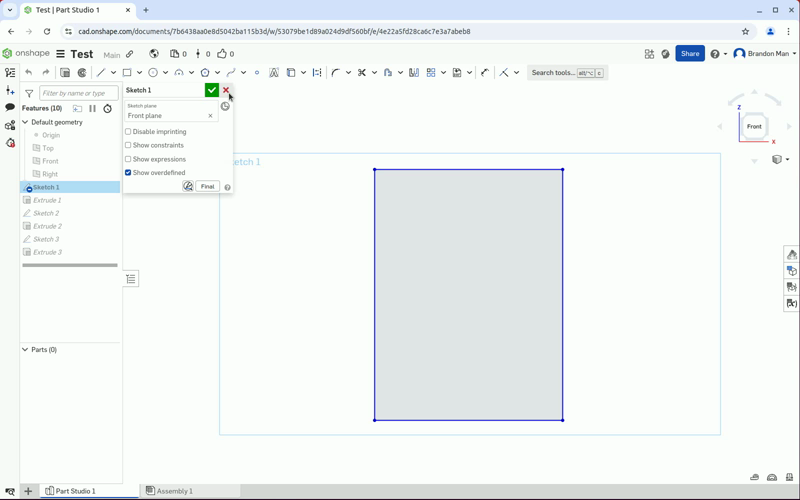
key(shift+s)
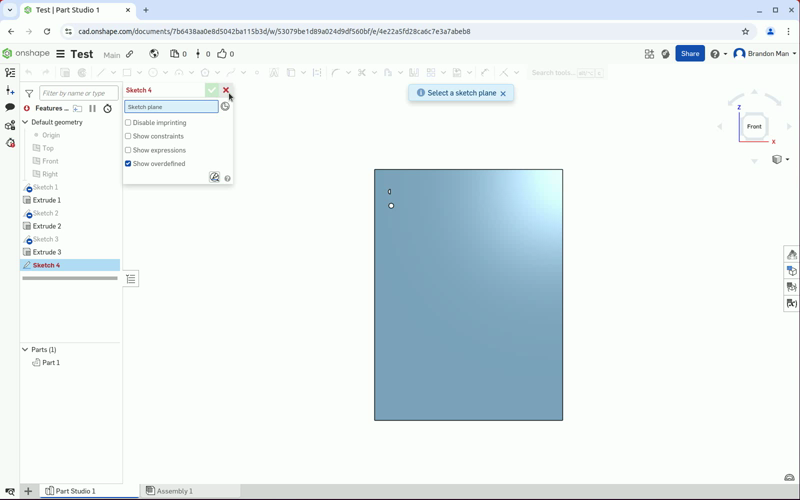
mouse_move(73, 163)
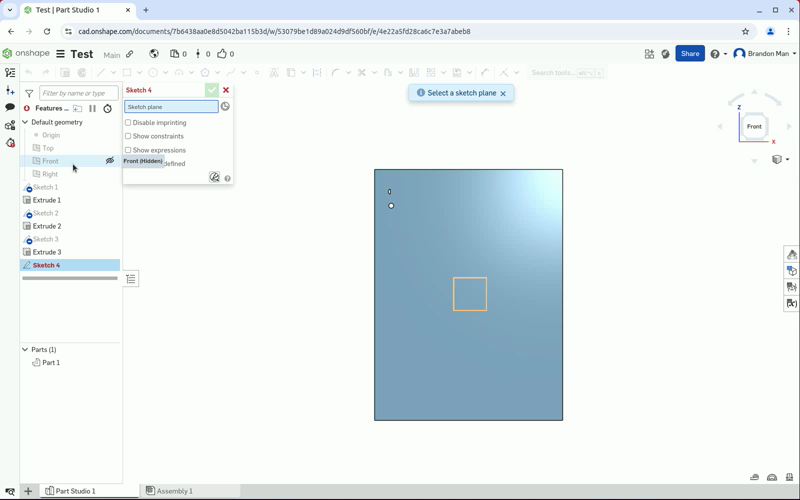
click(73, 163)
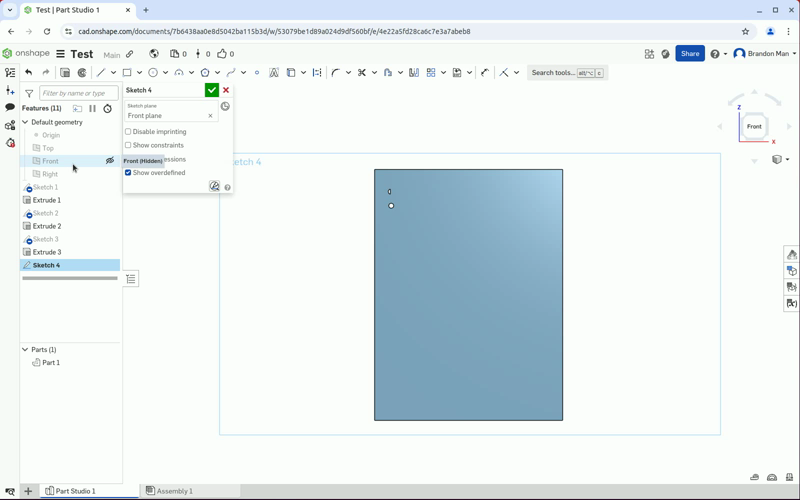
mouse_move(73, 352)
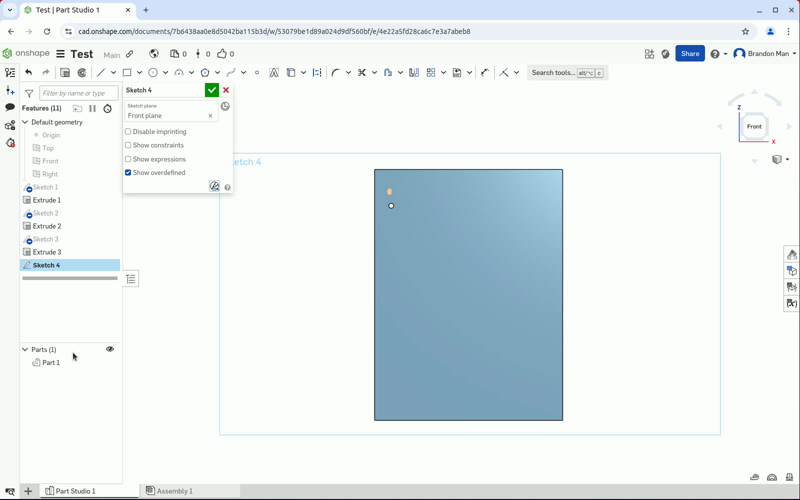
key(y)
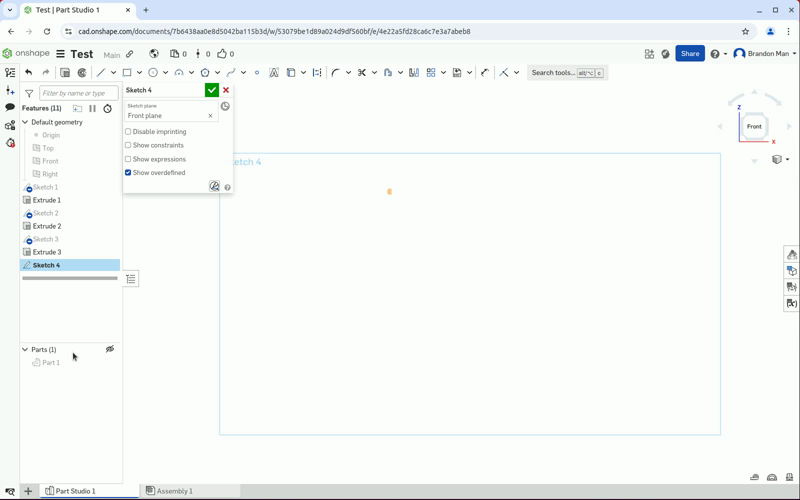
key(a)
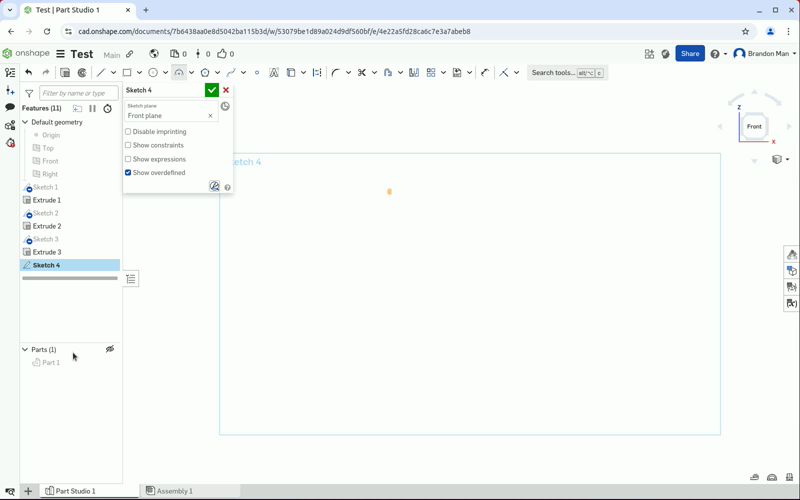
key_down(shift)
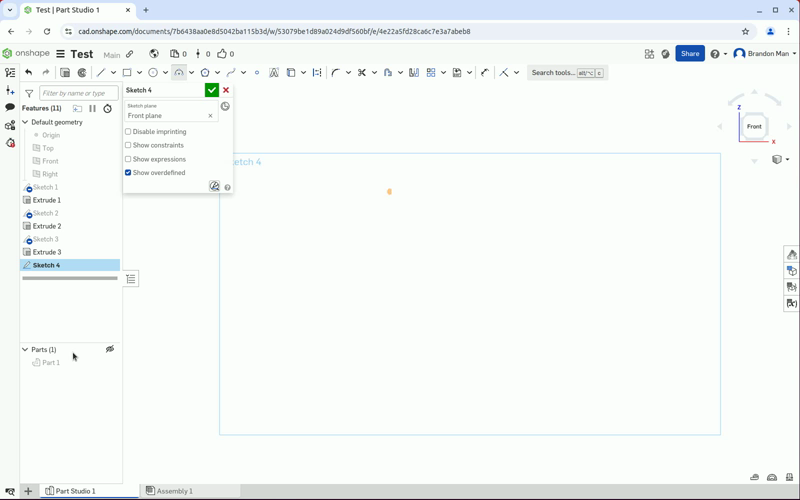
mouse_move(390, 193)
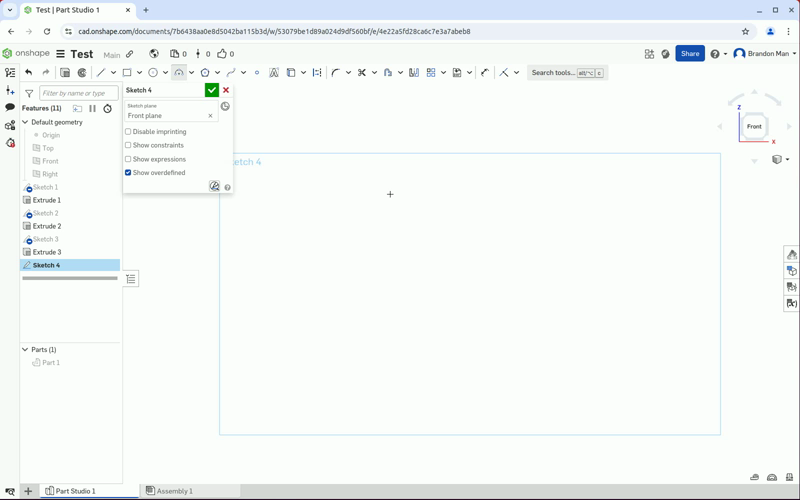
click(390, 193)
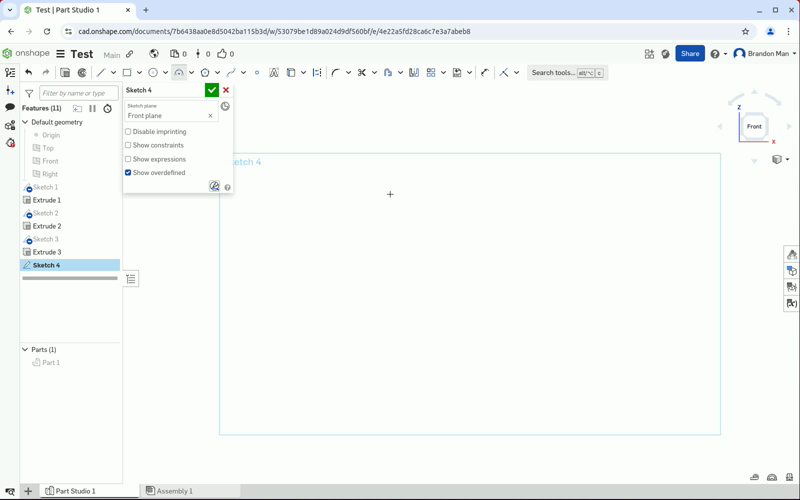
key_up(shift)
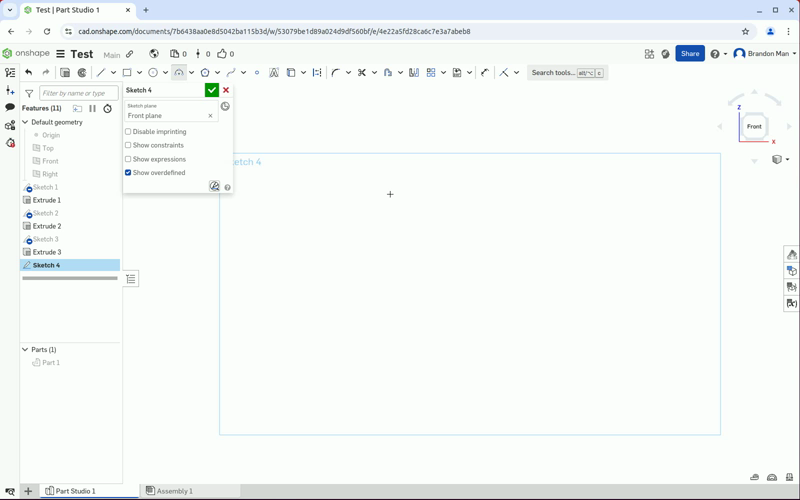
key_down(shift)
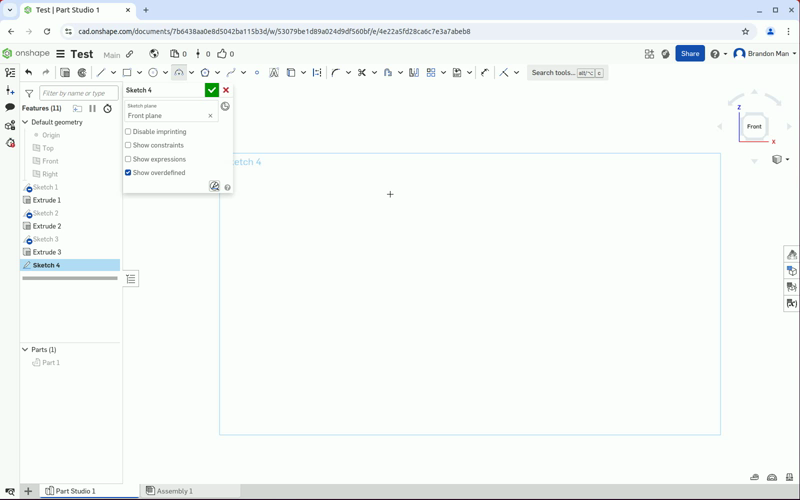
mouse_move(390, 189)
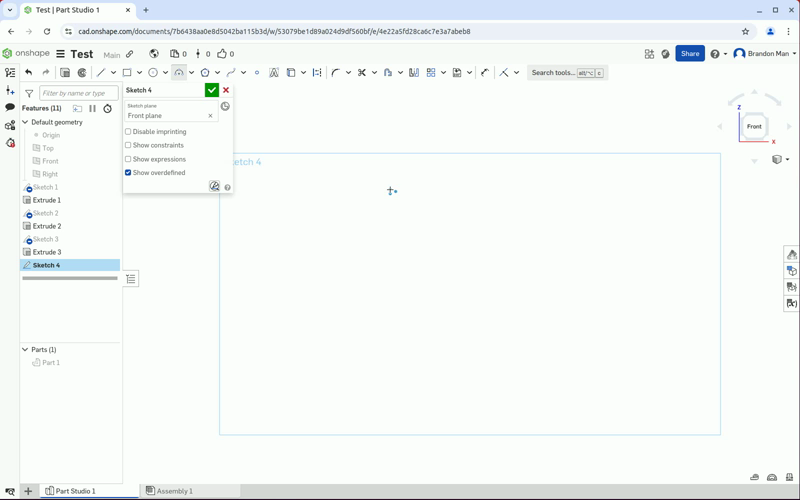
scroll(6)
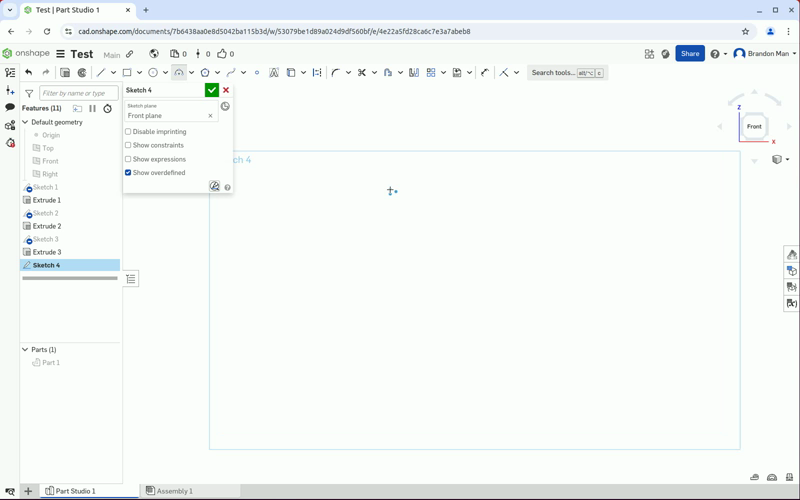
scroll(6)
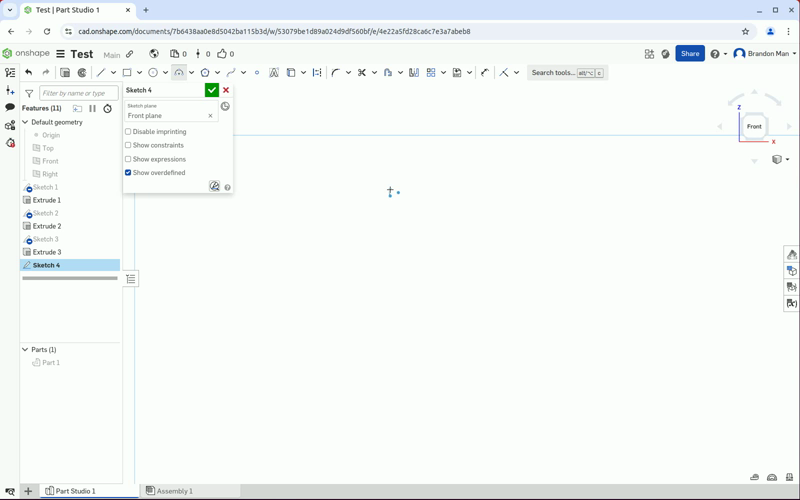
scroll(6)
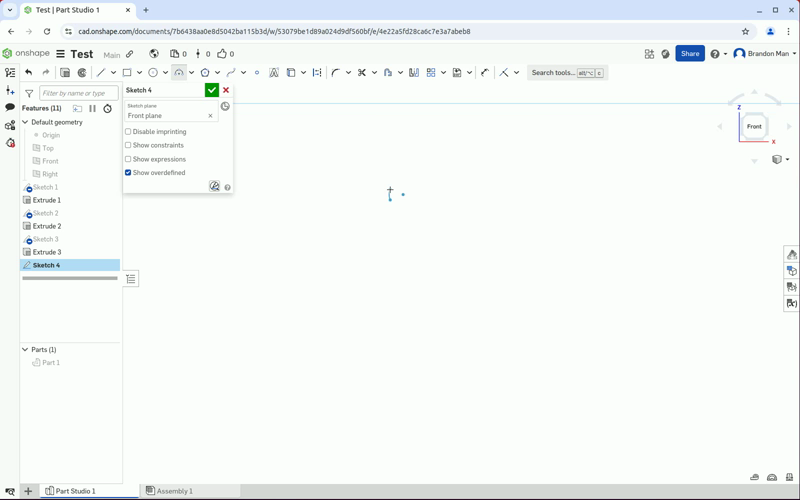
scroll(6)
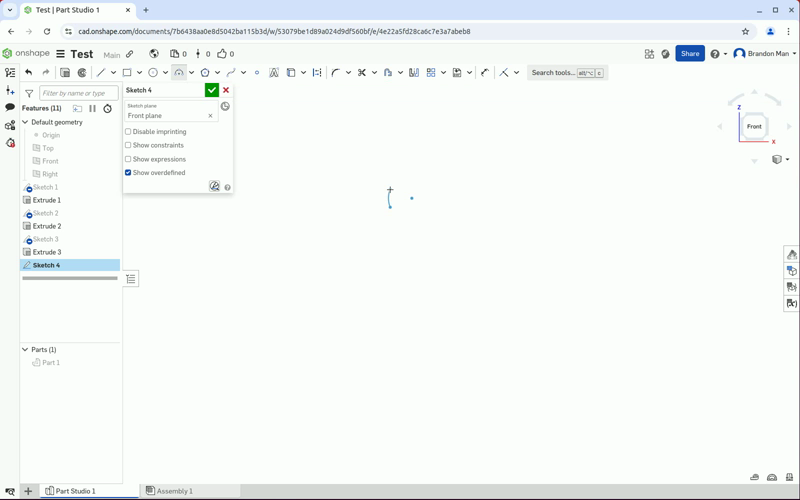
scroll(6)
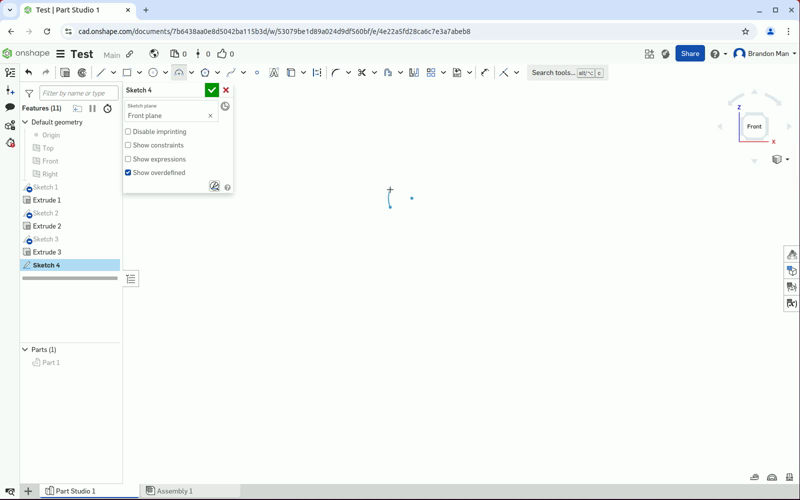
scroll(6)
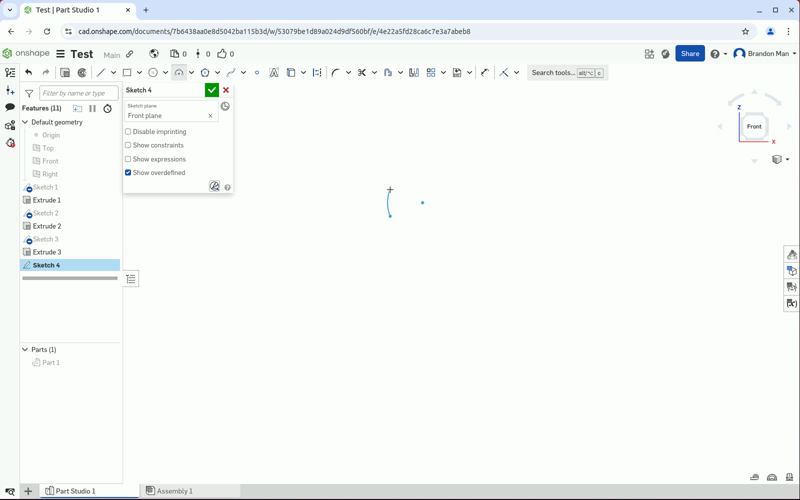
scroll(6)
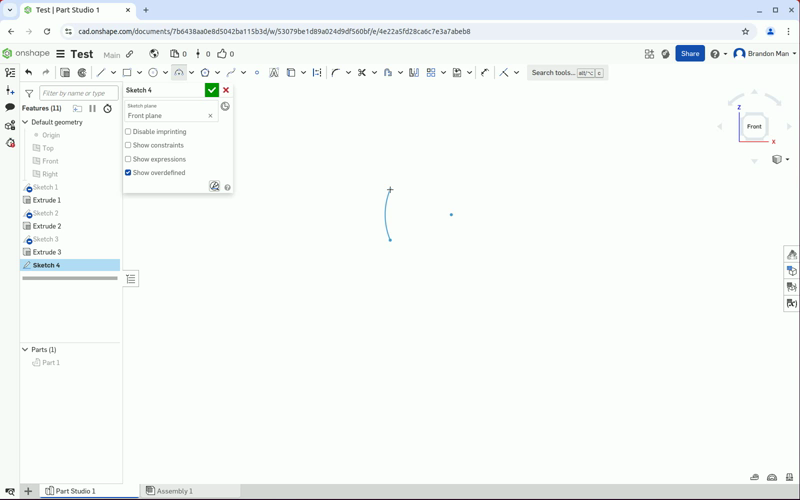
click(390, 189)
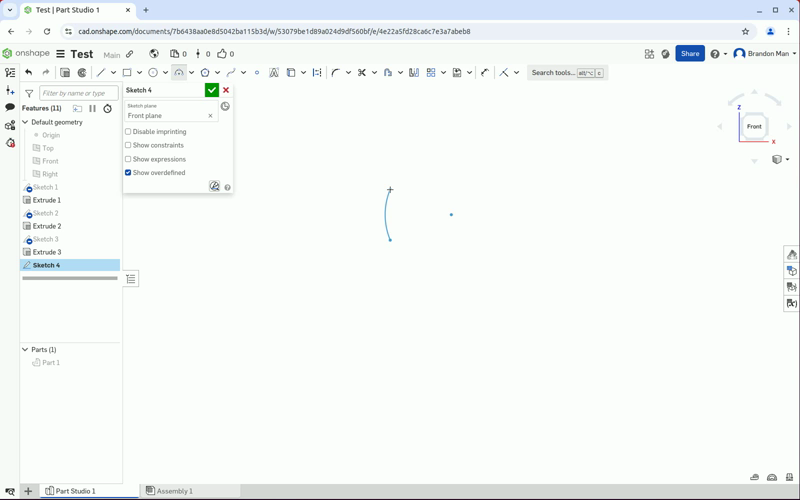
scroll(-6)
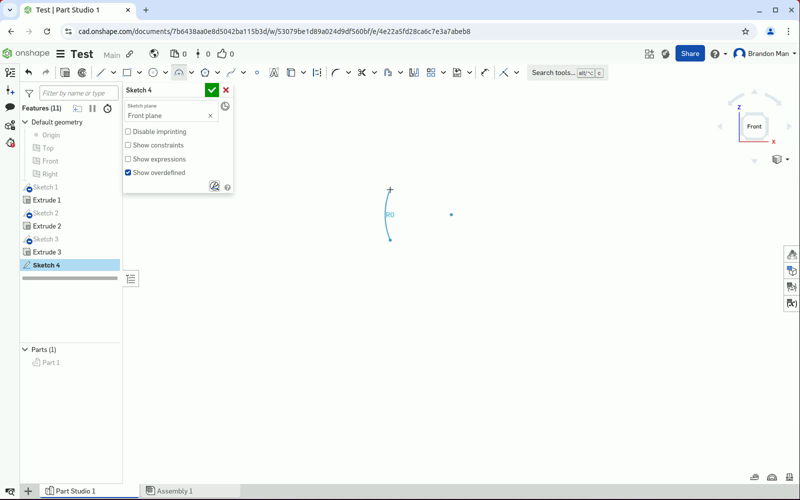
scroll(-6)
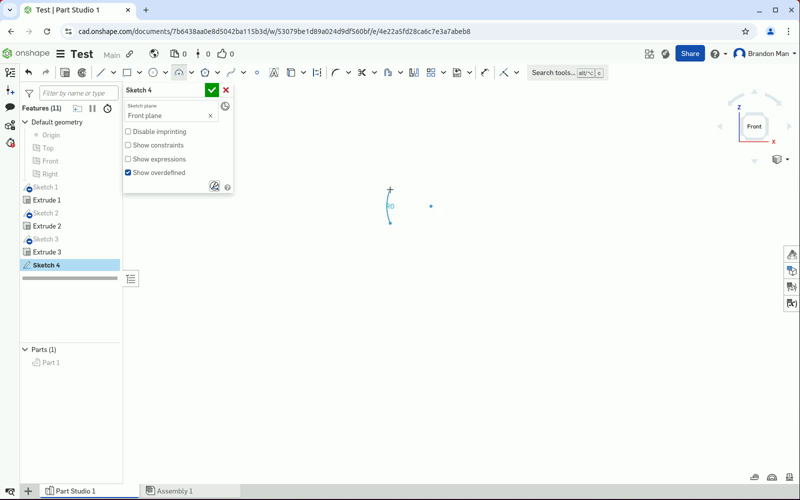
scroll(-6)
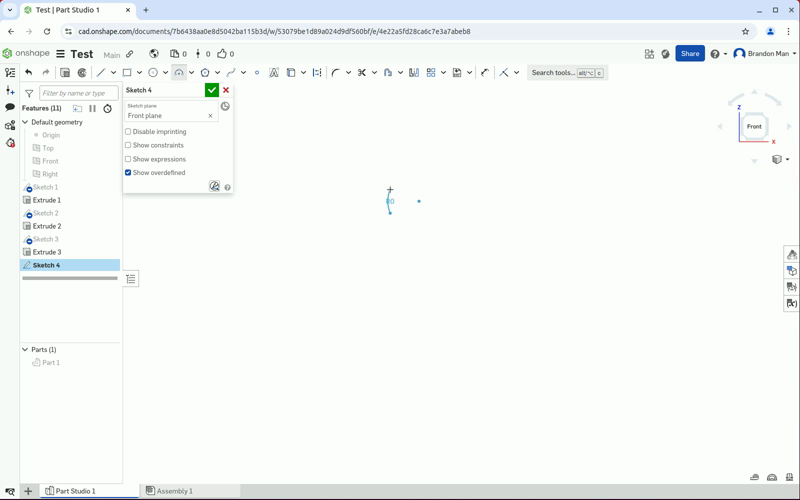
scroll(-6)
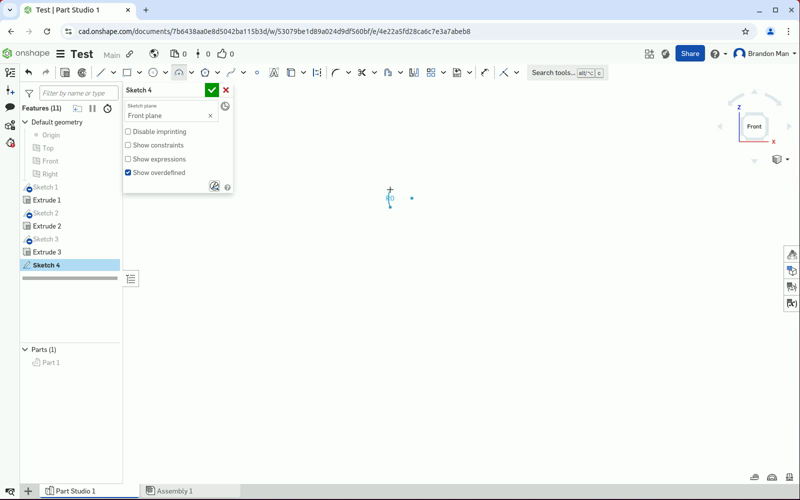
scroll(-6)
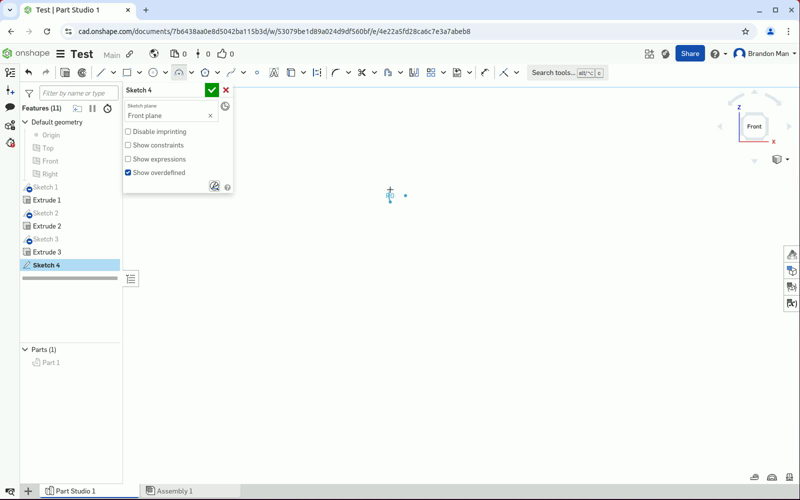
scroll(-6)
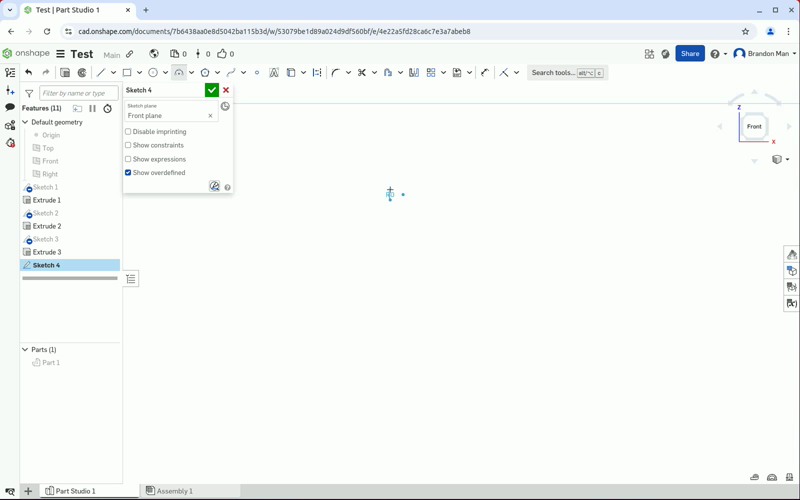
scroll(-6)
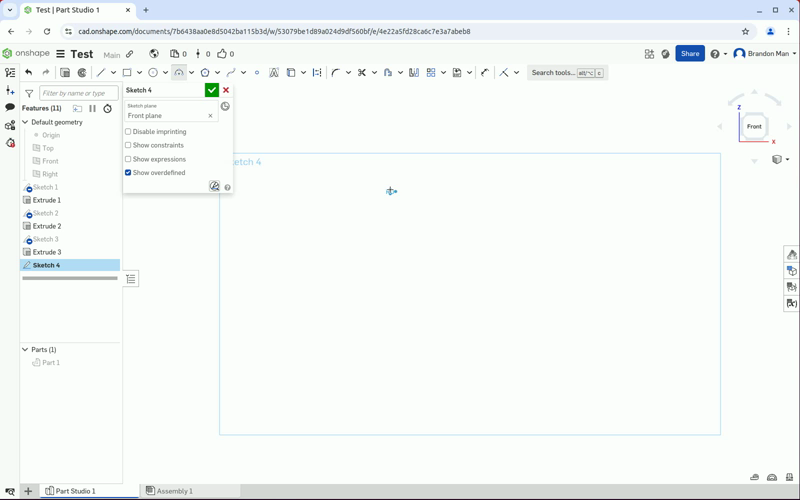
mouse_move(392, 191)
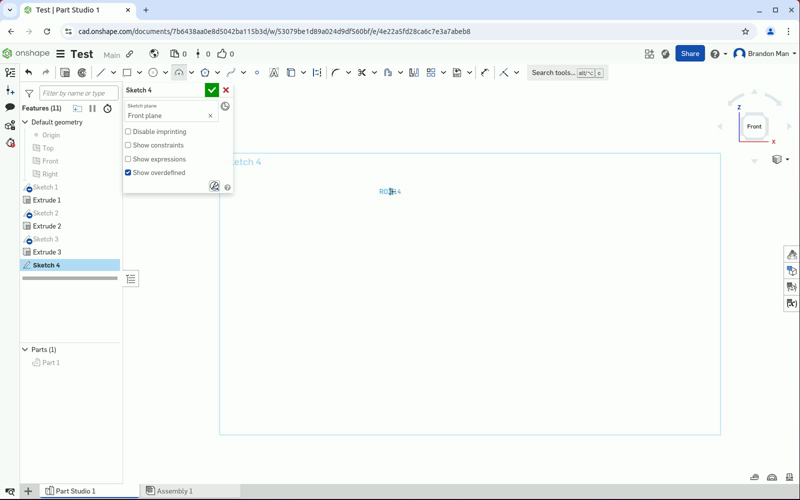
scroll(6)
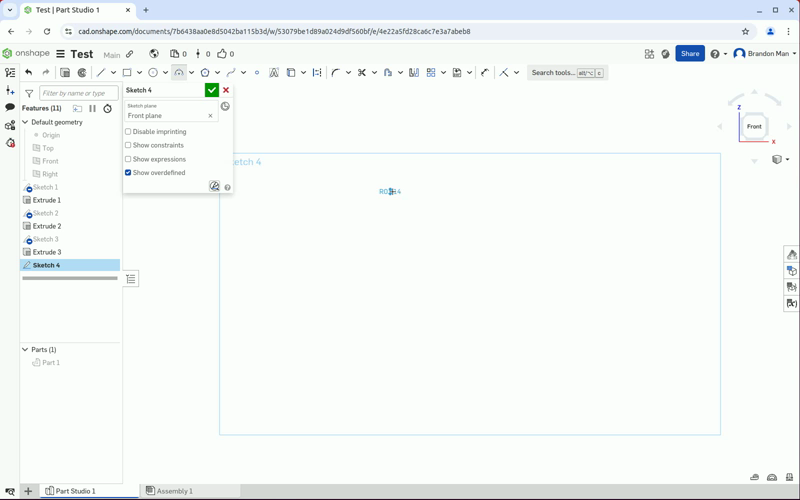
scroll(6)
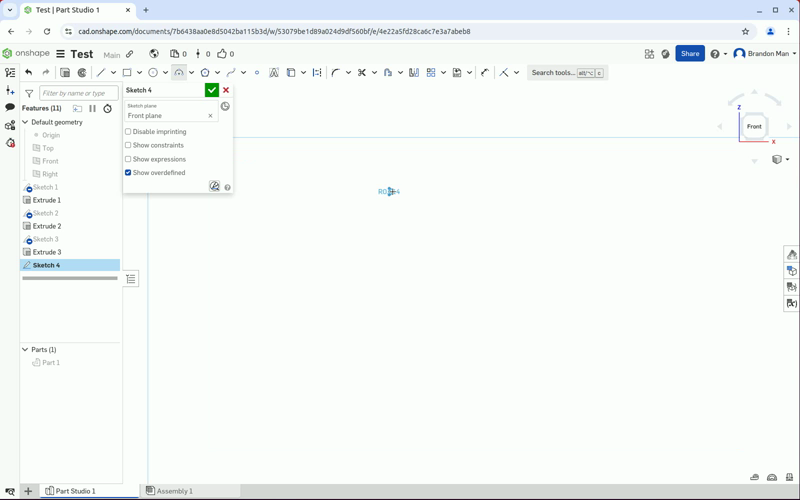
scroll(6)
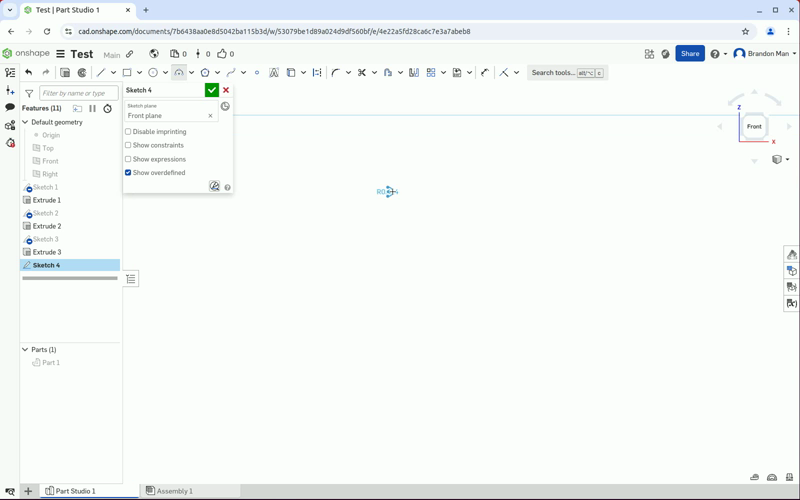
scroll(6)
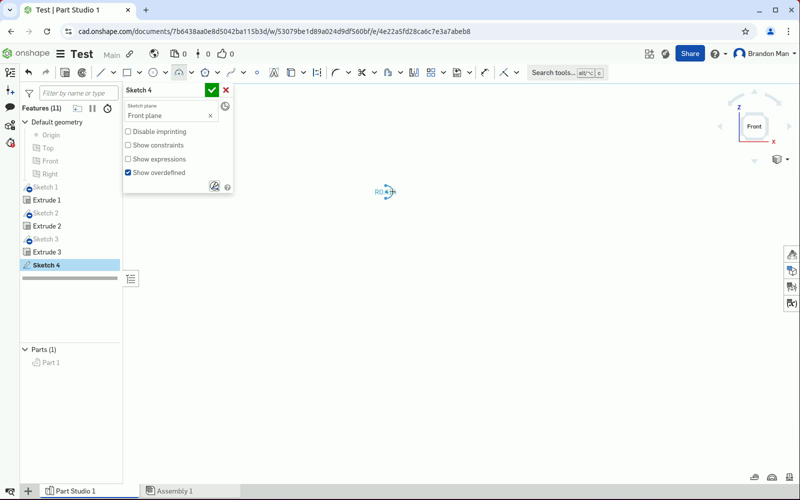
scroll(6)
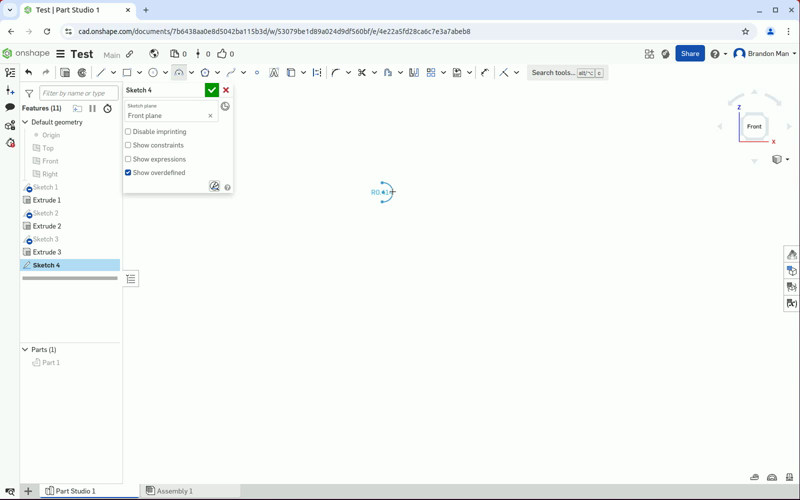
scroll(6)
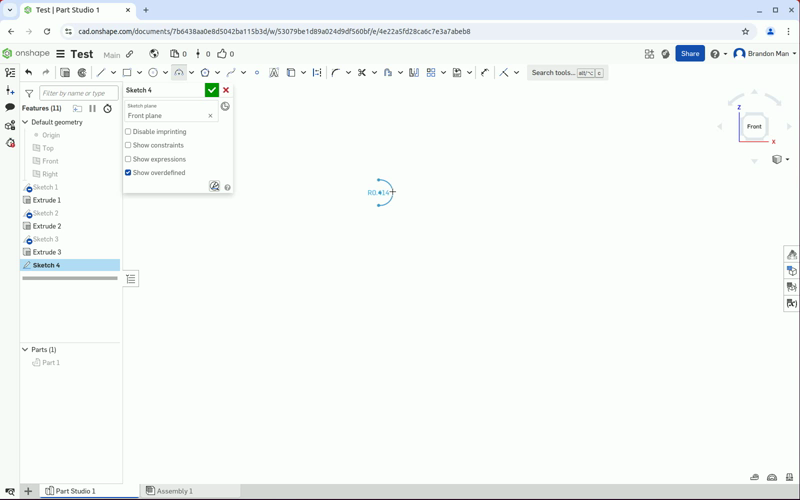
scroll(6)
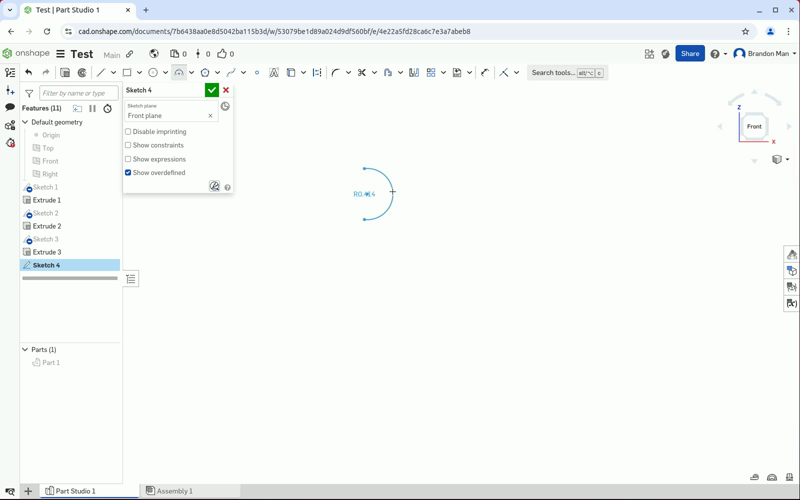
click(392, 191)
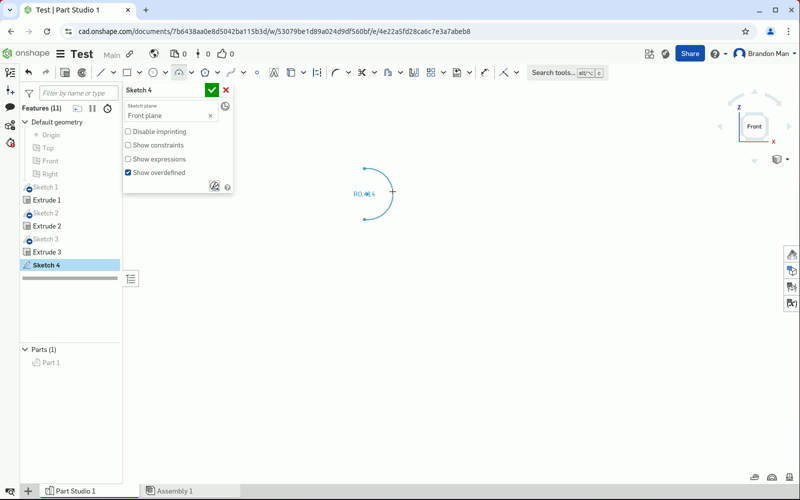
scroll(-6)
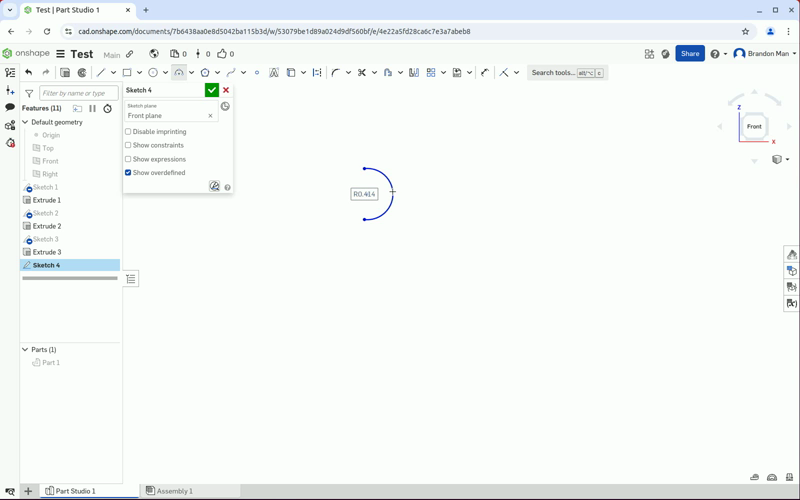
scroll(-6)
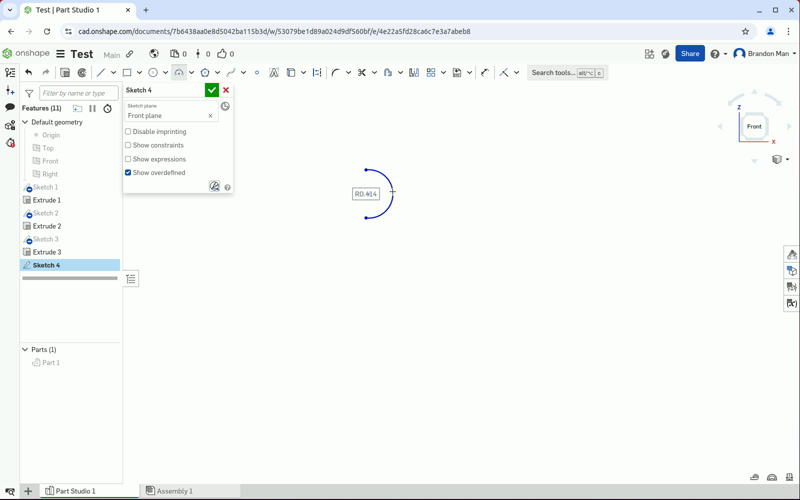
scroll(-6)
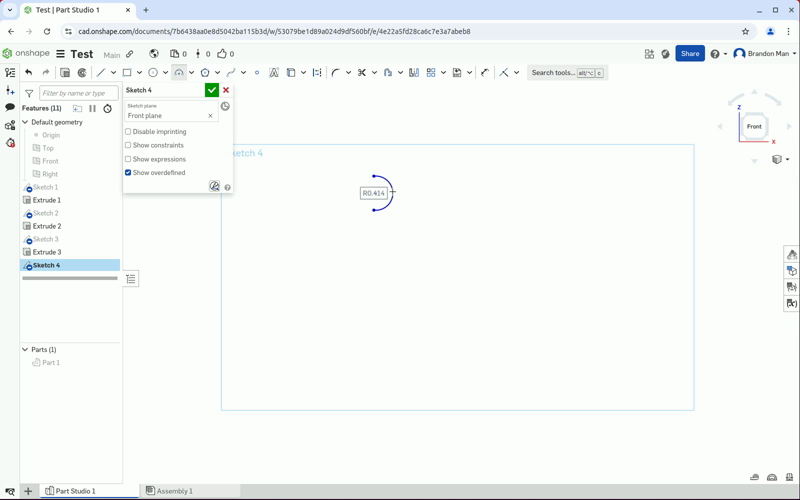
scroll(-6)
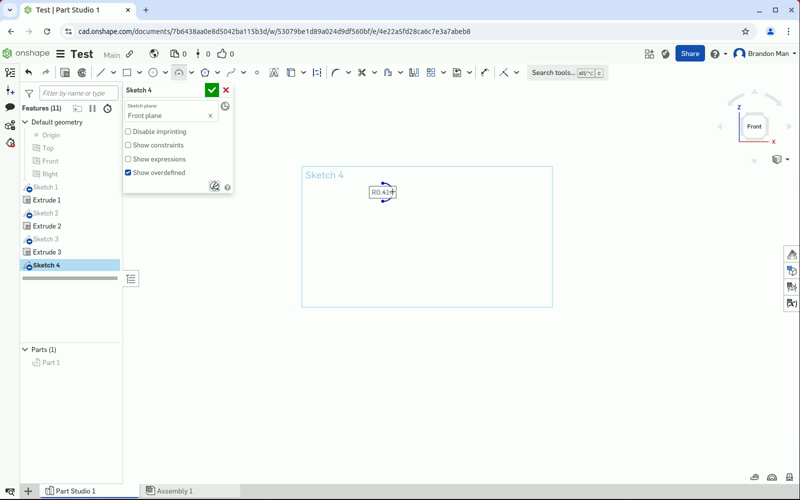
scroll(-6)
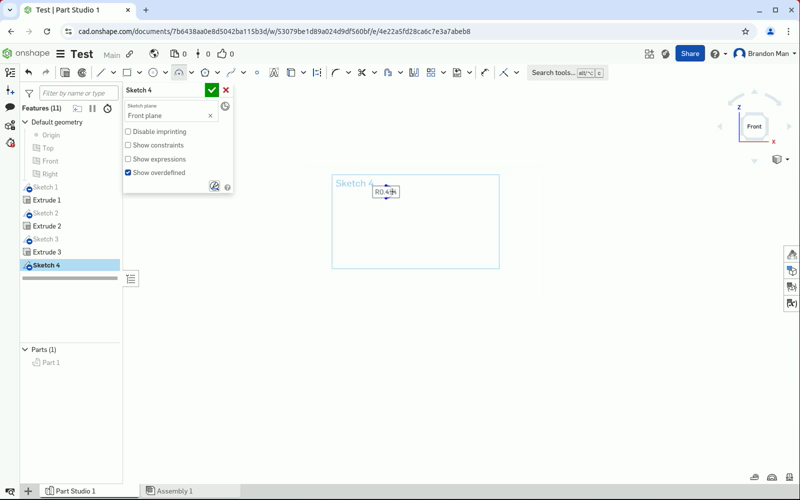
scroll(-6)
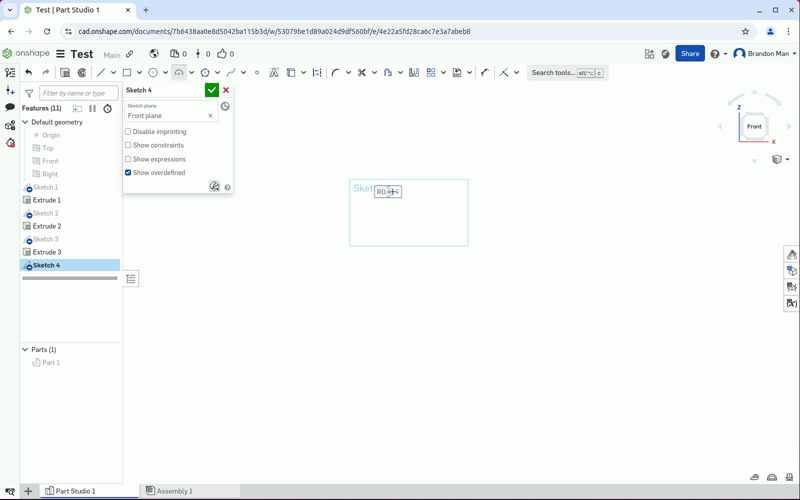
scroll(-6)
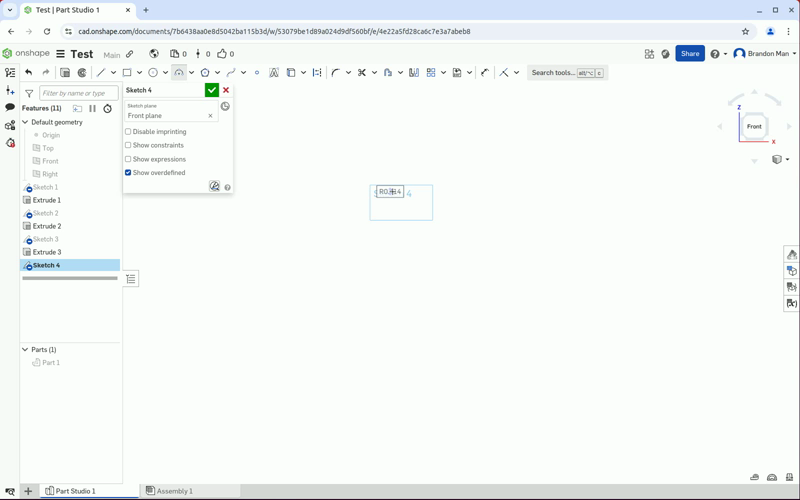
key_up(shift)
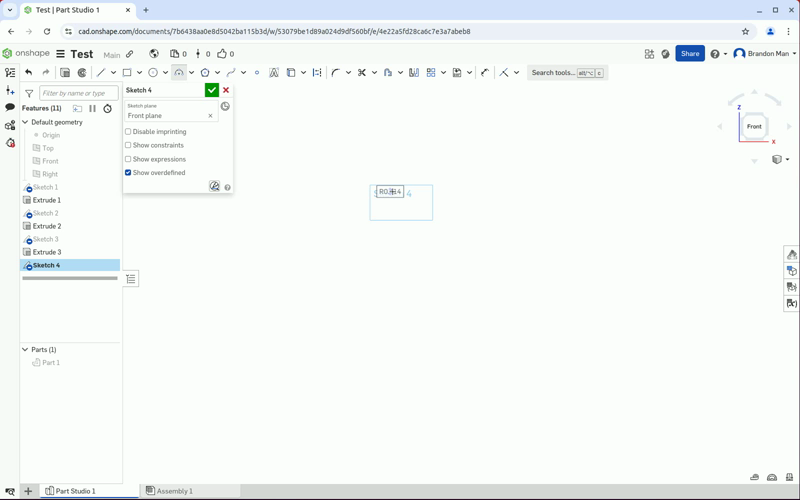
key(esc)
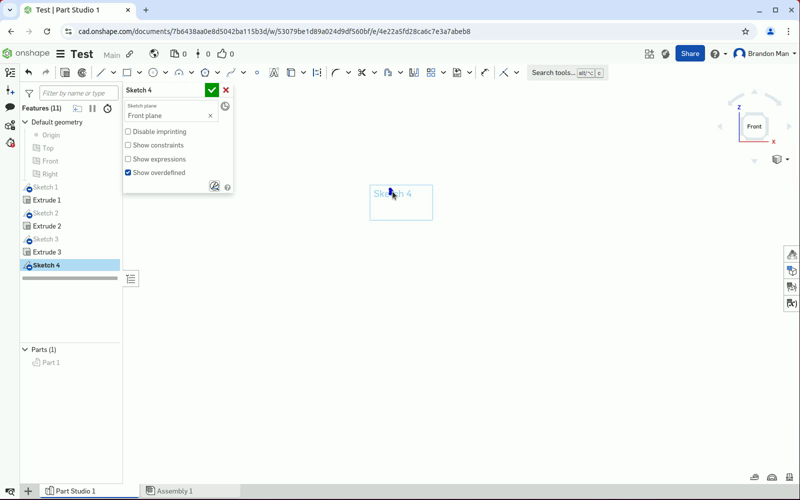
key(l)
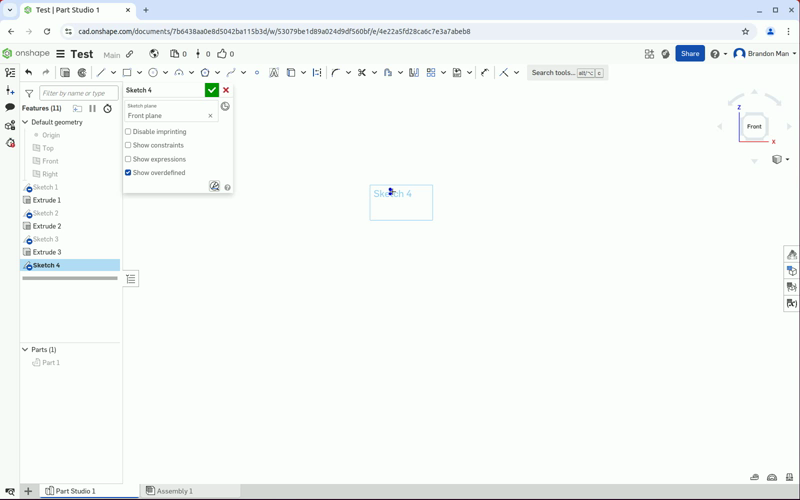
mouse_move(390, 189)
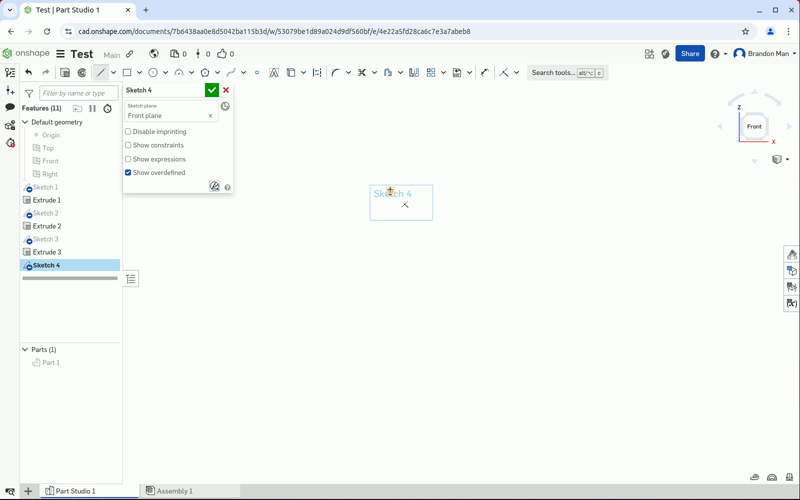
scroll(6)
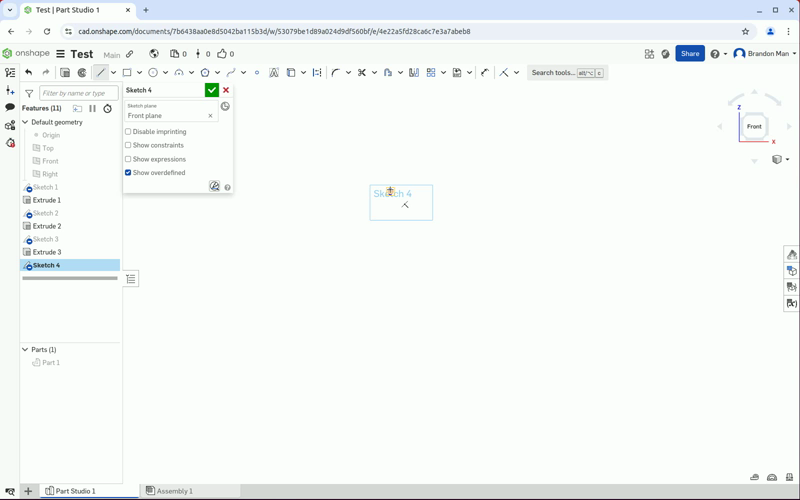
scroll(6)
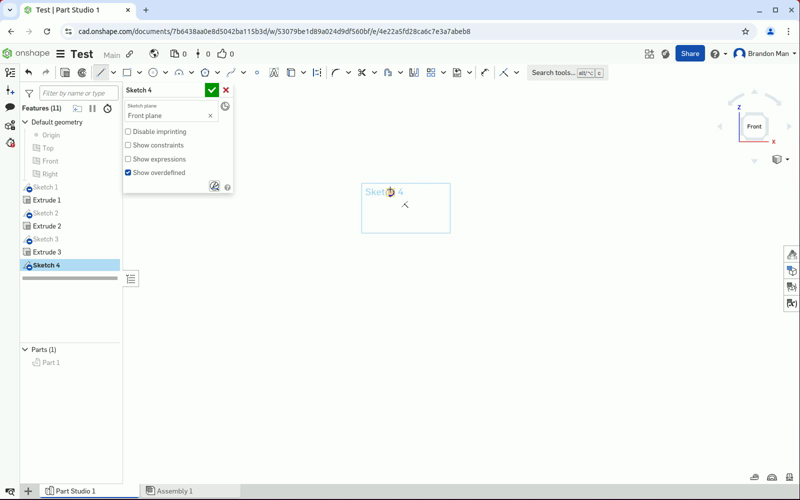
scroll(6)
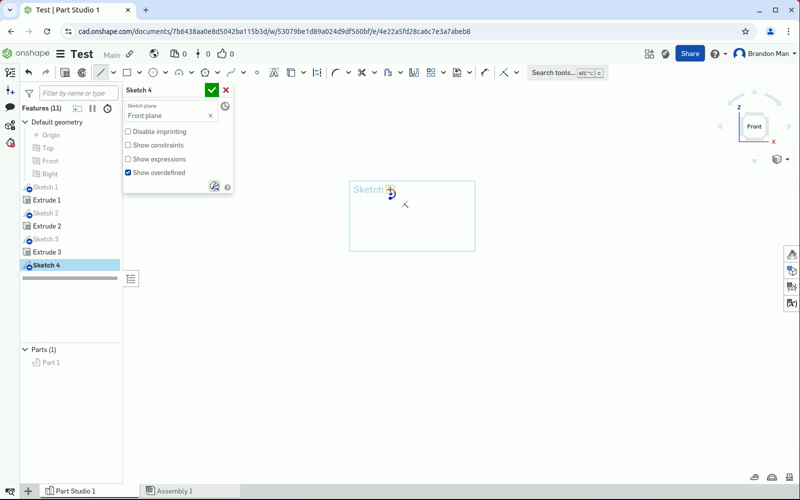
scroll(6)
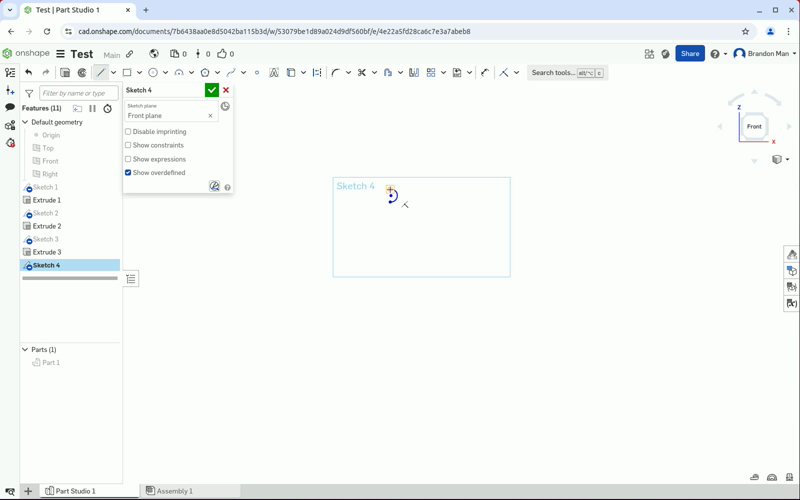
scroll(6)
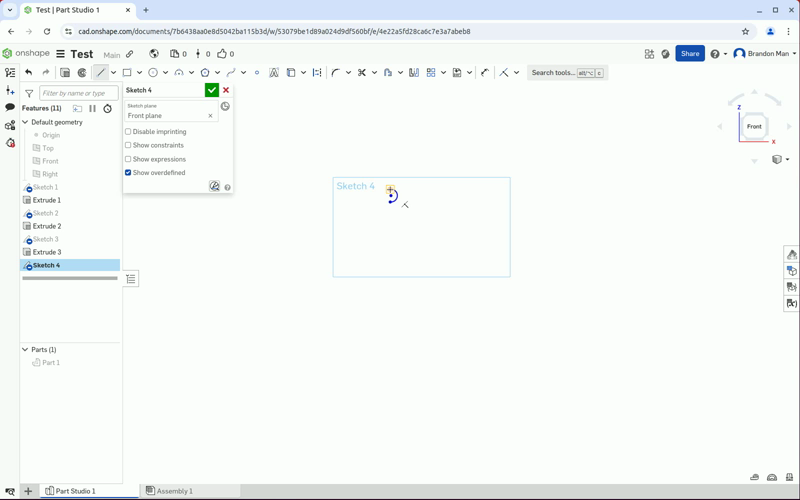
scroll(6)
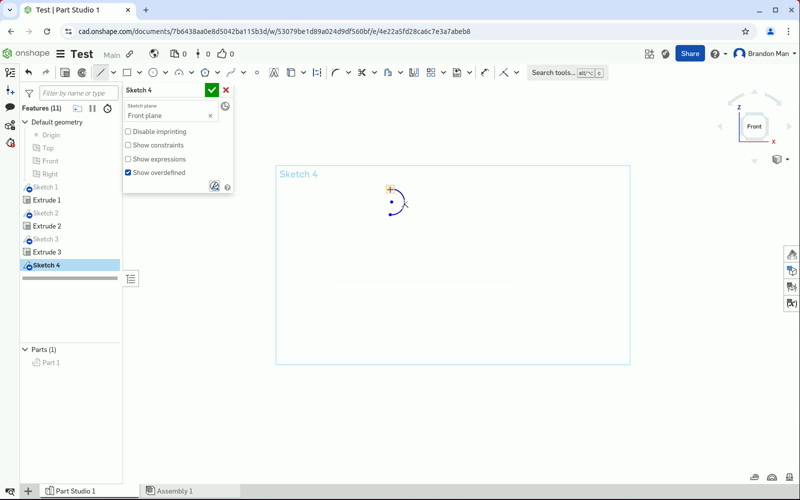
scroll(6)
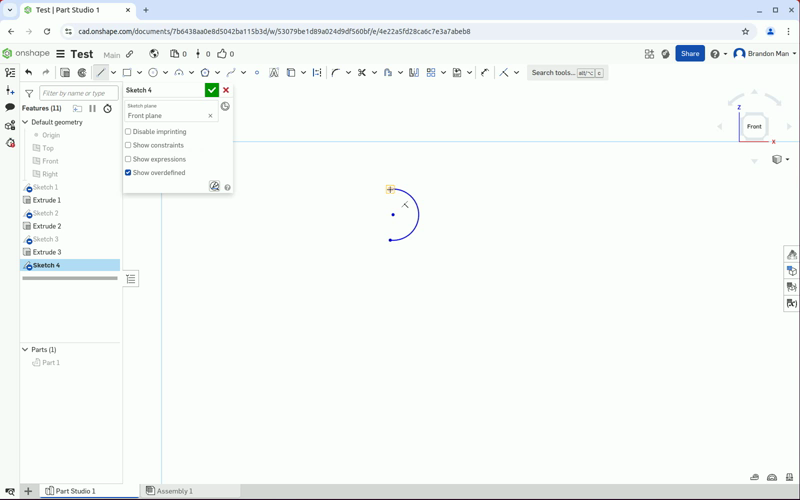
click(390, 189)
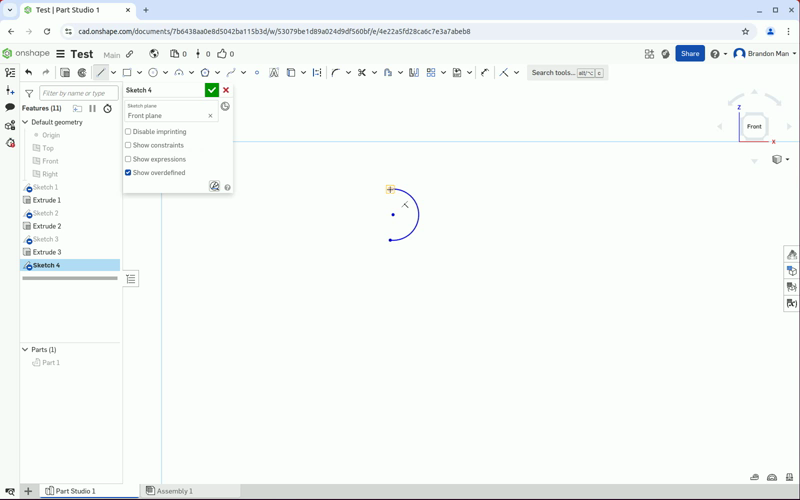
scroll(-6)
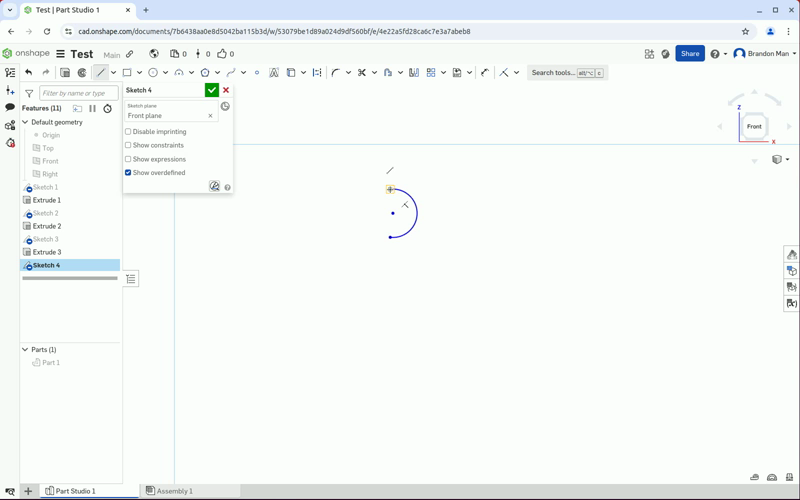
scroll(-6)
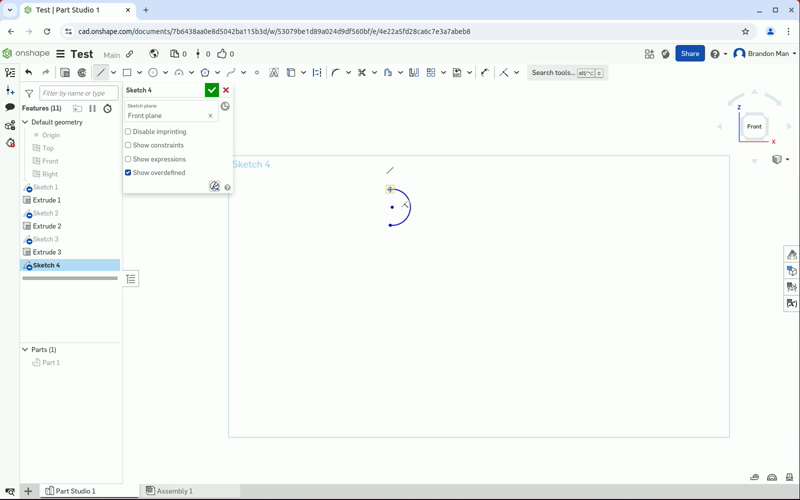
scroll(-6)
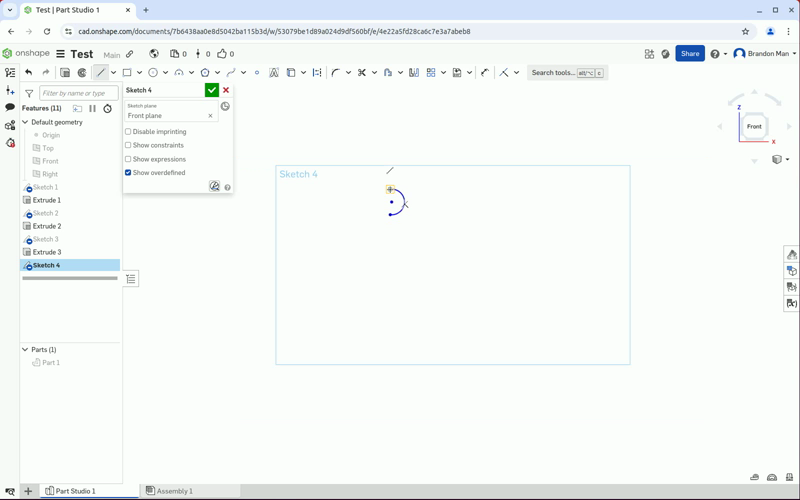
scroll(-6)
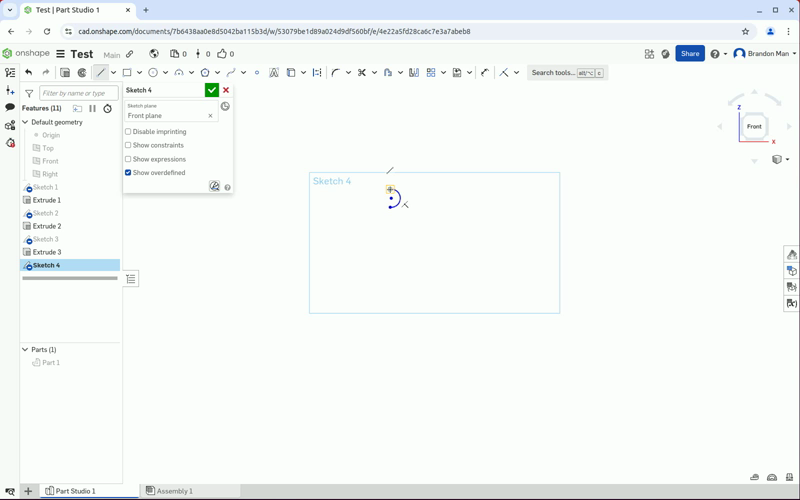
scroll(-6)
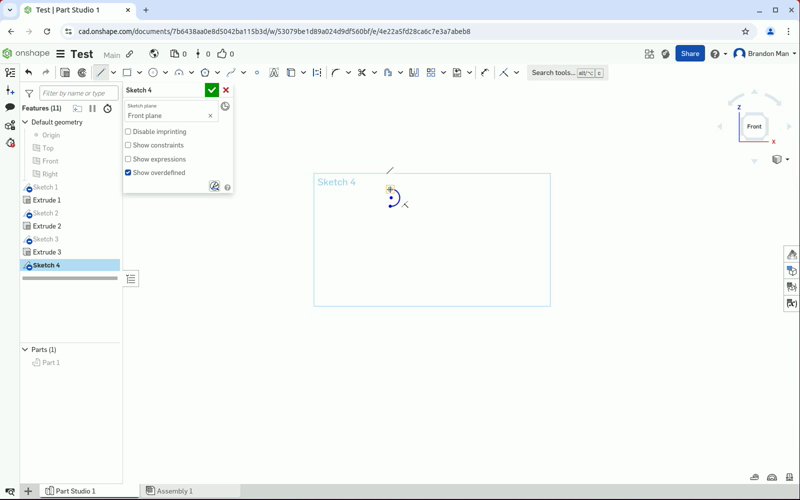
scroll(-6)
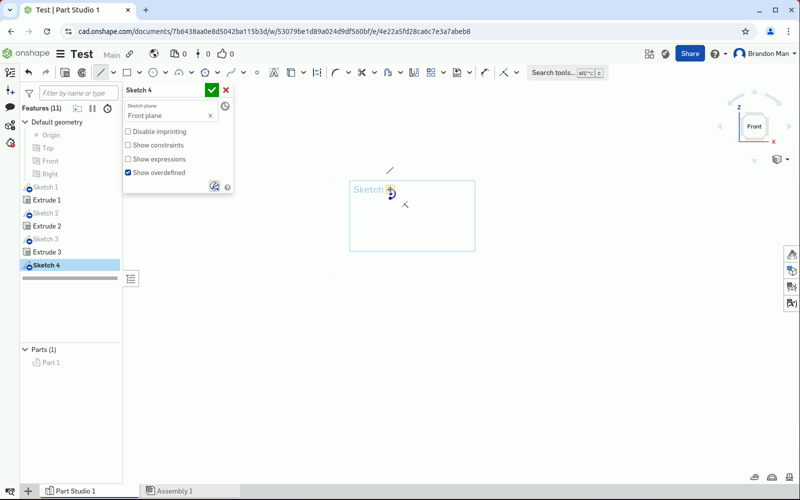
scroll(-6)
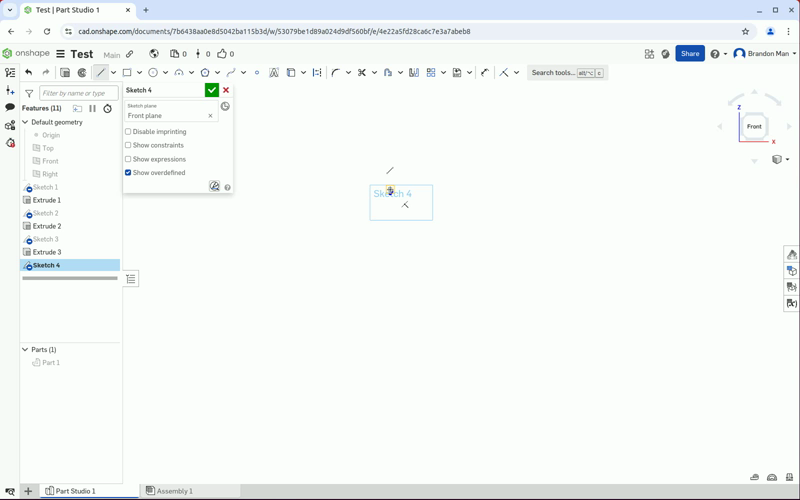
key_down(shift)
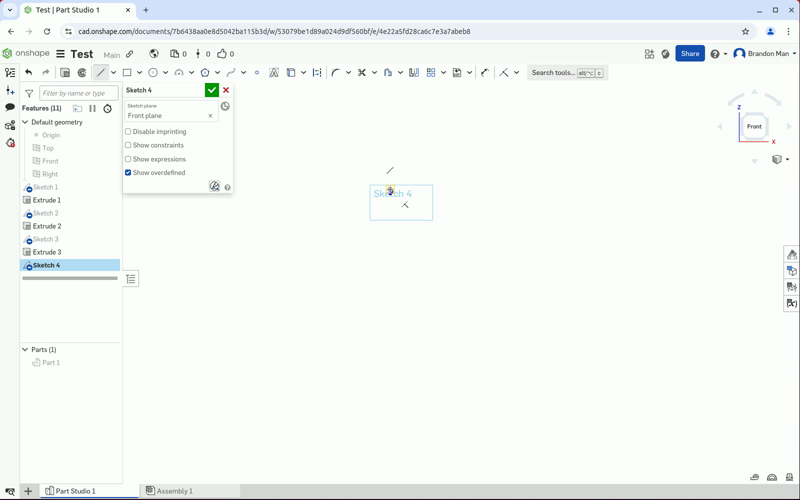
mouse_move(420, 189)
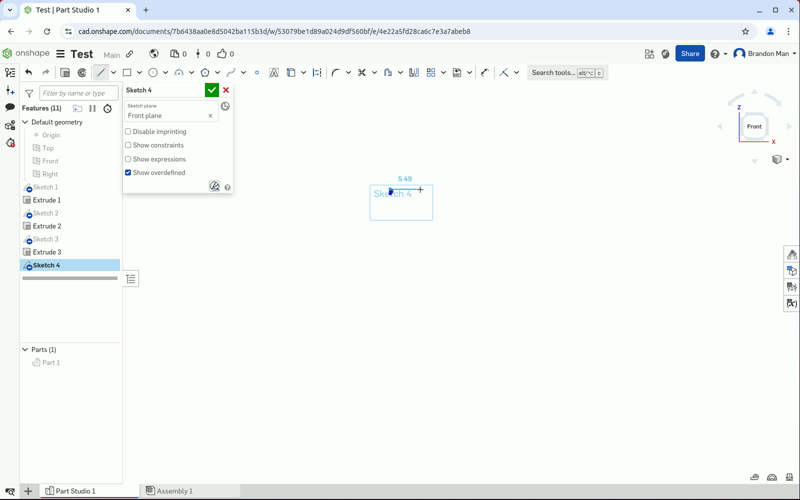
mouse_move(390, 191)
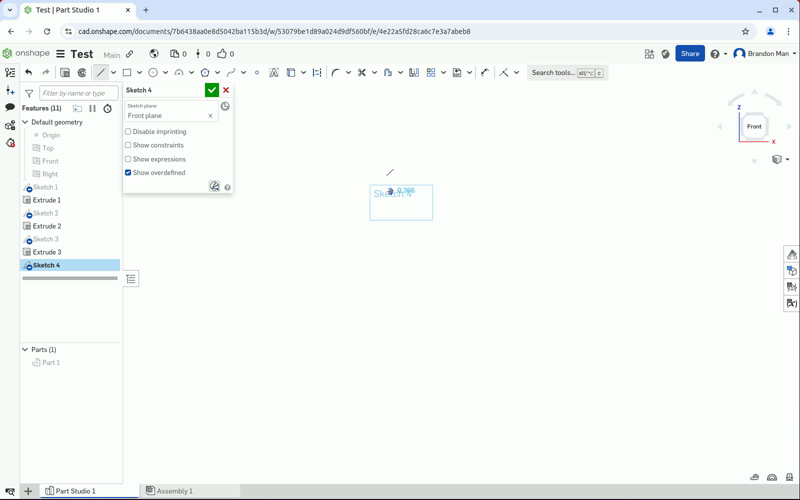
scroll(6)
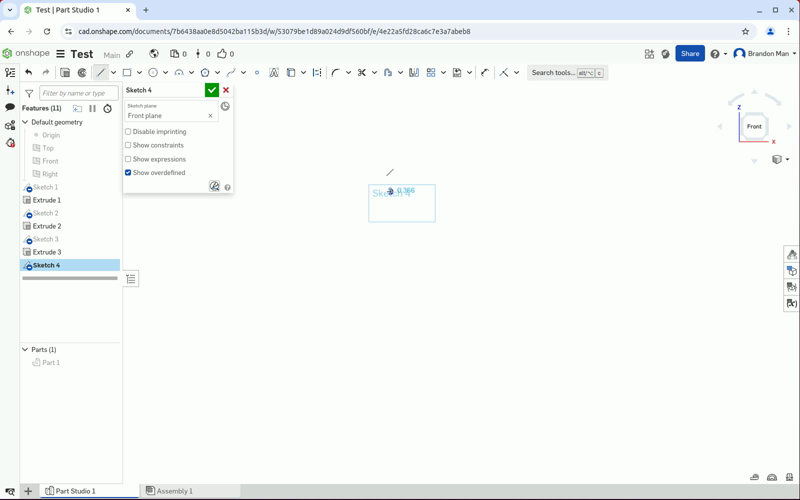
scroll(6)
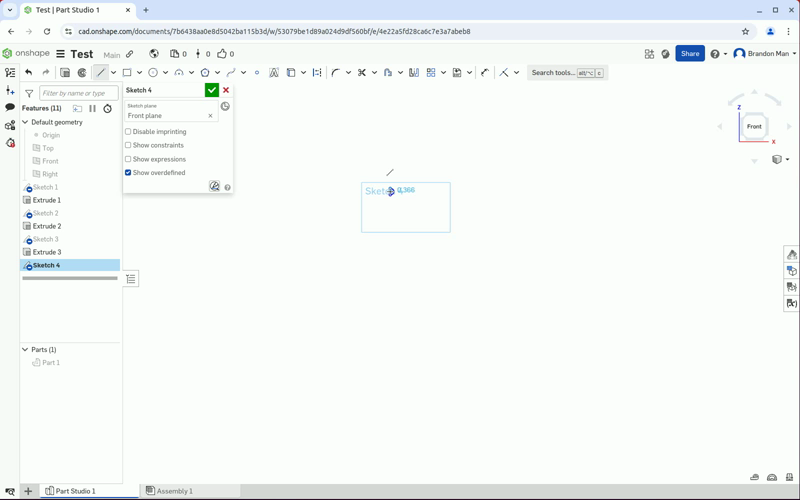
scroll(6)
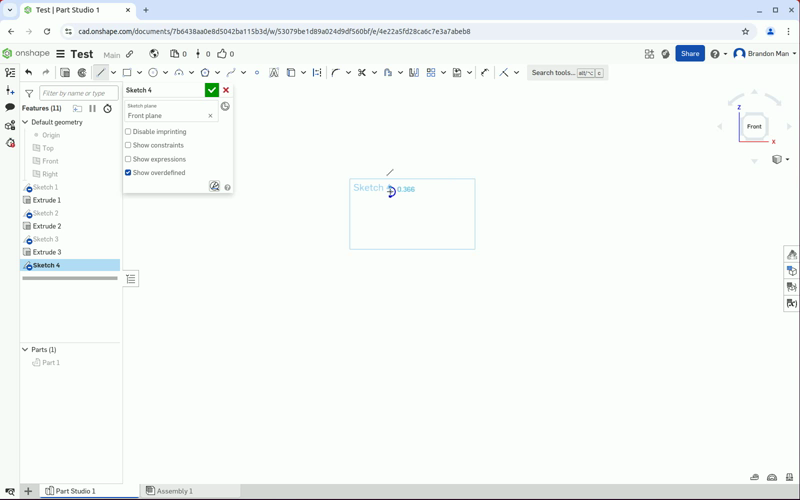
scroll(6)
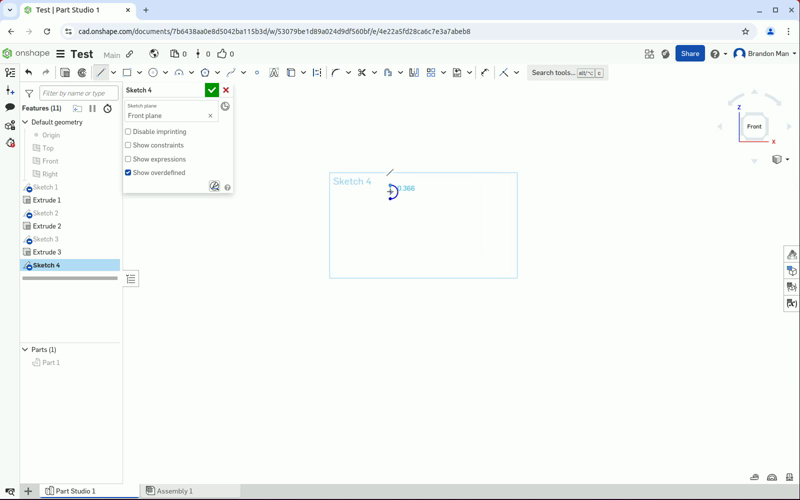
scroll(6)
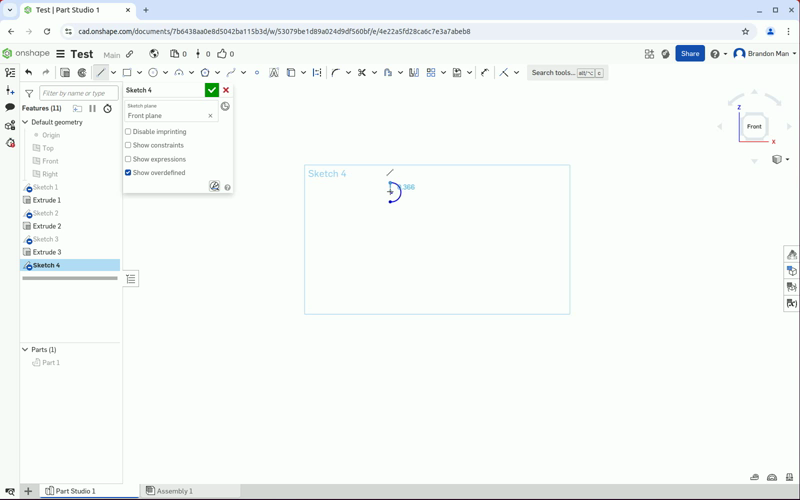
scroll(6)
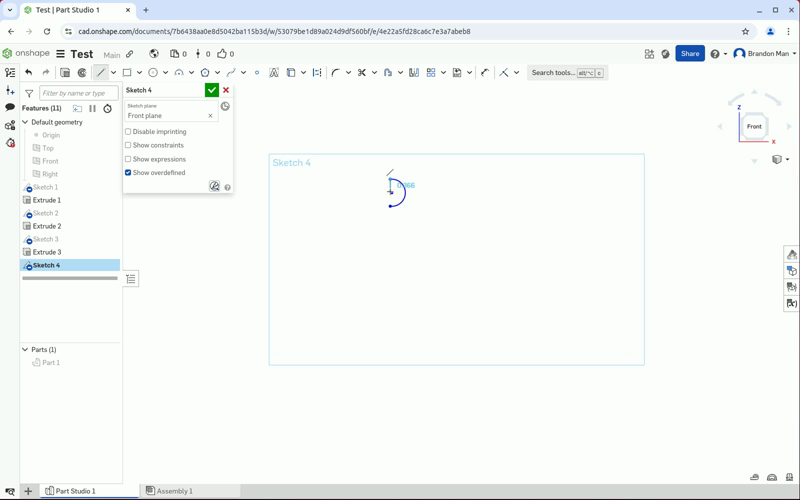
scroll(6)
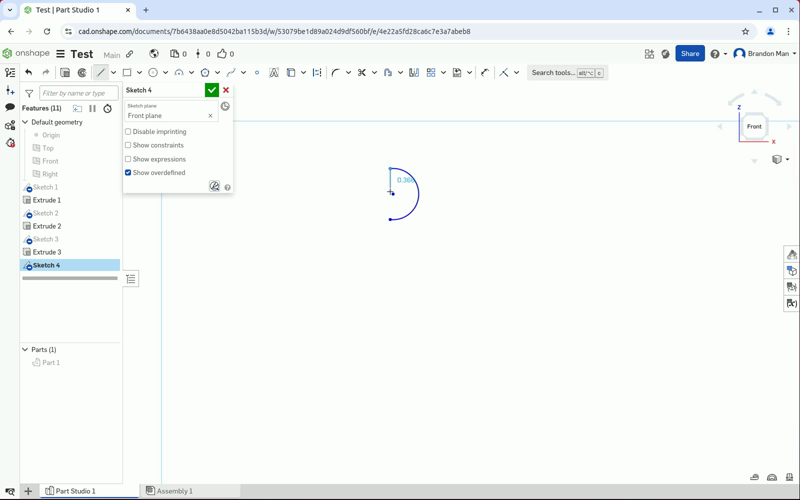
click(390, 191)
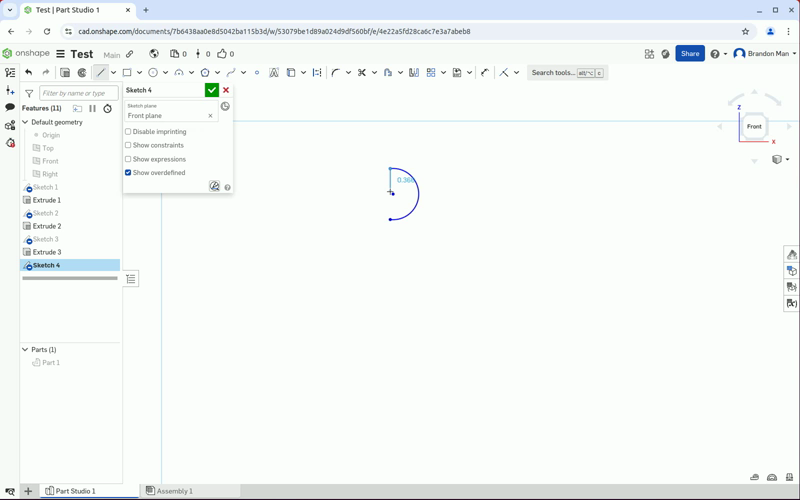
scroll(-6)
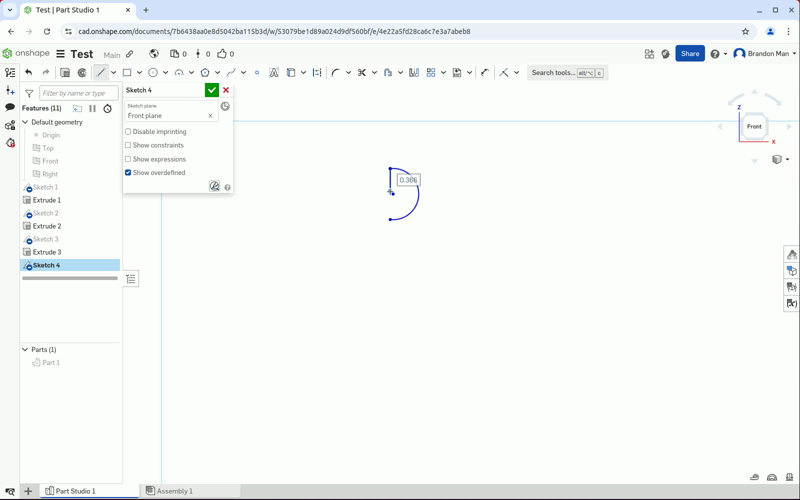
scroll(-6)
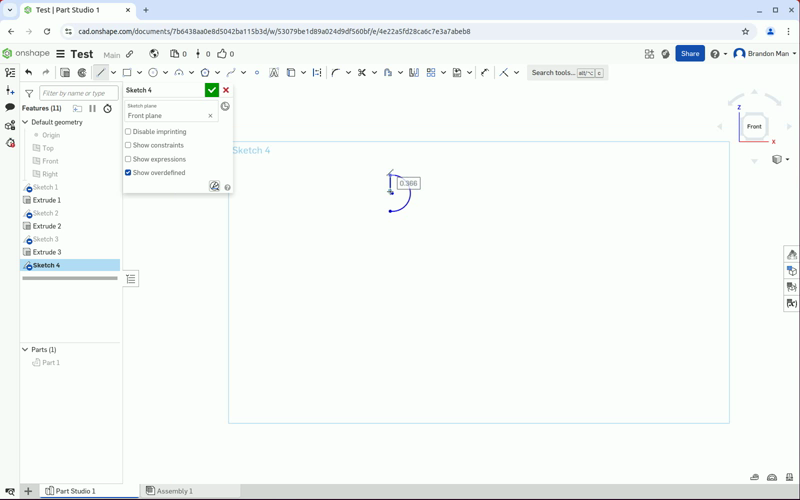
scroll(-6)
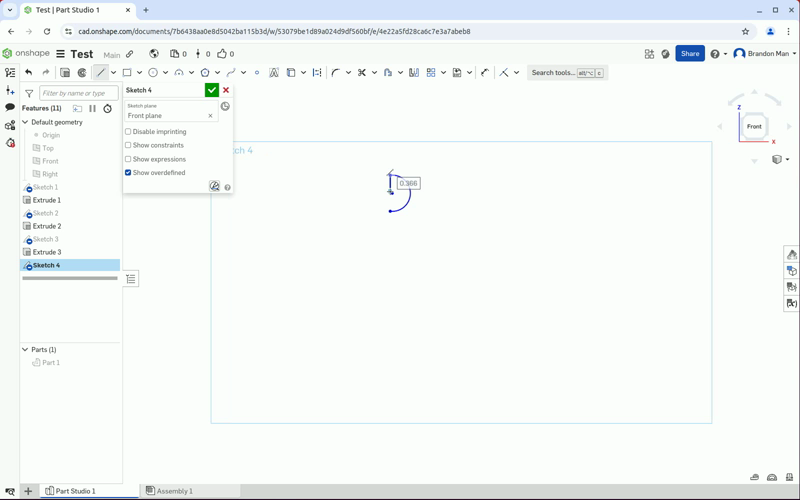
scroll(-6)
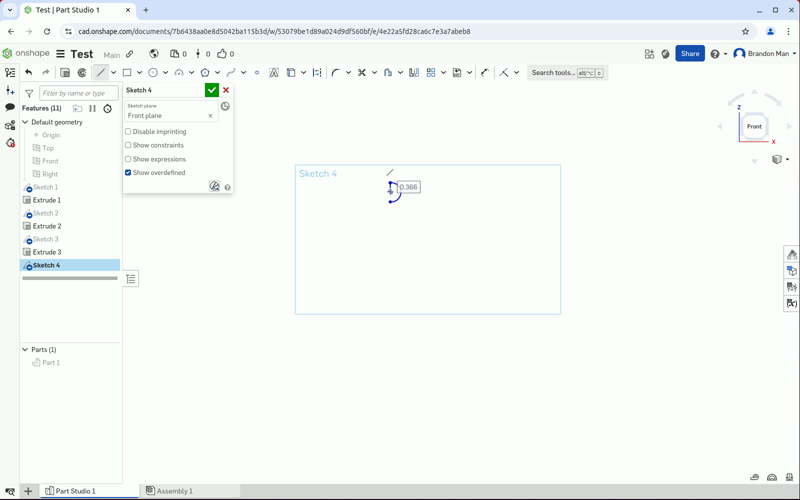
scroll(-6)
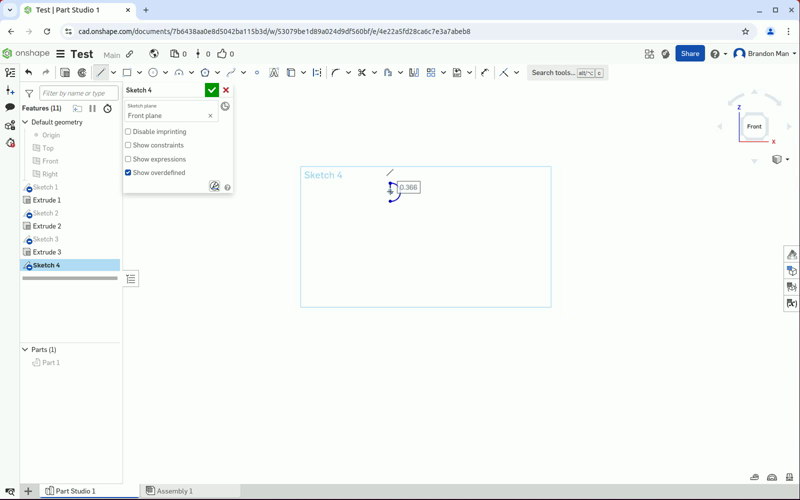
scroll(-6)
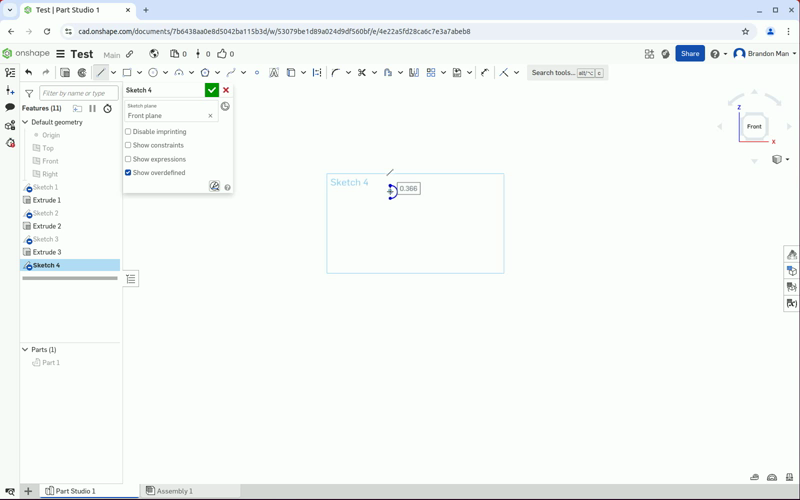
scroll(-6)
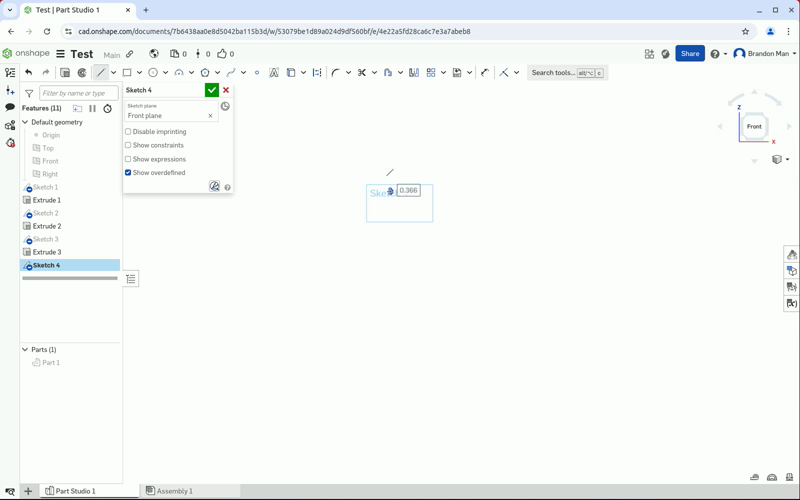
key_up(shift)
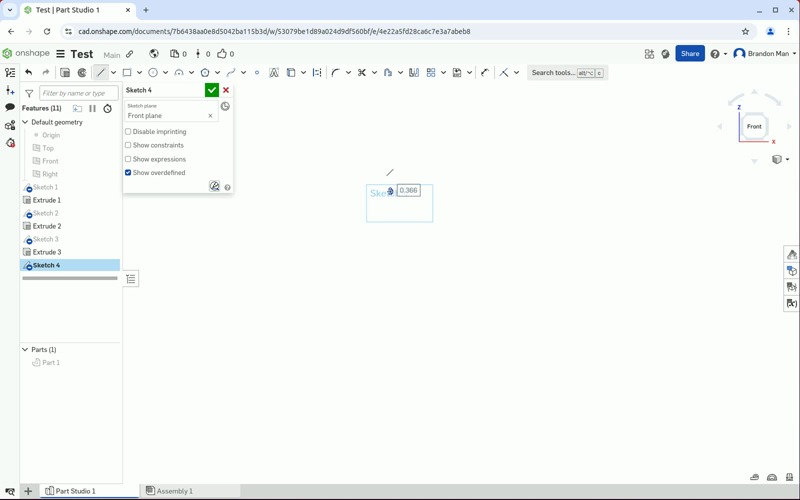
mouse_move(420, 191)
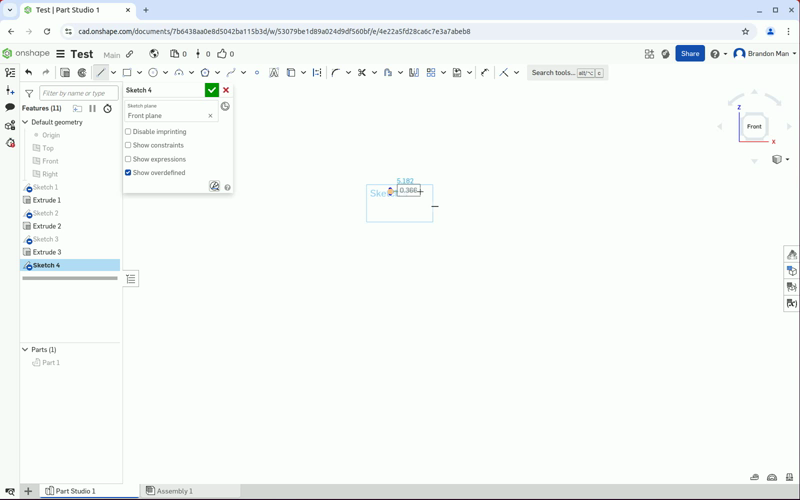
key_down(shift)
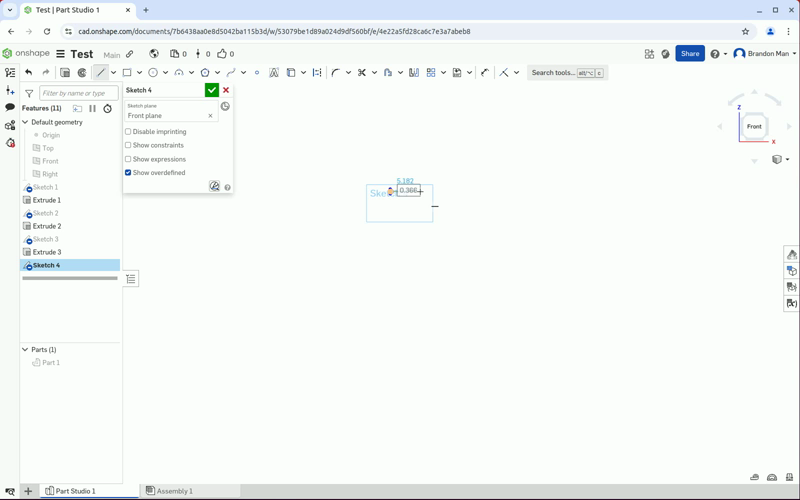
mouse_move(390, 193)
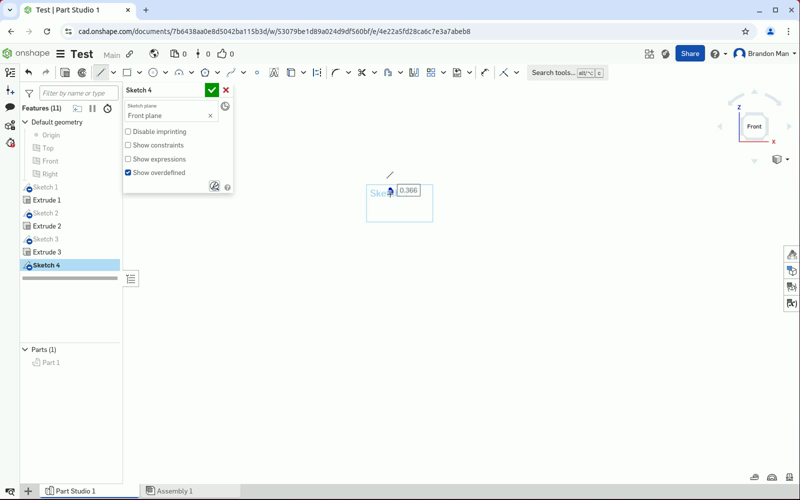
scroll(6)
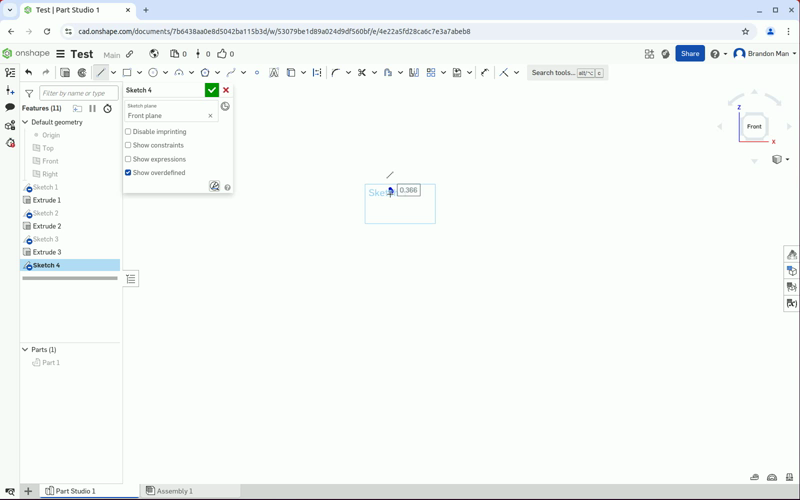
scroll(6)
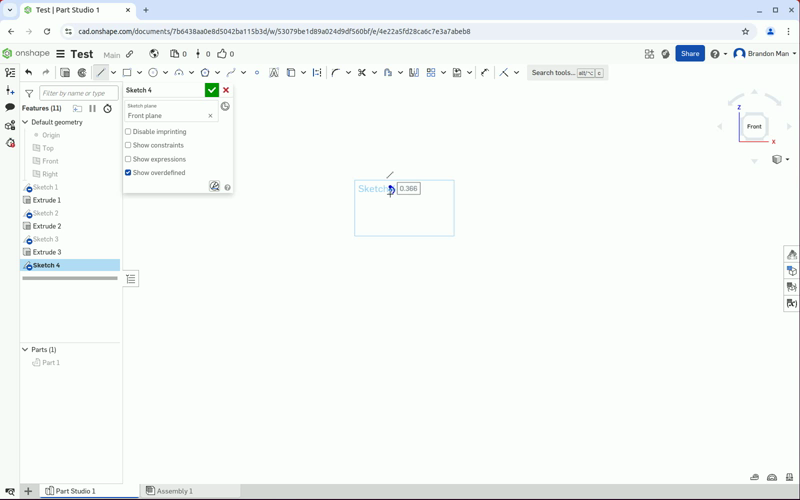
scroll(6)
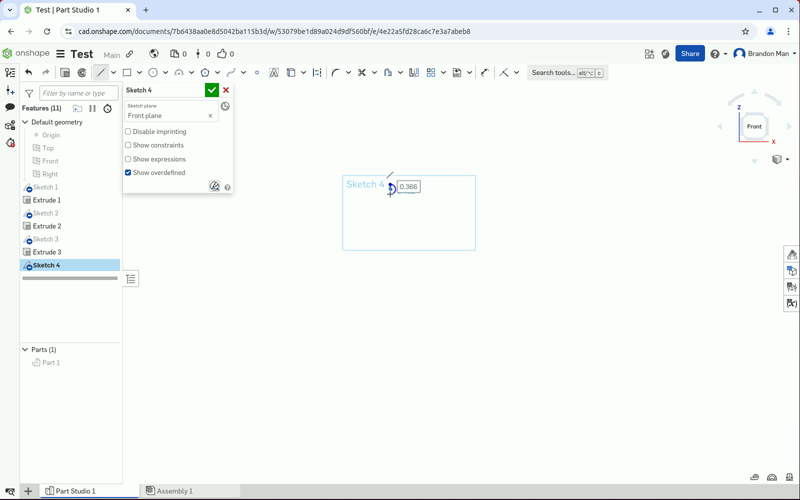
scroll(6)
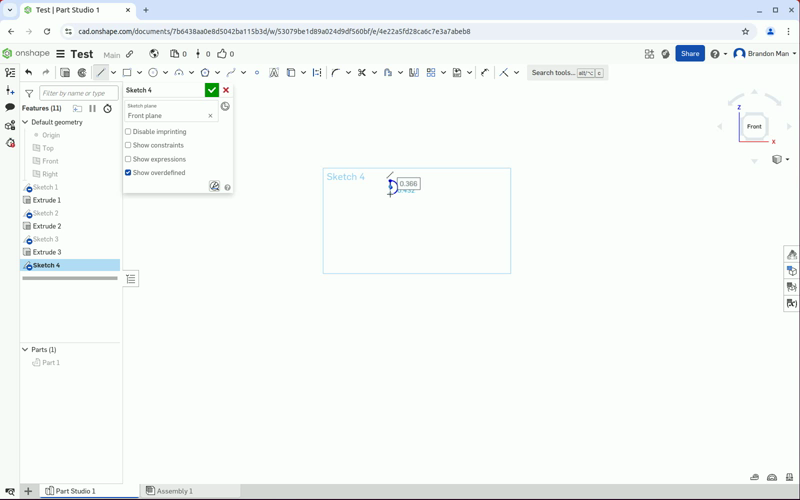
scroll(6)
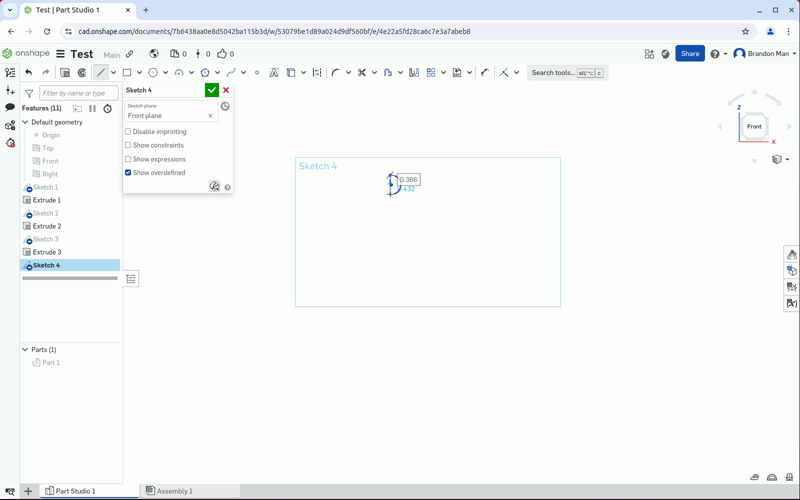
scroll(6)
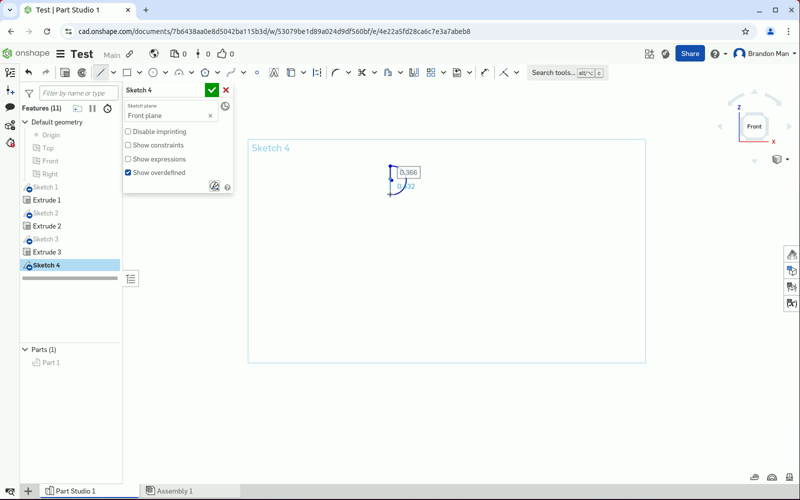
scroll(6)
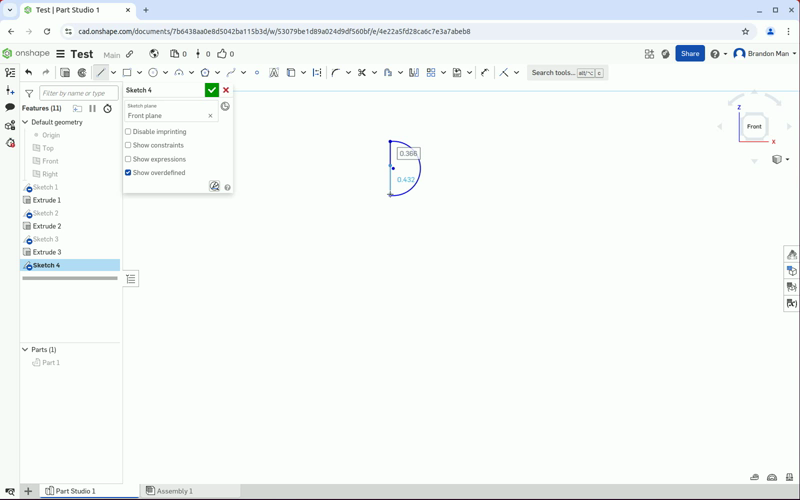
key_up(shift)
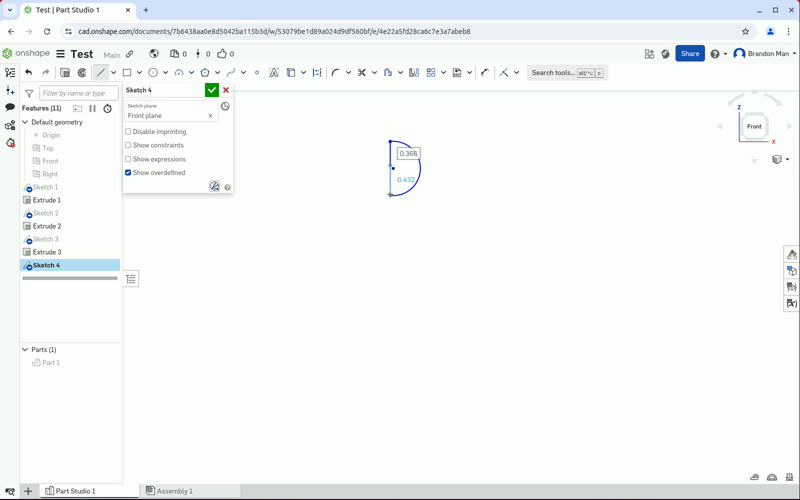
click(390, 193)
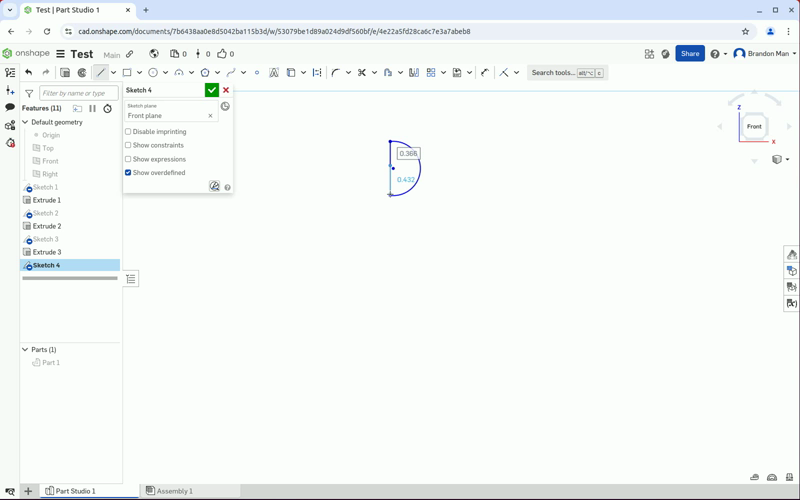
scroll(-6)
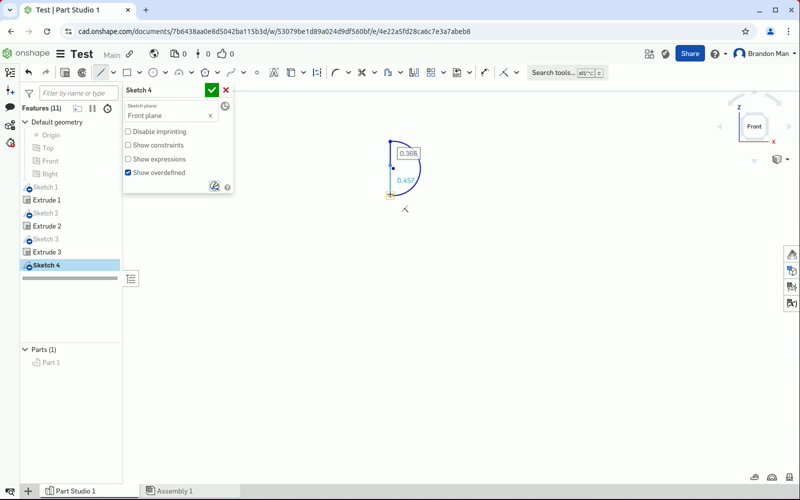
scroll(-6)
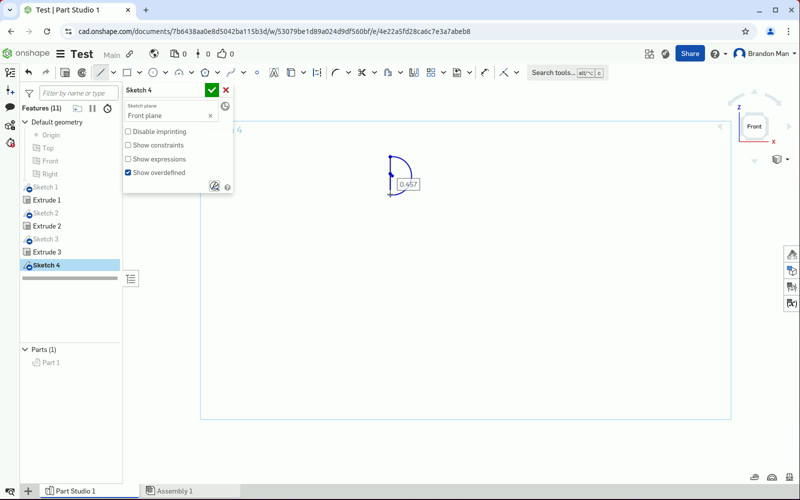
scroll(-6)
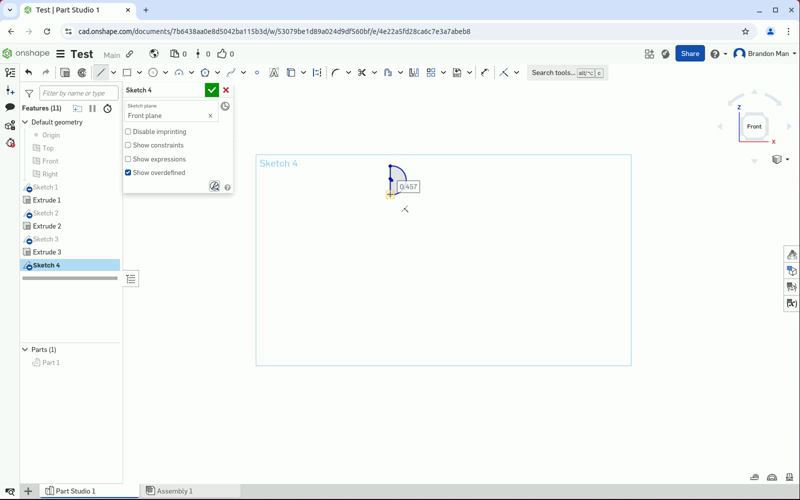
scroll(-6)
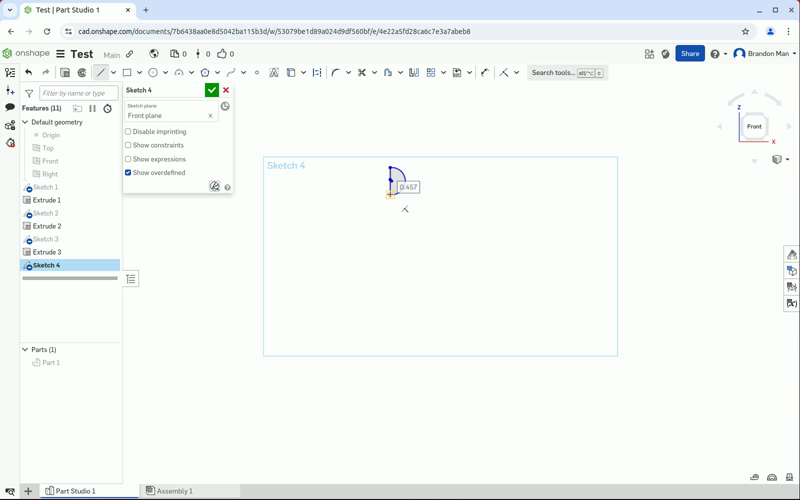
scroll(-6)
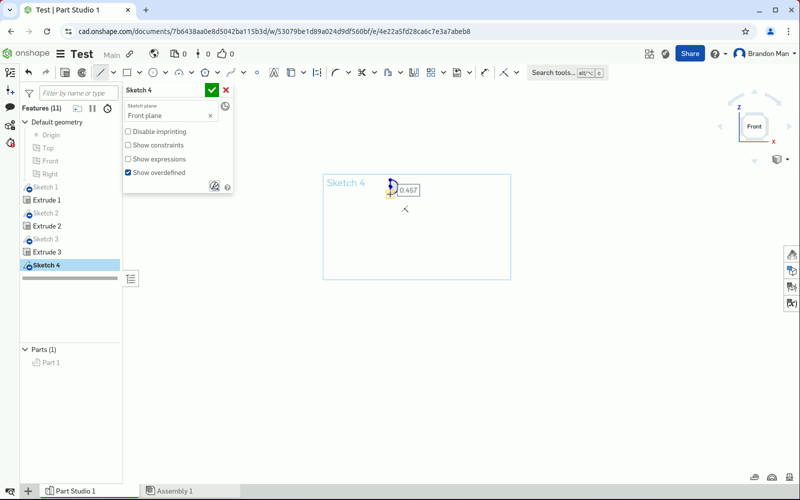
scroll(-6)
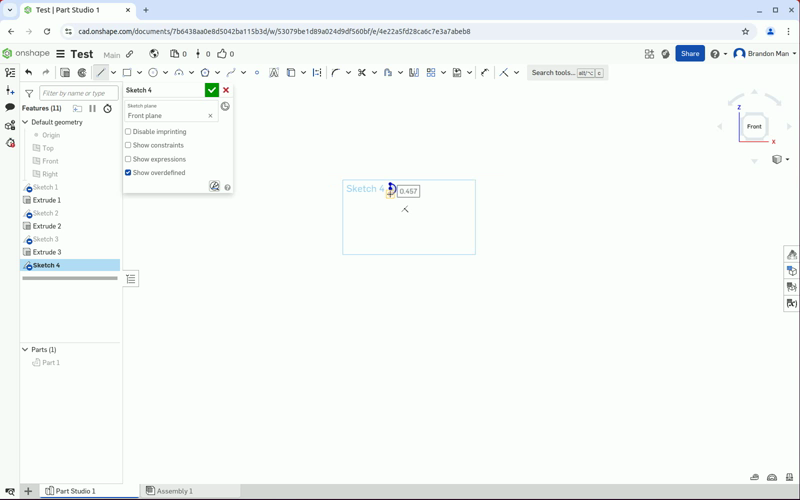
scroll(-6)
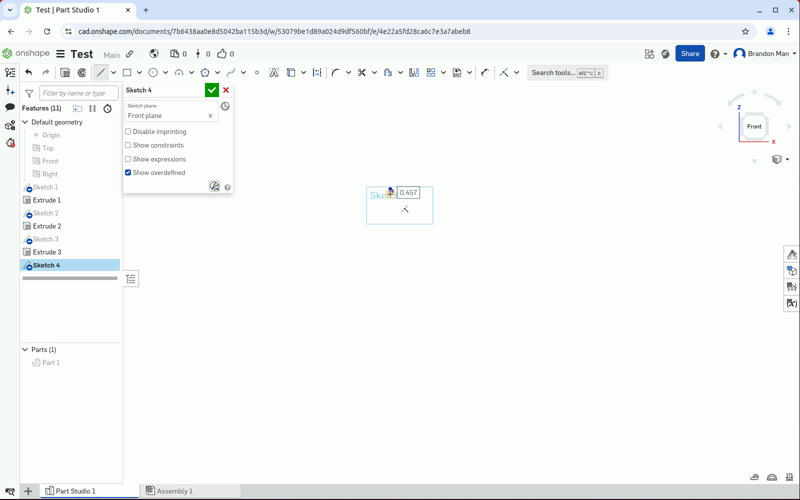
key(esc)
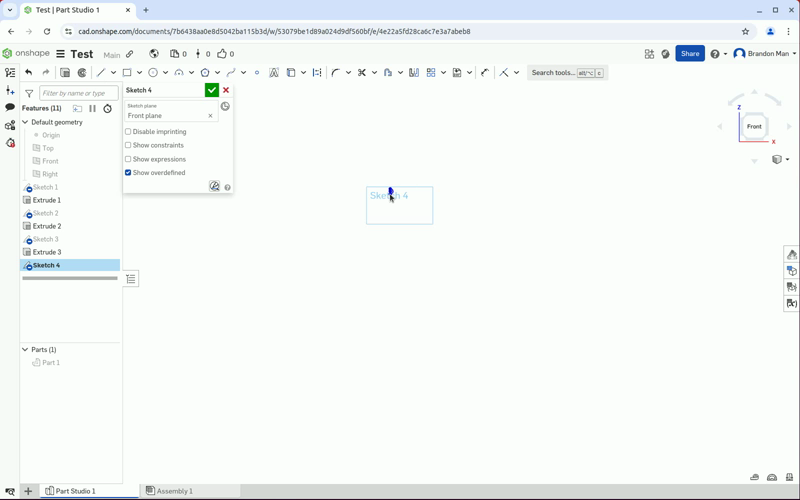
mouse_move(391, 190)
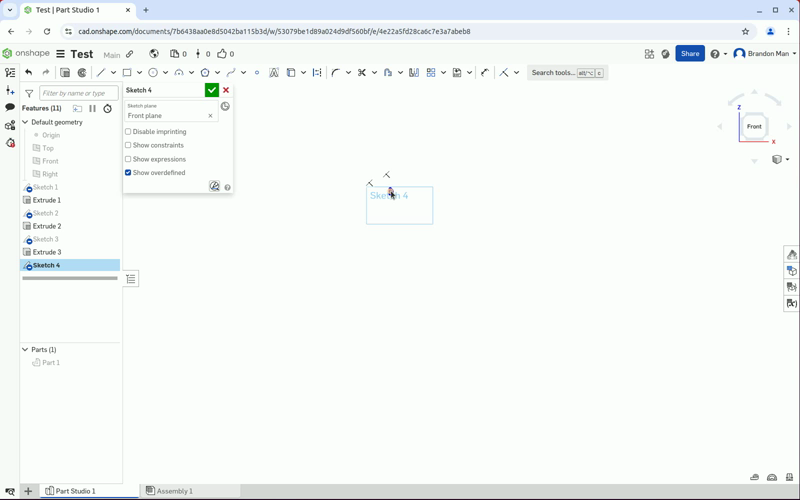
scroll(6)
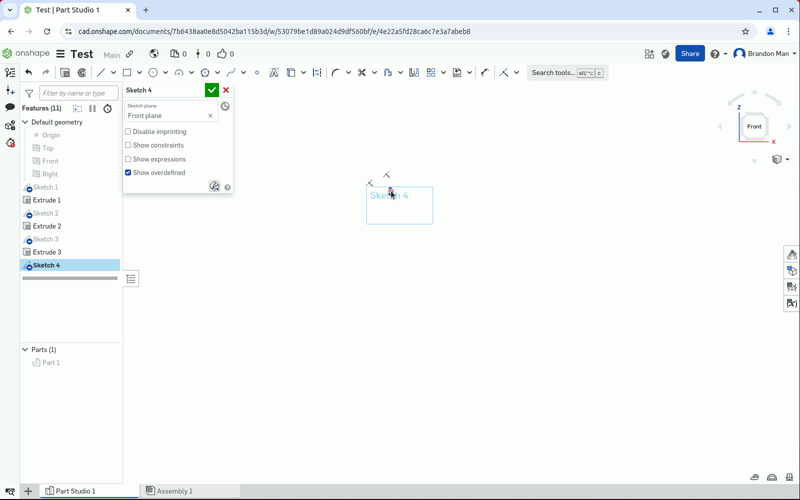
scroll(6)
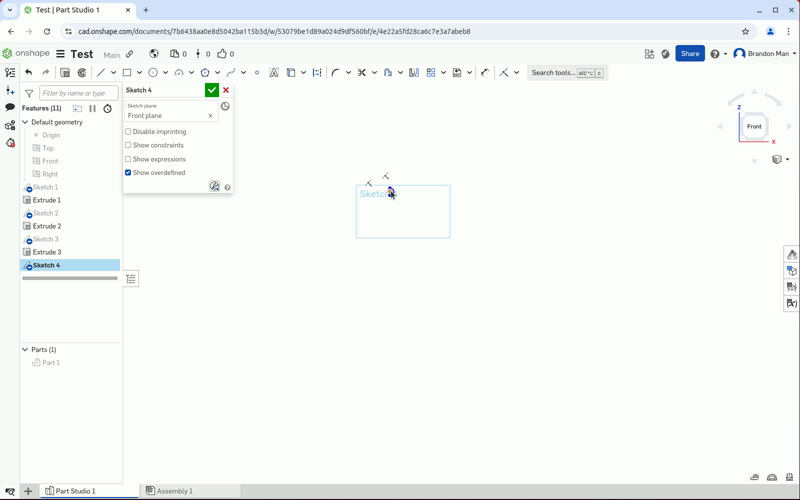
scroll(6)
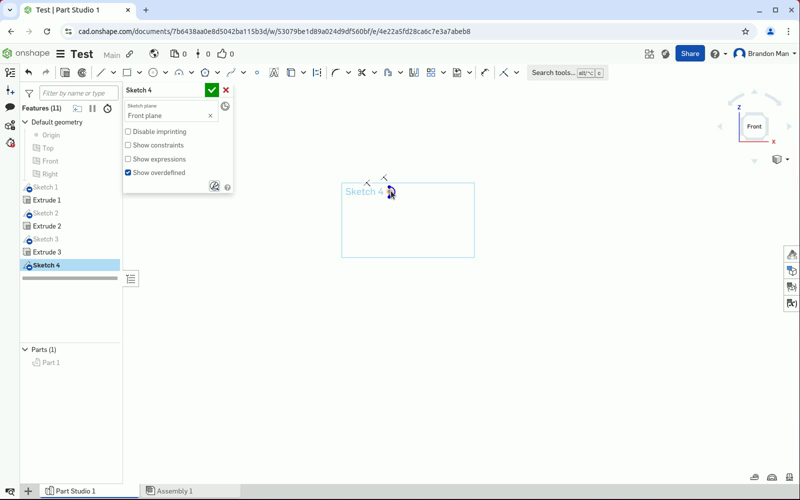
scroll(6)
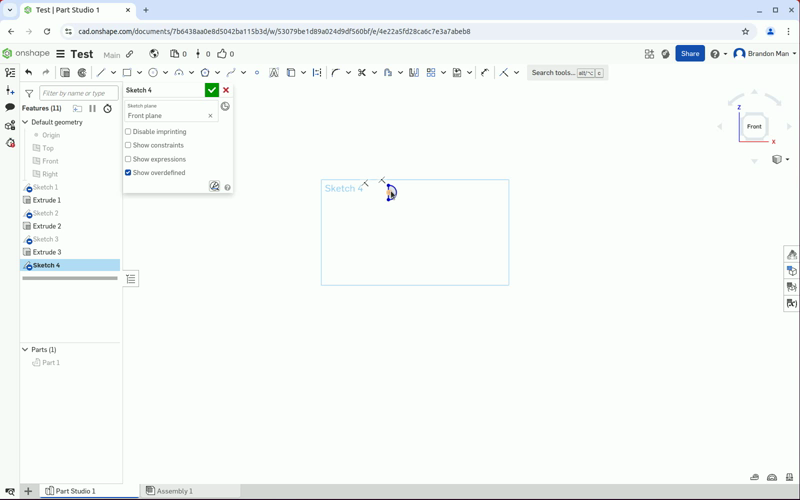
scroll(6)
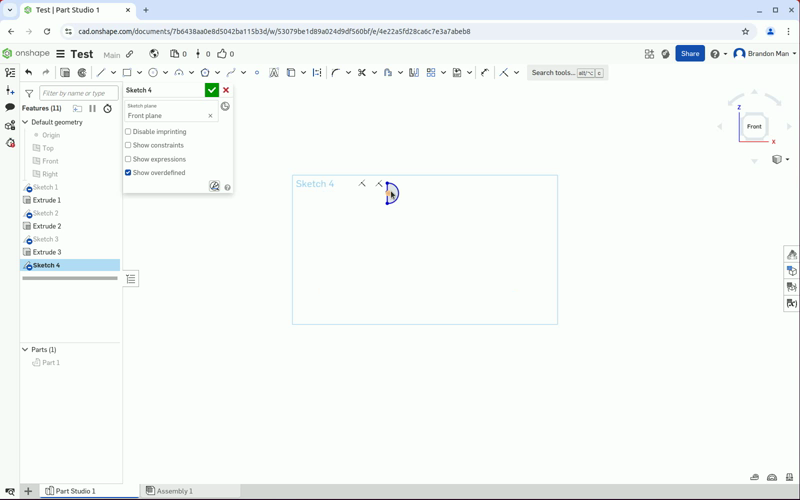
scroll(6)
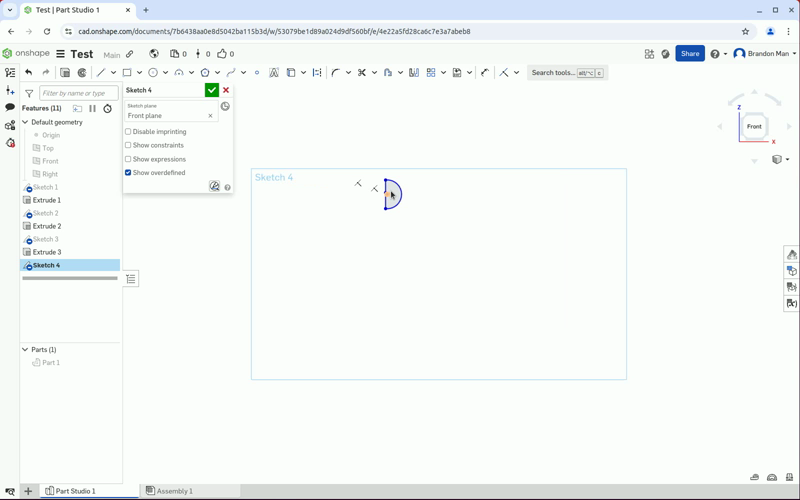
scroll(6)
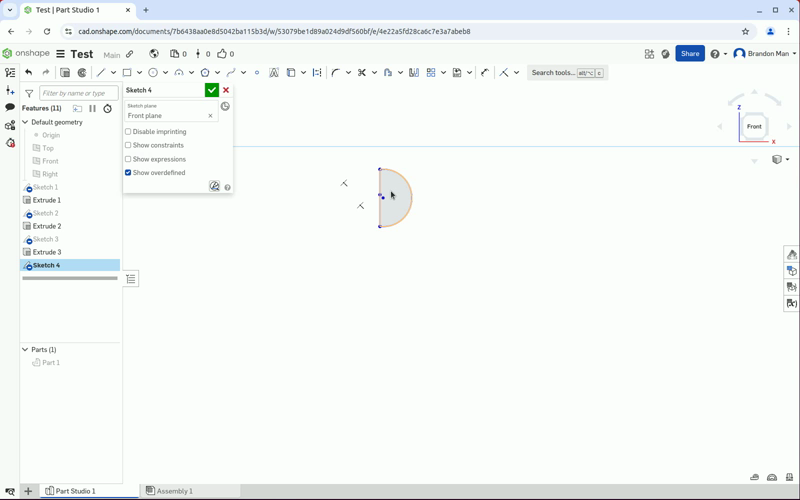
click(391, 190)
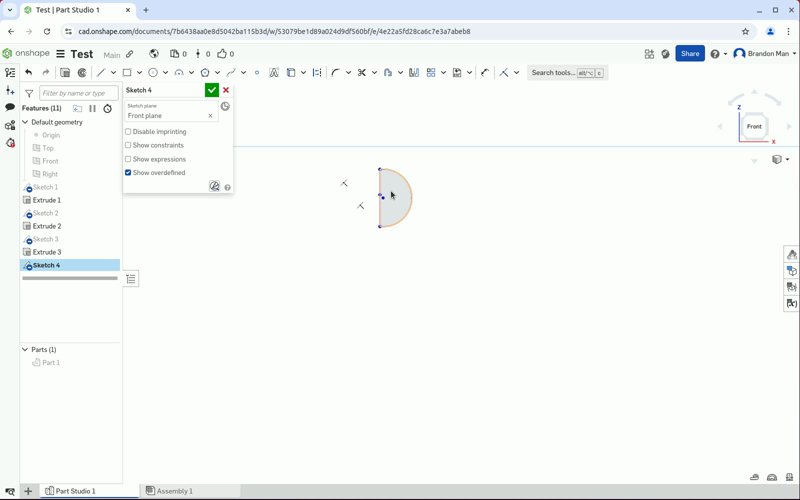
scroll(-6)
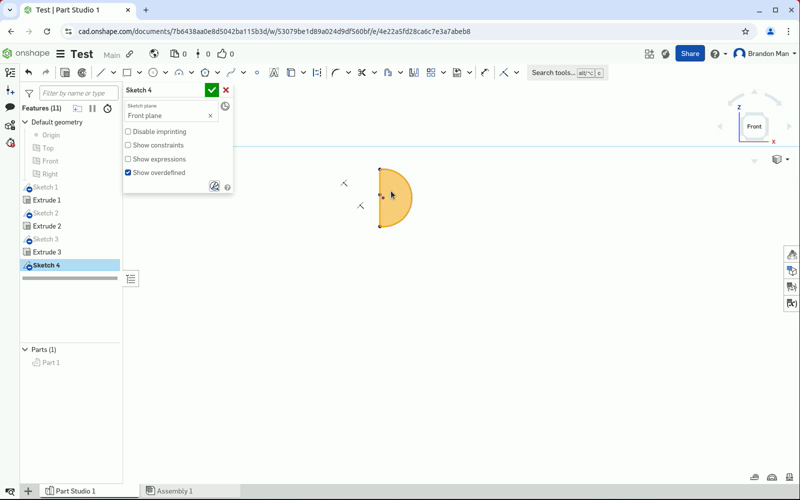
scroll(-6)
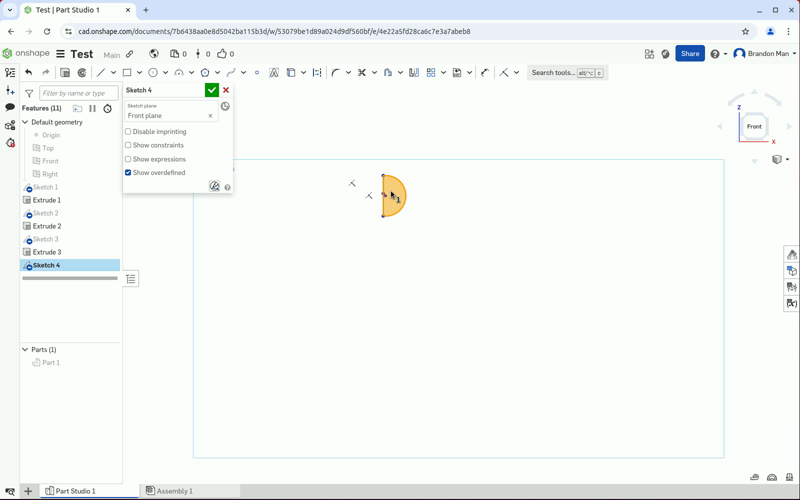
scroll(-6)
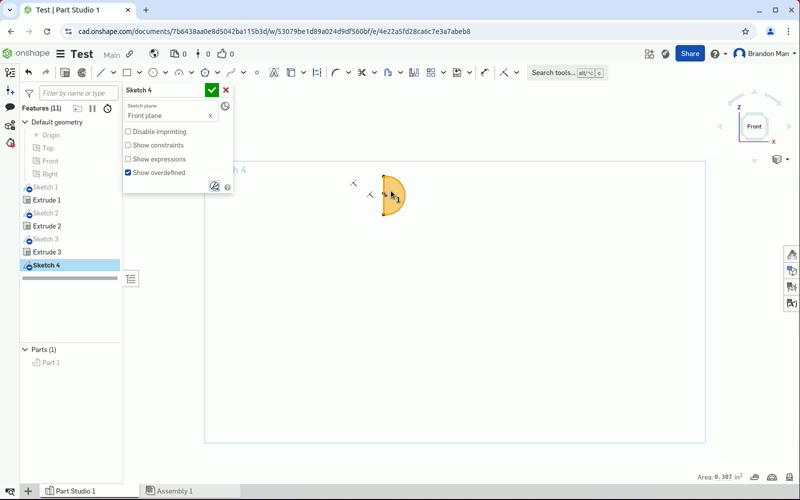
scroll(-6)
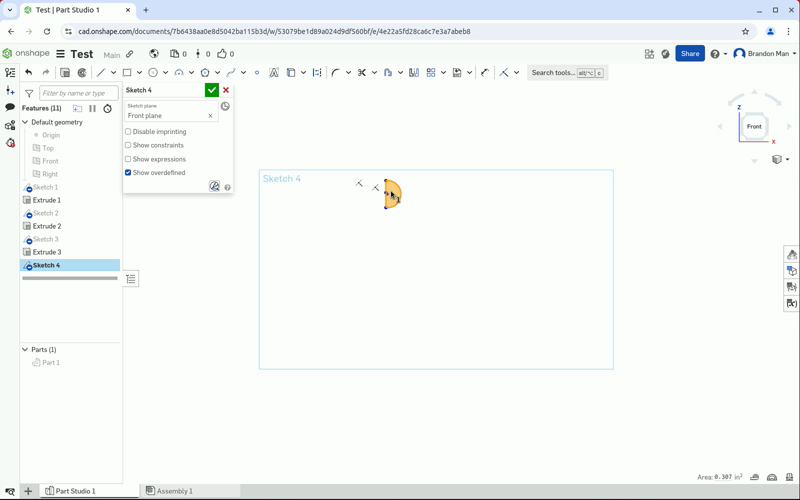
scroll(-6)
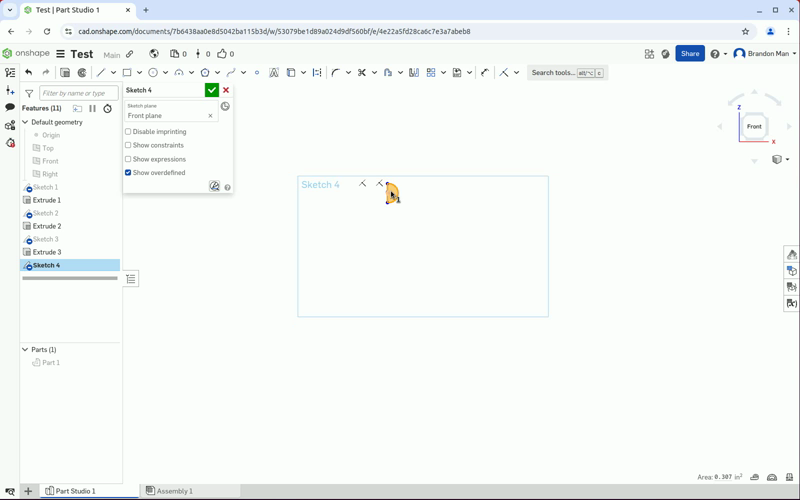
scroll(-6)
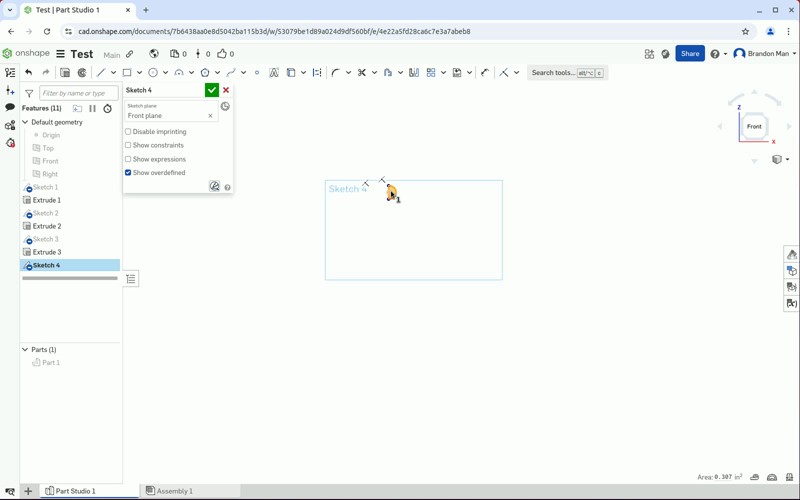
scroll(-6)
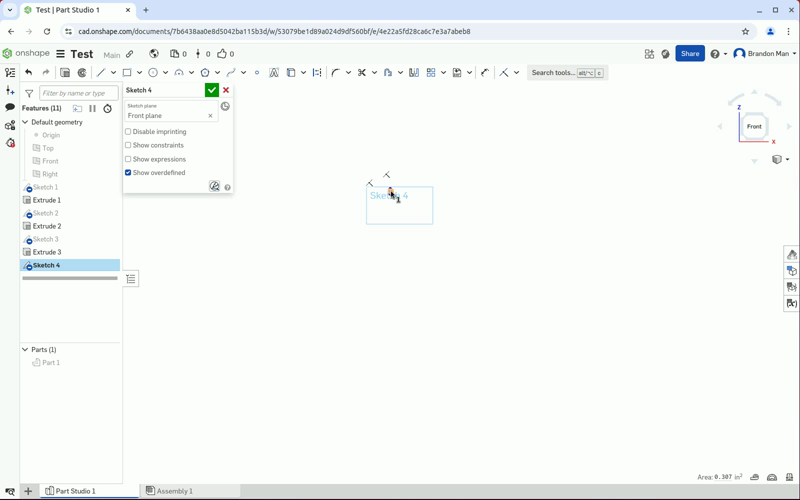
mouse_move(73, 352)
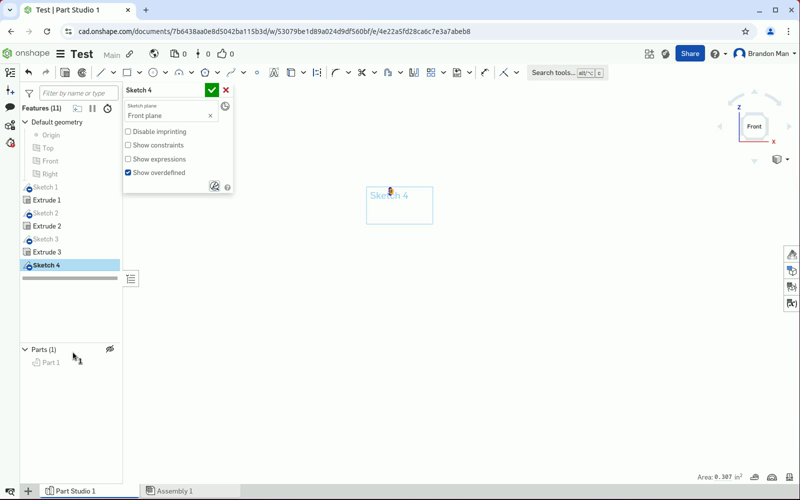
key(shift+y)
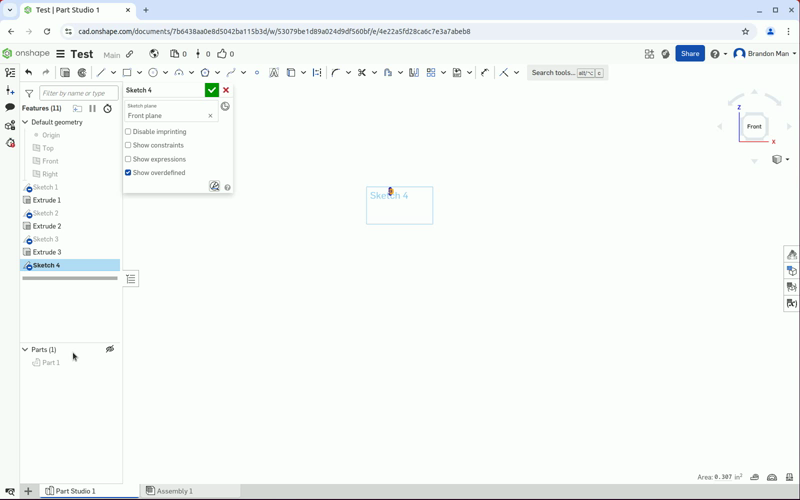
key(shift+e)
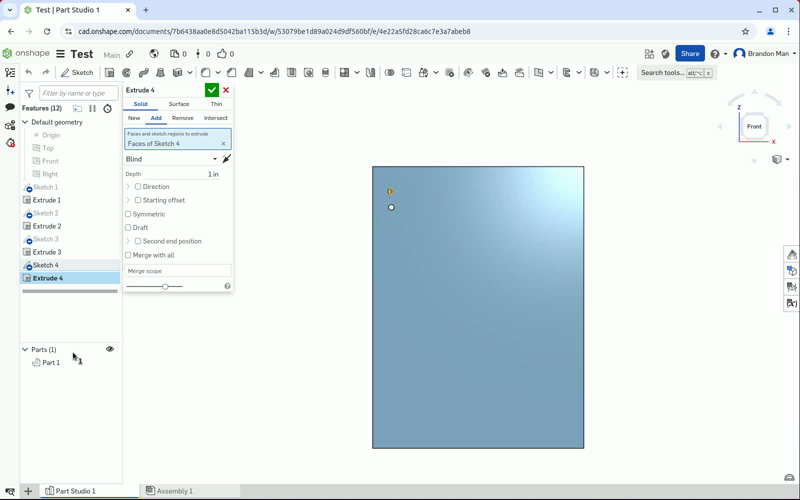
mouse_move(143, 106)
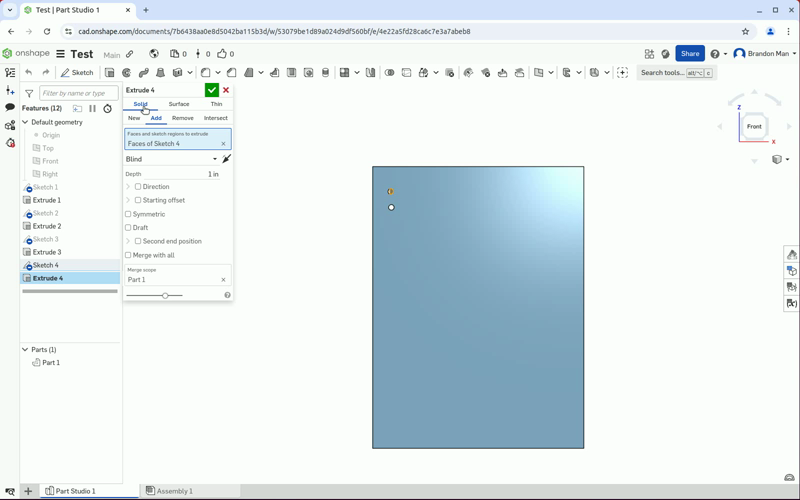
click(143, 106)
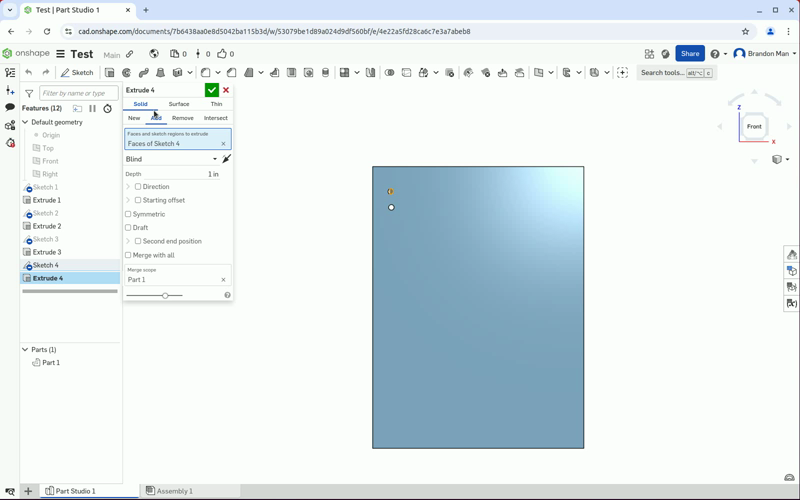
mouse_move(186, 120)
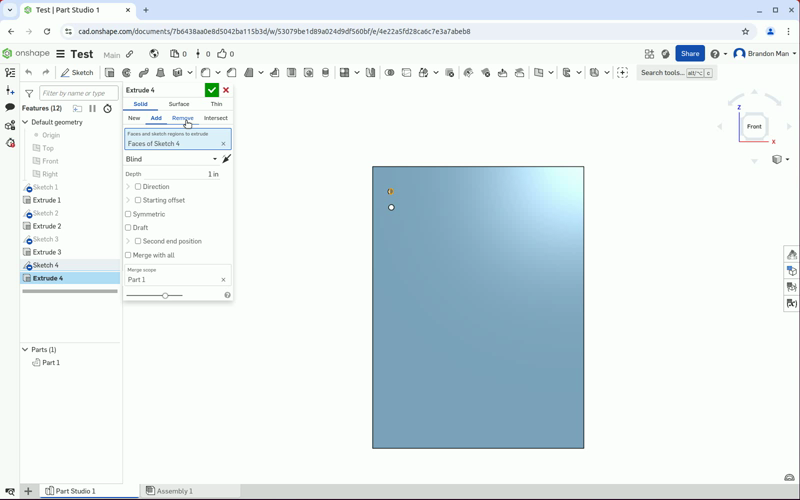
click(186, 120)
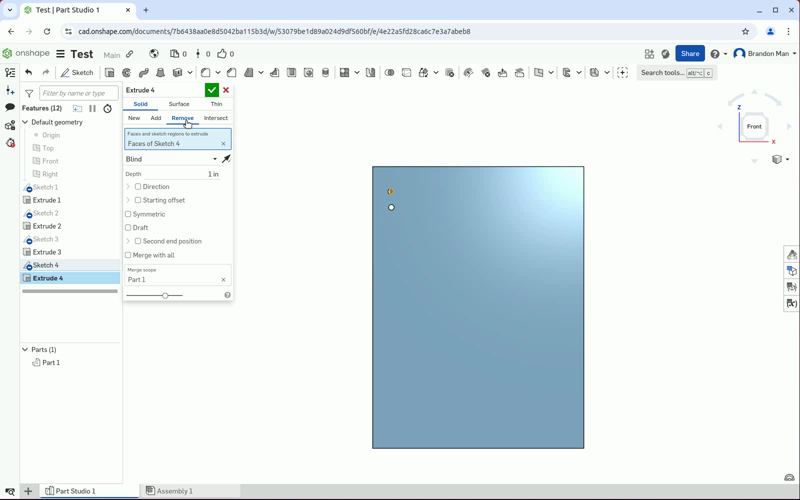
key(tab, 4)
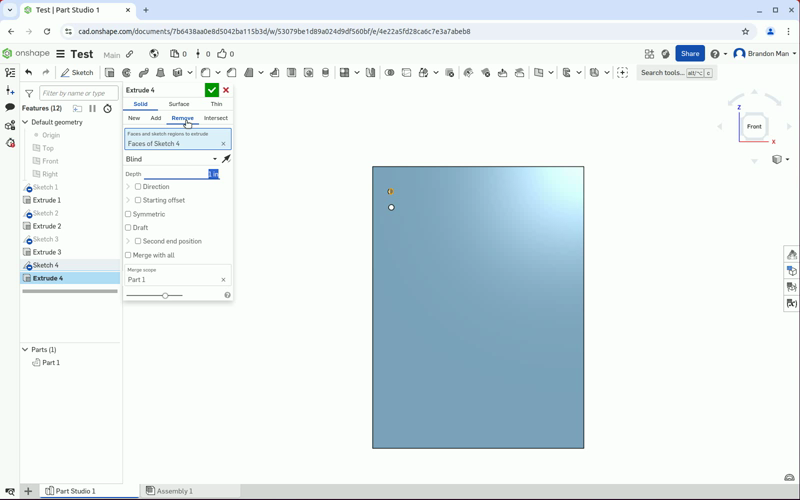
text(2.889)
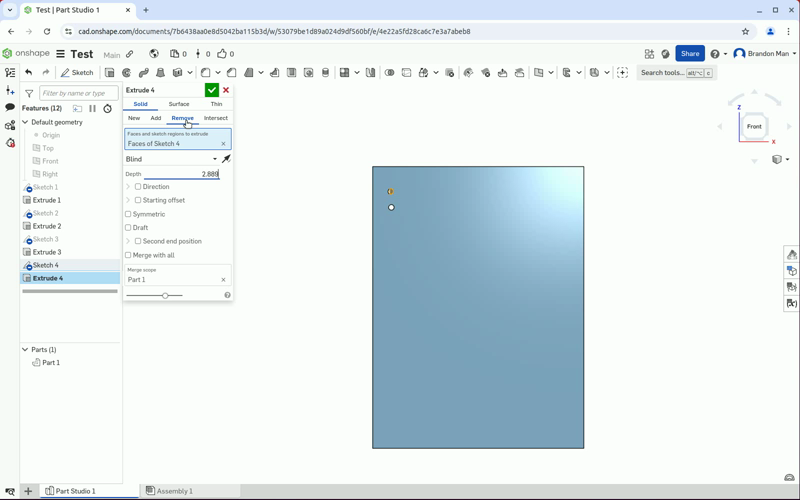
key(tab, 6)
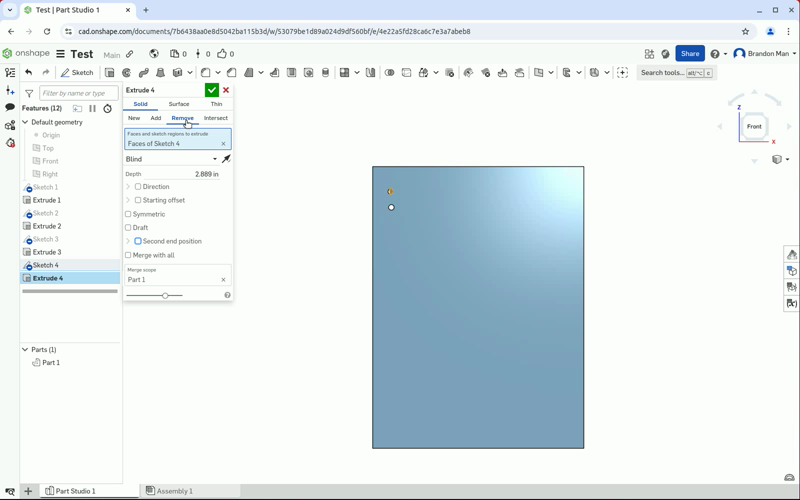
key(space)
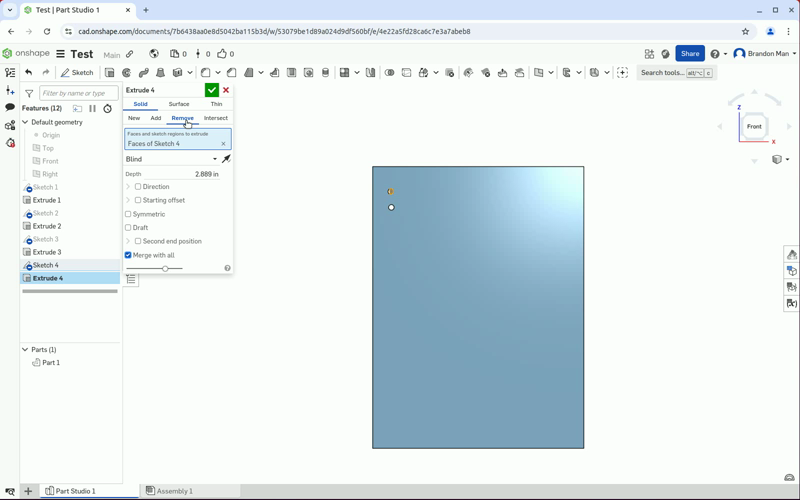
key(enter)
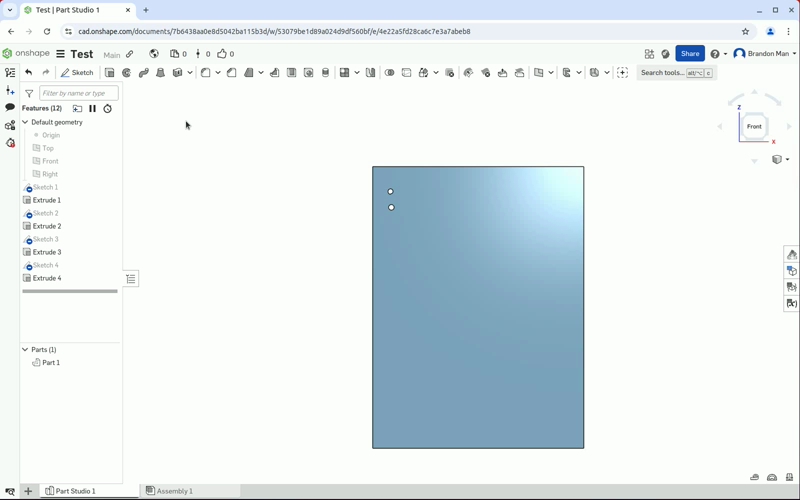
key(shift+h)
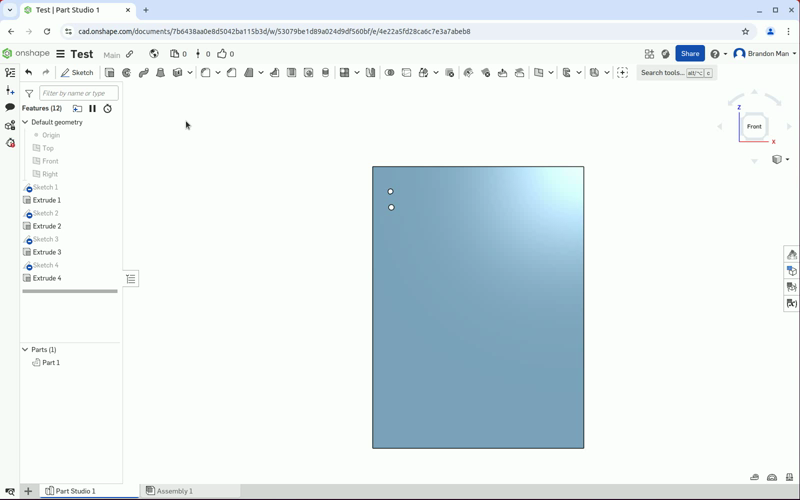
key(shift+h)
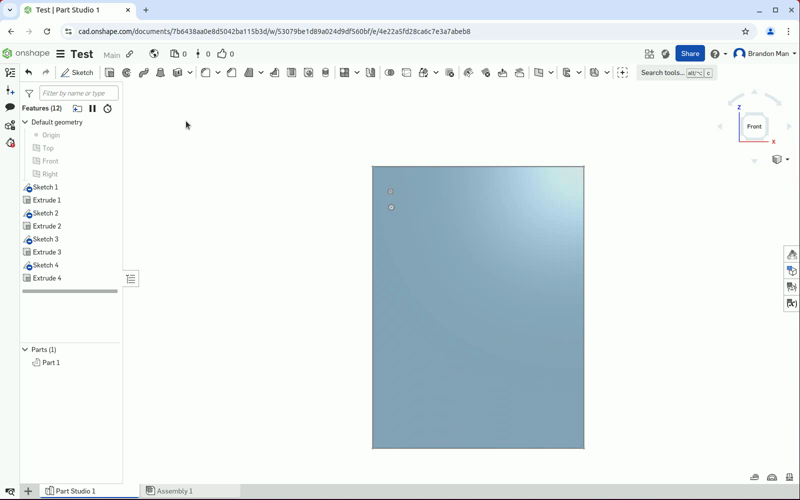
key(shift+7)
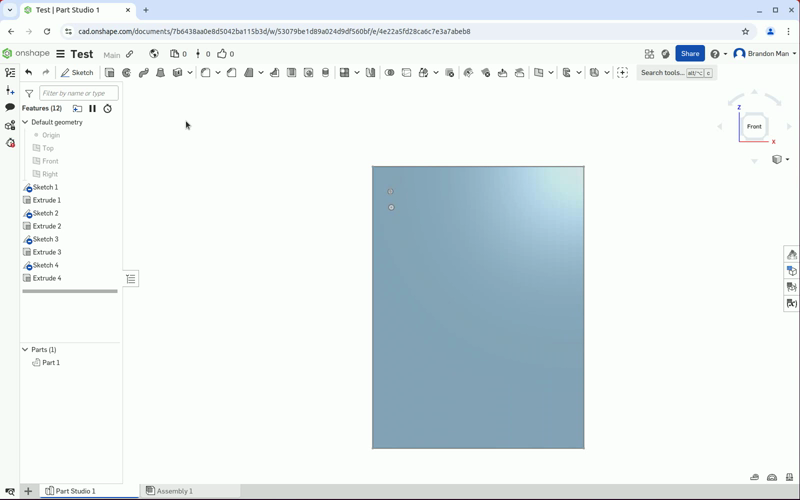
key(left, 2)
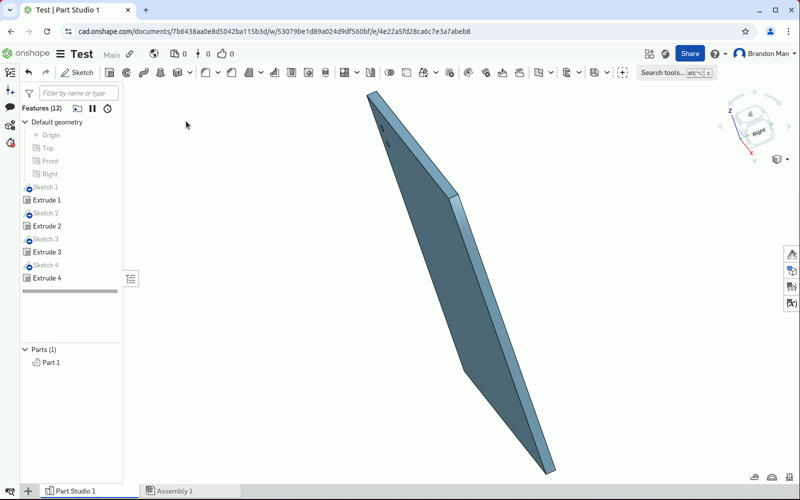
key(down, 2)
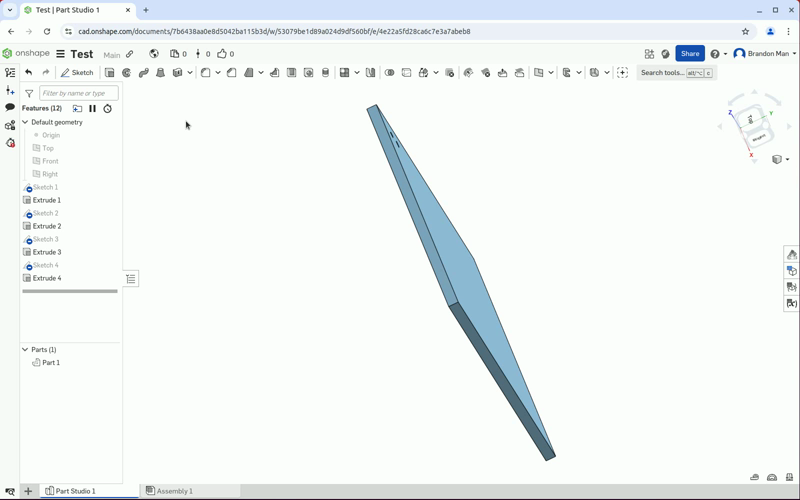
key(up, 2)
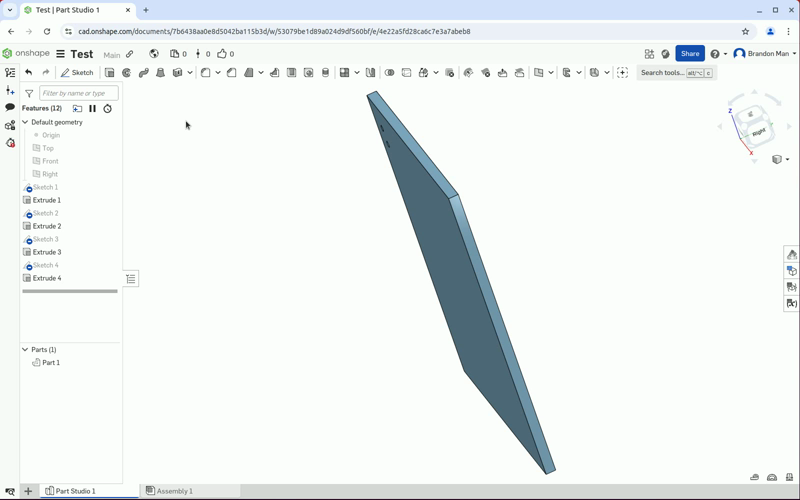
key(right, 2)
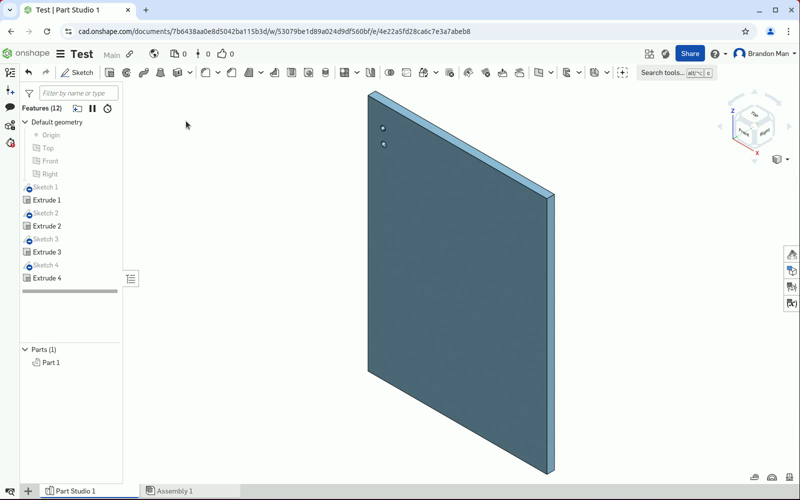
mouse_move(73, 189)
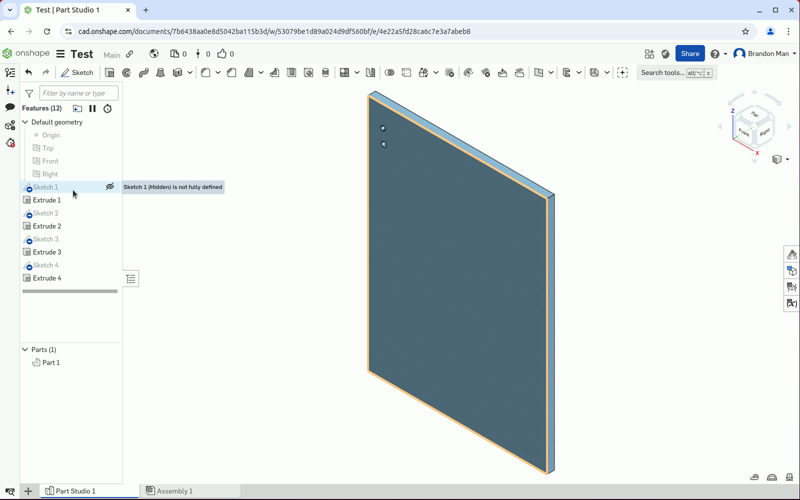
click(73, 189)